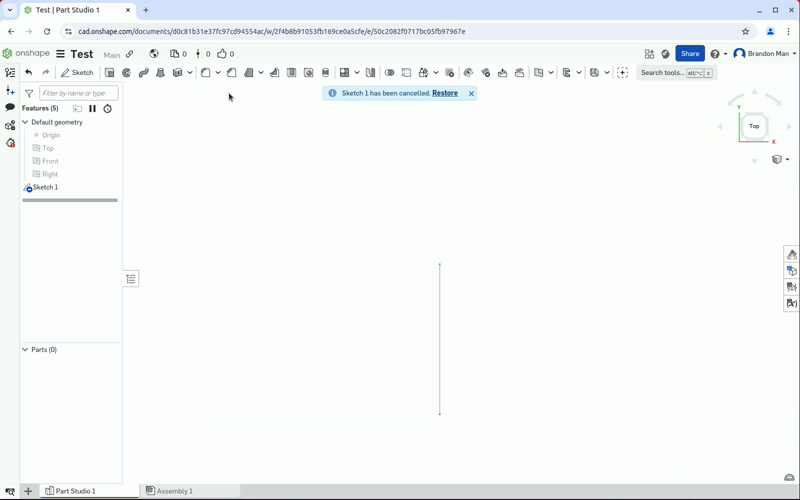
key(shift+h)
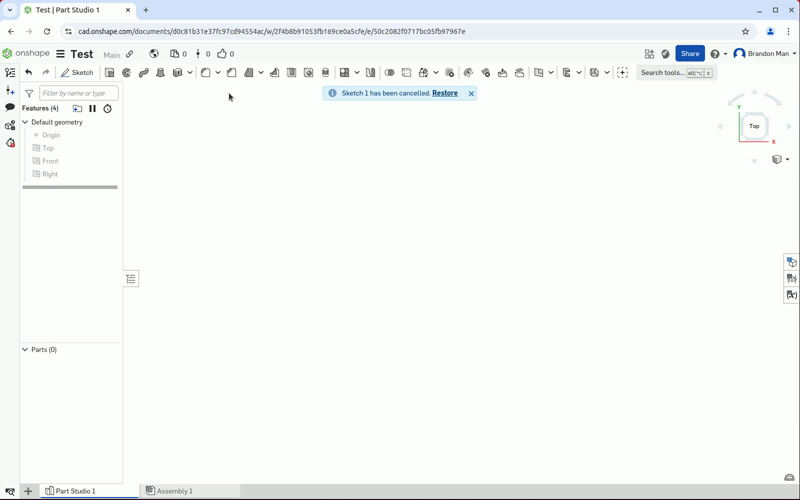
mouse_move(73, 352)
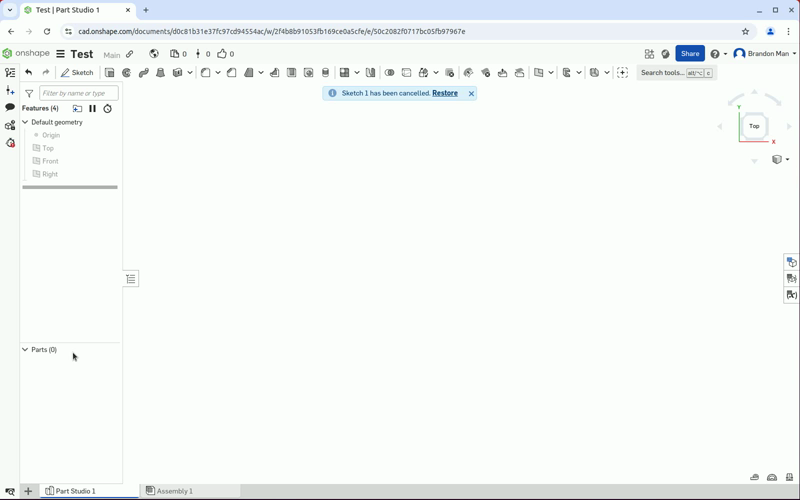
key(y)
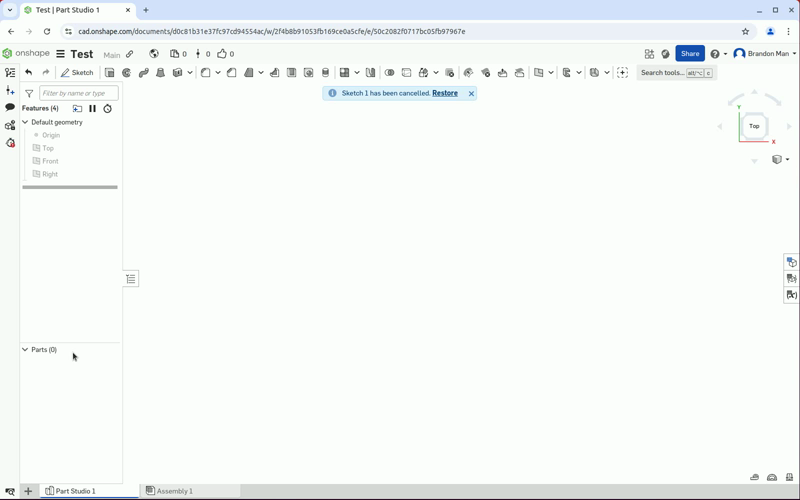
key(shift+p)
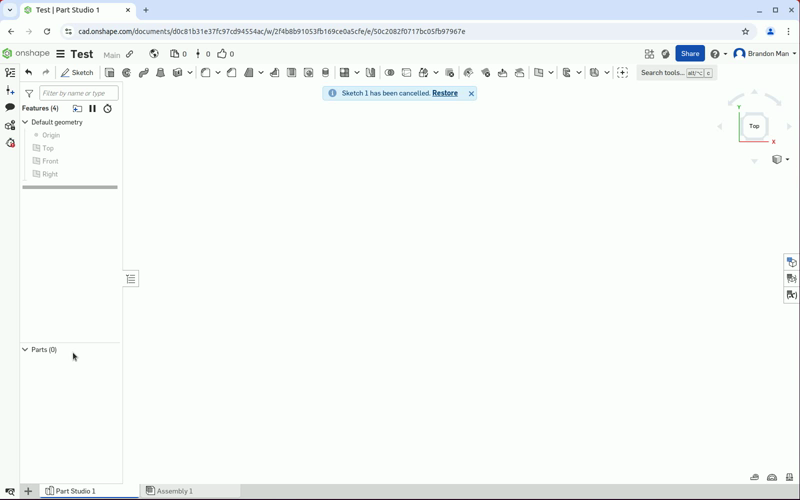
key(space)
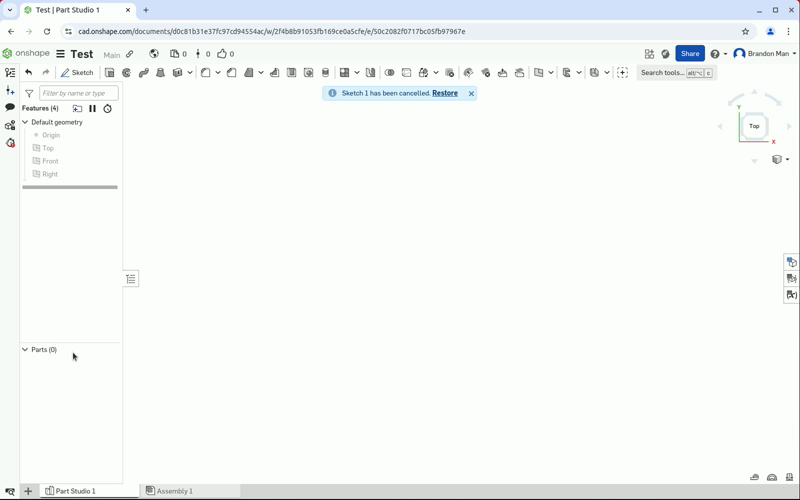
key_down(shift)
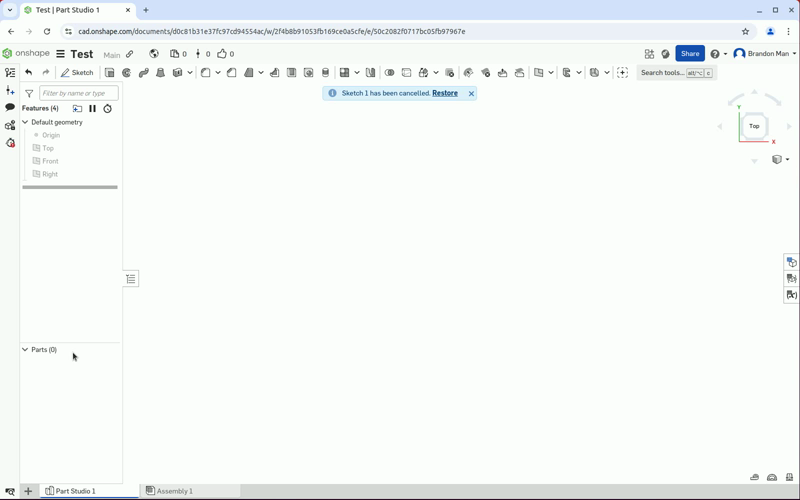
key(up)
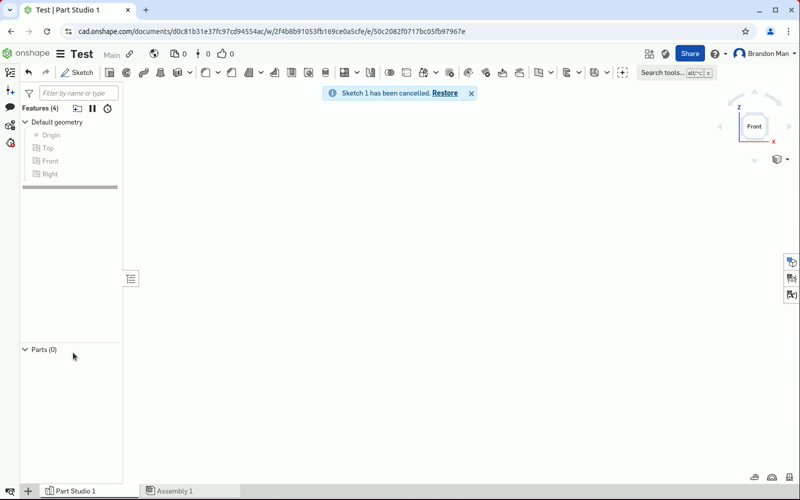
key_up(shift)
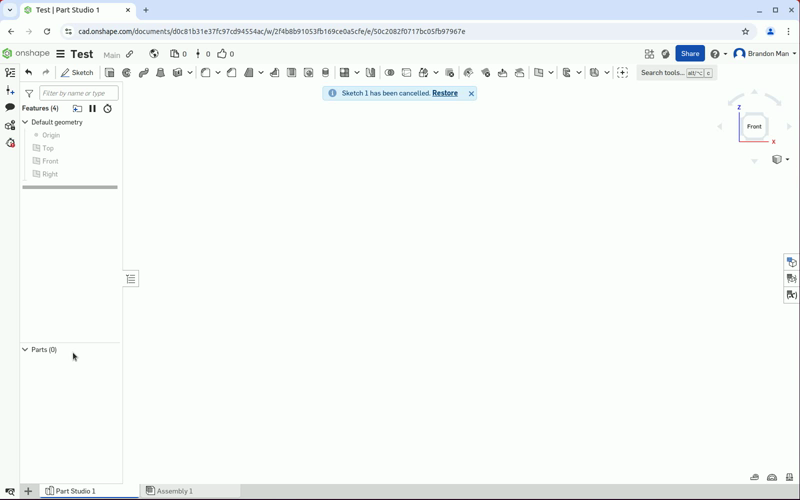
mouse_move(73, 352)
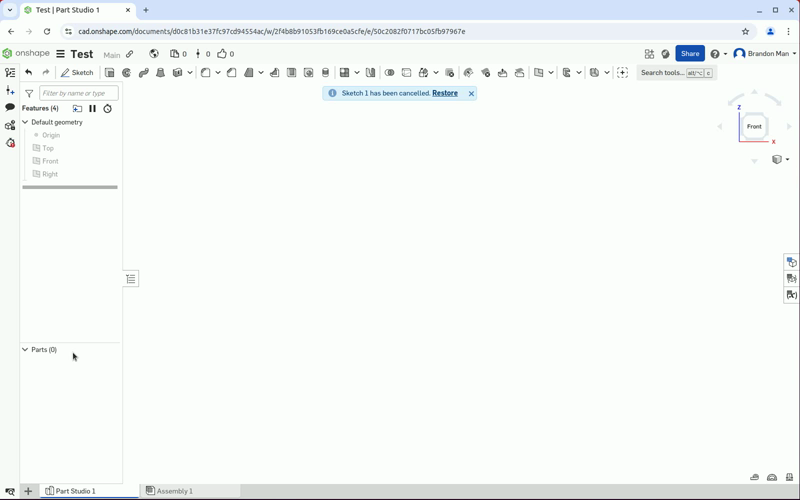
key(shift+y)
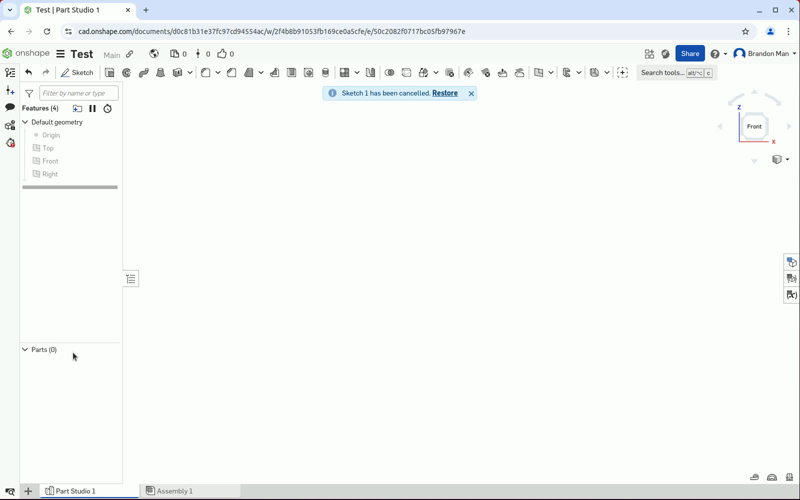
key(shift+s)
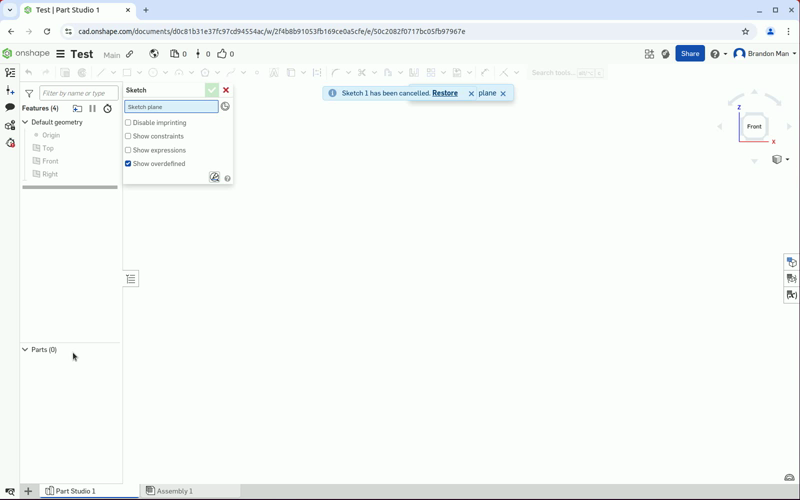
mouse_move(73, 163)
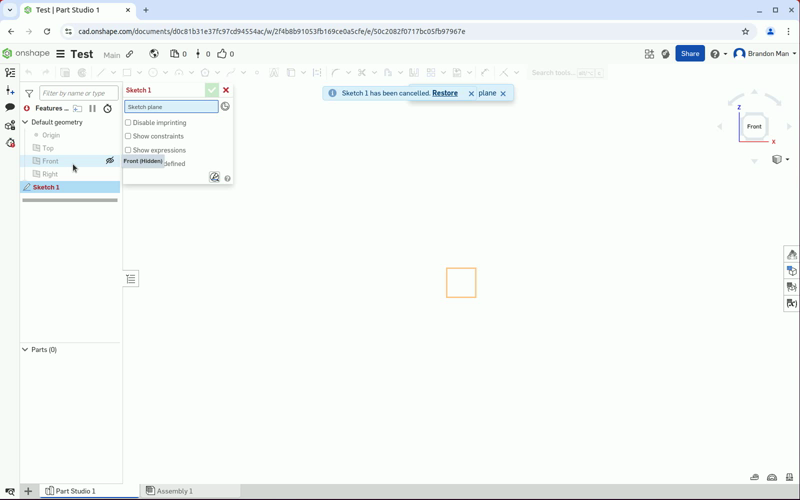
click(73, 163)
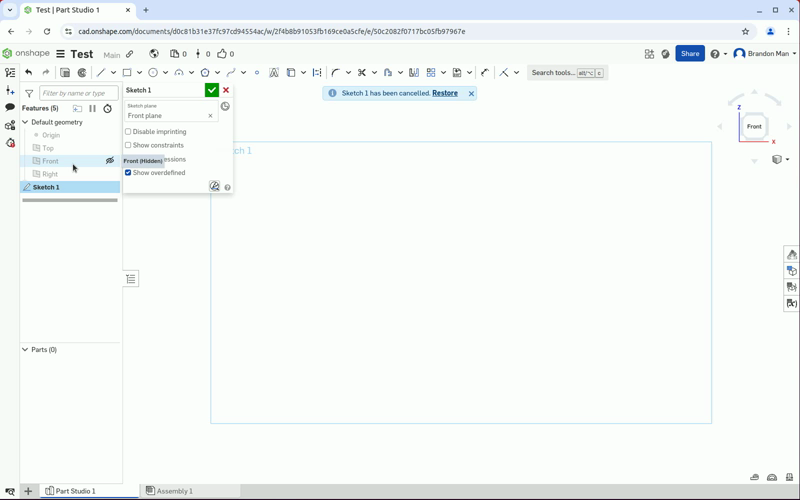
mouse_move(73, 352)
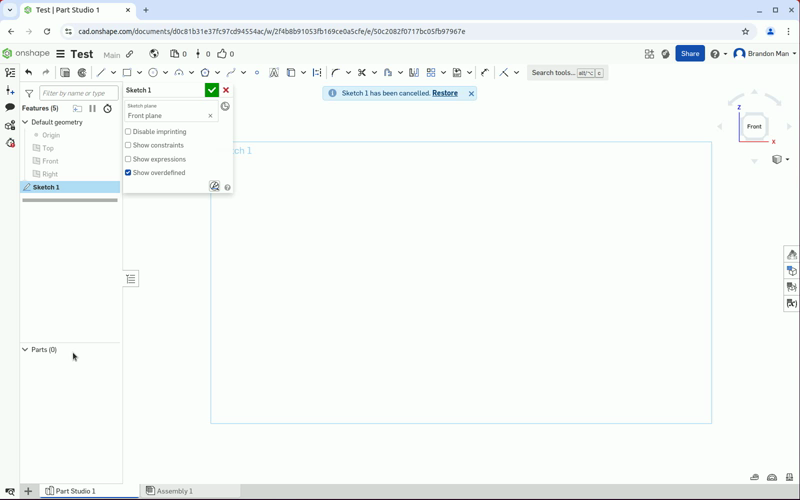
key(y)
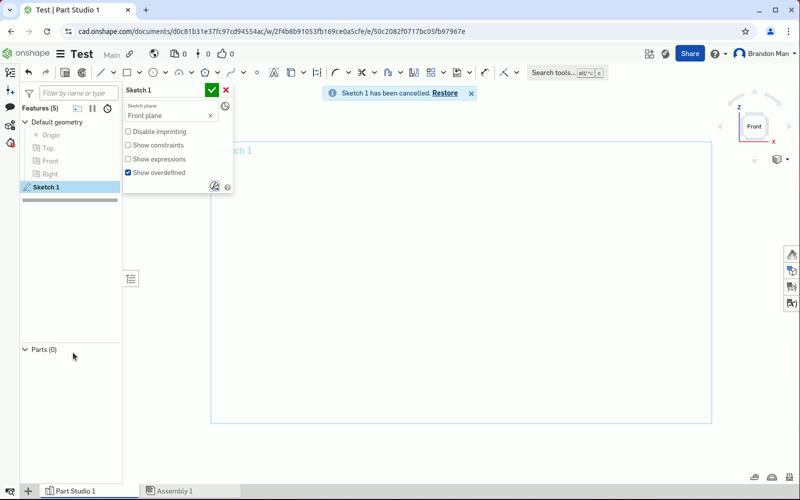
key(l)
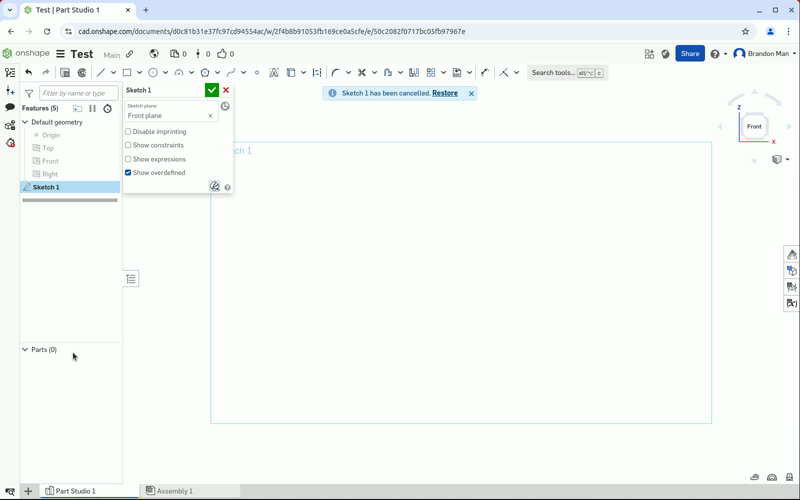
key_down(shift)
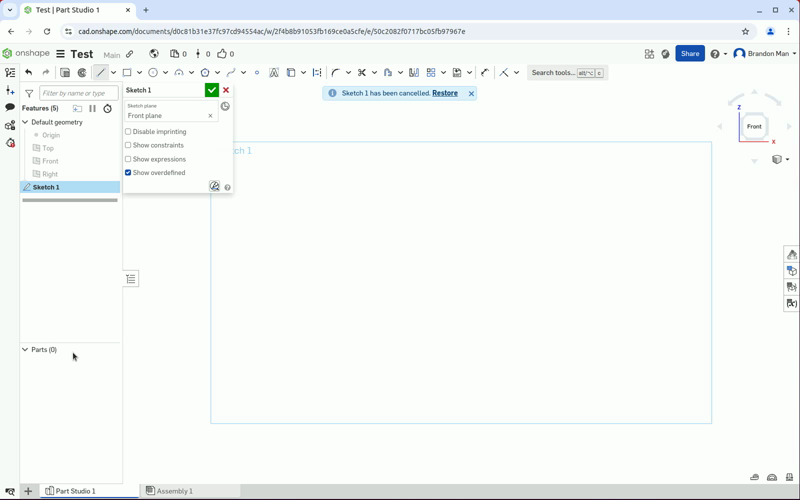
mouse_move(366, 376)
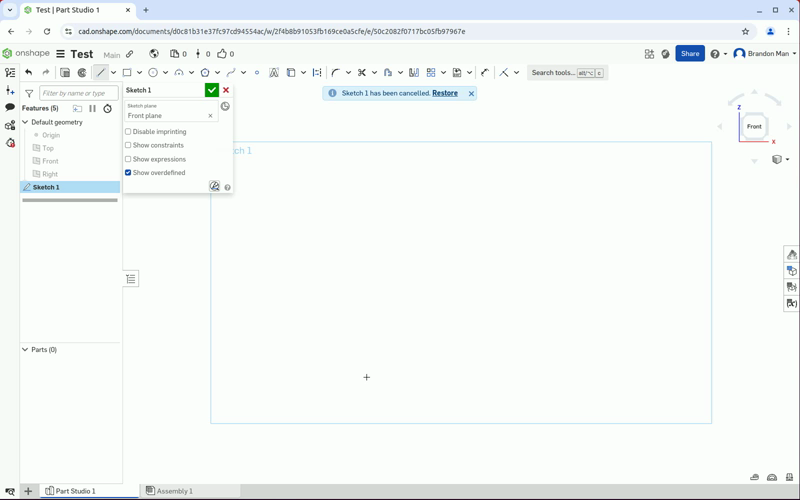
click(366, 376)
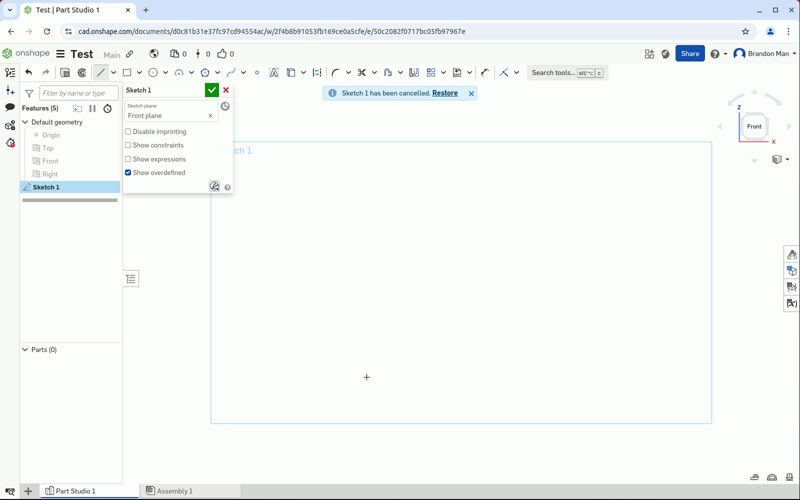
key_up(shift)
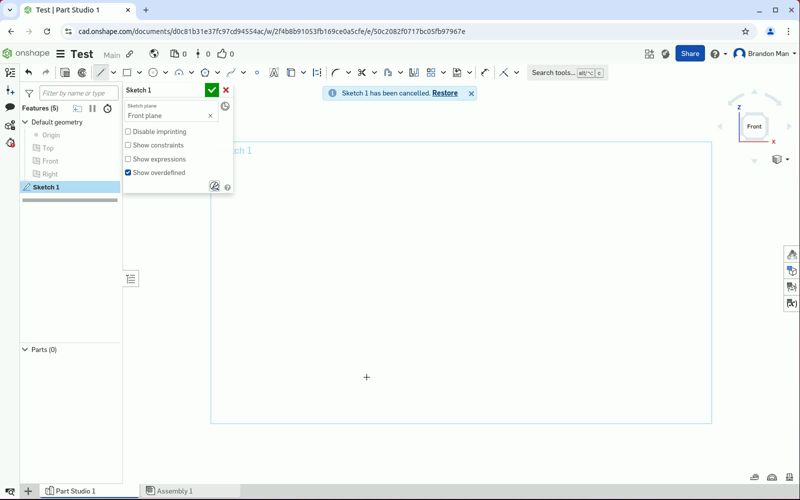
key_down(shift)
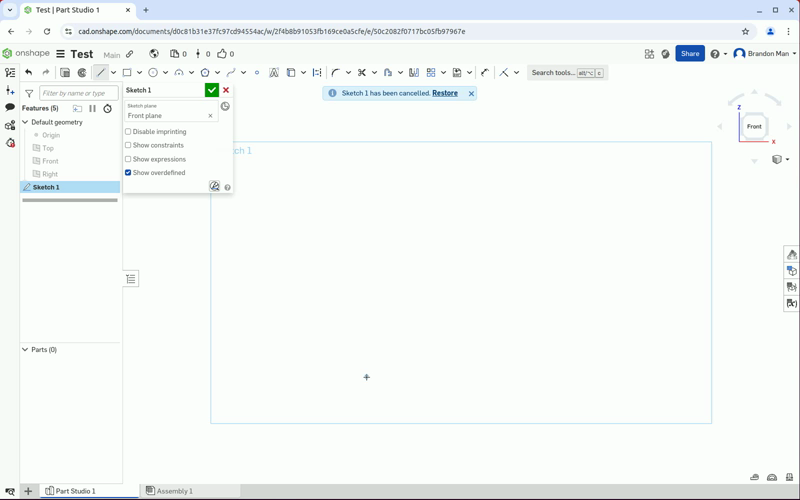
mouse_move(553, 376)
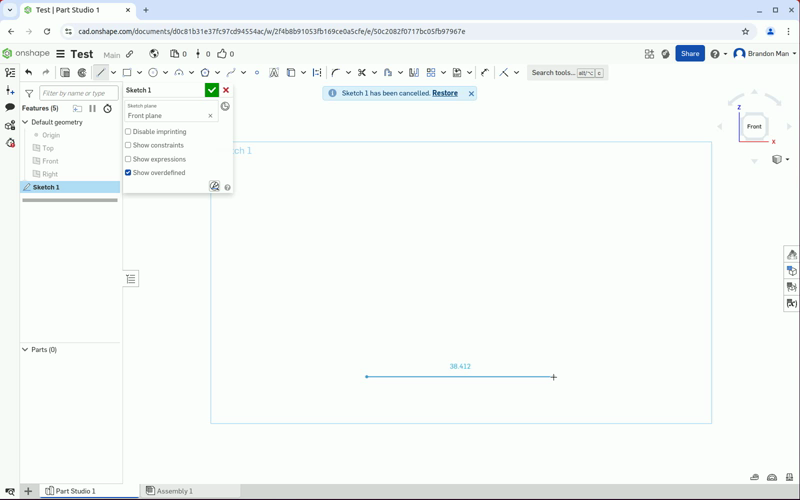
click(553, 376)
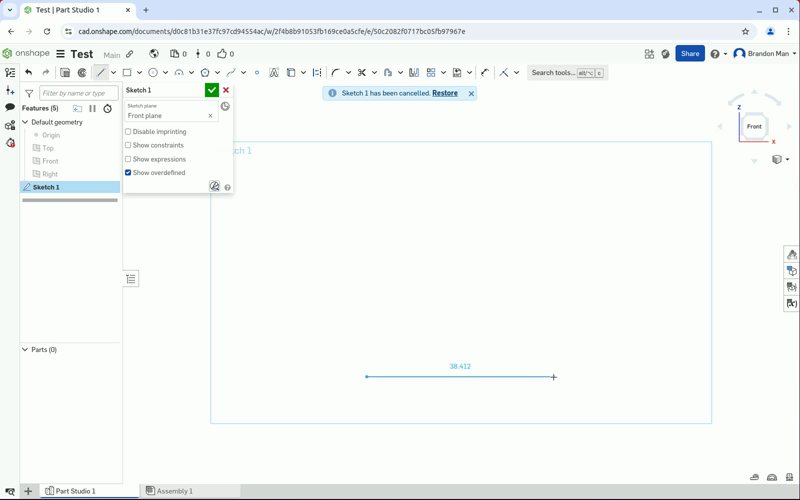
key_up(shift)
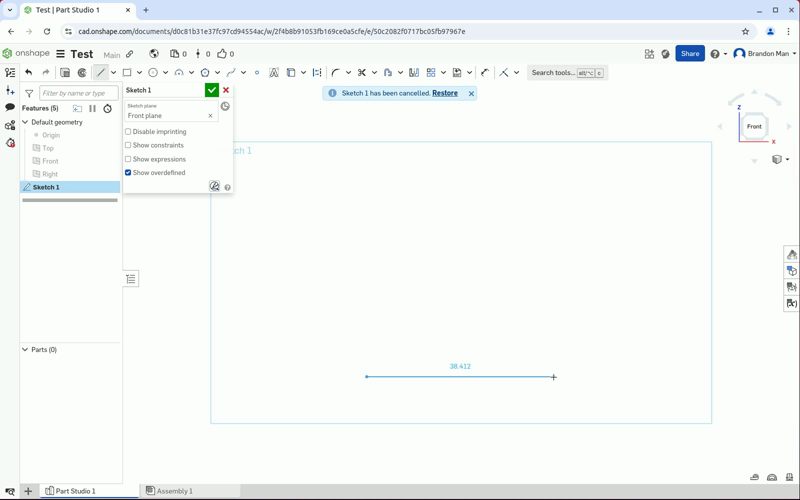
key_down(shift)
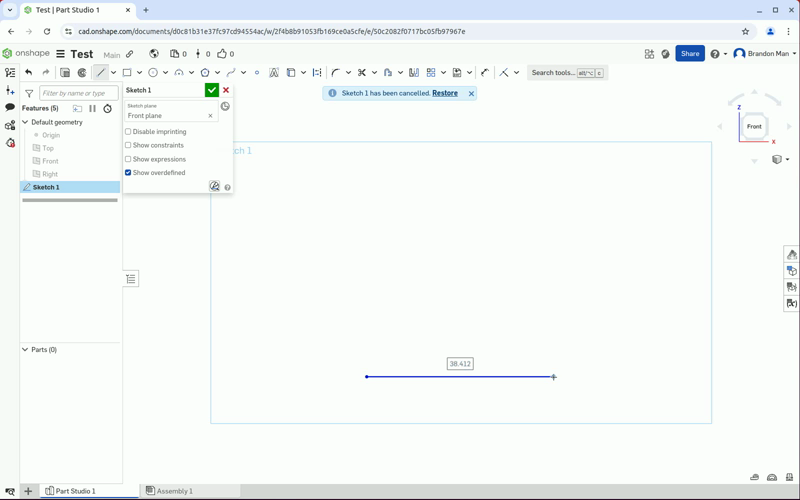
mouse_move(553, 237)
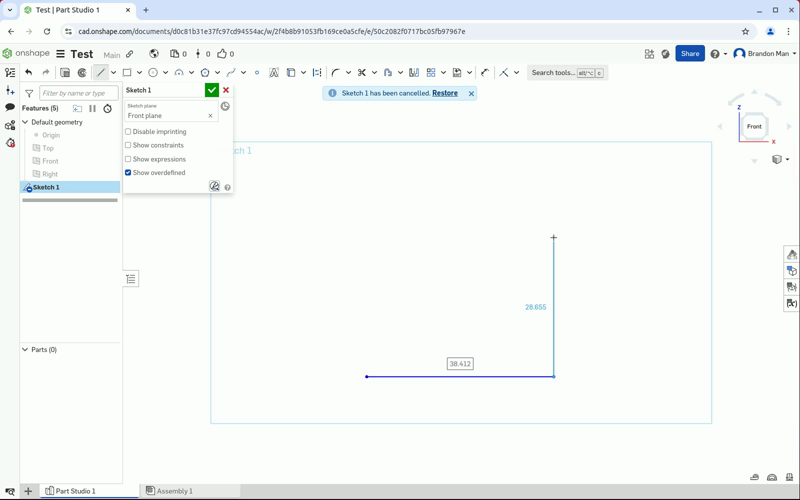
click(553, 237)
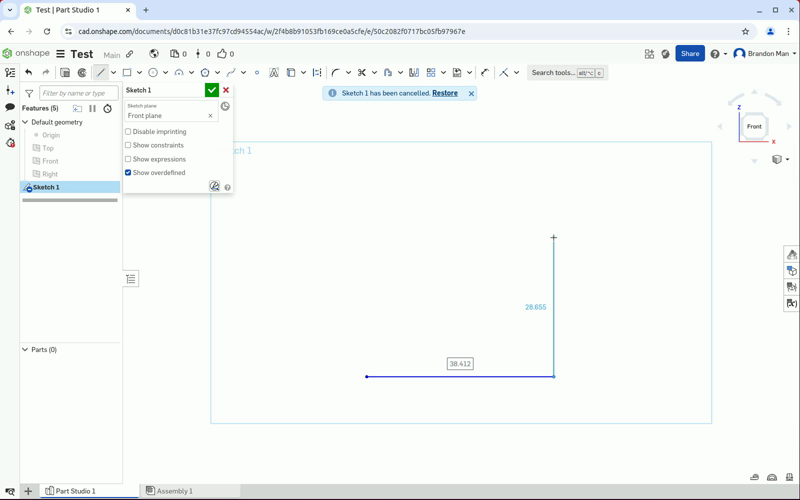
key_up(shift)
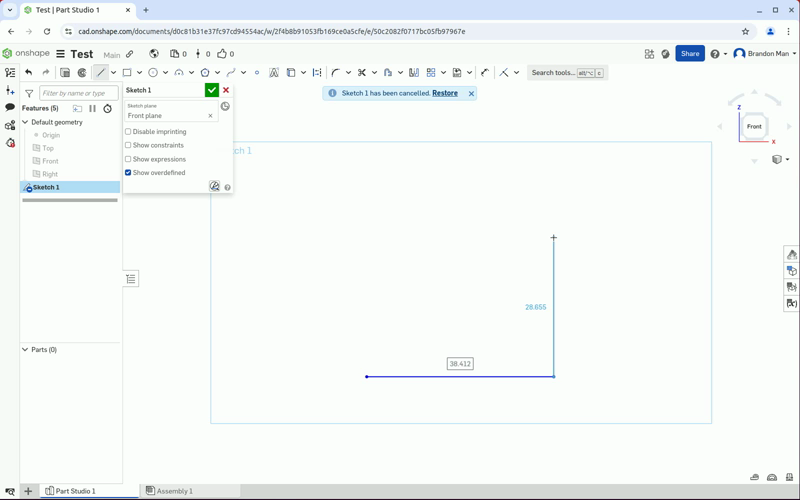
key_down(shift)
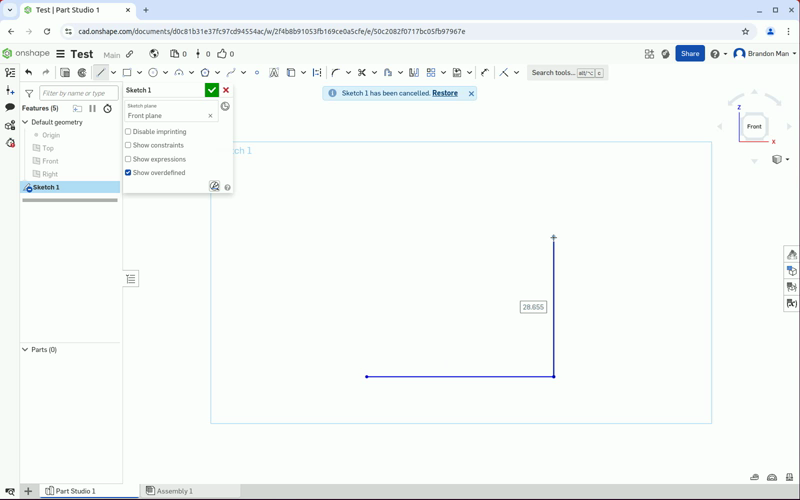
mouse_move(506, 189)
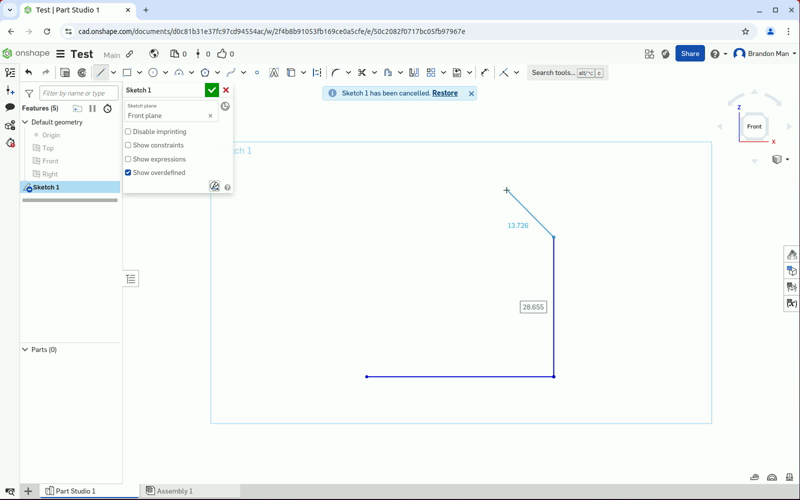
click(506, 189)
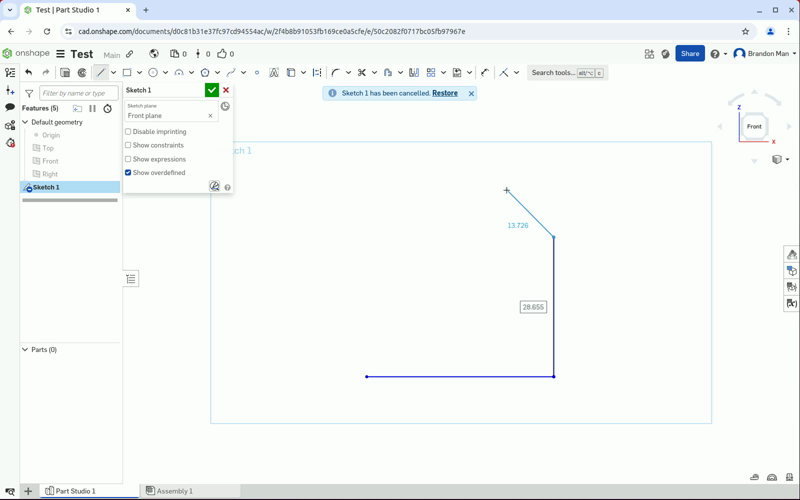
key_up(shift)
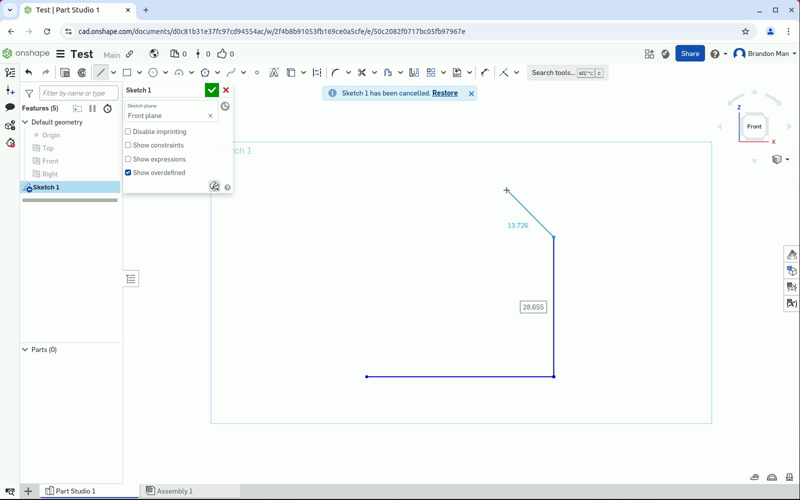
key_down(shift)
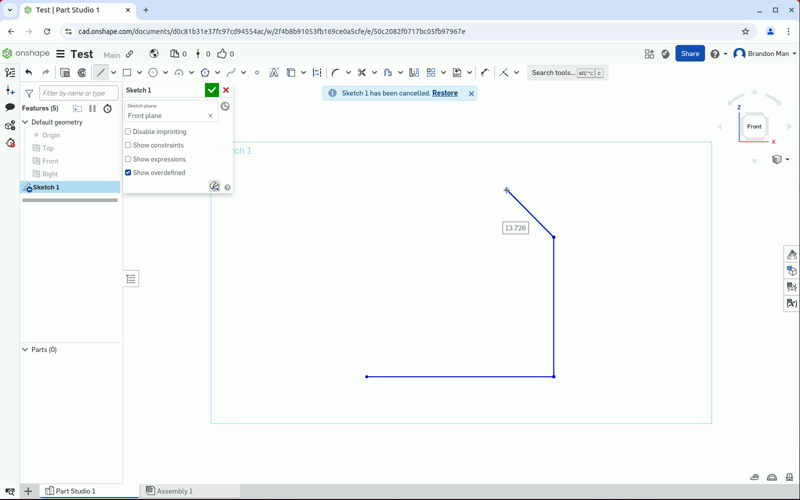
mouse_move(414, 189)
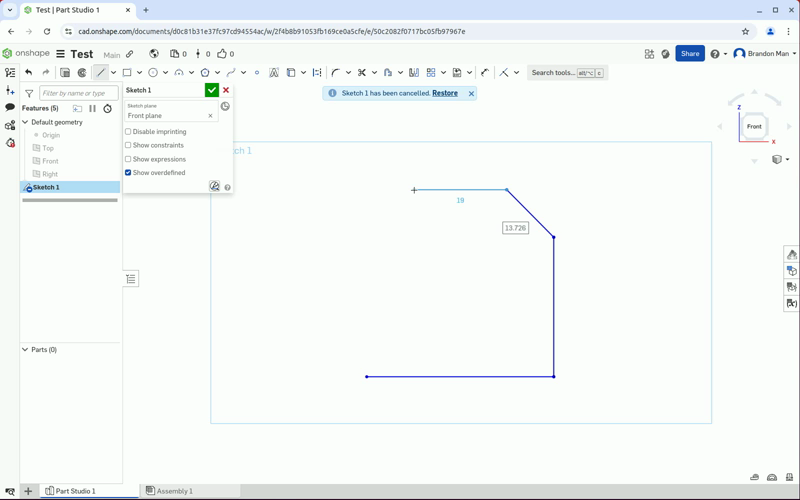
click(414, 189)
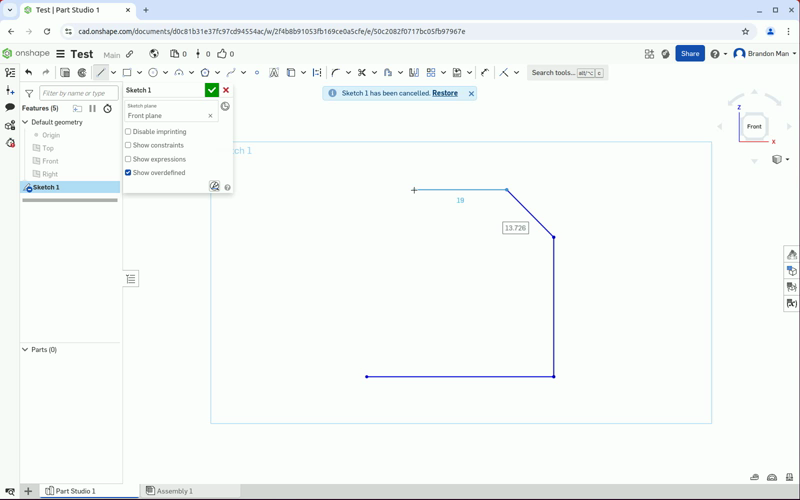
key_up(shift)
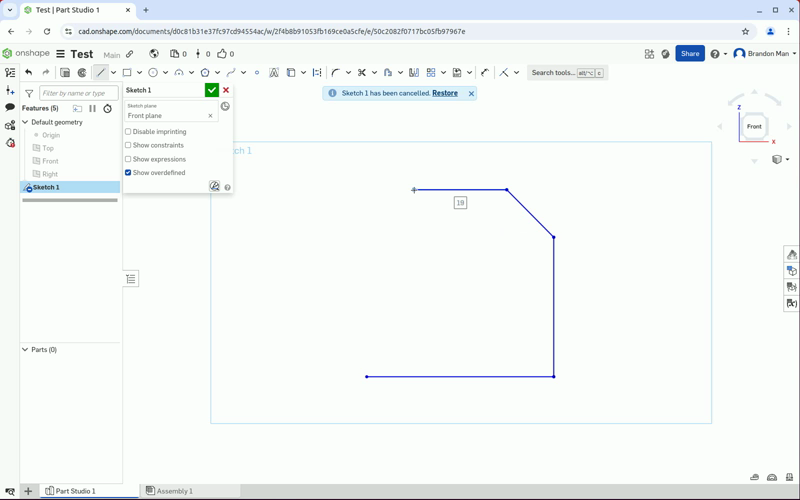
key_down(shift)
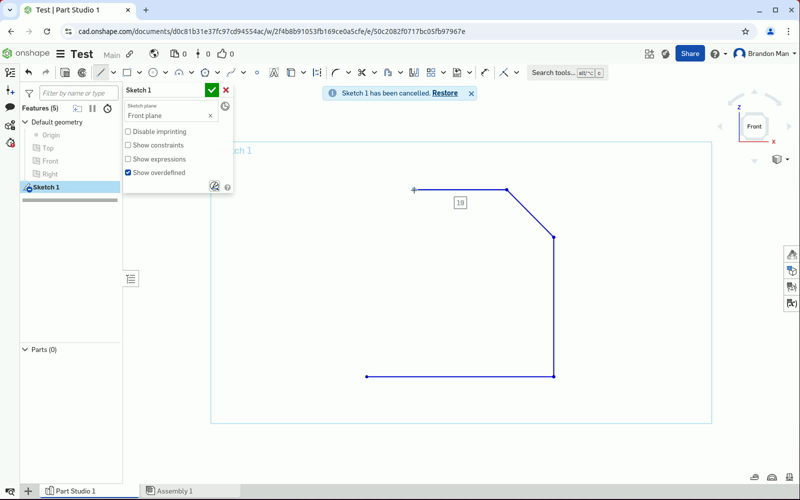
mouse_move(367, 237)
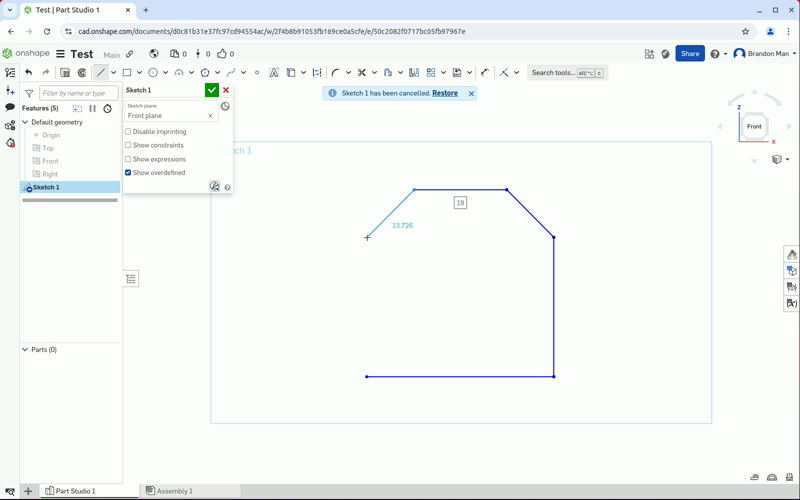
click(367, 237)
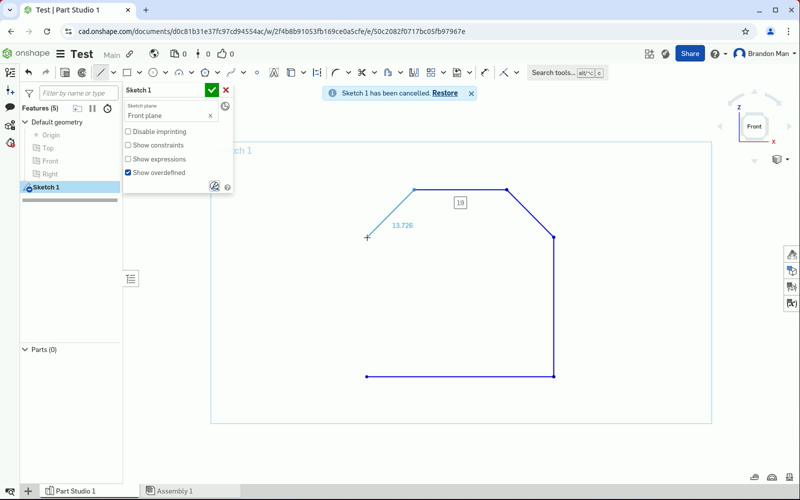
key_up(shift)
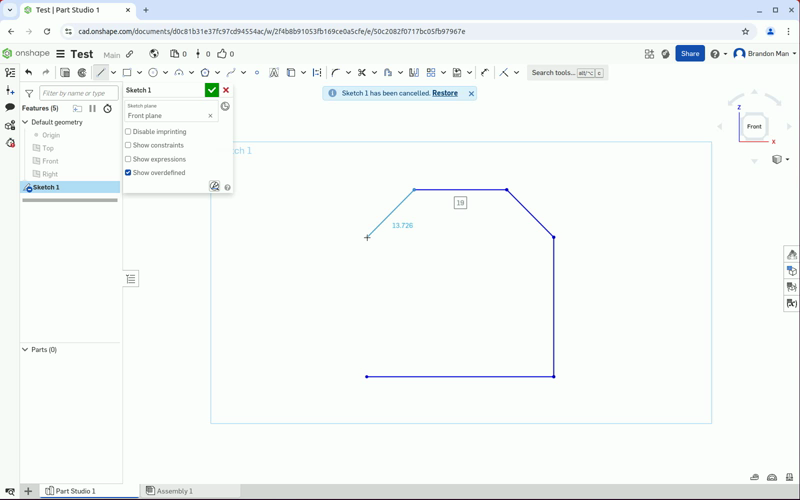
key_down(shift)
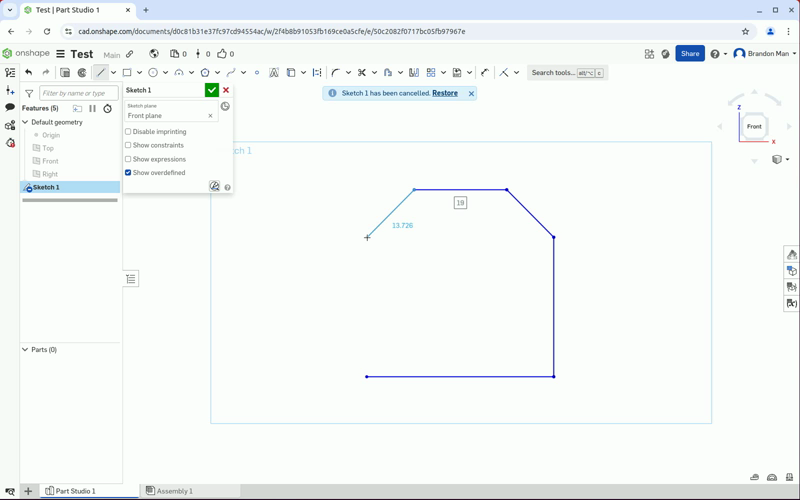
mouse_move(366, 376)
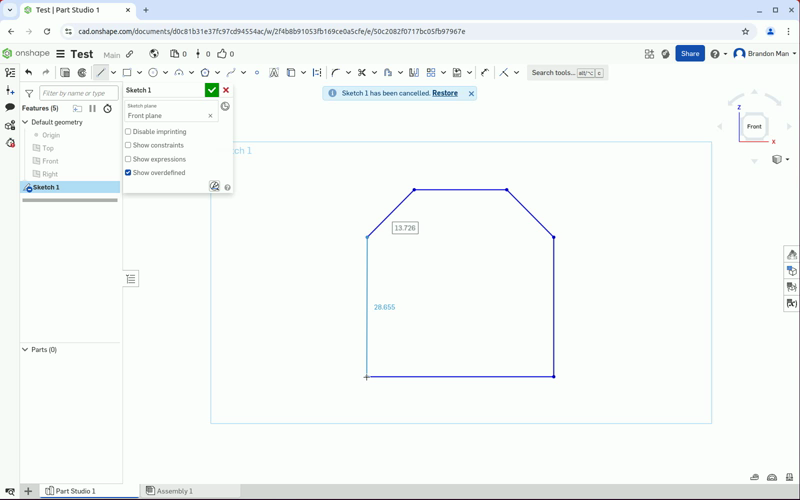
key_up(shift)
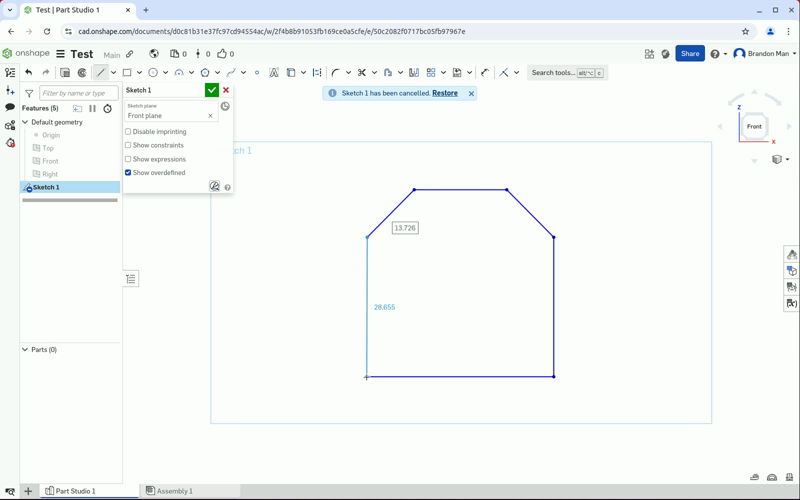
click(366, 376)
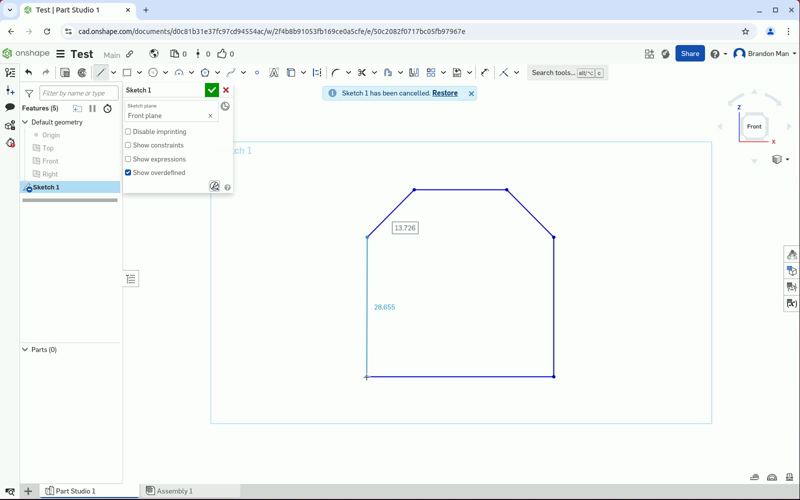
key(esc)
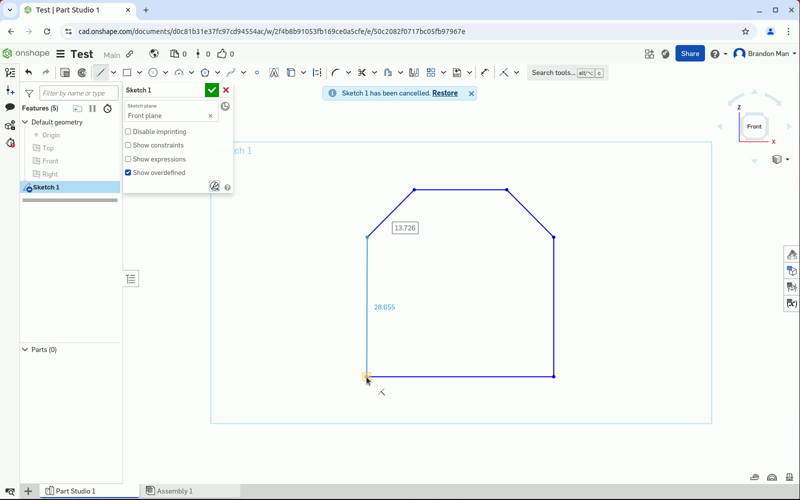
key(c)
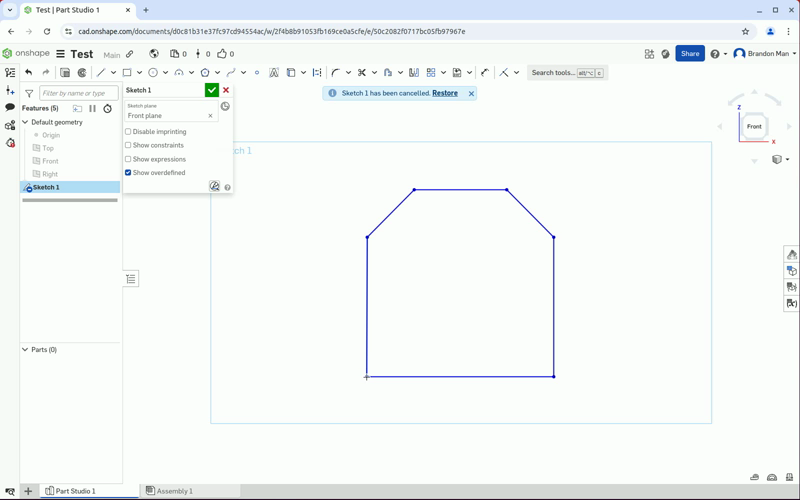
key_down(shift)
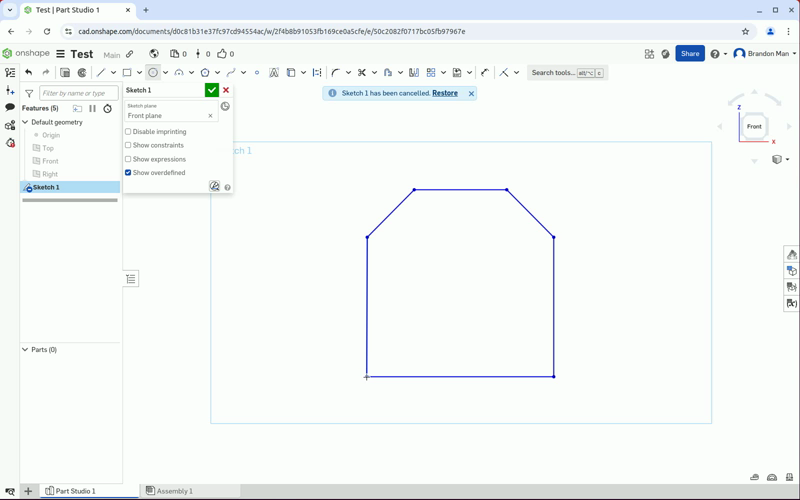
mouse_move(461, 282)
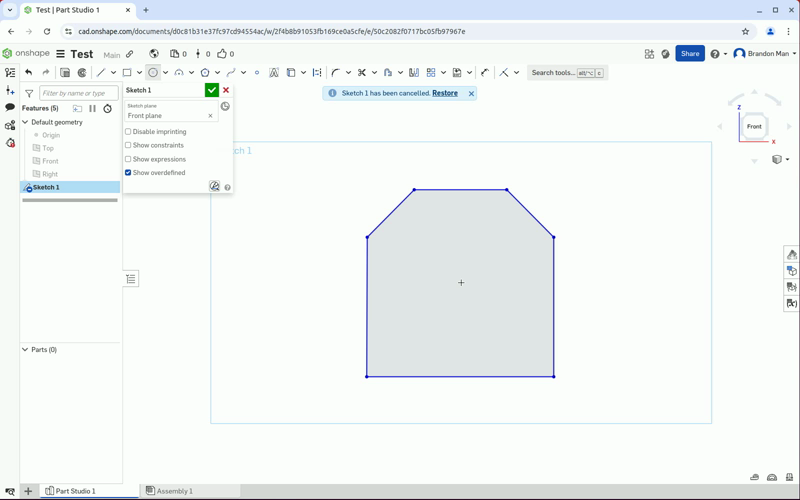
click(461, 282)
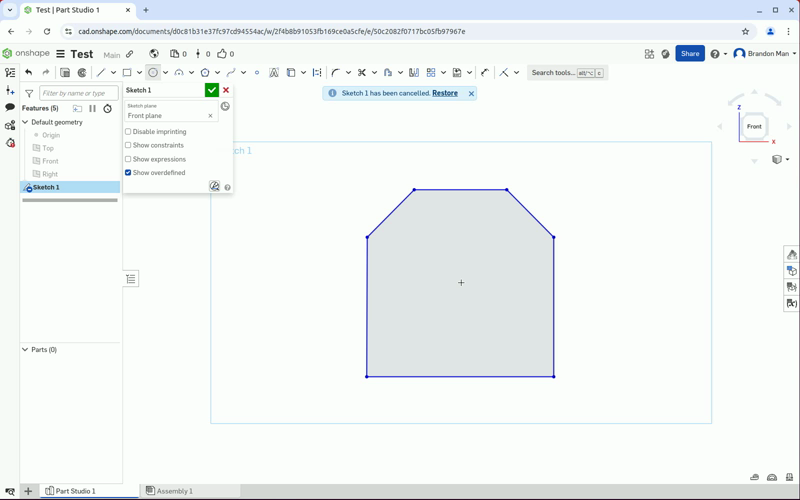
key_up(shift)
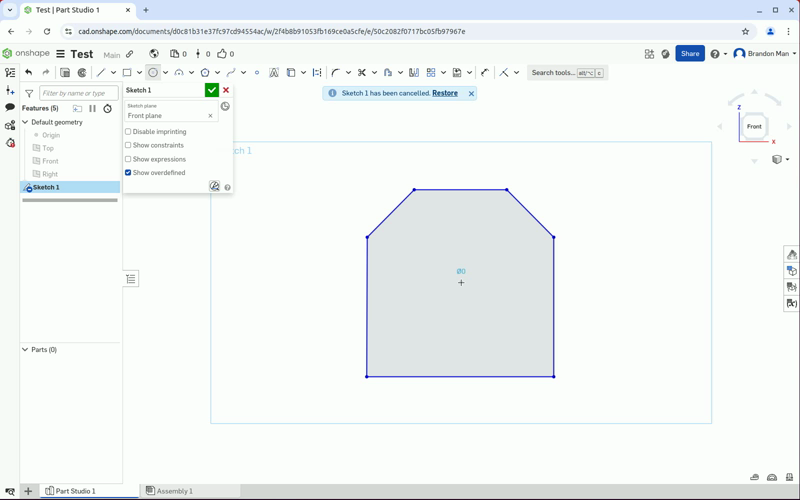
mouse_move(536, 282)
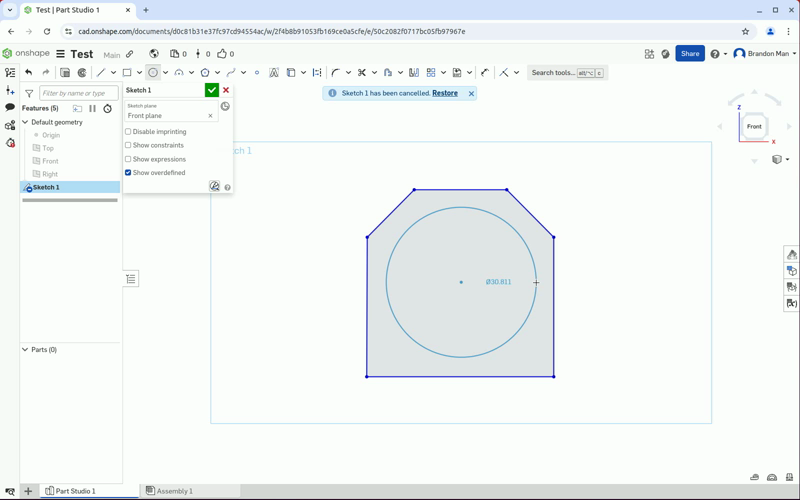
click(536, 282)
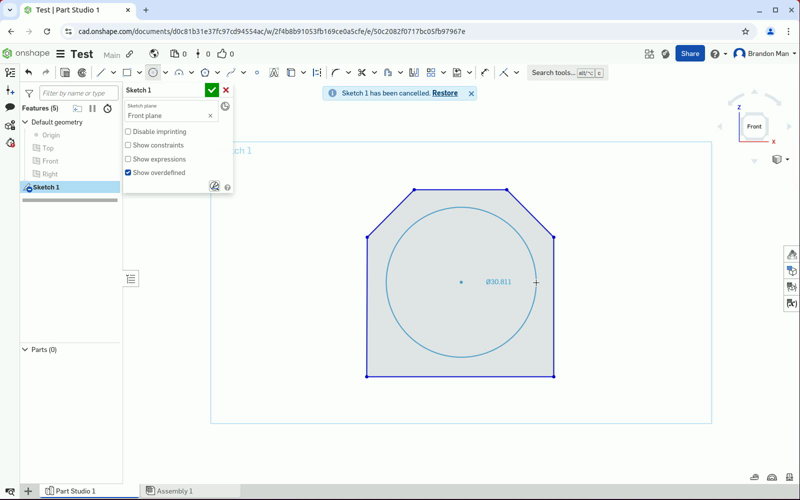
key(esc)
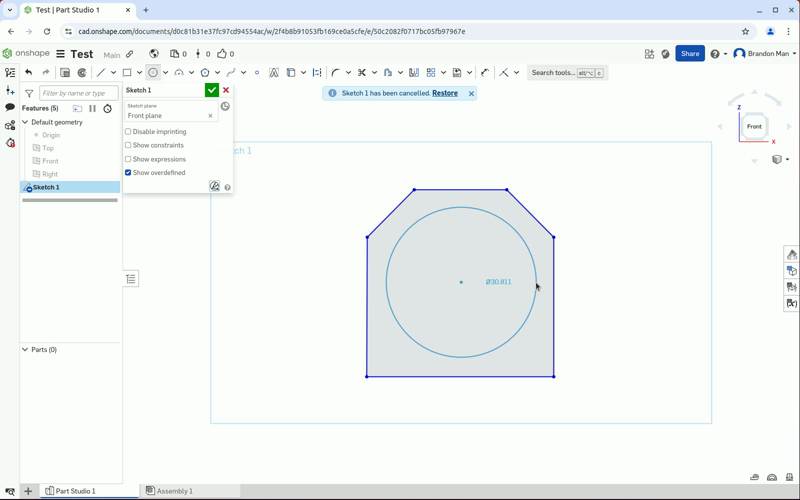
mouse_move(425, 358)
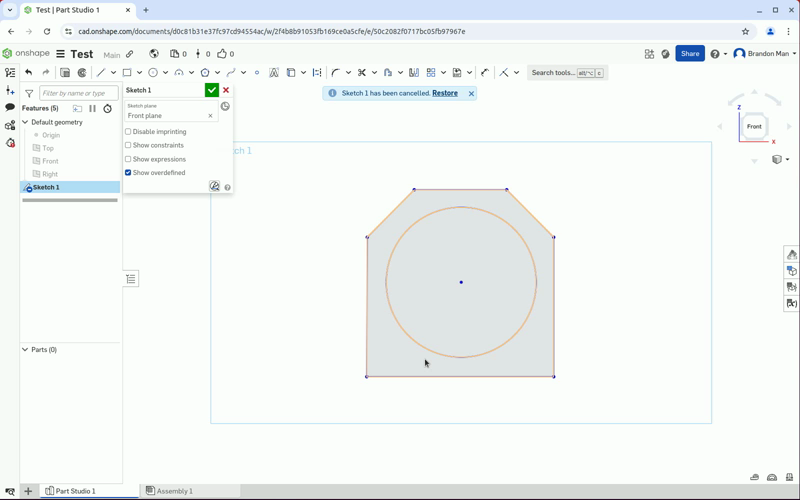
click(425, 358)
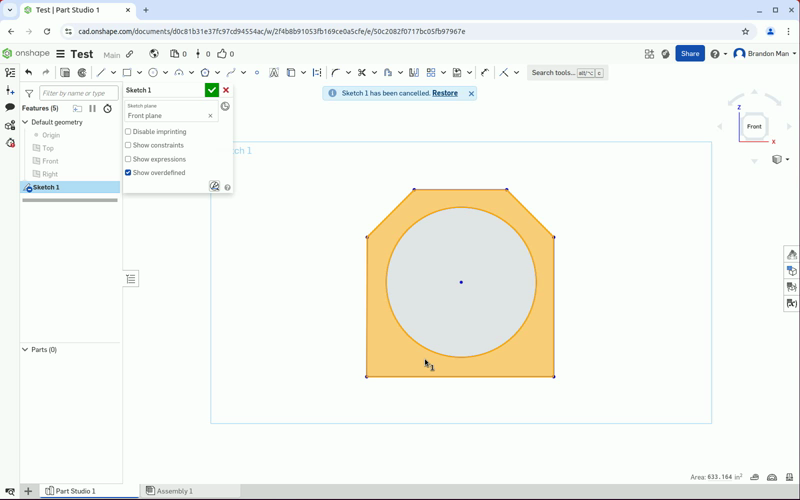
mouse_move(73, 352)
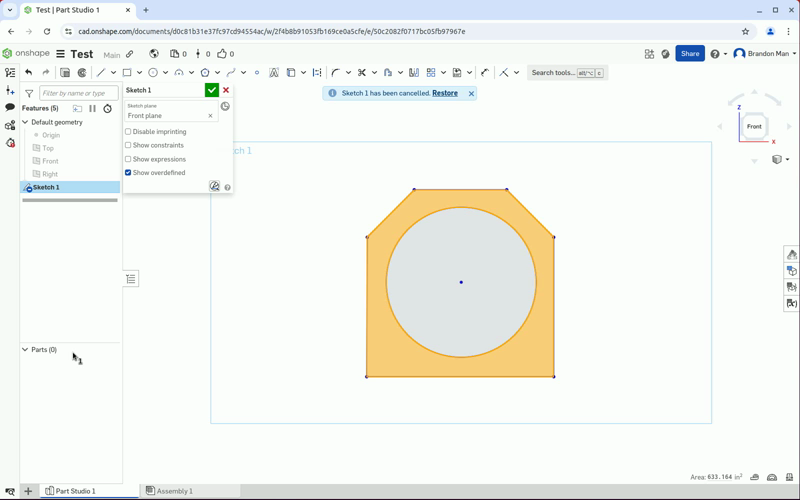
key(shift+y)
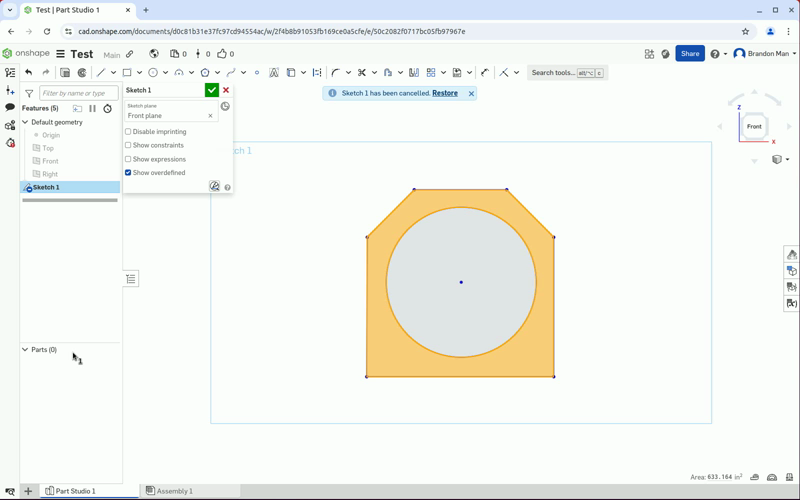
key(shift+e)
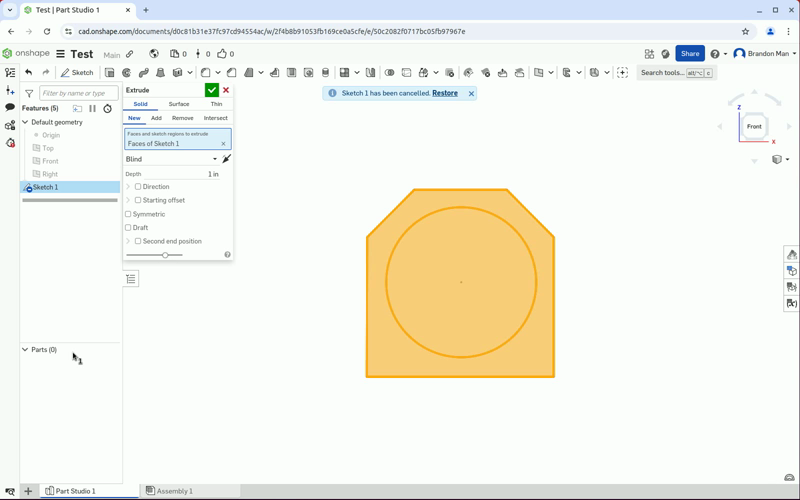
mouse_move(143, 106)
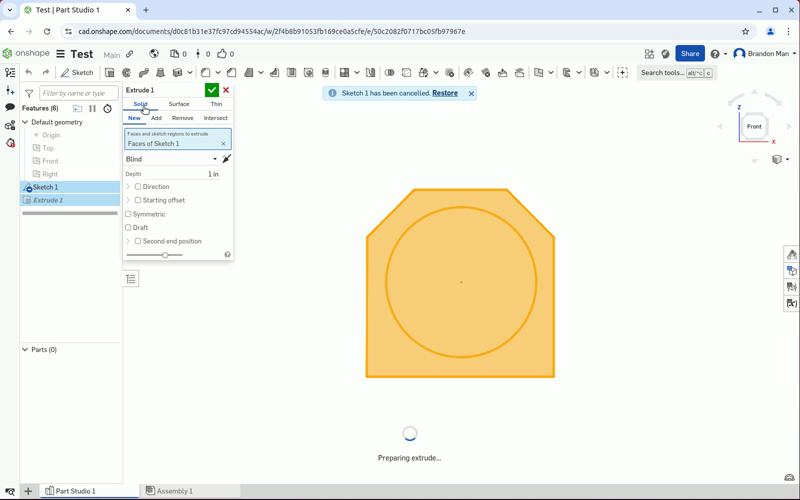
click(143, 106)
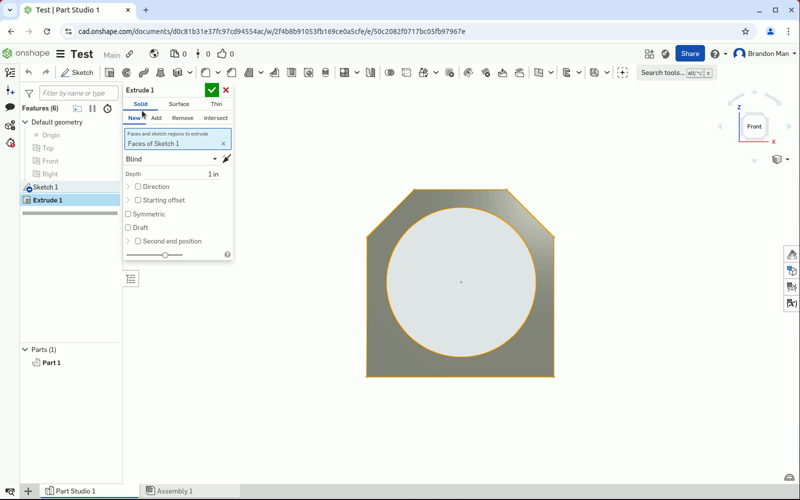
mouse_move(137, 120)
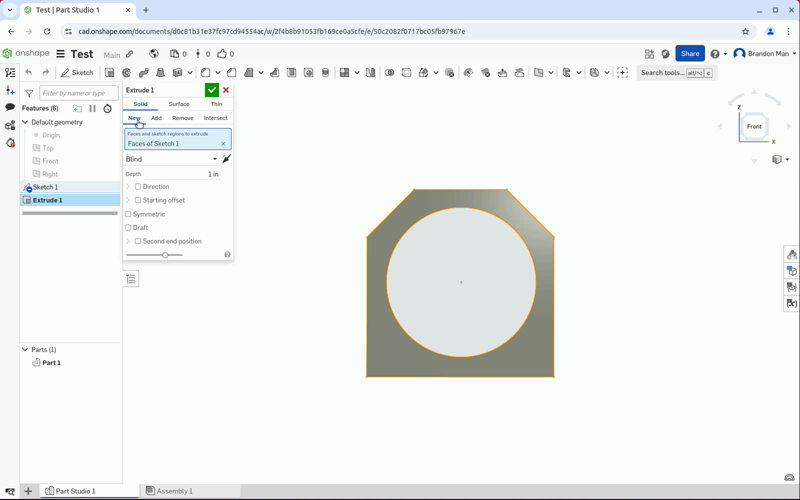
click(137, 120)
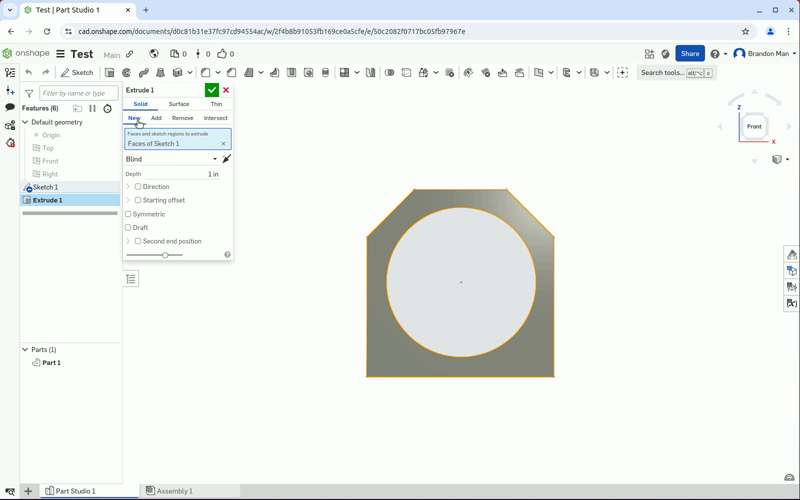
key(tab, 4)
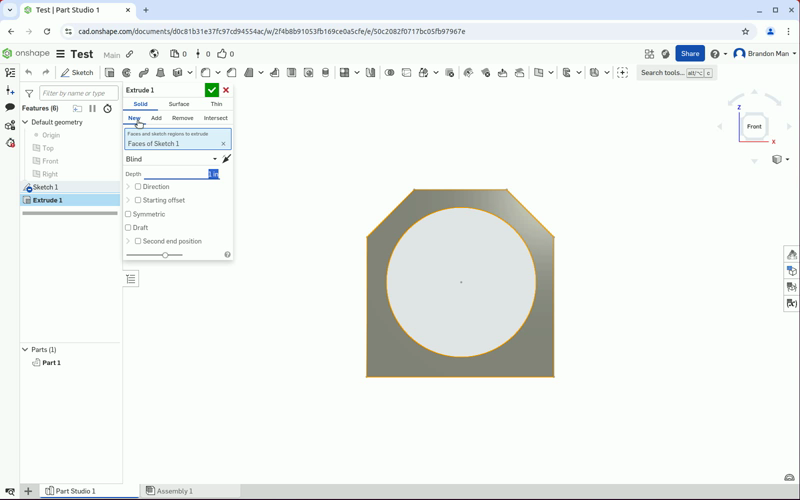
text(23.108)
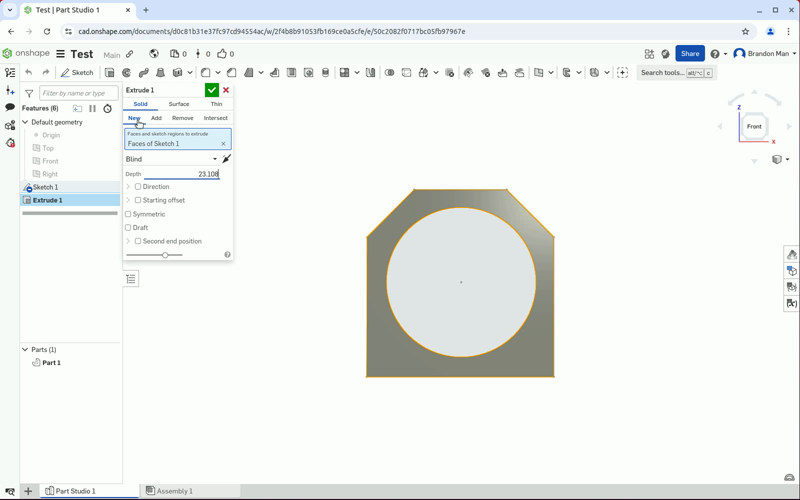
key(enter)
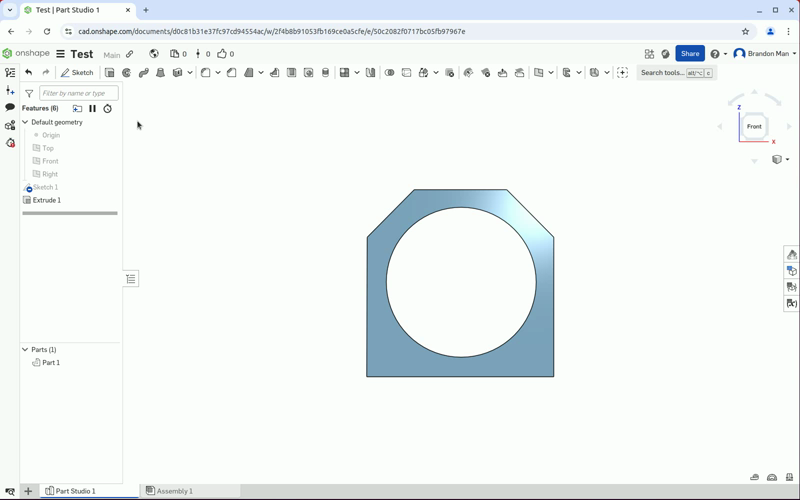
key(shift+h)
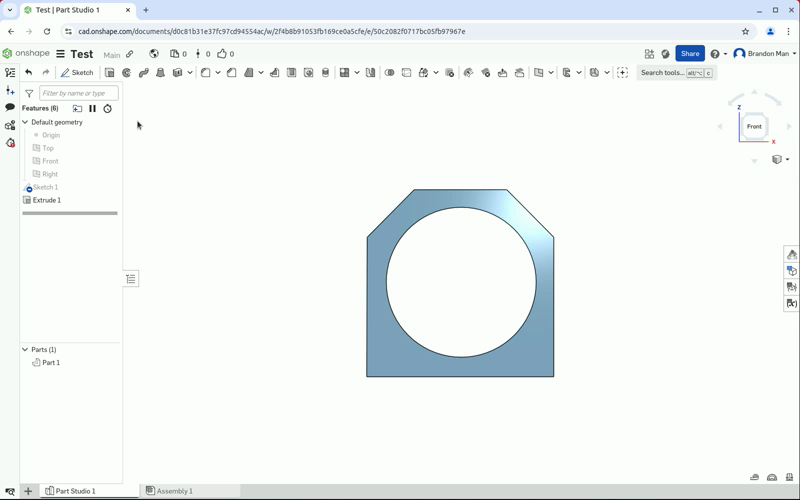
key(shift+h)
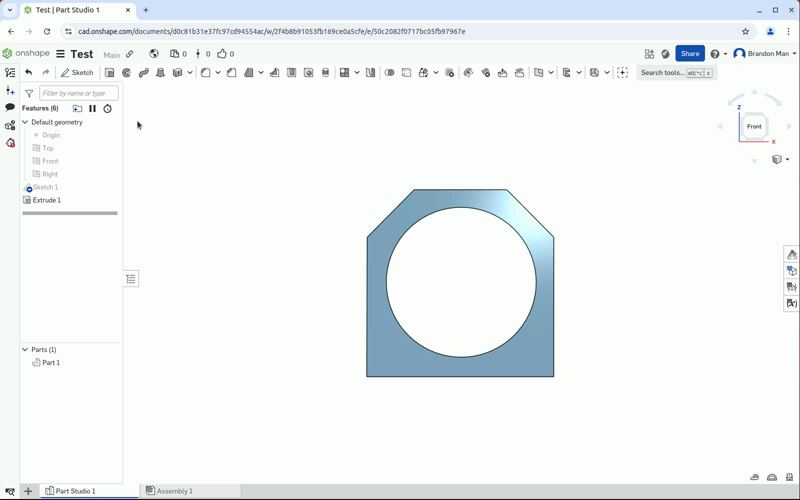
mouse_move(73, 189)
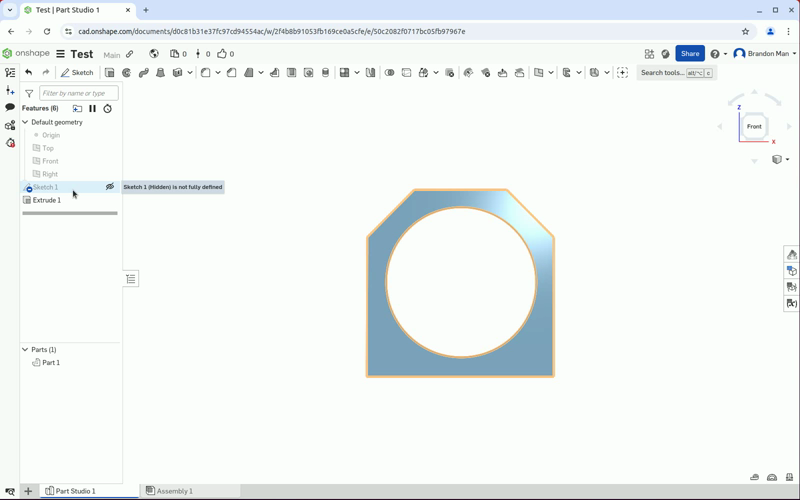
click(73, 189)
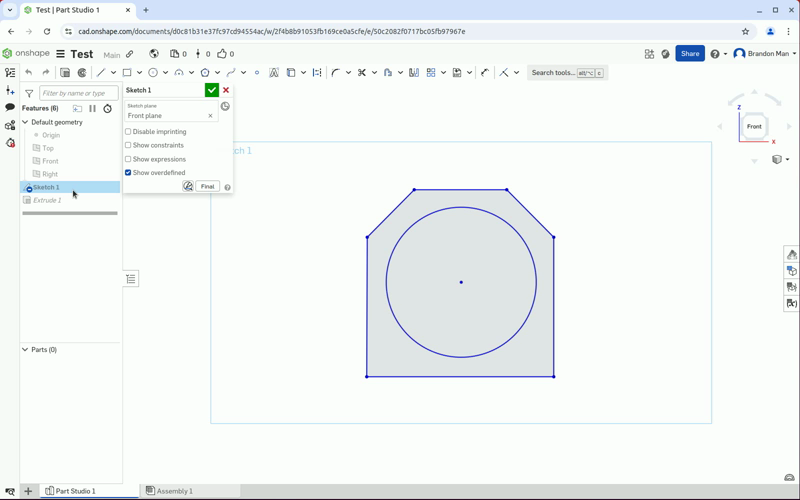
mouse_move(229, 92)
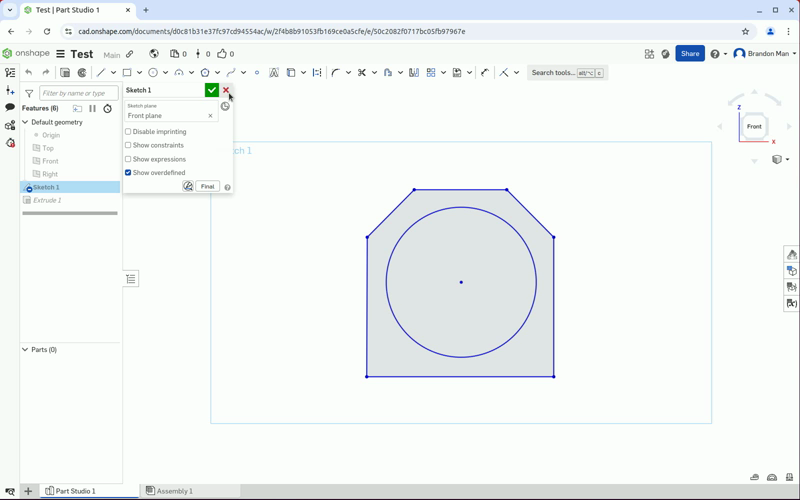
click(229, 92)
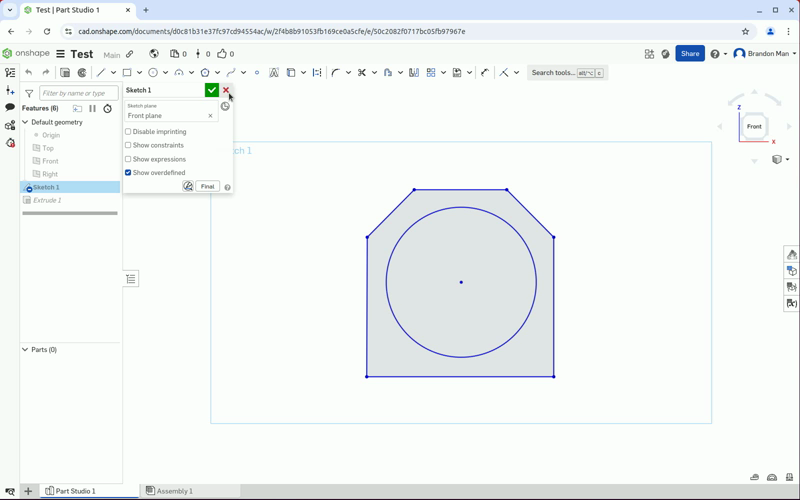
key(shift+s)
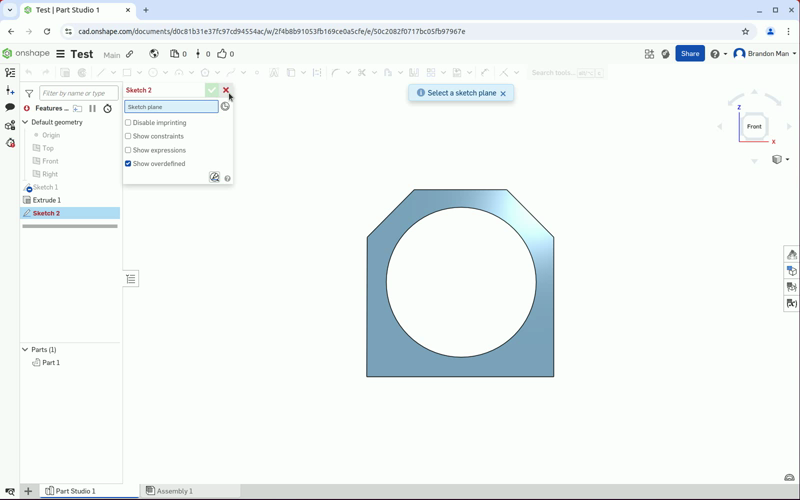
mouse_move(73, 163)
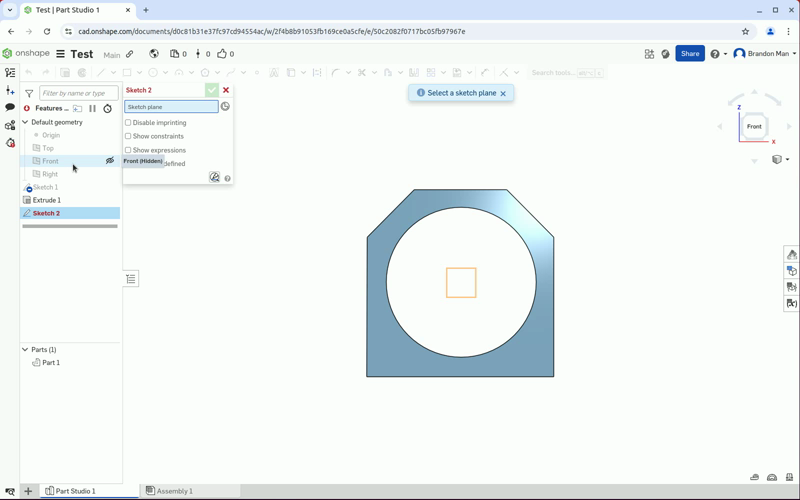
click(73, 163)
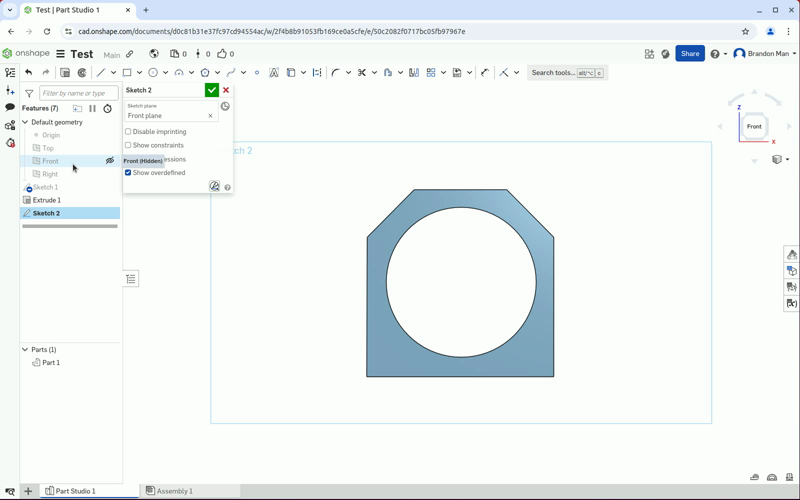
mouse_move(73, 352)
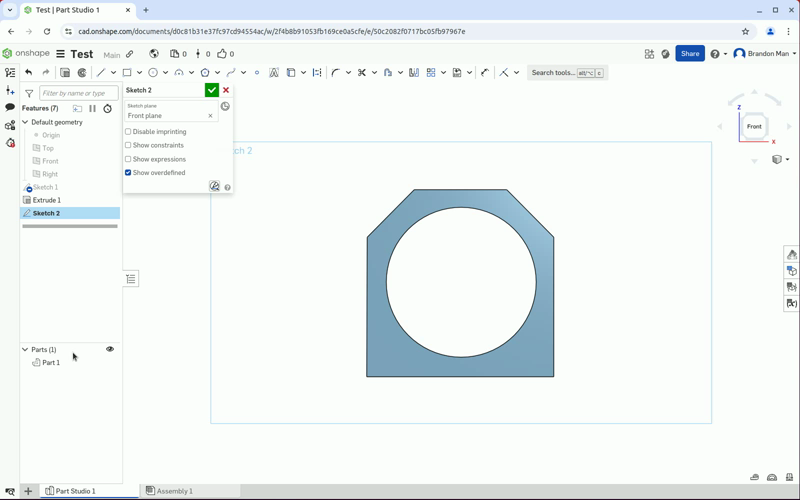
key(y)
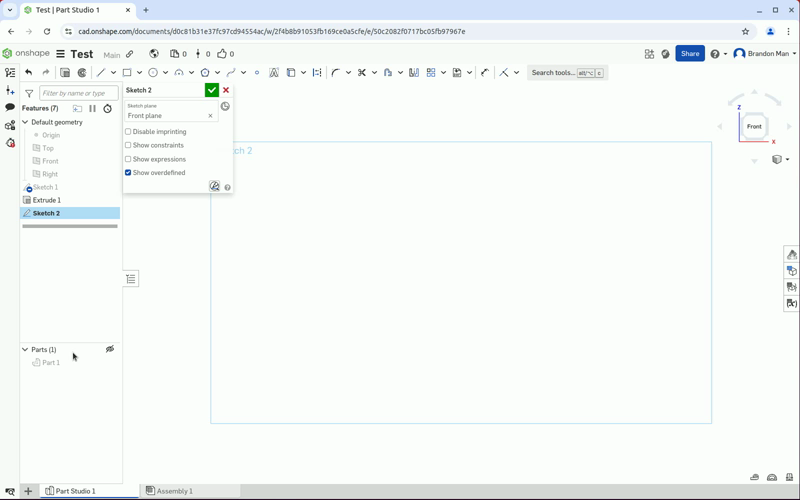
key(l)
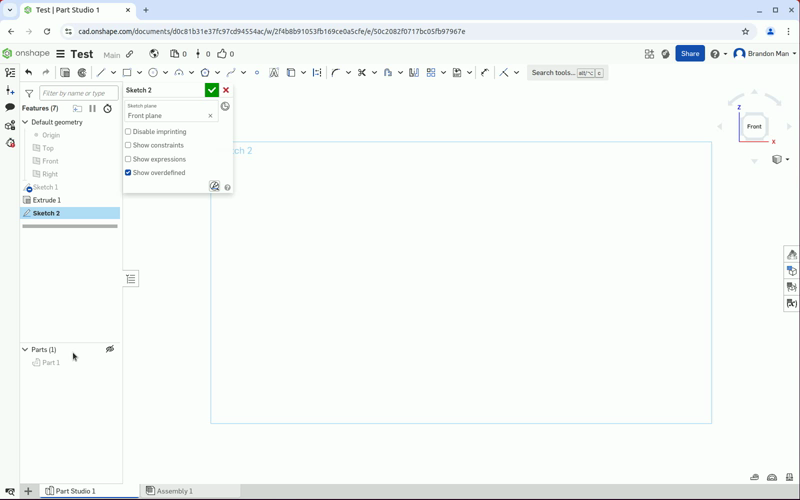
key_down(shift)
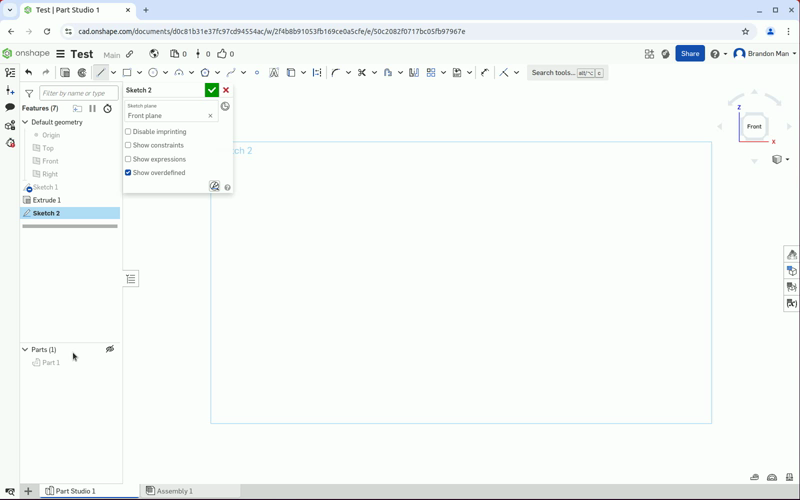
mouse_move(398, 240)
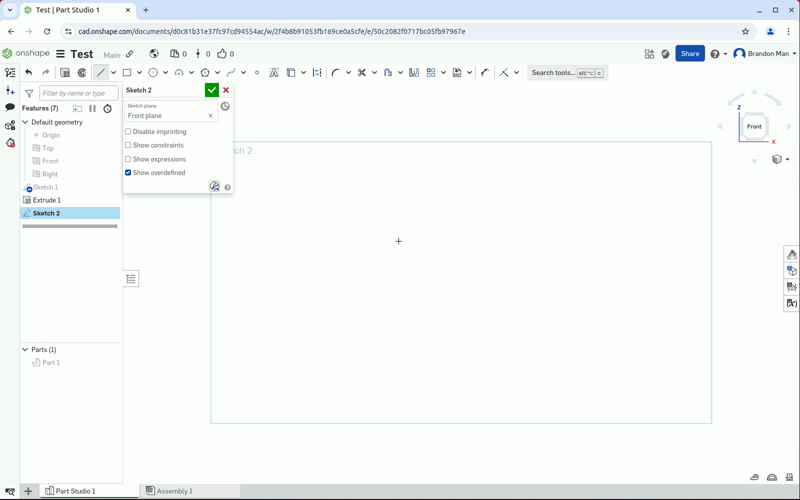
click(398, 240)
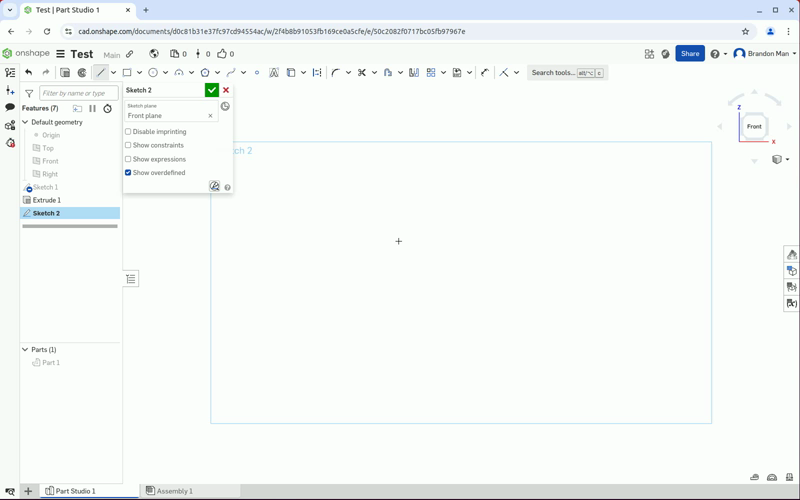
key_up(shift)
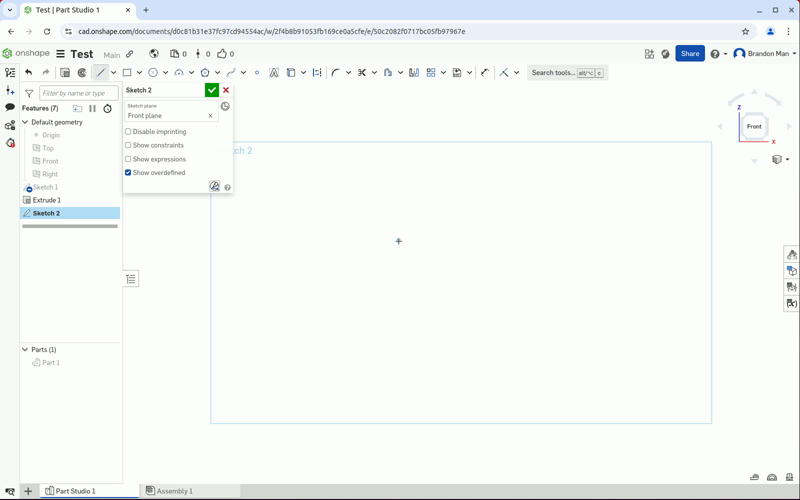
key_down(shift)
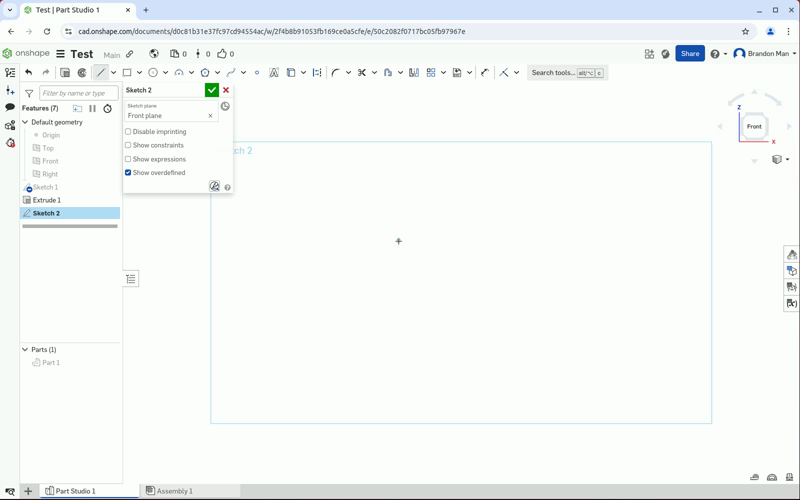
mouse_move(428, 240)
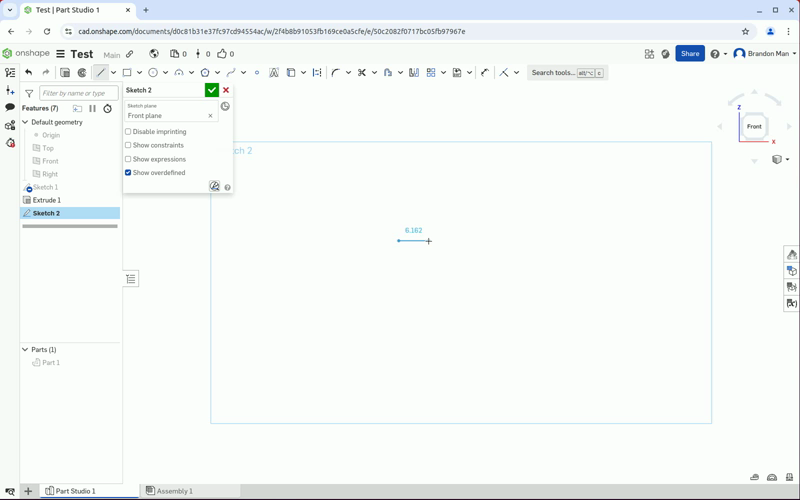
mouse_move(413, 240)
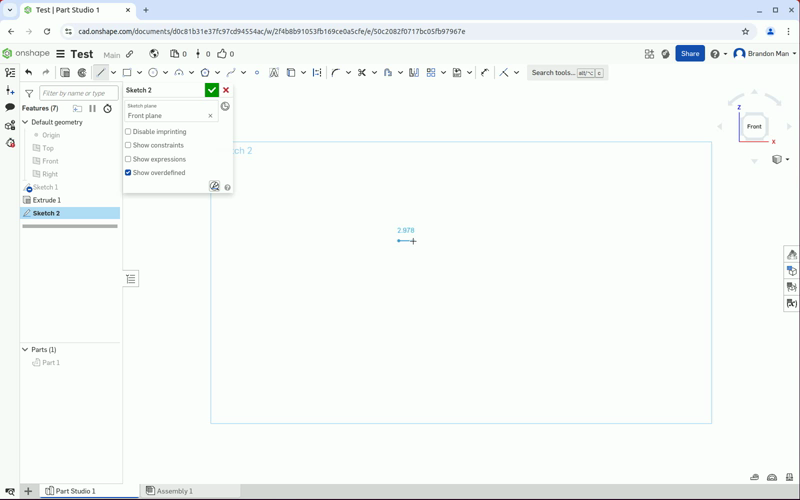
click(413, 240)
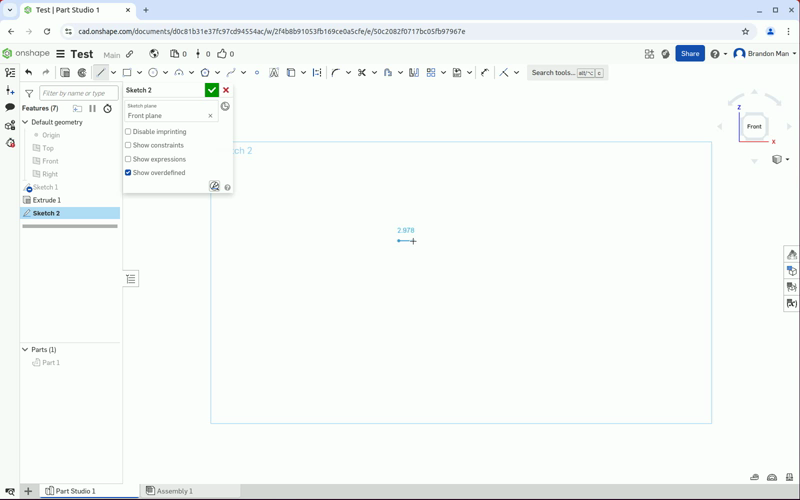
key_up(shift)
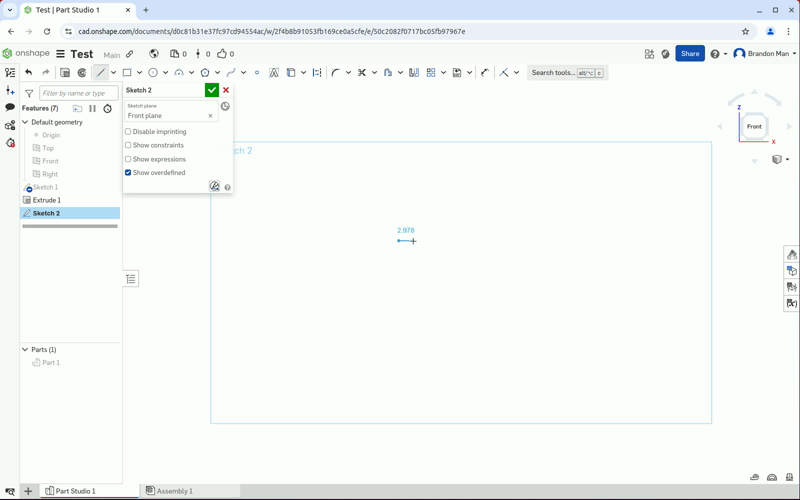
key_down(shift)
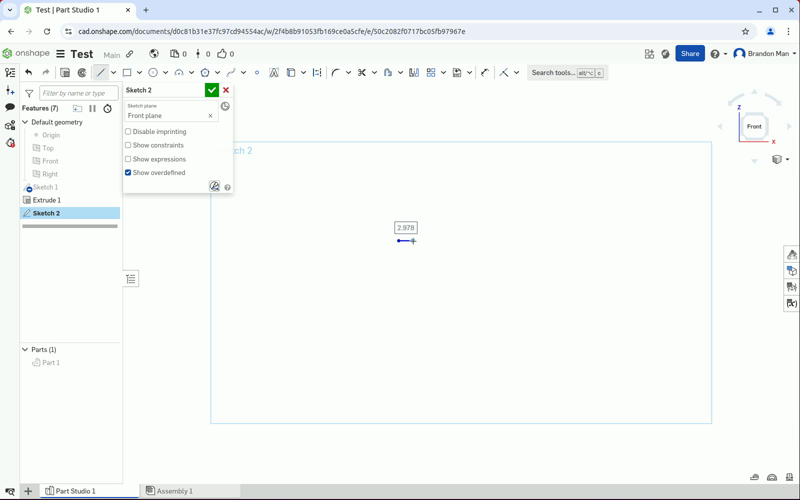
mouse_move(443, 240)
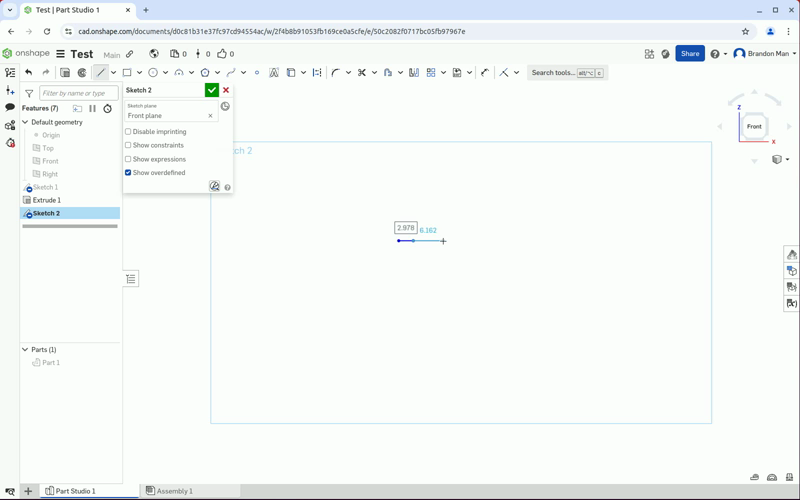
mouse_move(413, 224)
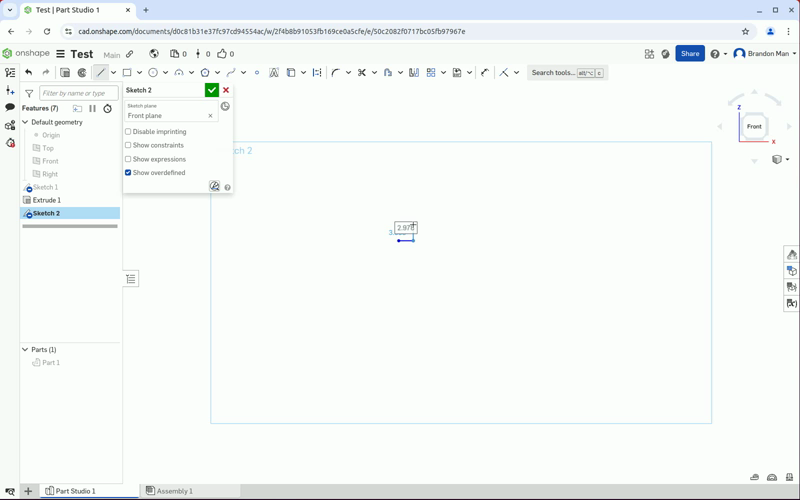
click(413, 224)
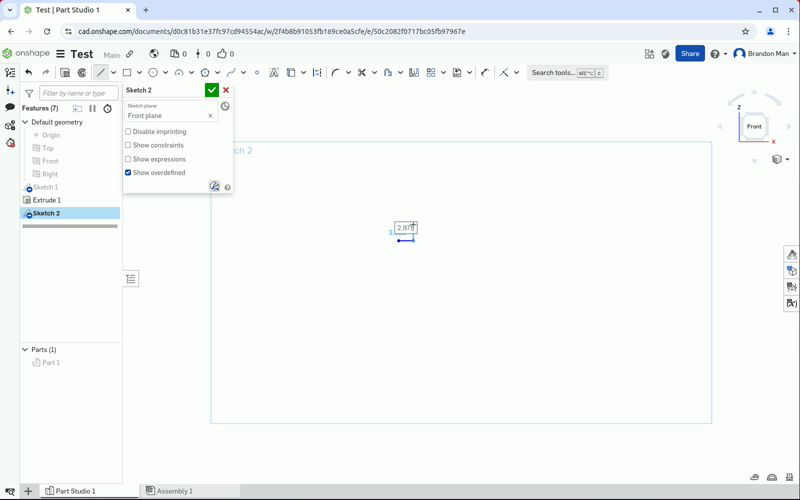
key_up(shift)
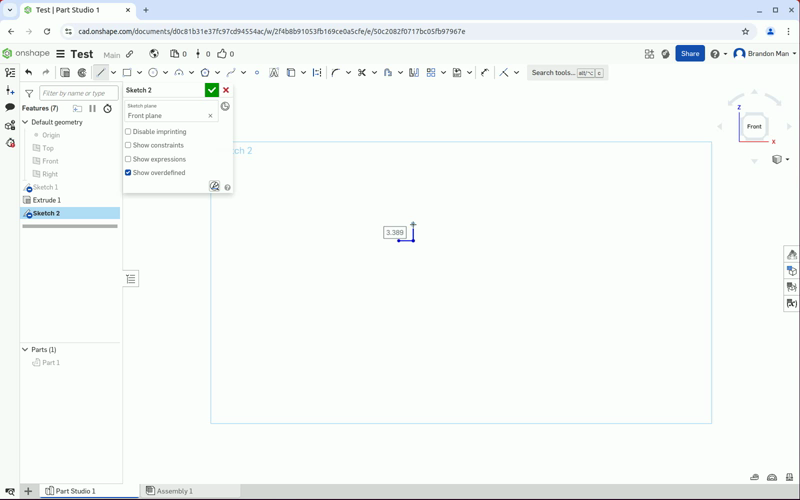
key(esc)
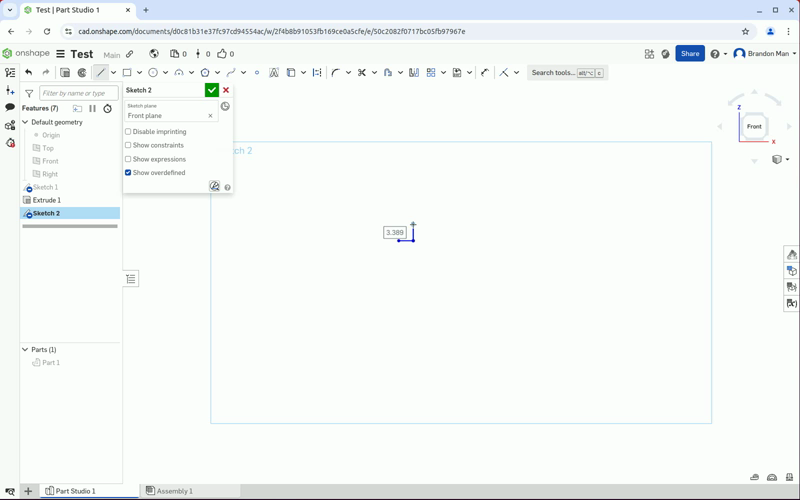
key(a)
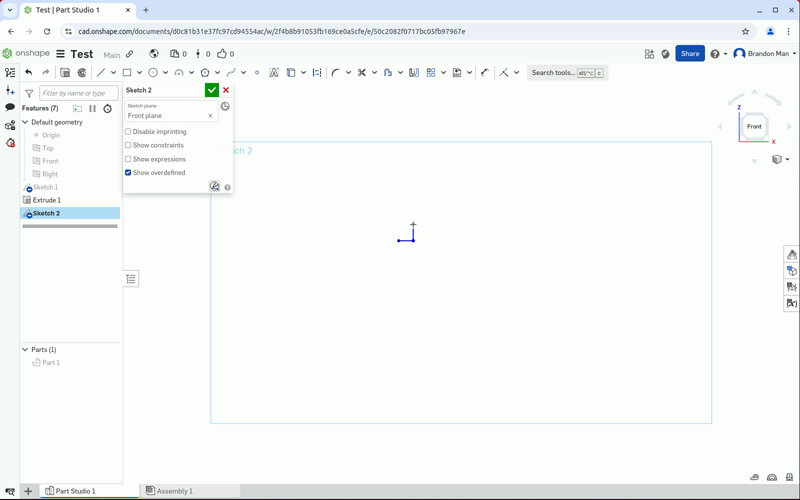
mouse_move(413, 224)
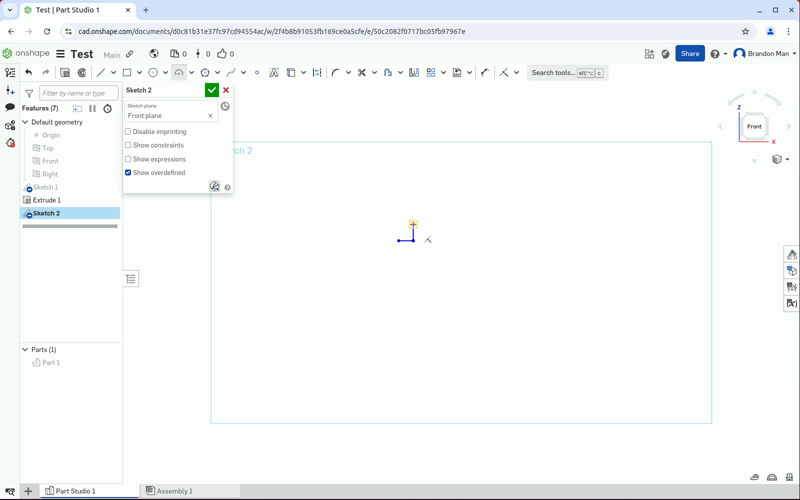
click(413, 224)
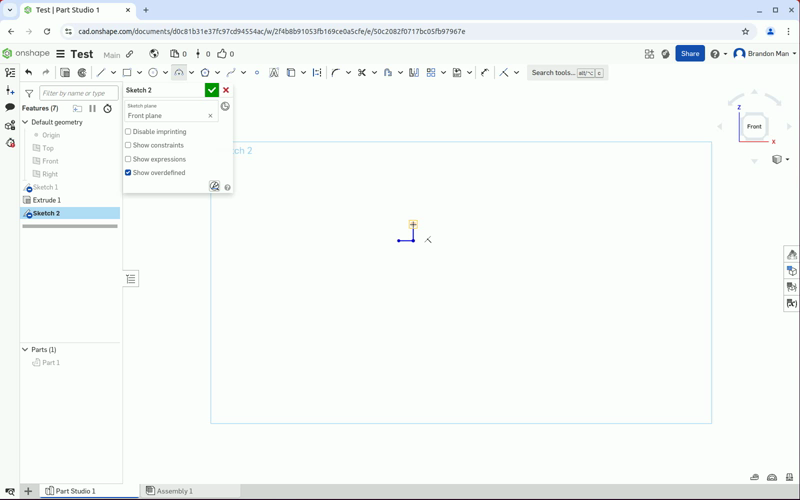
mouse_move(398, 240)
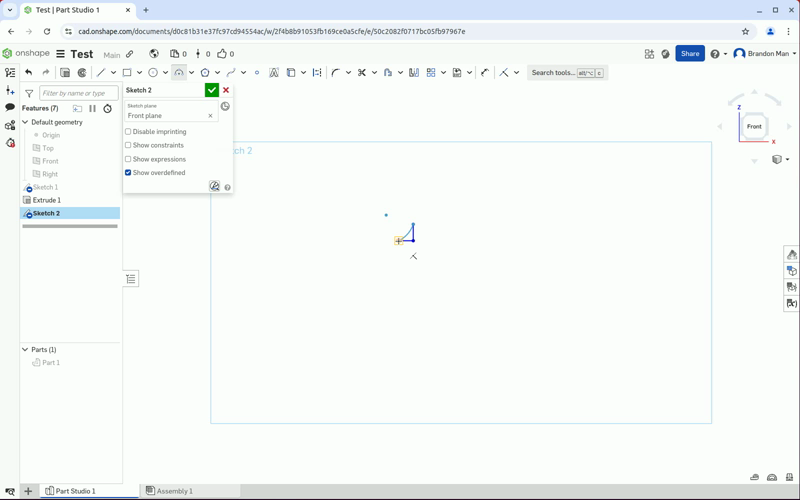
click(398, 240)
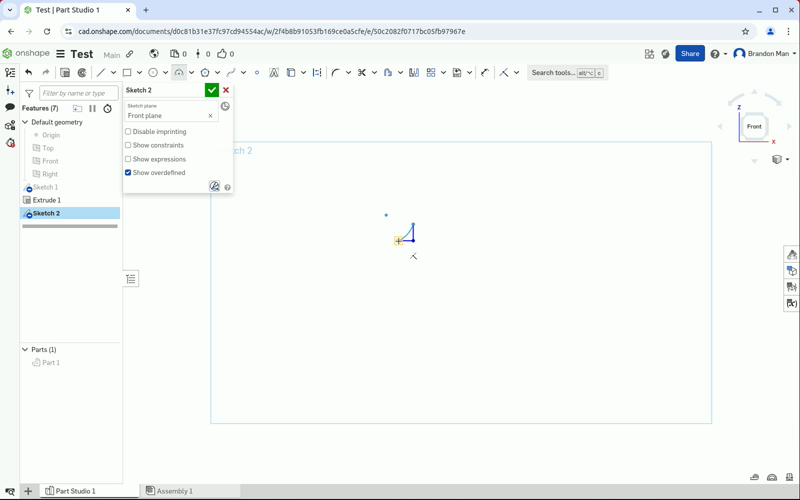
key_down(shift)
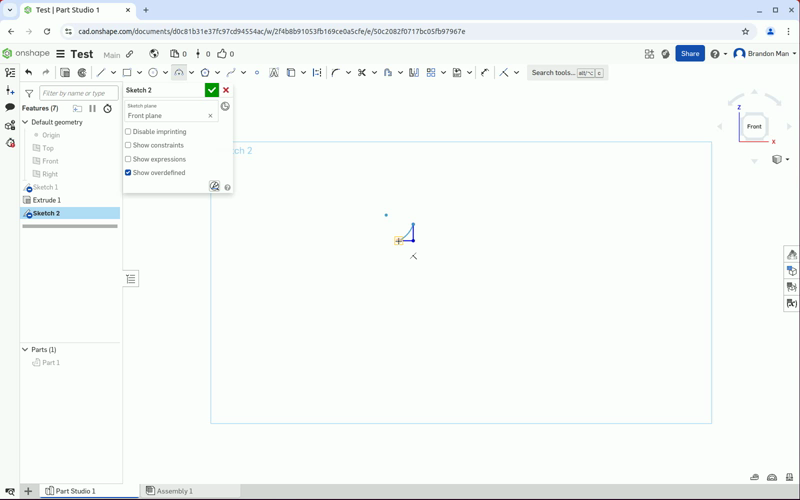
mouse_move(405, 232)
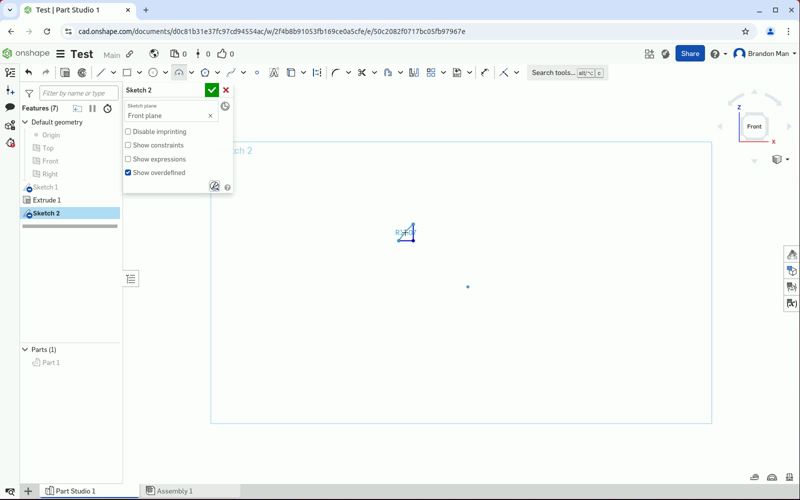
click(405, 232)
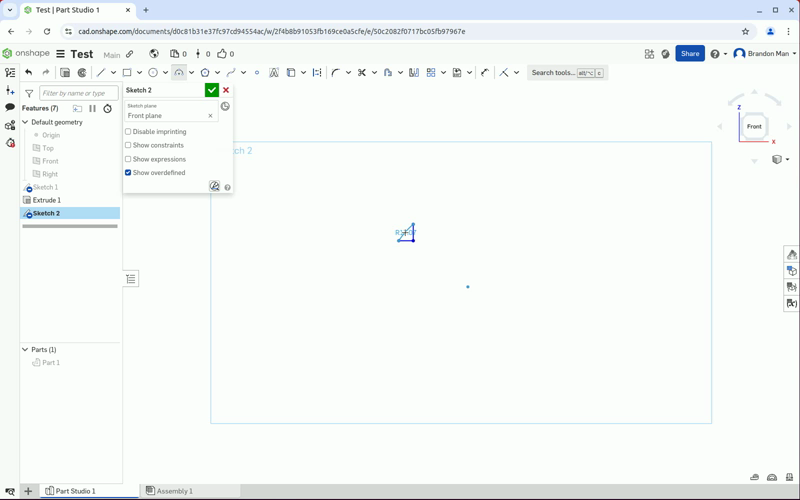
key_up(shift)
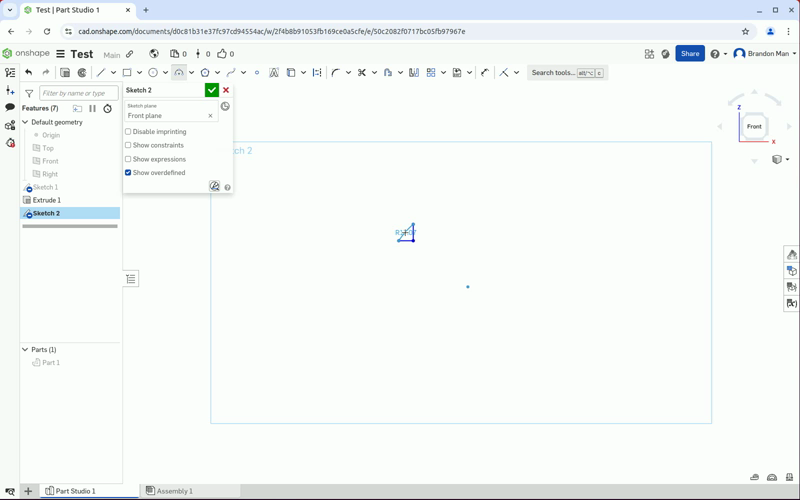
key(esc)
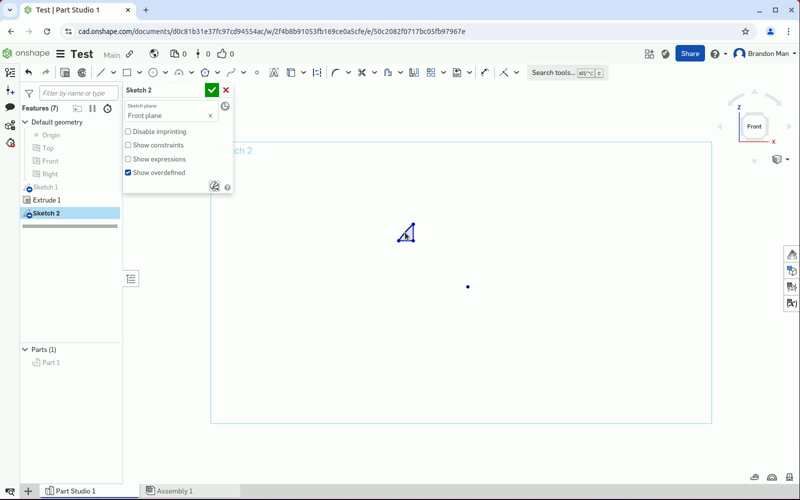
mouse_move(405, 237)
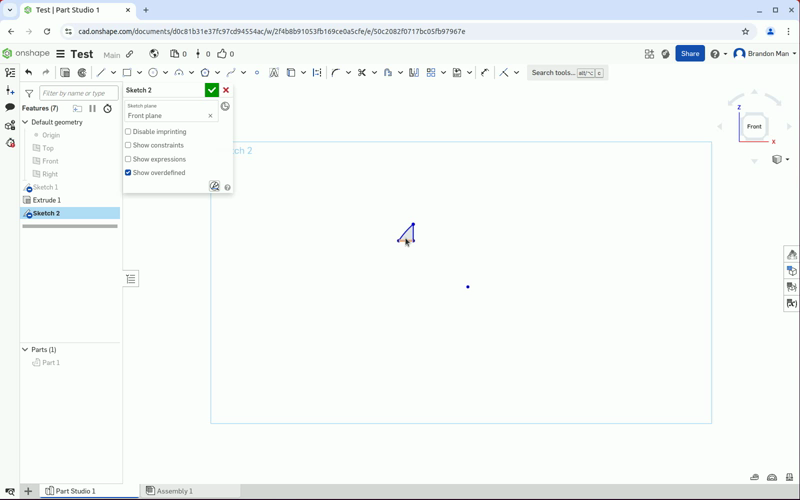
scroll(6)
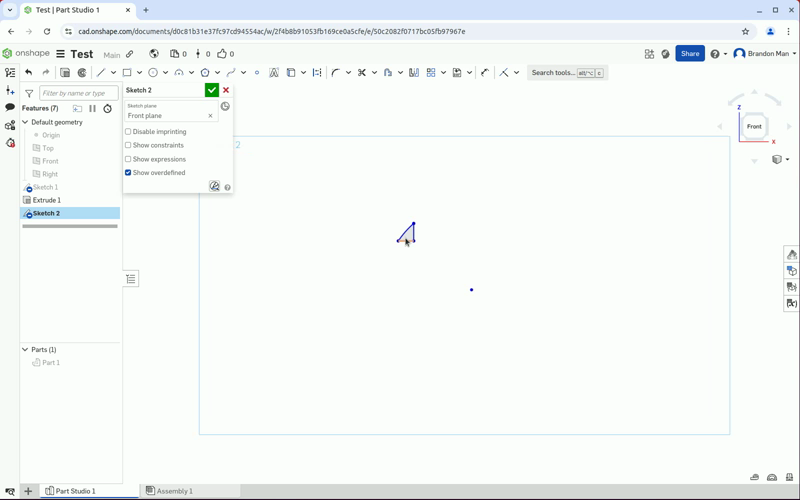
scroll(6)
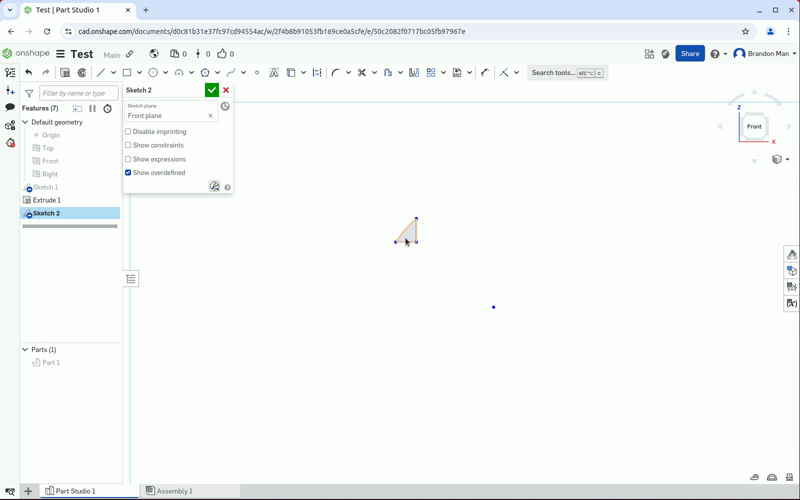
scroll(6)
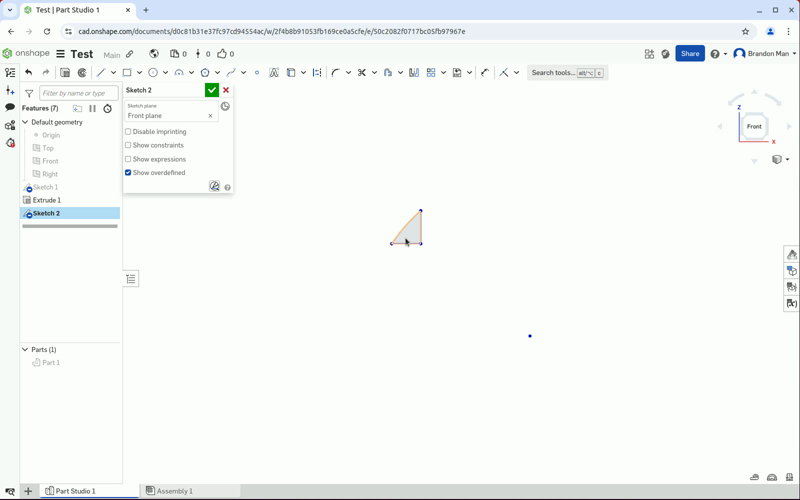
scroll(6)
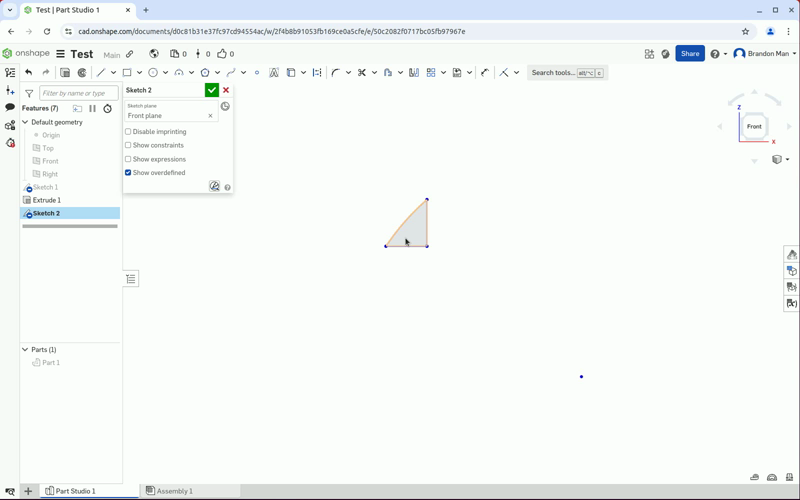
scroll(6)
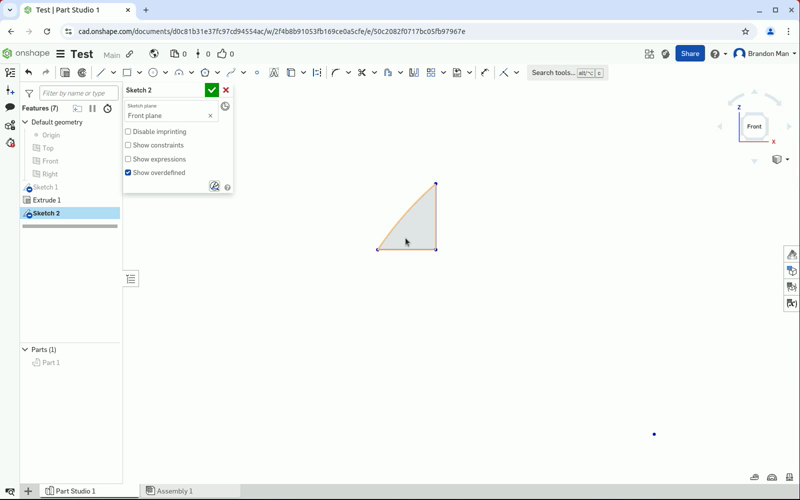
scroll(6)
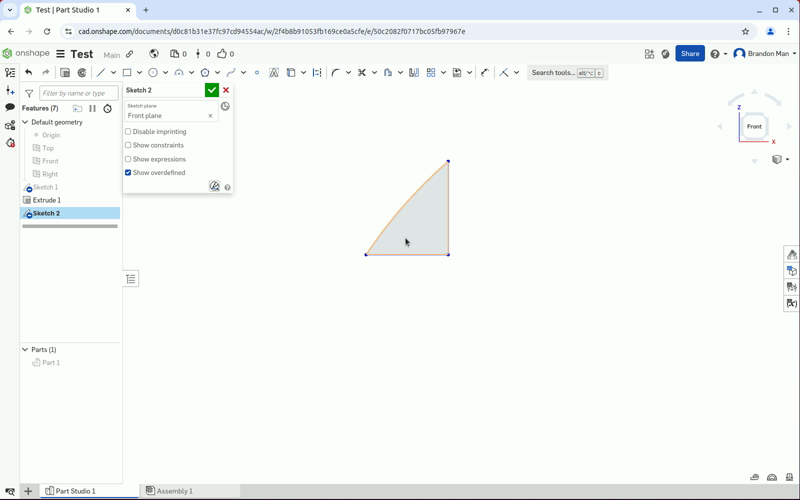
scroll(6)
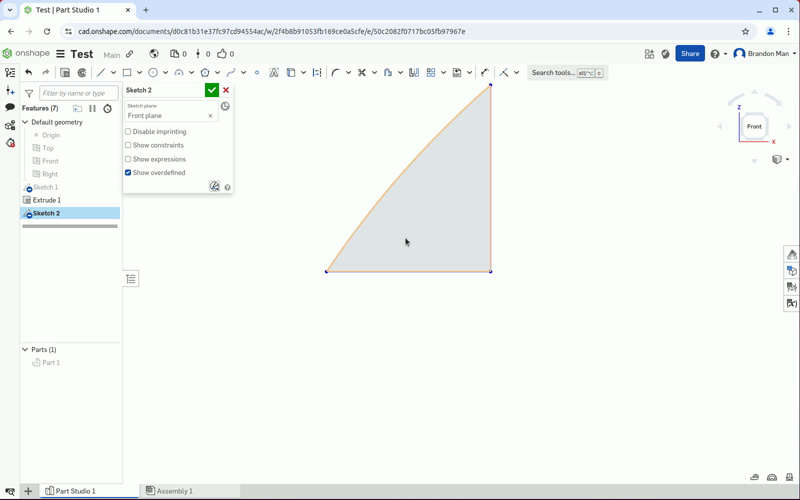
click(405, 237)
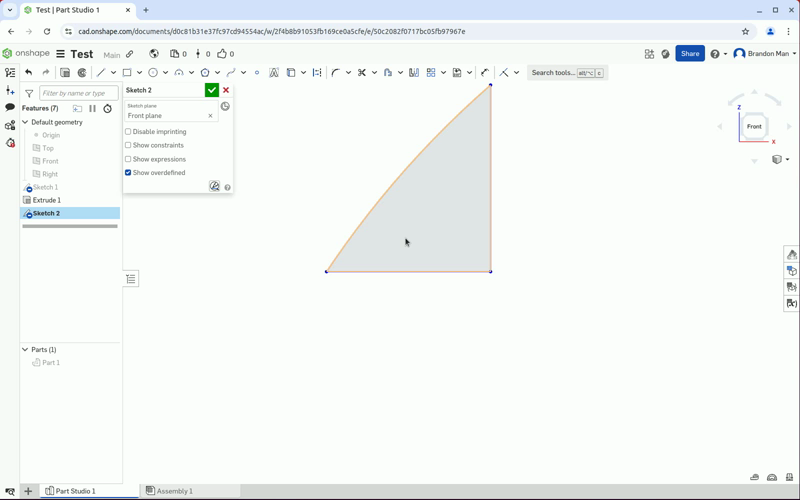
scroll(-6)
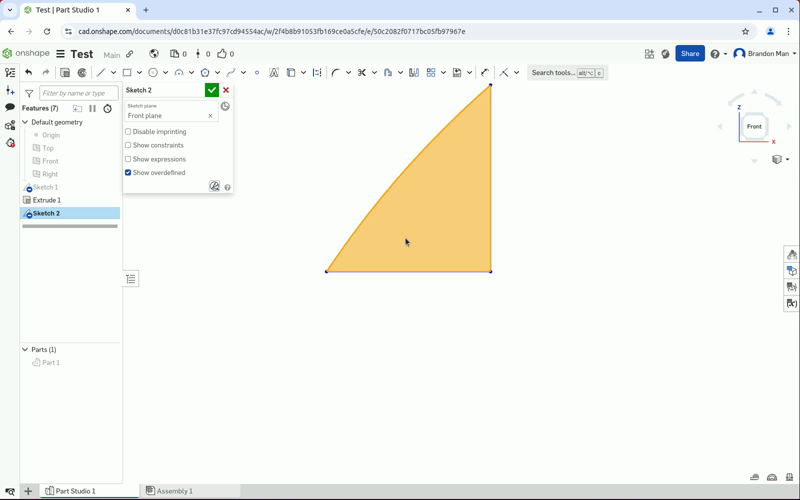
scroll(-6)
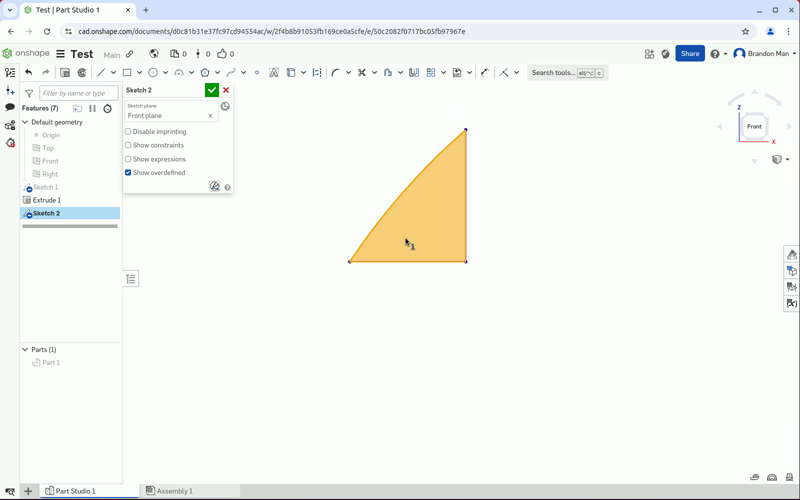
scroll(-6)
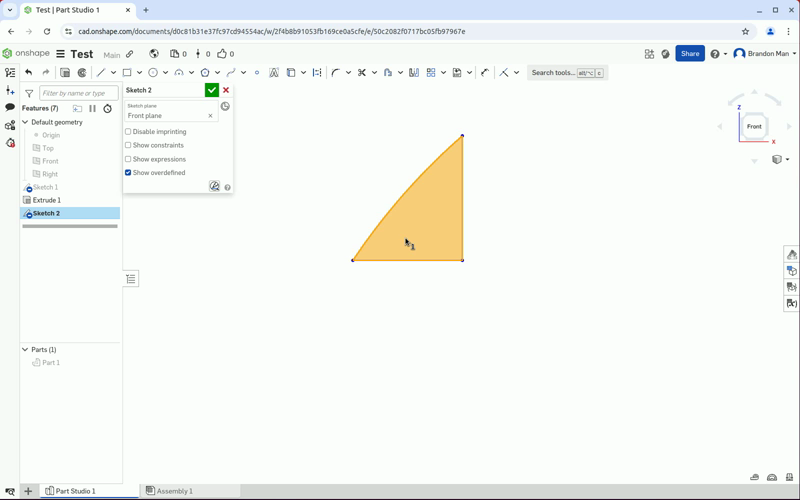
scroll(-6)
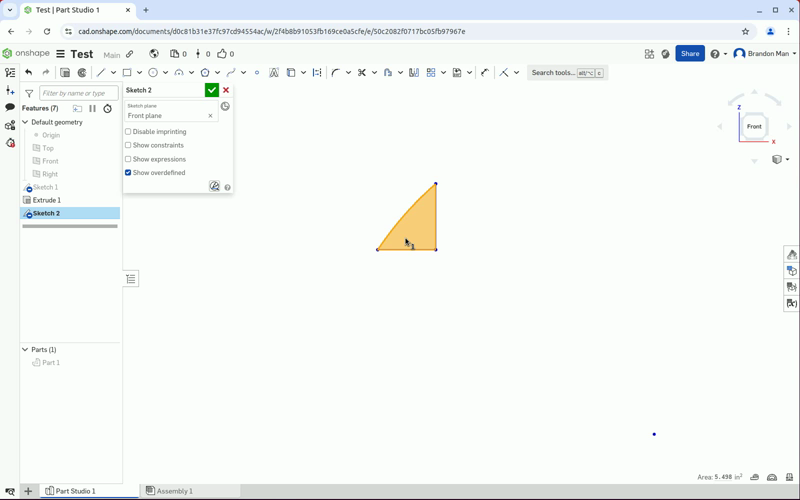
scroll(-6)
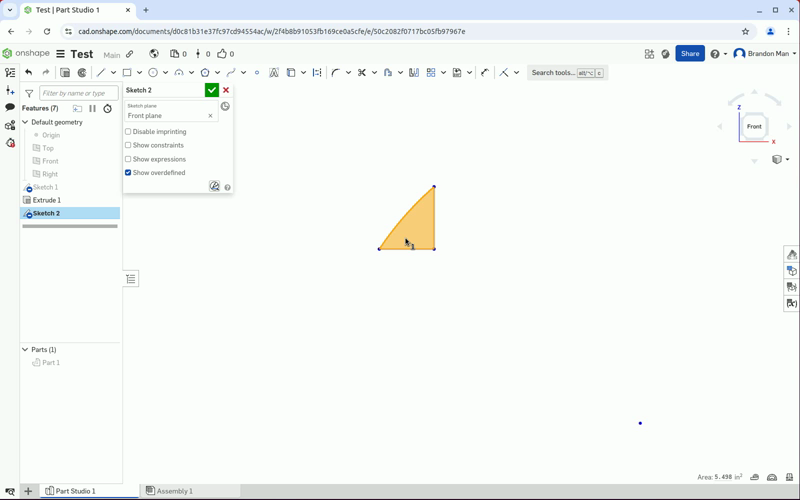
scroll(-6)
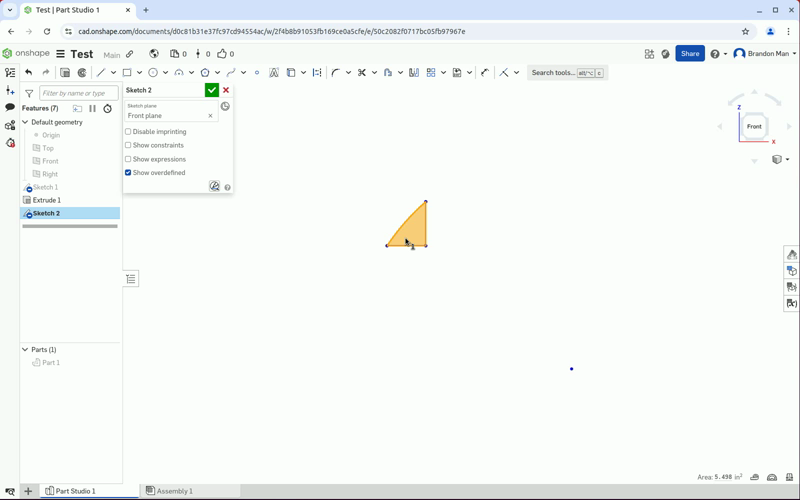
scroll(-6)
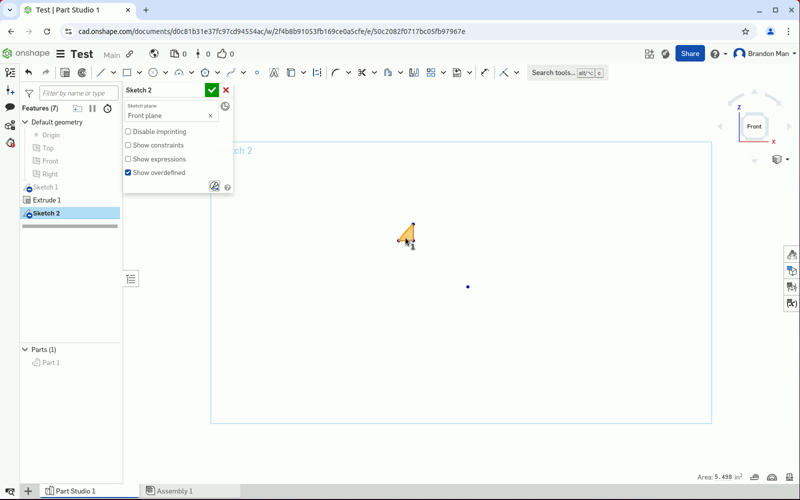
mouse_move(73, 352)
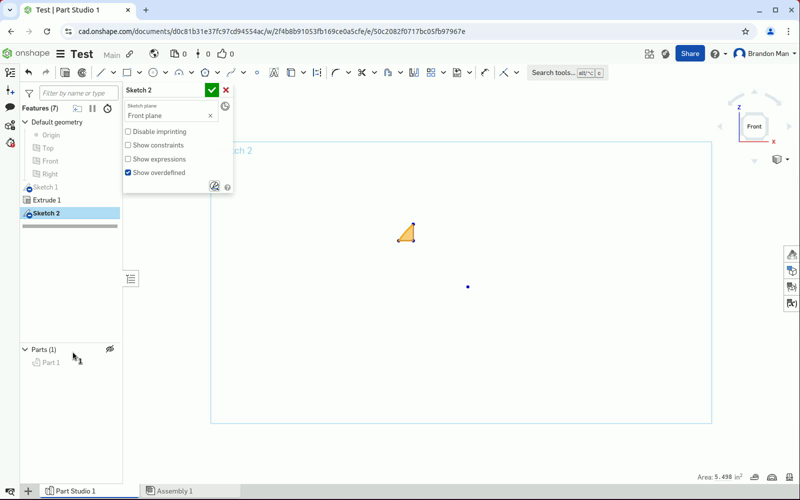
key(shift+y)
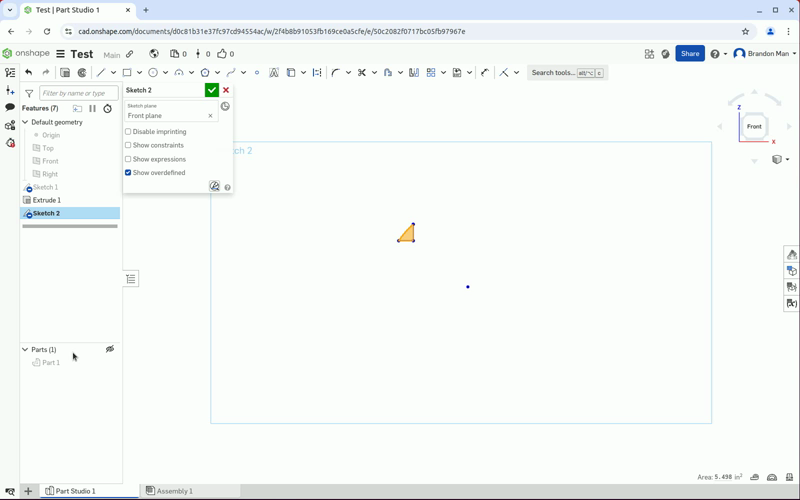
key(shift+e)
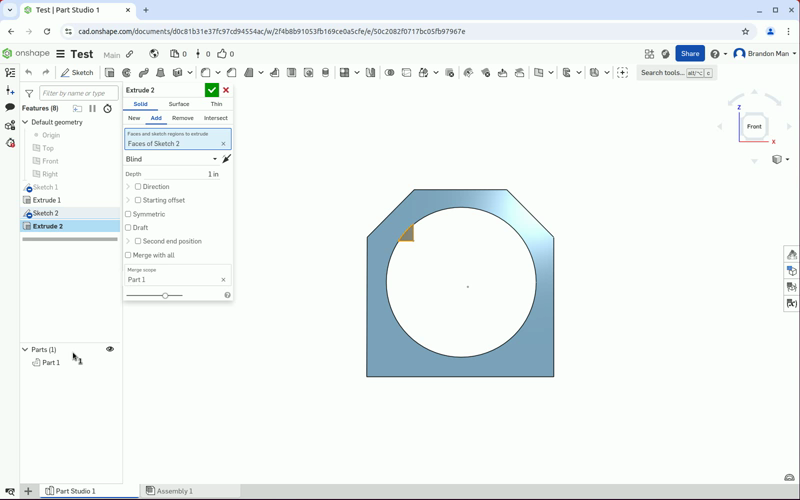
mouse_move(143, 106)
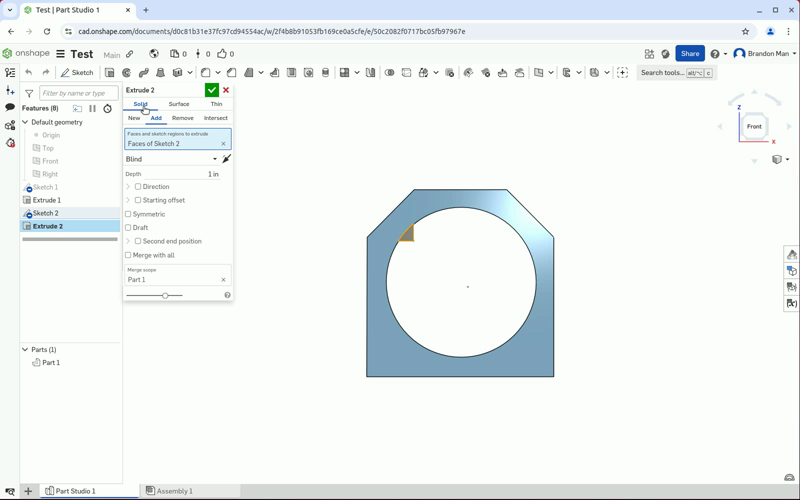
click(143, 106)
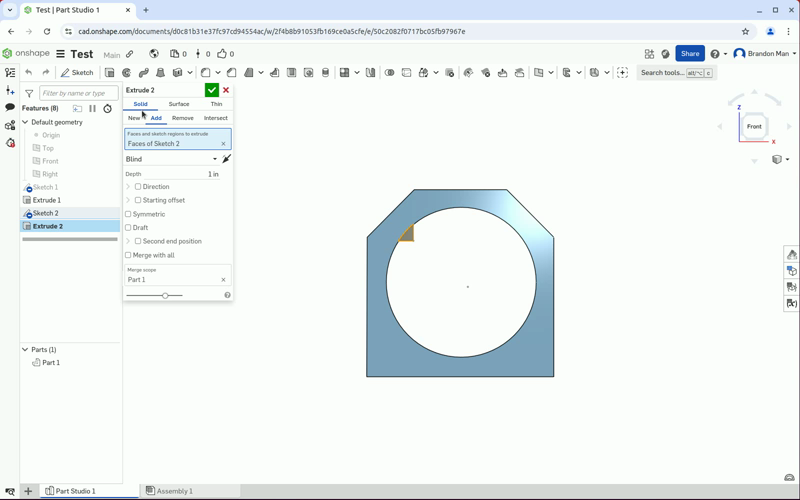
mouse_move(137, 120)
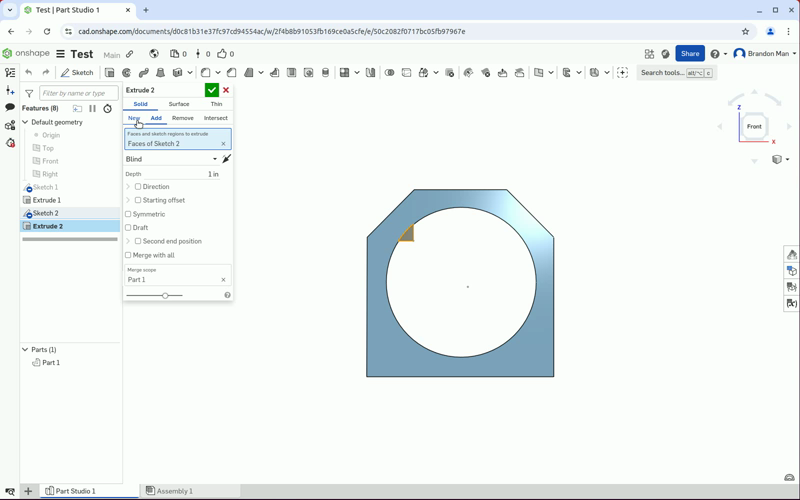
click(137, 120)
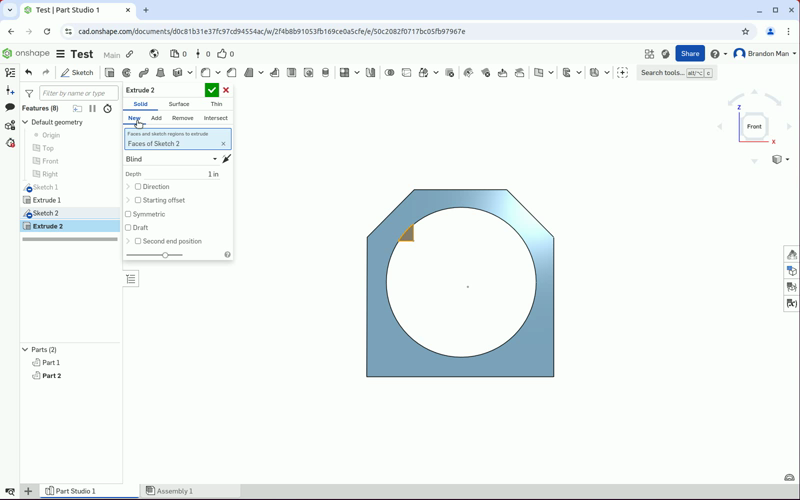
key(tab, 4)
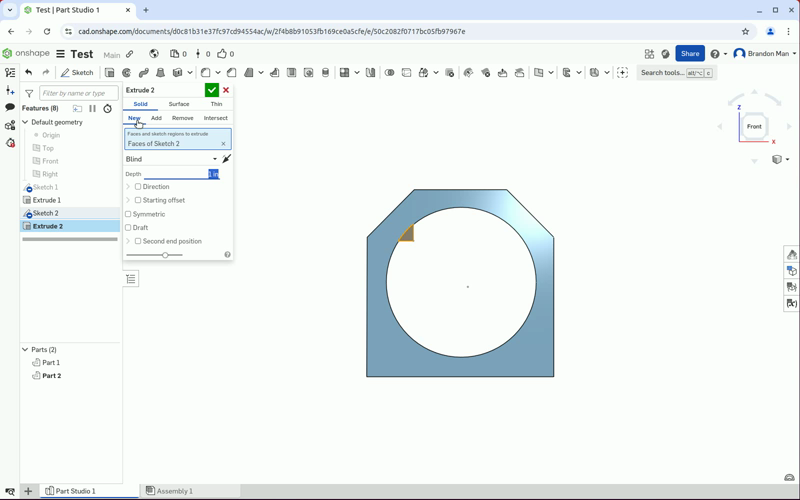
text(23.108)
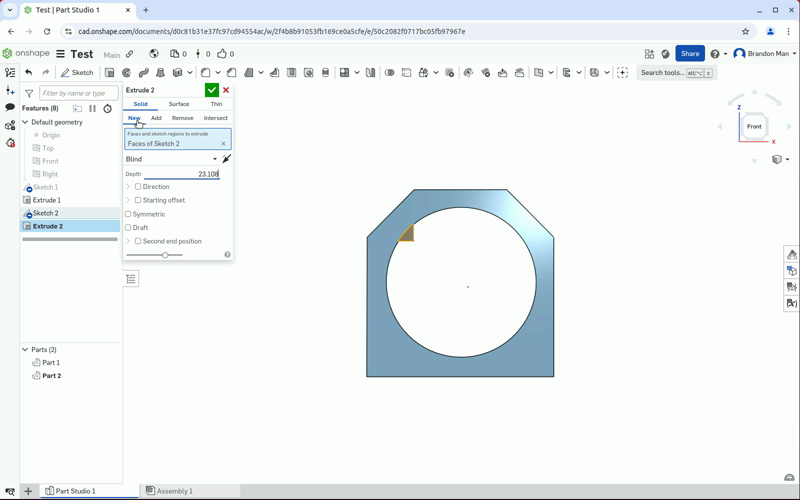
key(enter)
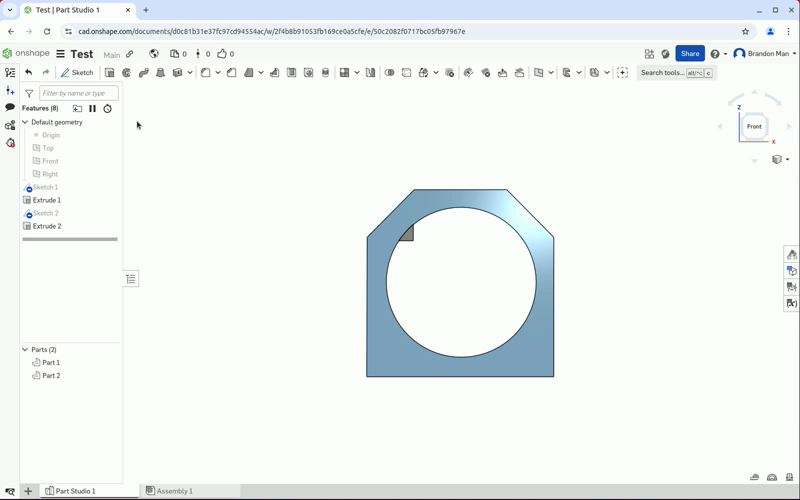
key(shift+h)
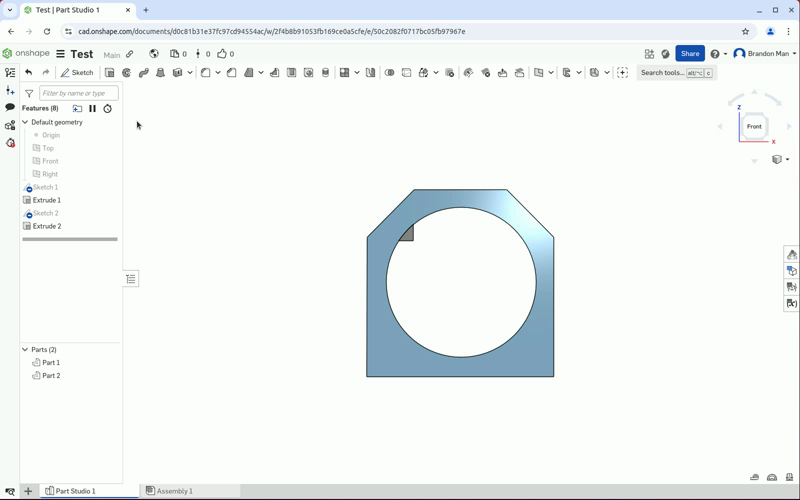
key(shift+h)
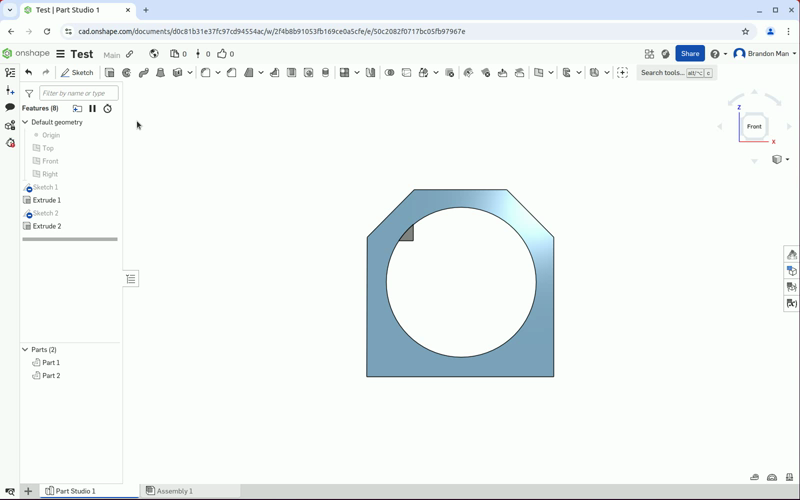
mouse_move(73, 189)
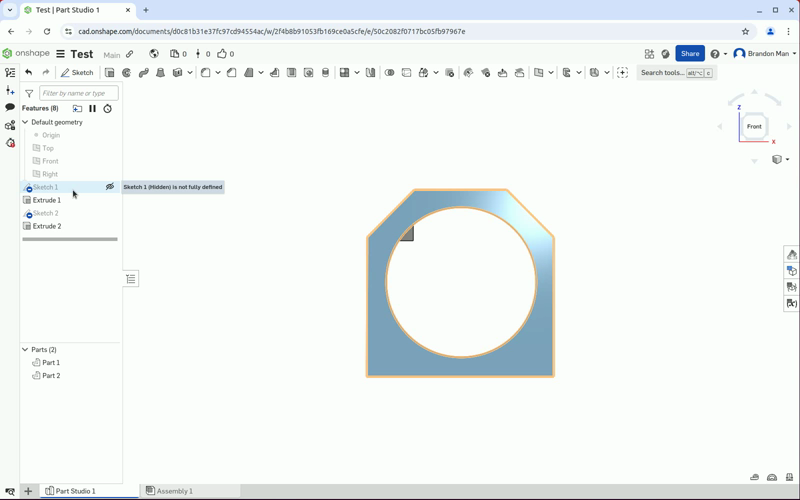
click(73, 189)
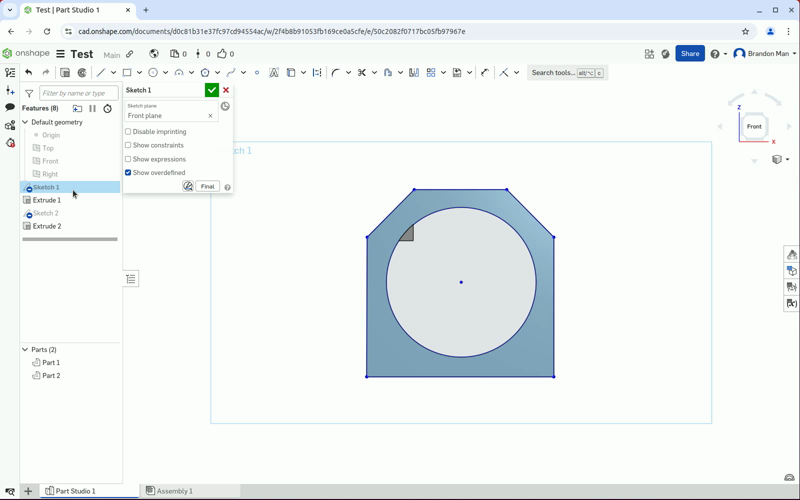
mouse_move(229, 92)
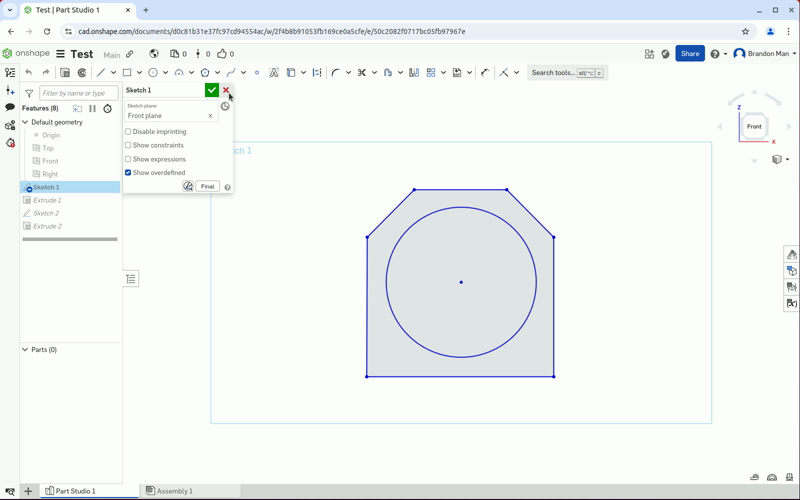
click(229, 92)
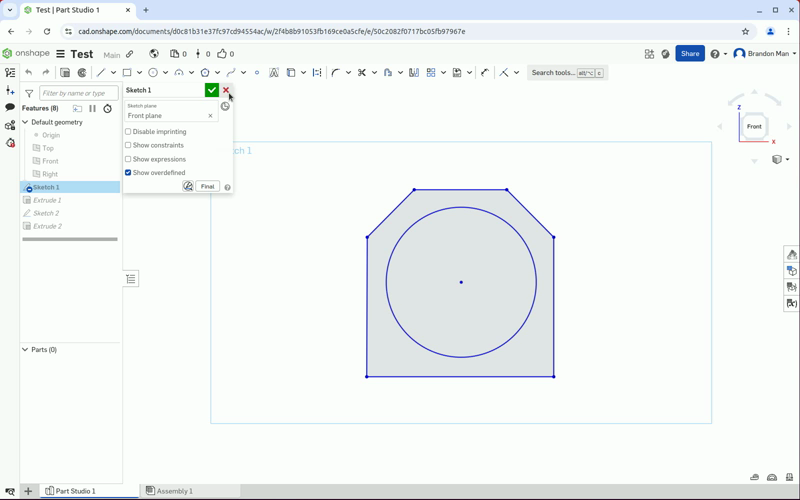
key(shift+s)
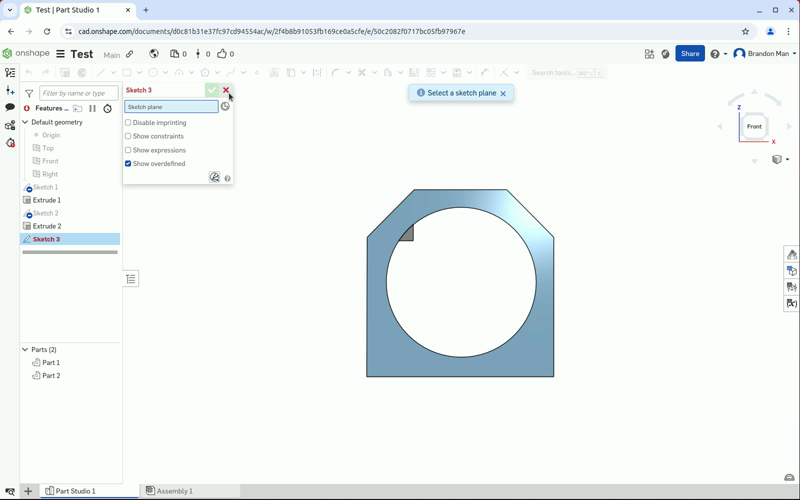
mouse_move(73, 163)
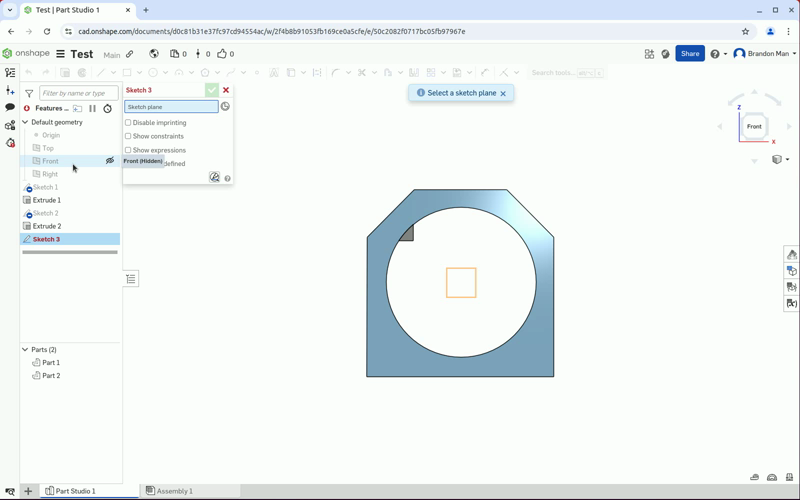
click(73, 163)
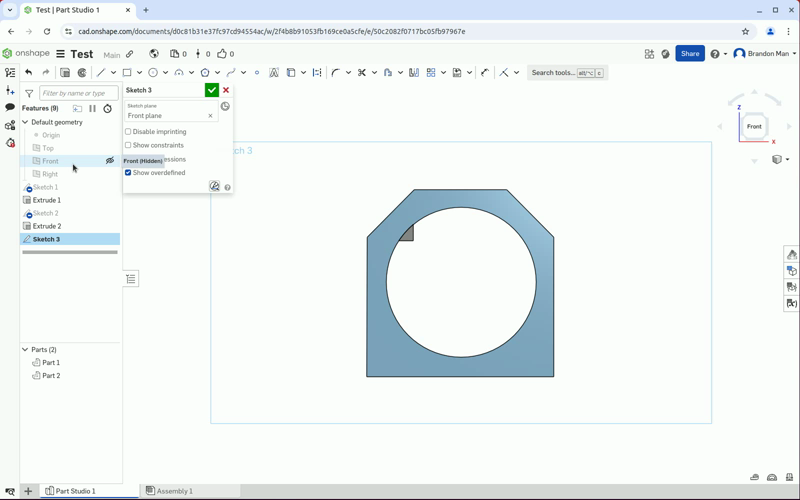
mouse_move(73, 352)
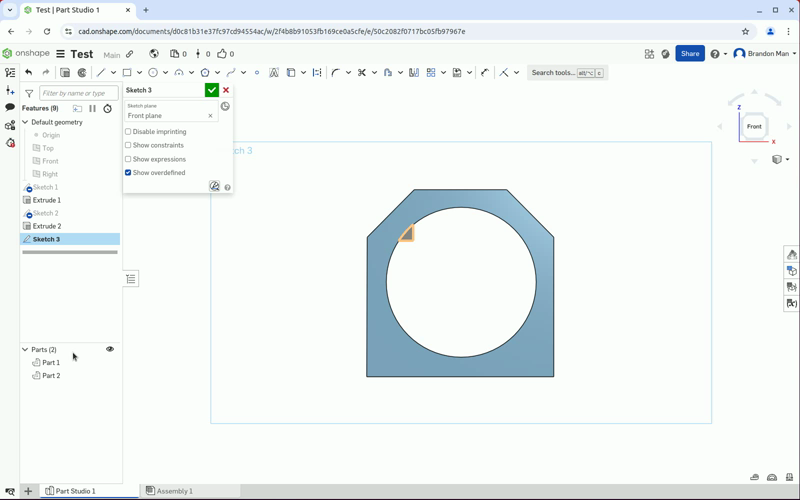
key(y)
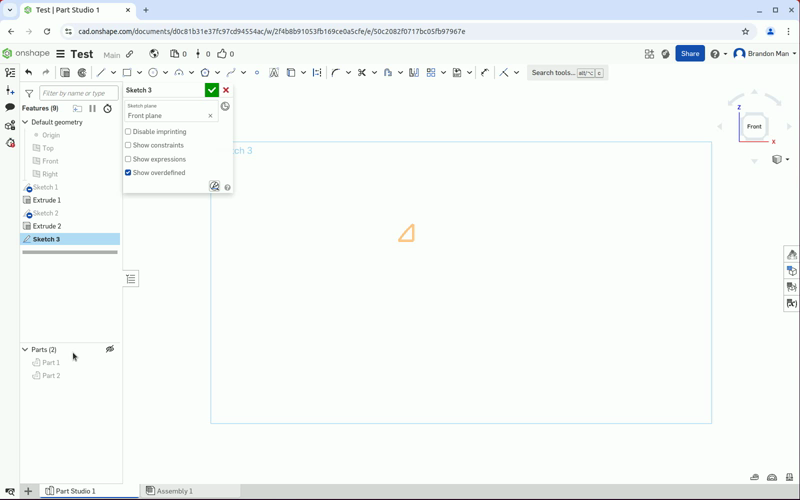
key(l)
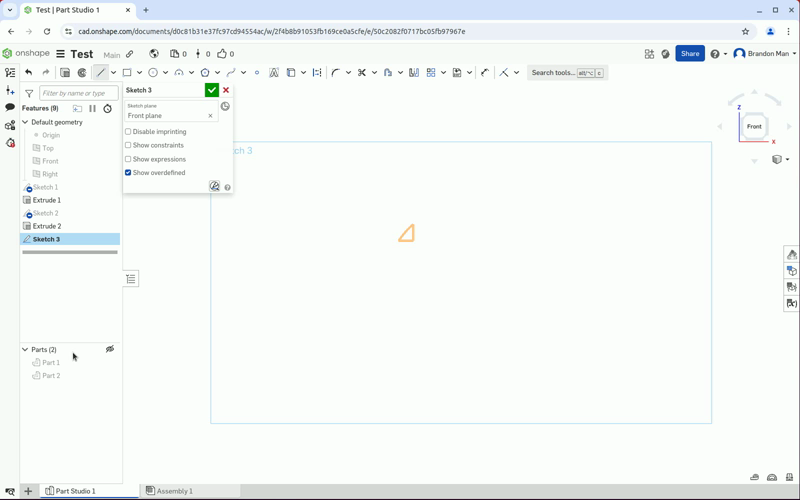
key_down(shift)
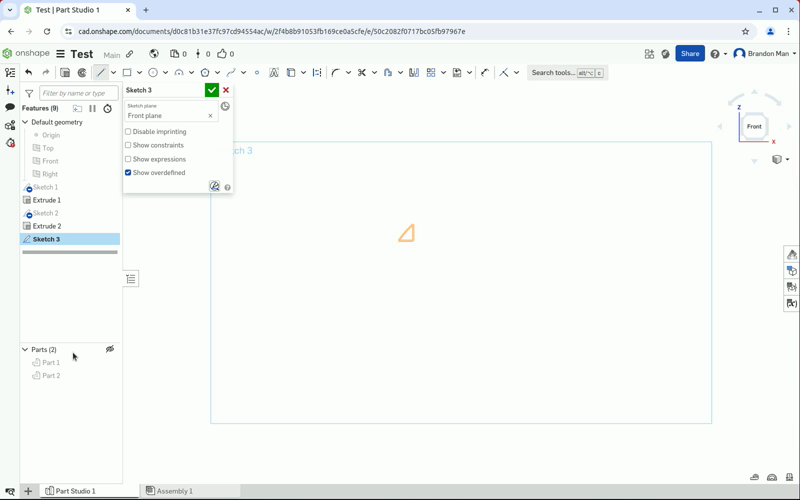
mouse_move(427, 215)
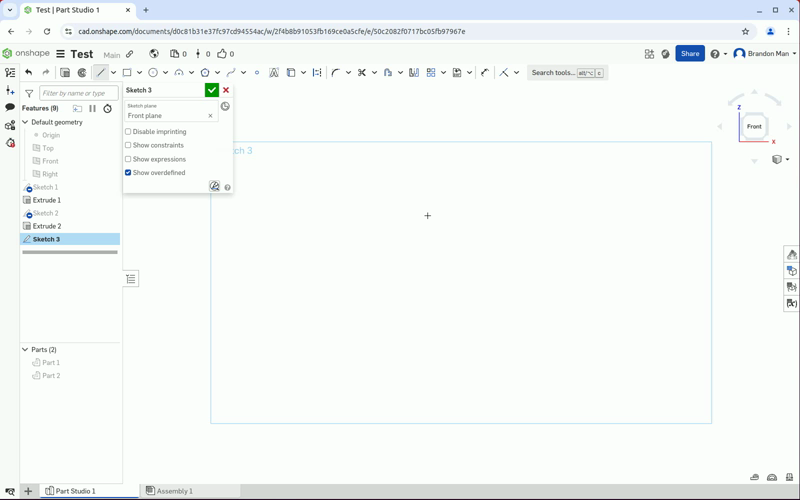
click(427, 215)
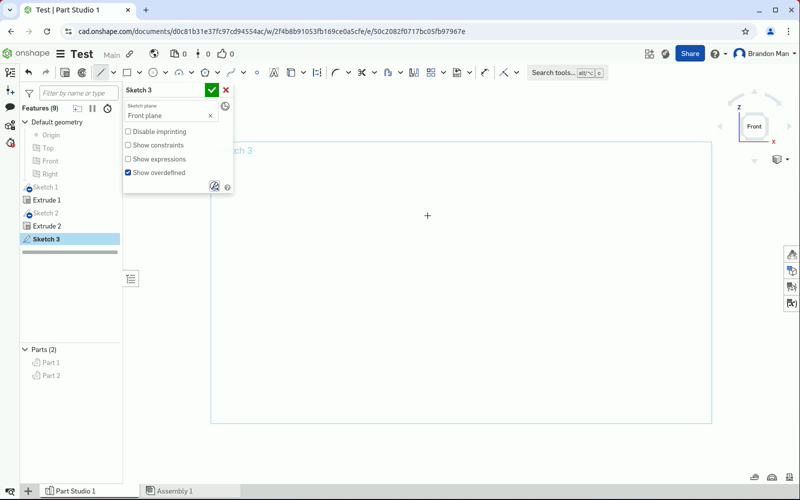
key_up(shift)
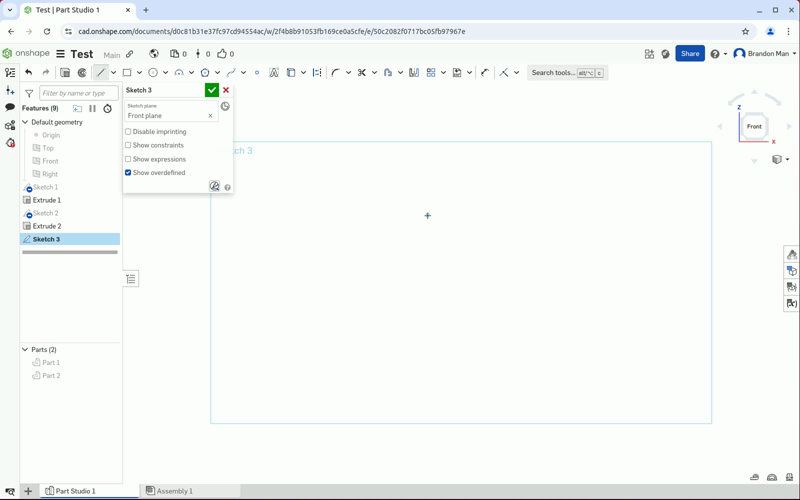
key_down(shift)
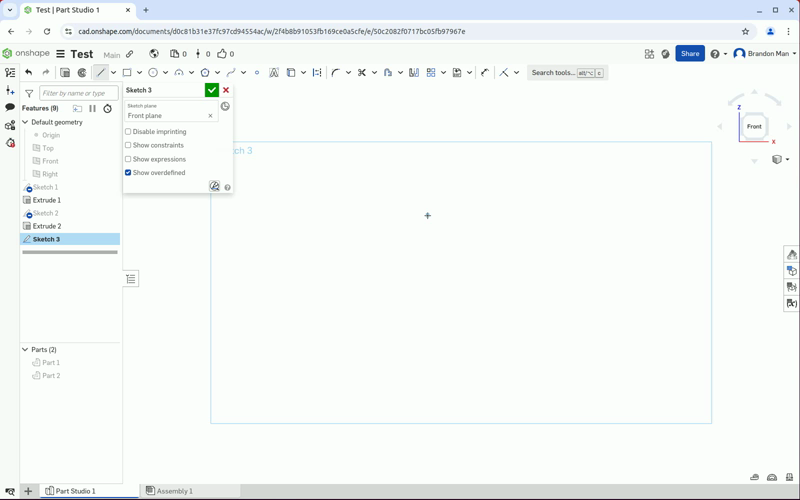
mouse_move(494, 215)
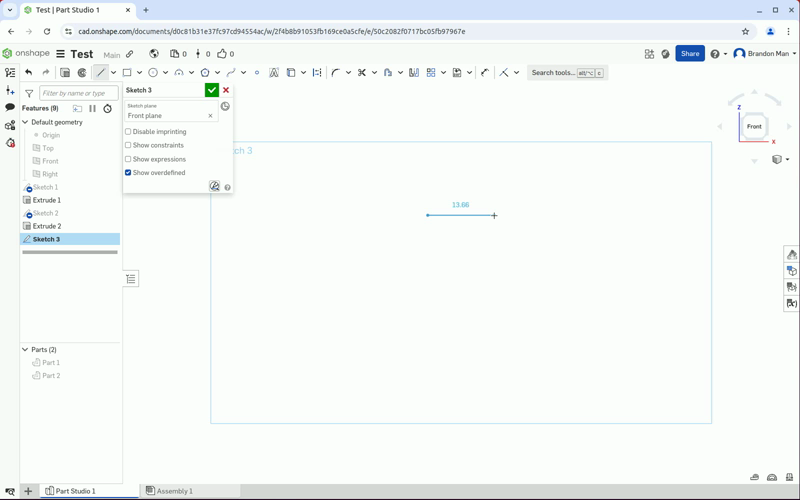
click(494, 215)
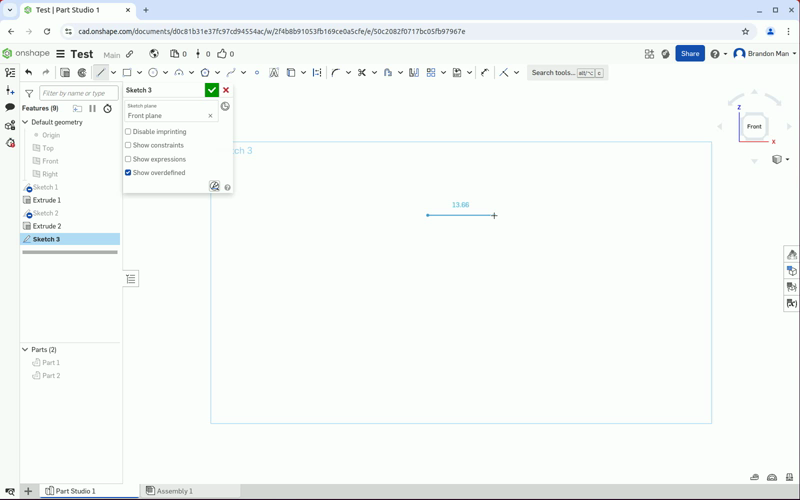
key_up(shift)
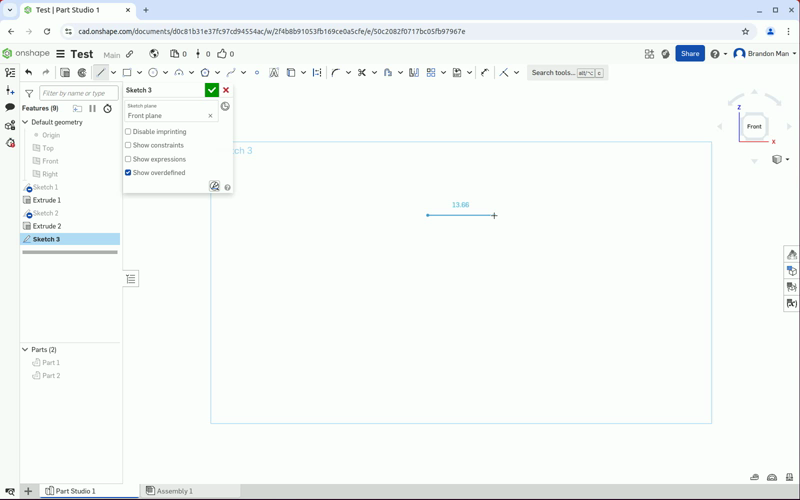
key(esc)
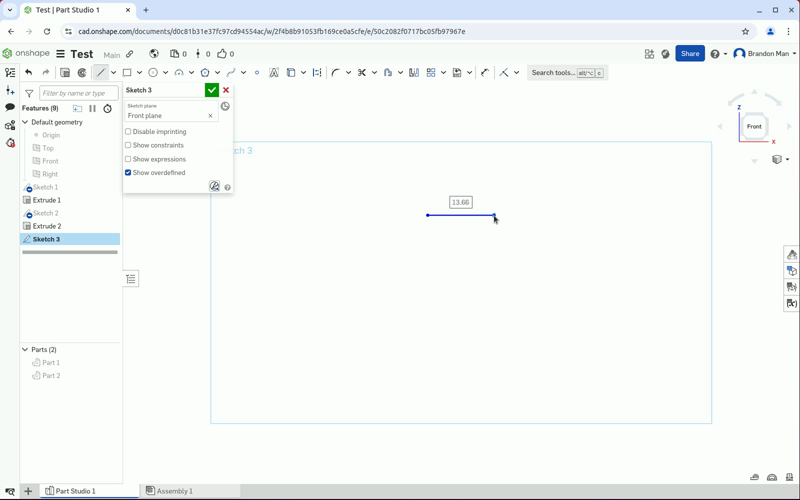
key(a)
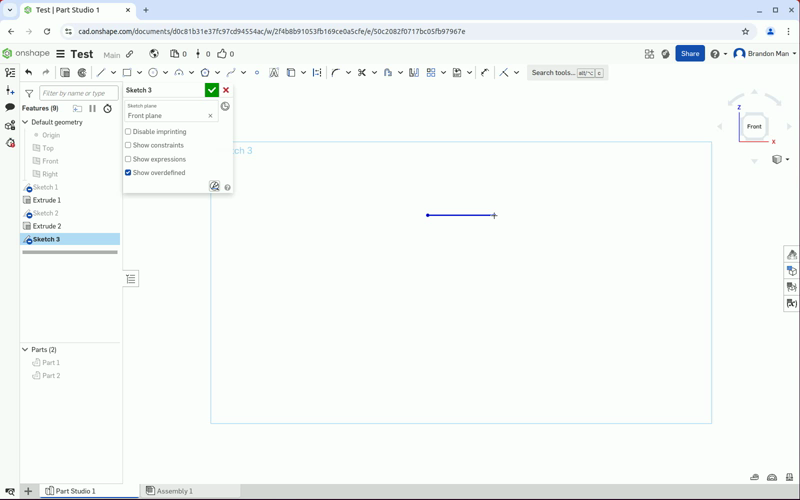
mouse_move(494, 215)
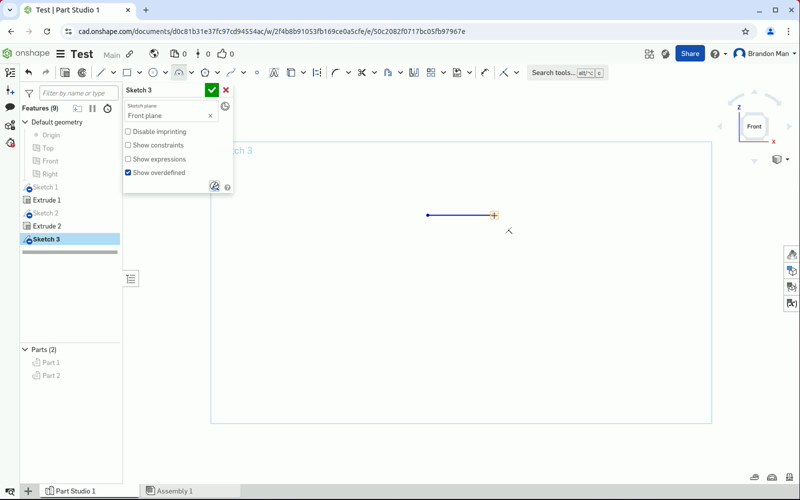
click(494, 215)
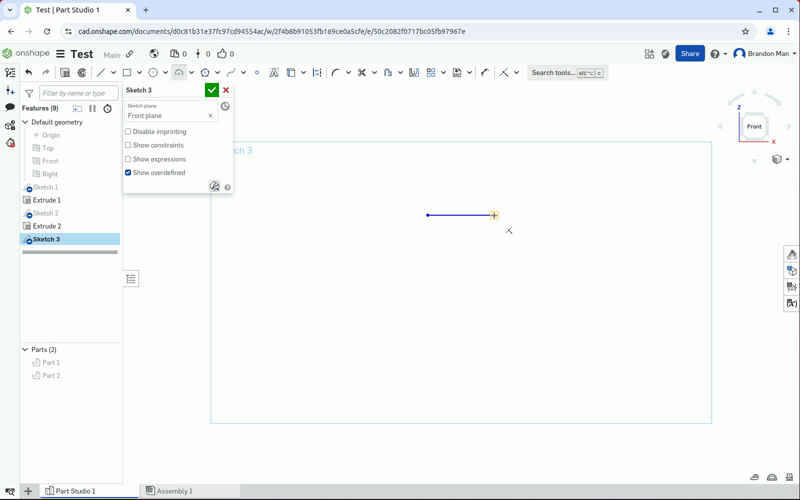
mouse_move(427, 215)
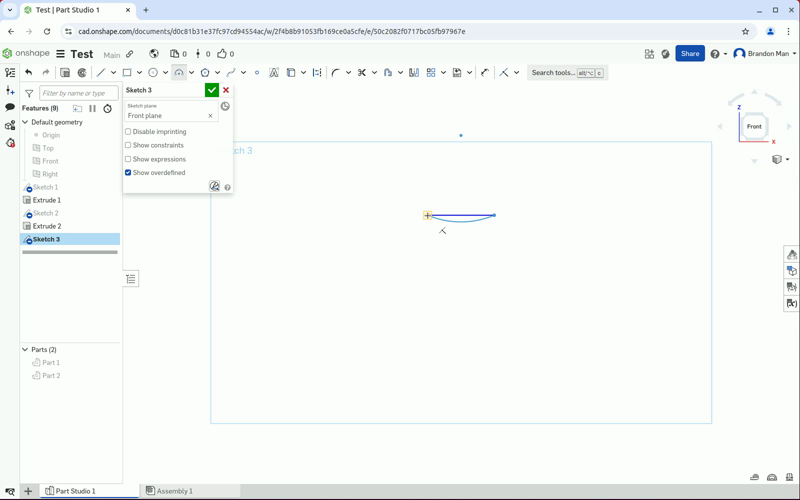
click(427, 215)
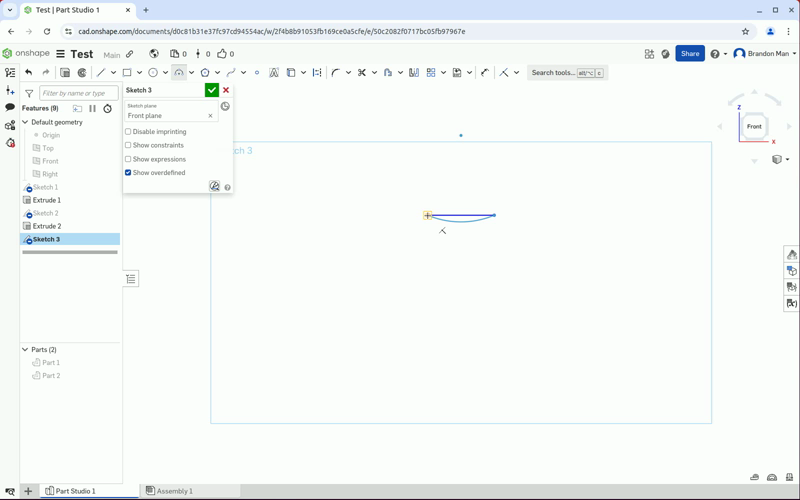
key_down(shift)
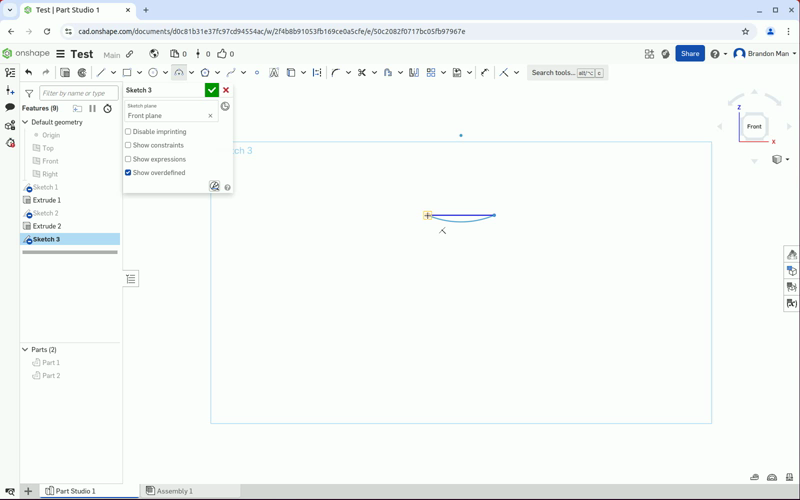
mouse_move(461, 207)
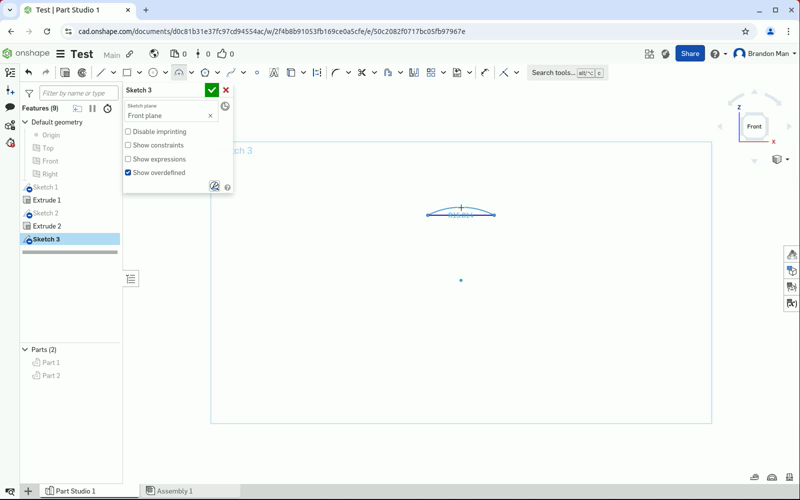
click(461, 207)
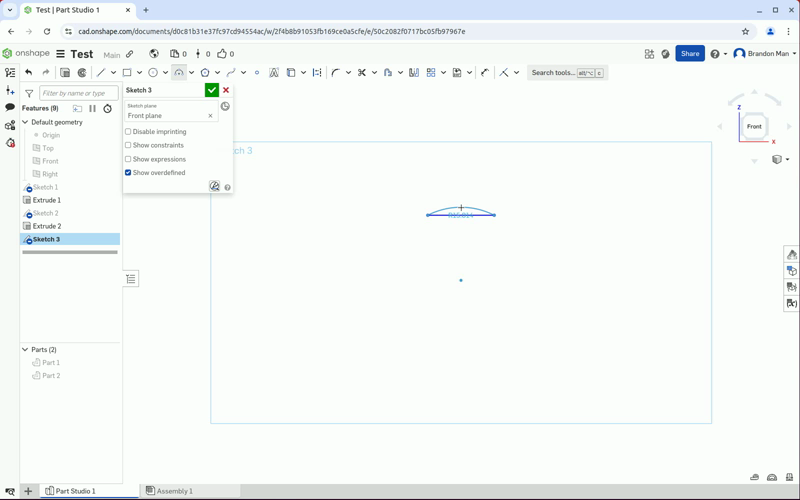
key_up(shift)
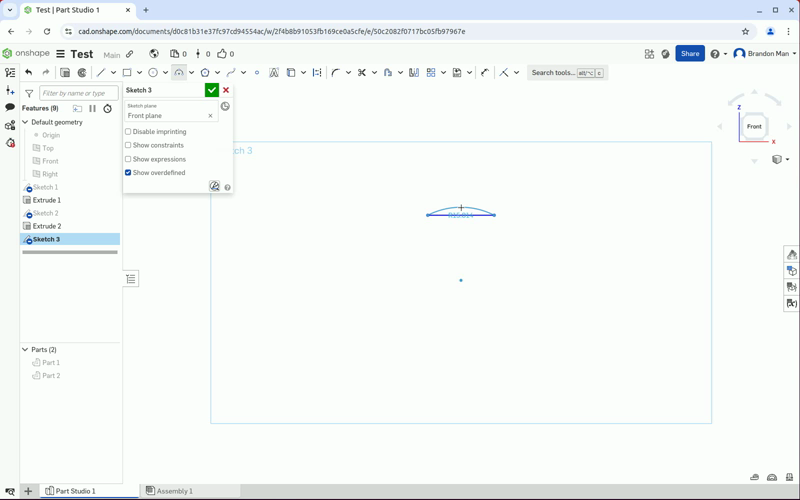
key(esc)
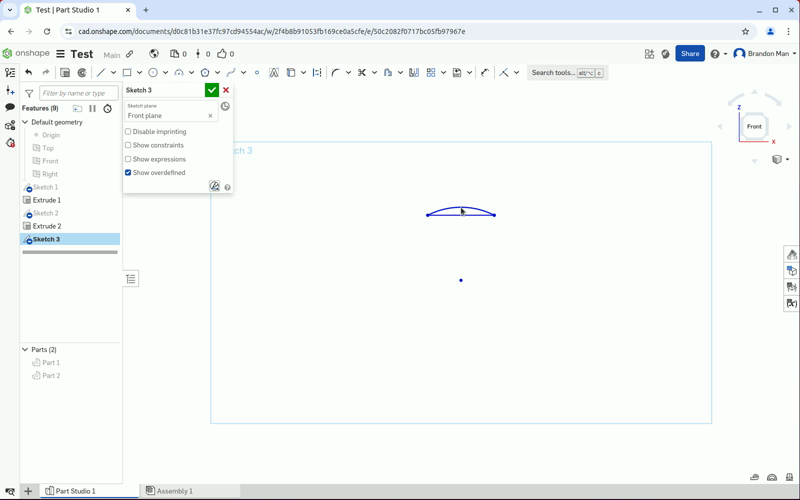
mouse_move(470, 213)
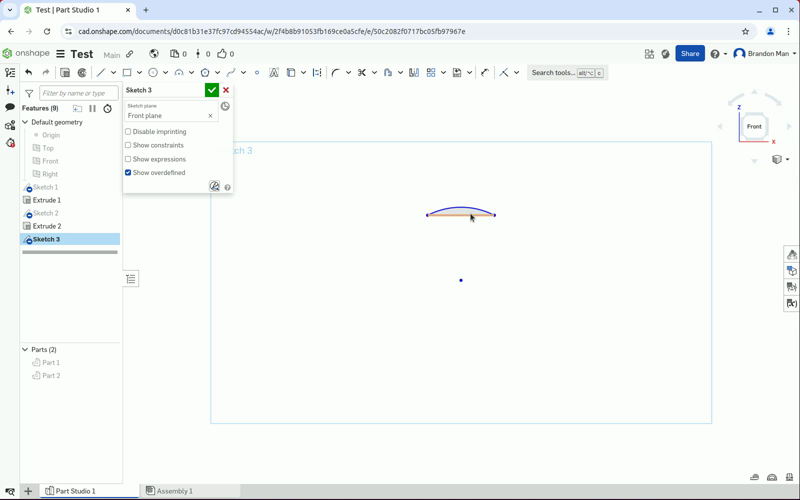
scroll(6)
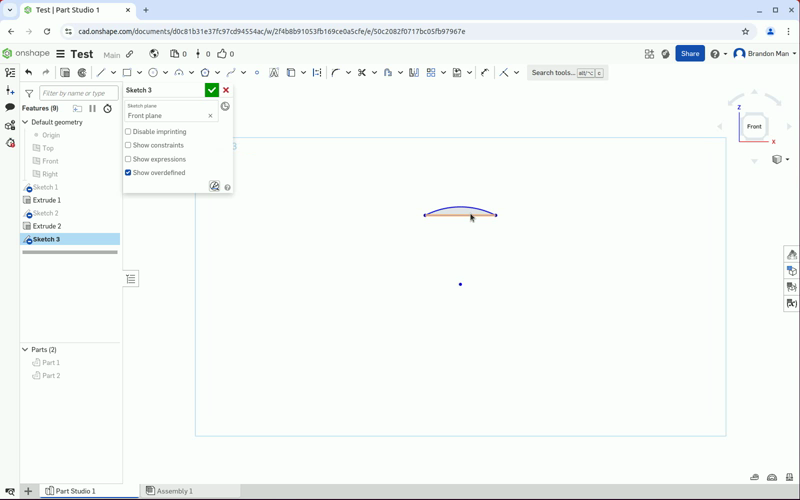
scroll(6)
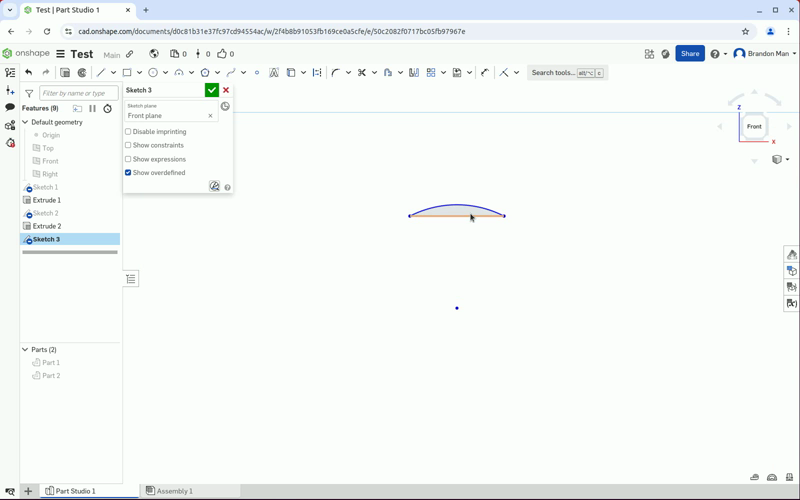
scroll(6)
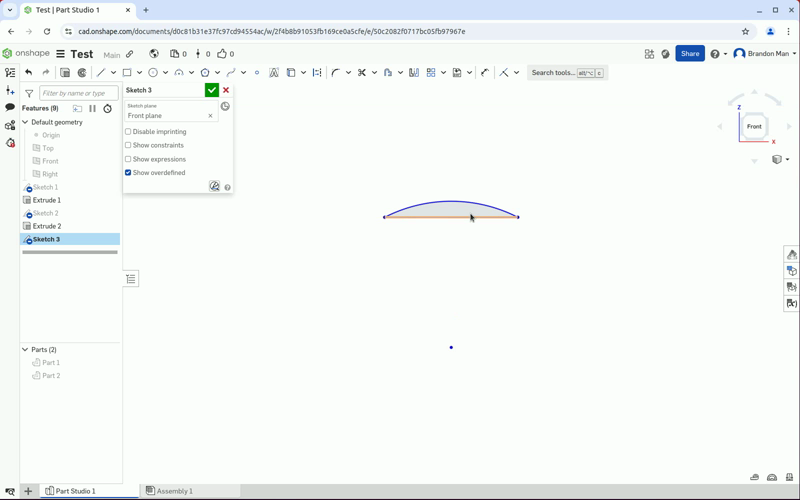
scroll(6)
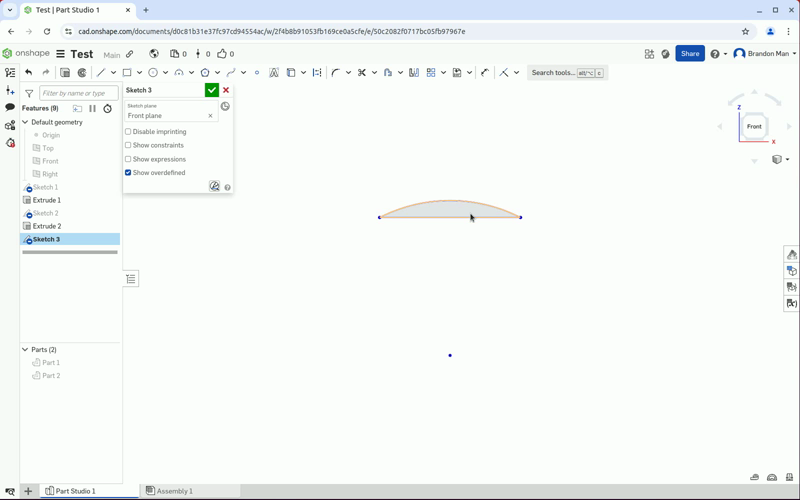
scroll(6)
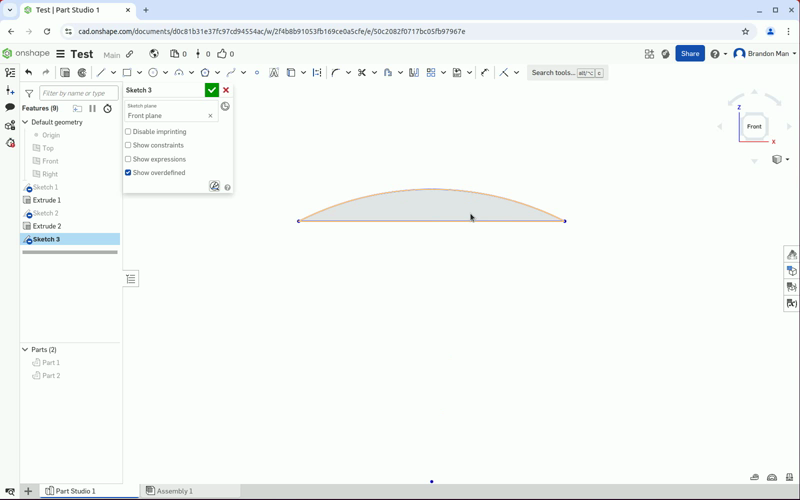
scroll(6)
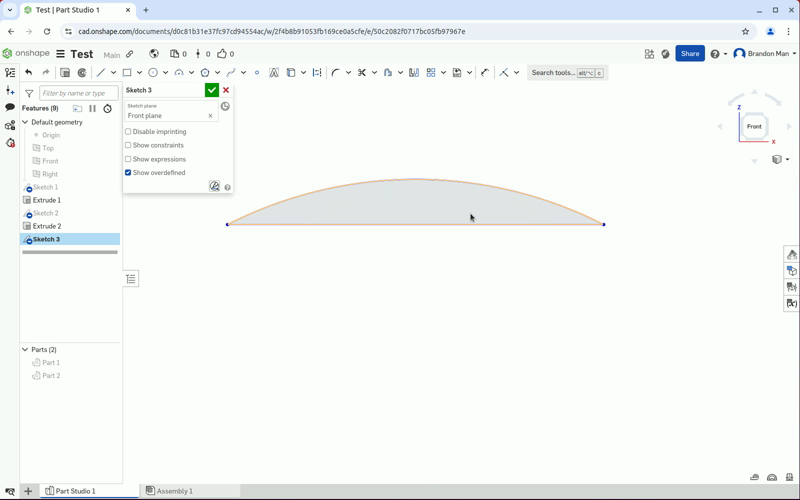
scroll(6)
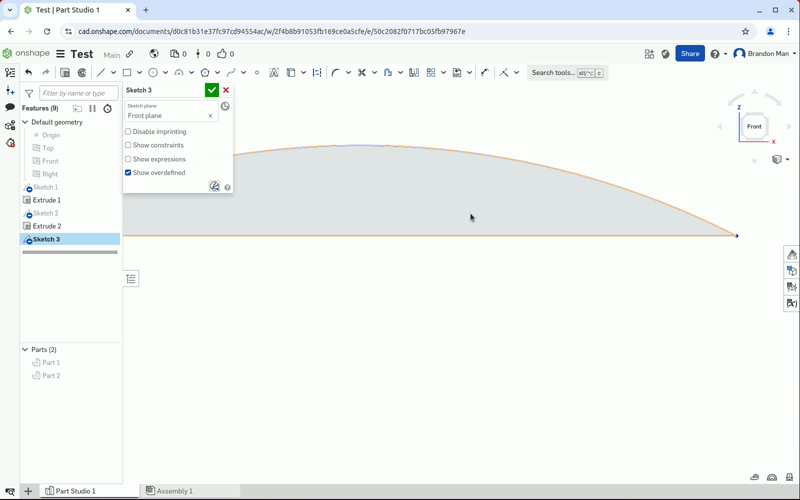
click(470, 213)
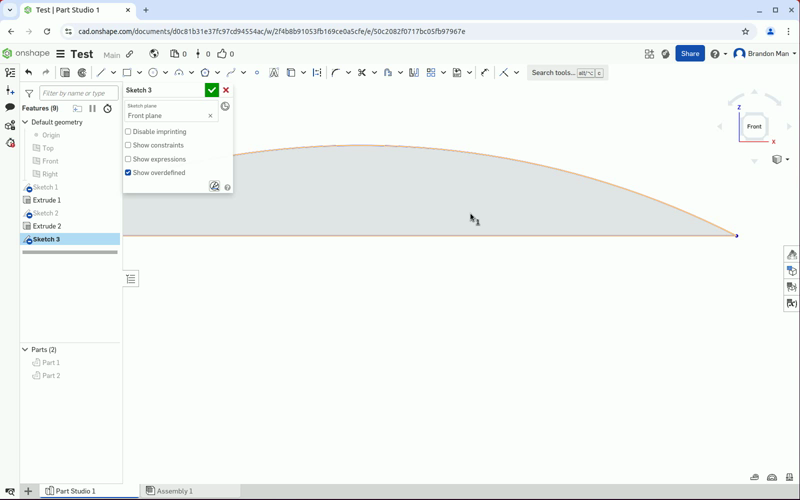
scroll(-6)
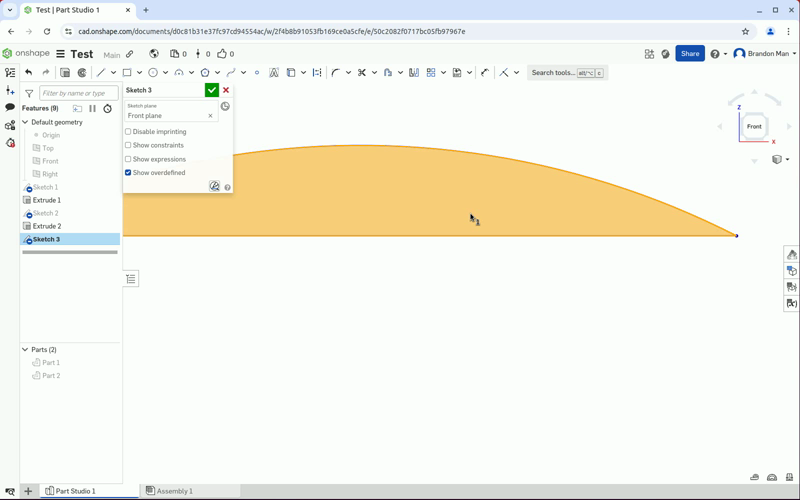
scroll(-6)
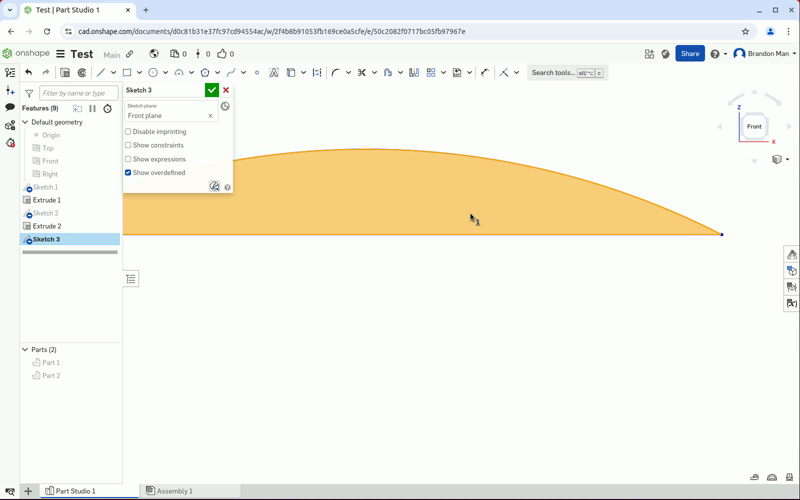
scroll(-6)
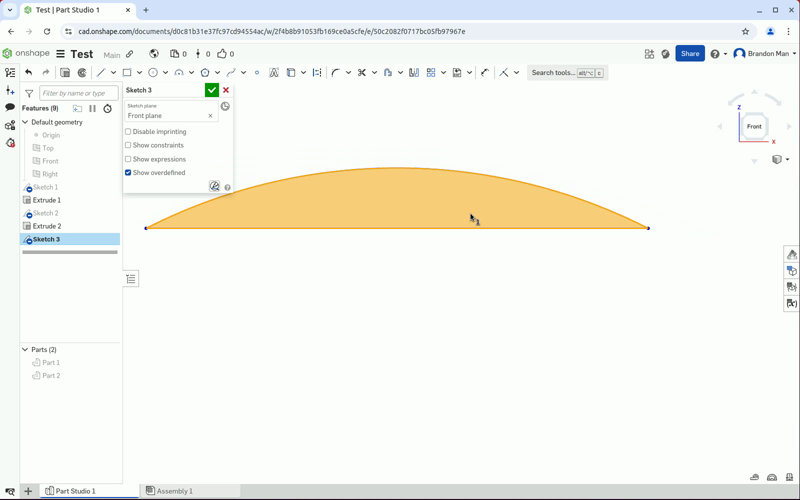
scroll(-6)
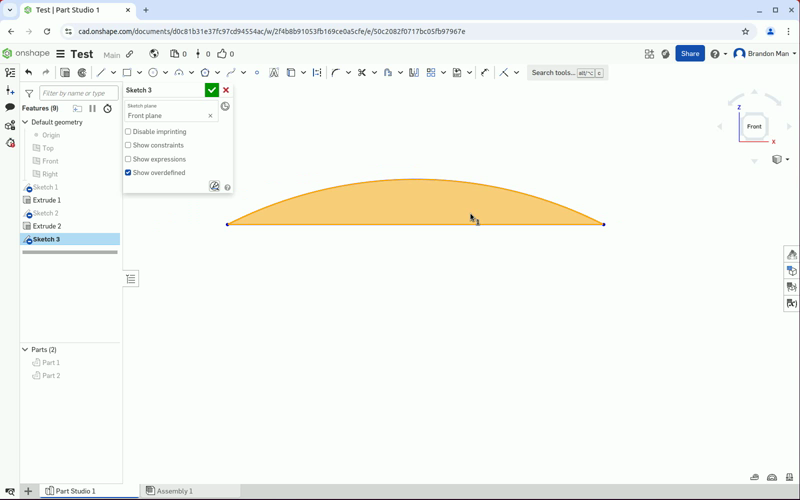
scroll(-6)
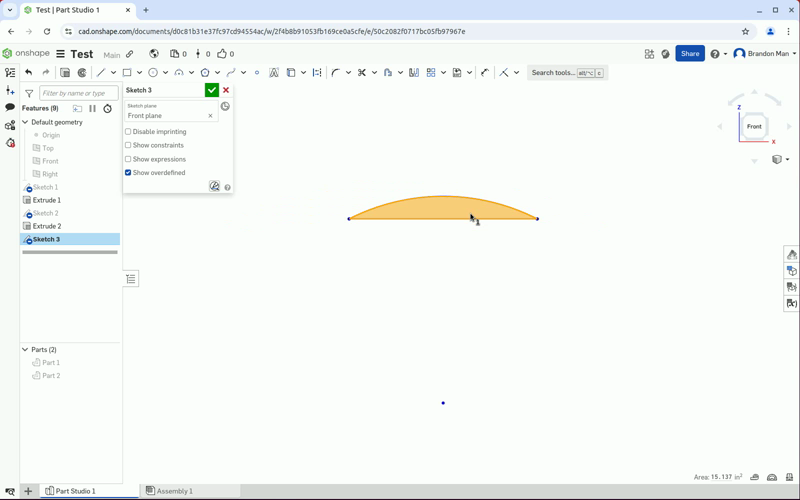
scroll(-6)
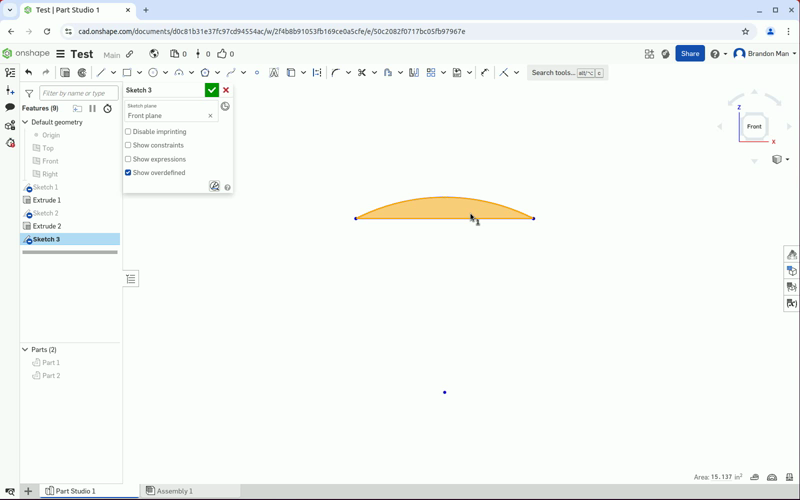
scroll(-6)
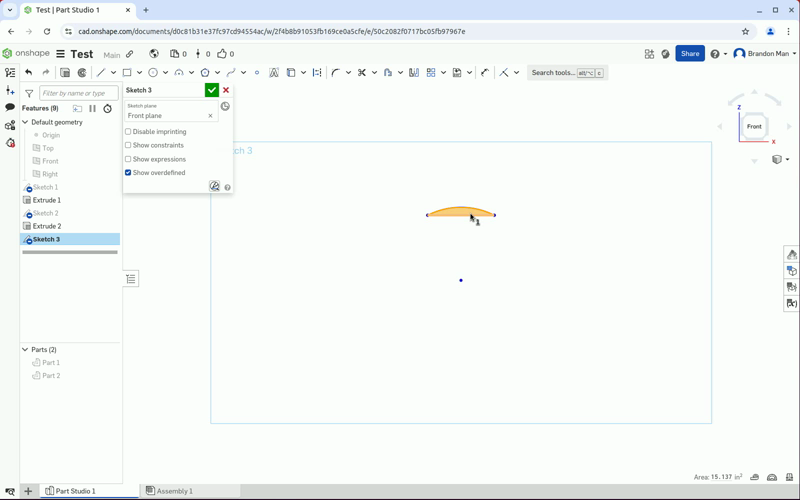
mouse_move(73, 352)
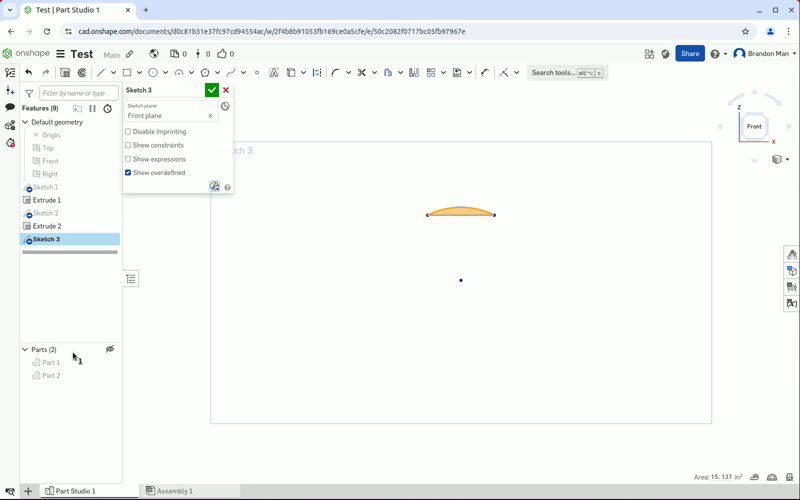
key(shift+y)
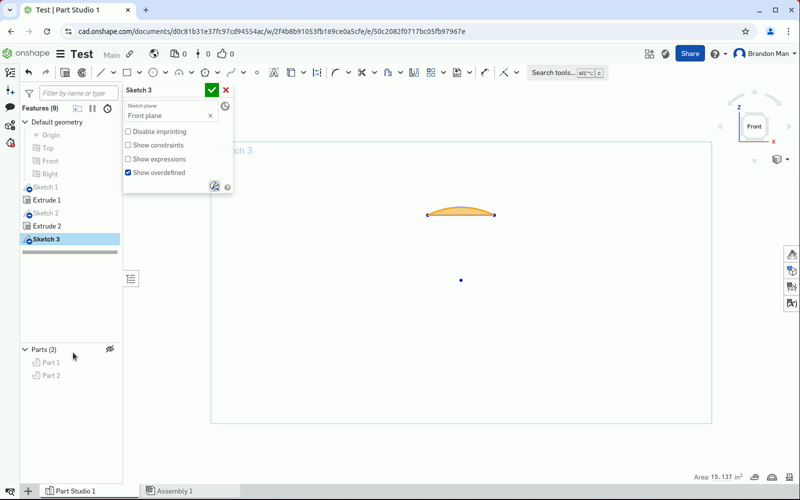
key(shift+e)
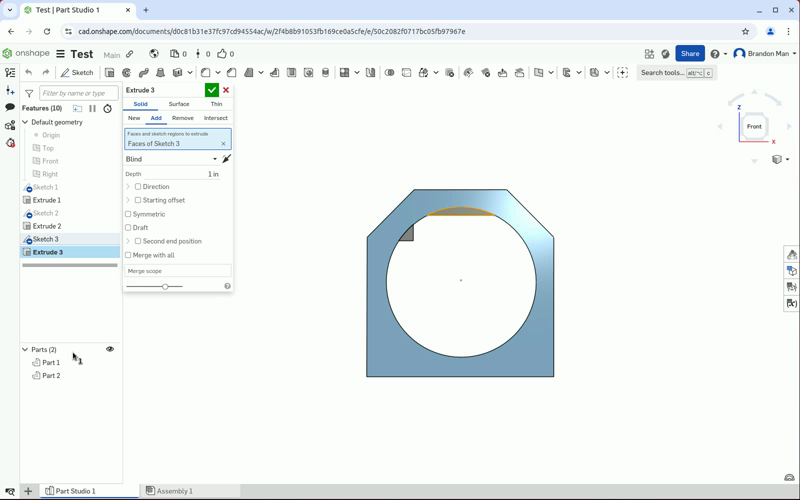
mouse_move(143, 106)
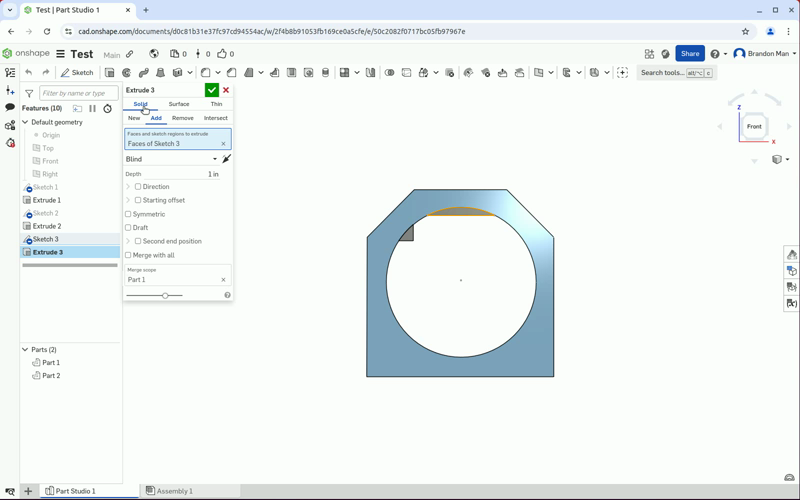
click(143, 106)
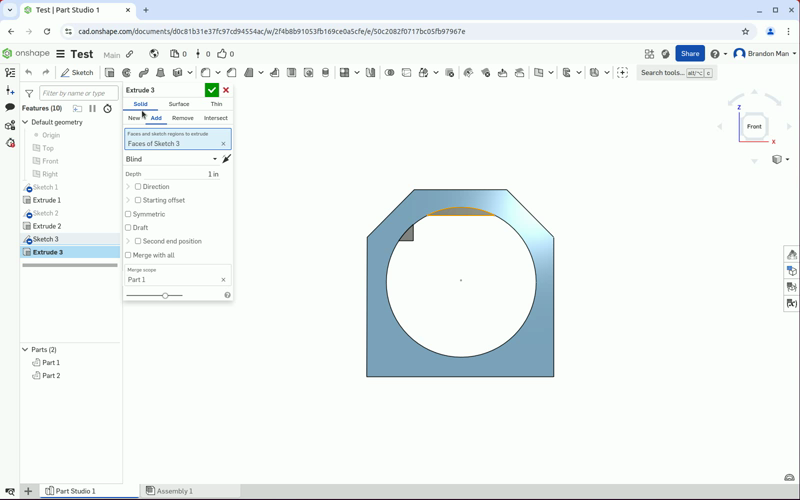
mouse_move(137, 120)
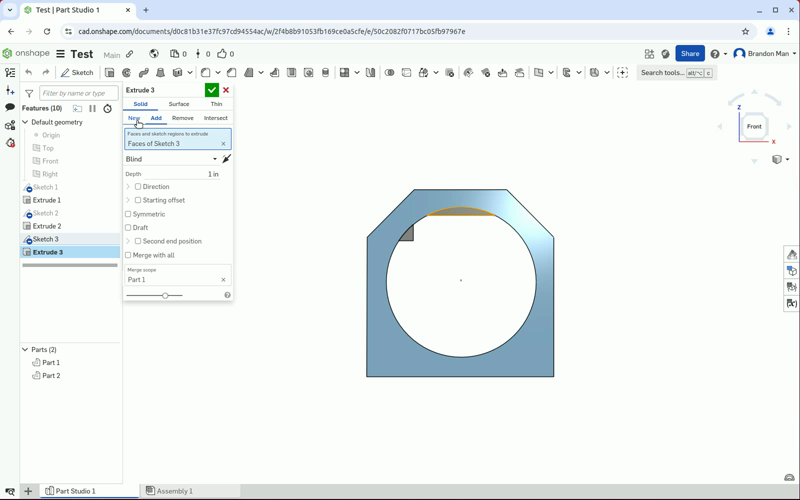
click(137, 120)
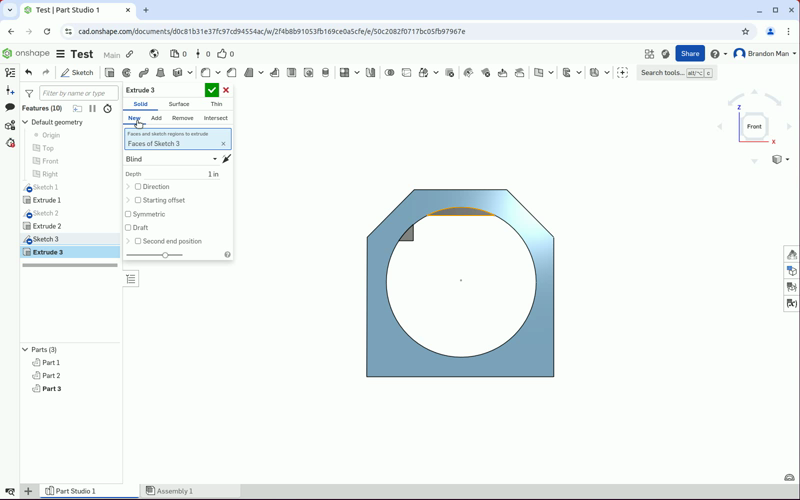
key(tab, 4)
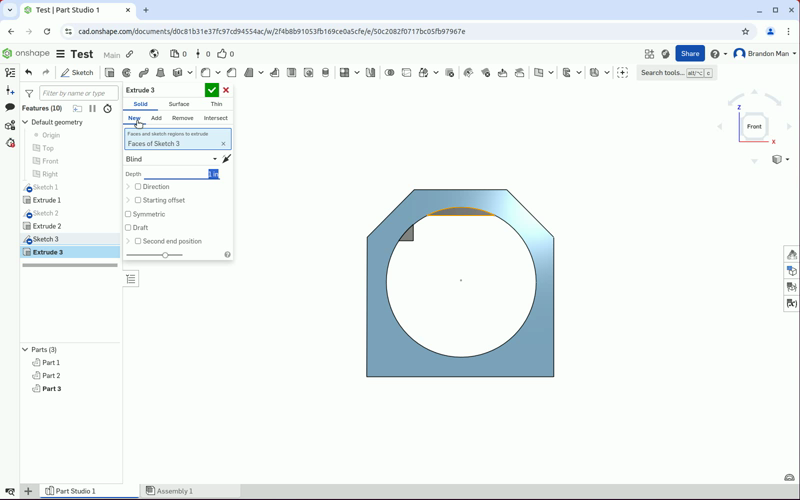
text(23.108)
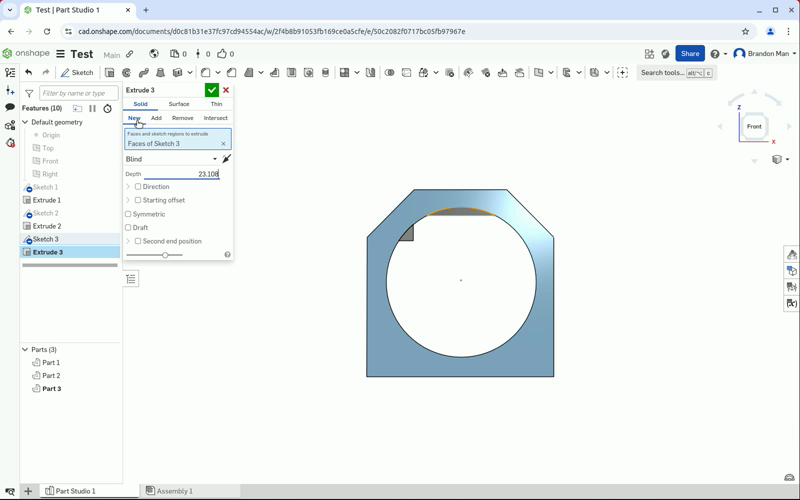
key(enter)
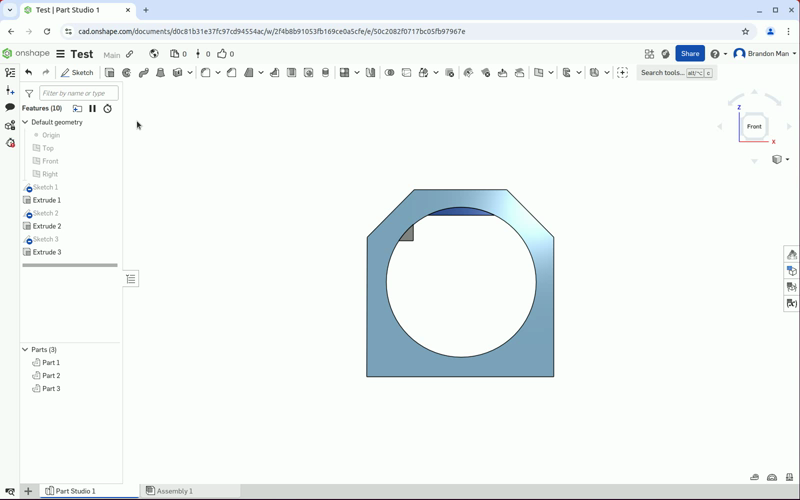
key(shift+h)
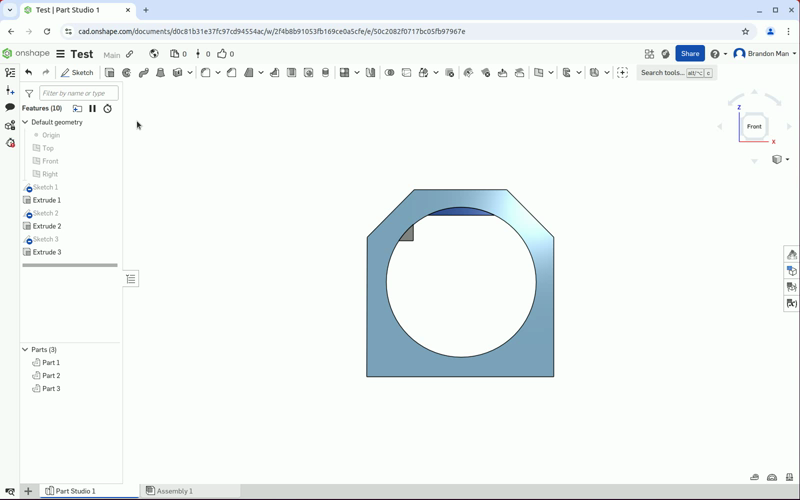
key(shift+h)
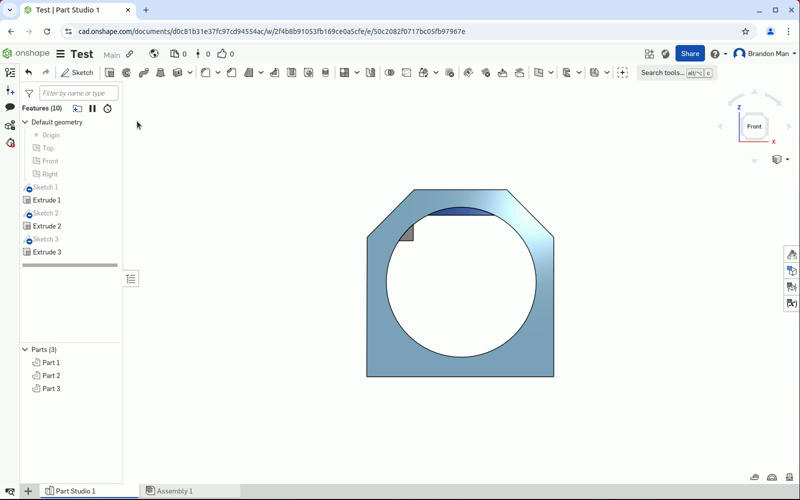
mouse_move(73, 189)
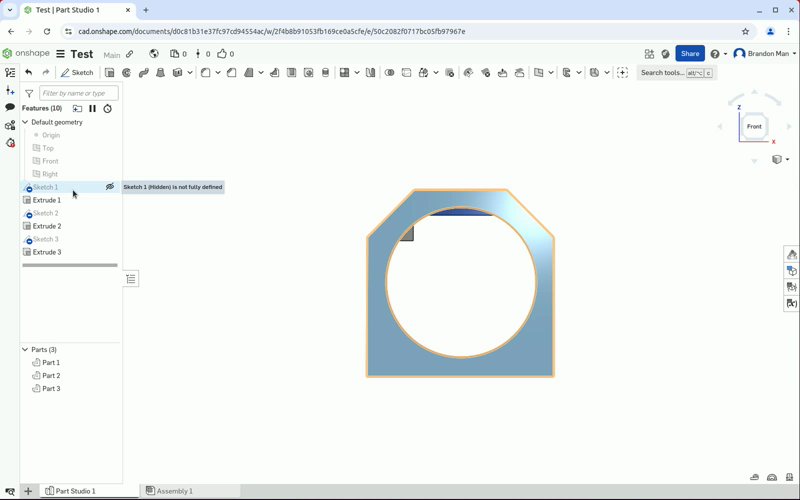
click(73, 189)
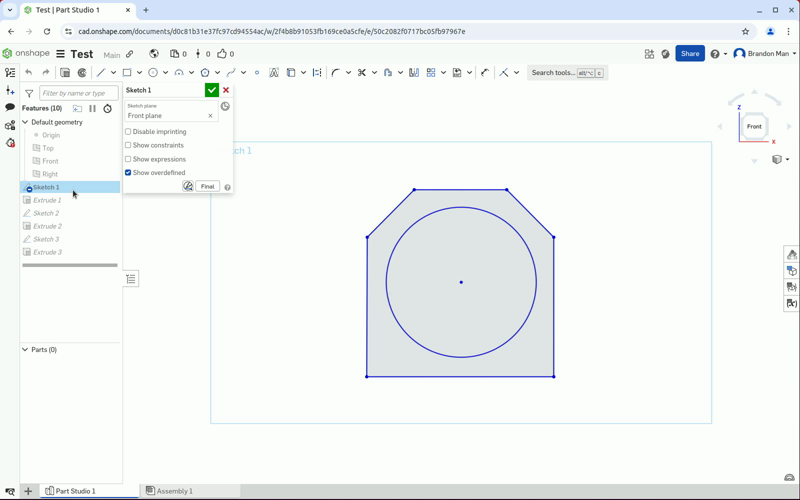
mouse_move(229, 92)
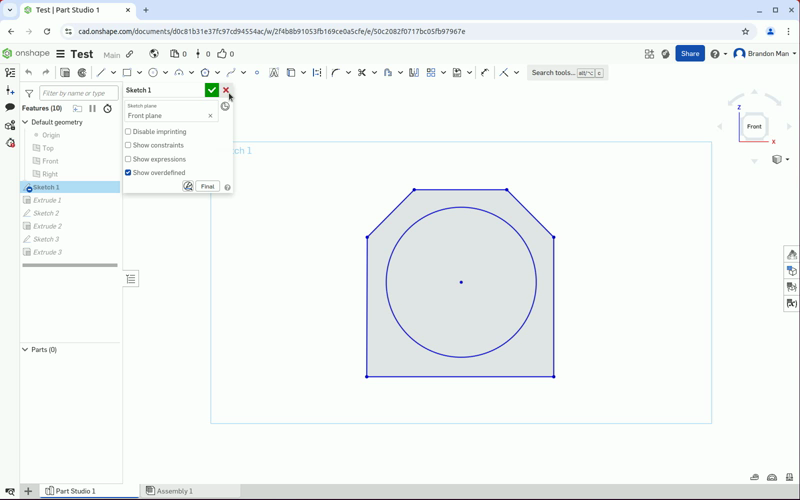
click(229, 92)
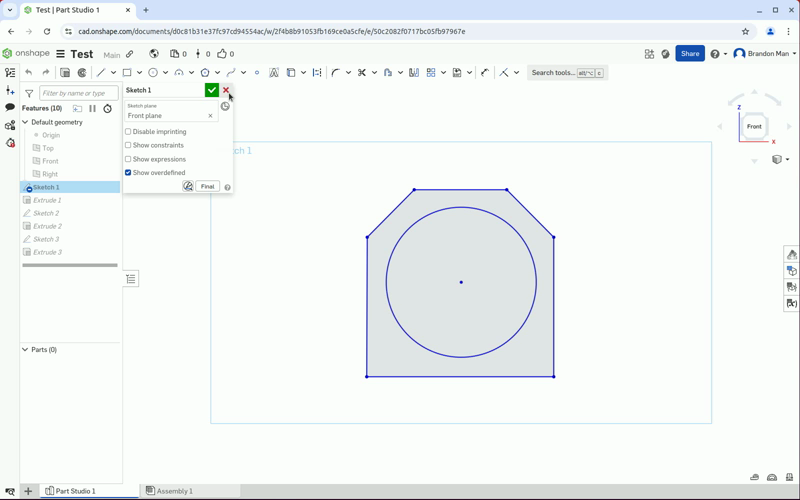
key(shift+s)
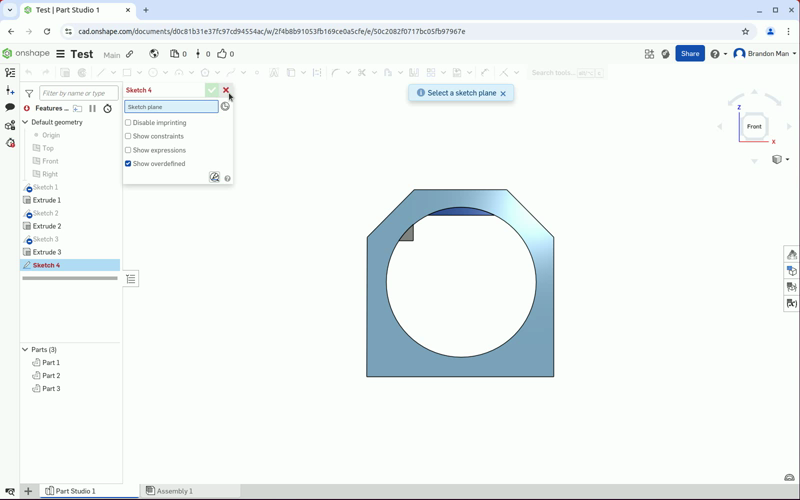
mouse_move(73, 163)
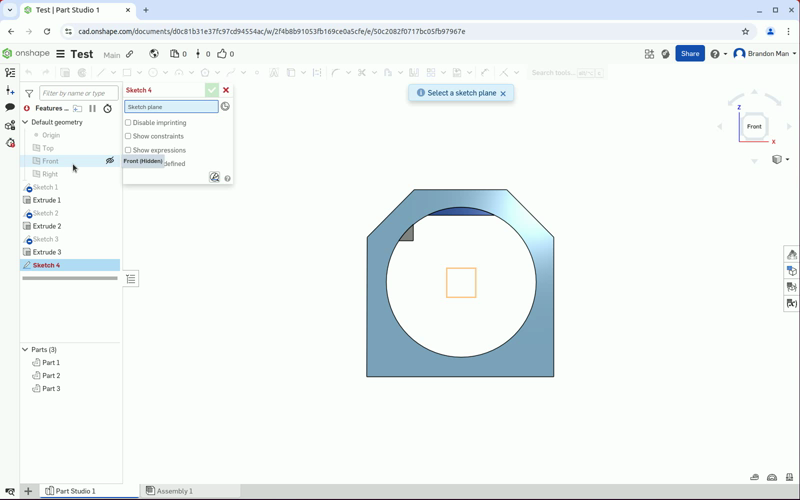
click(73, 163)
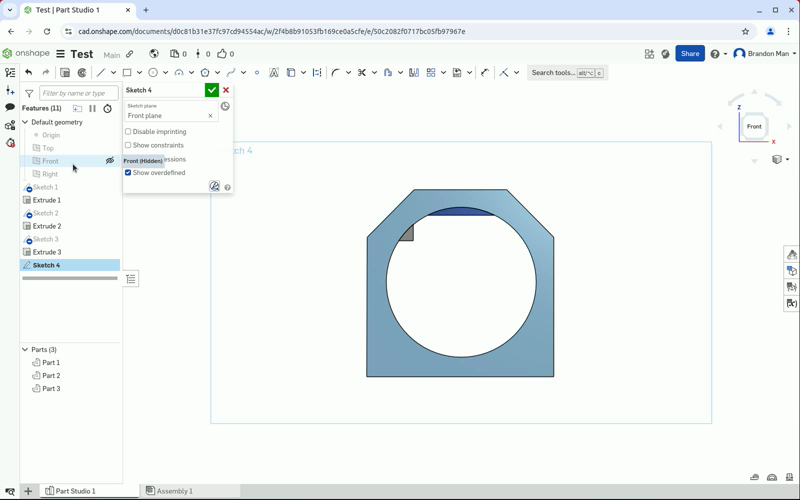
mouse_move(73, 352)
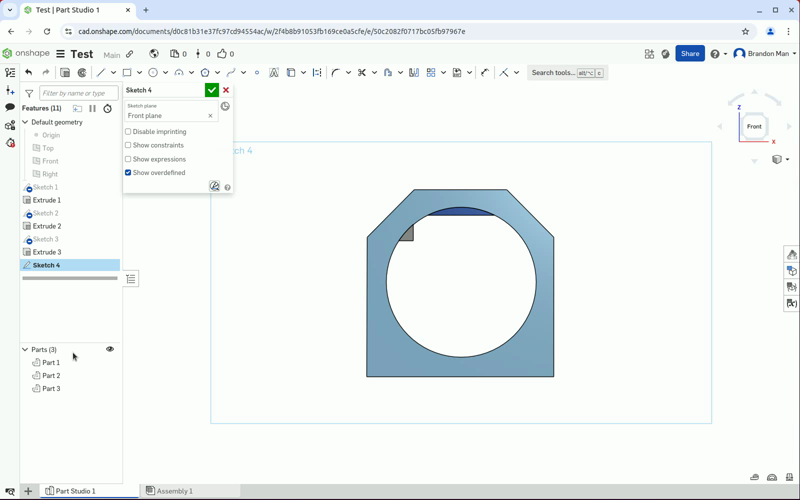
key(y)
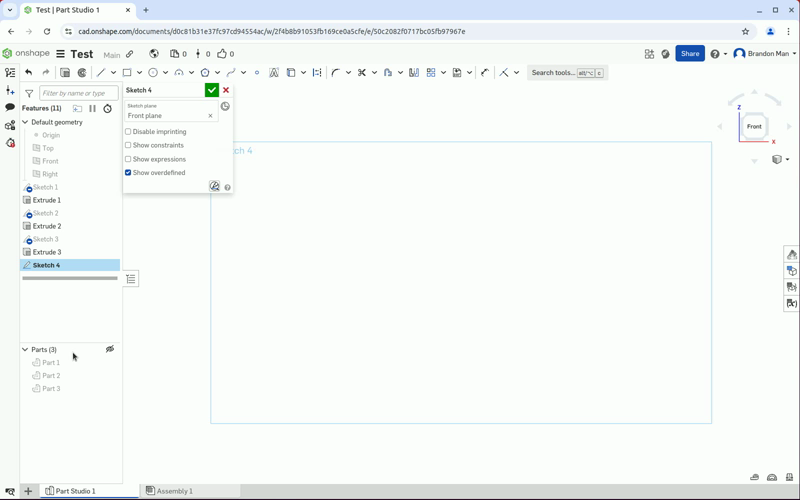
key(l)
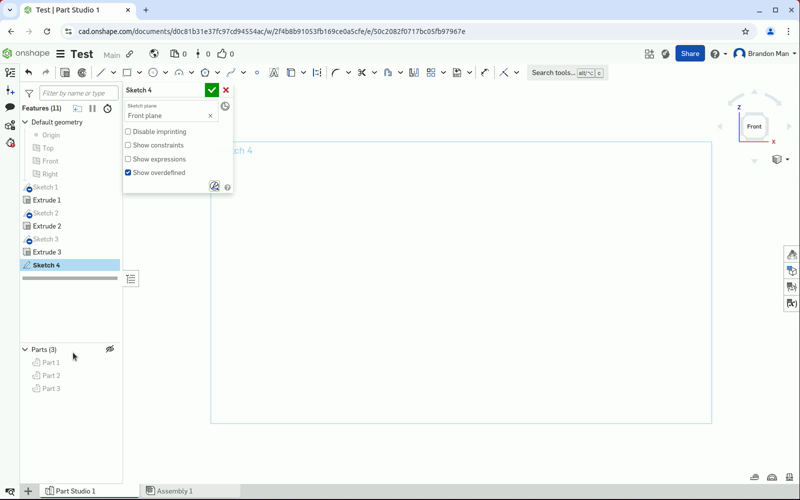
key_down(shift)
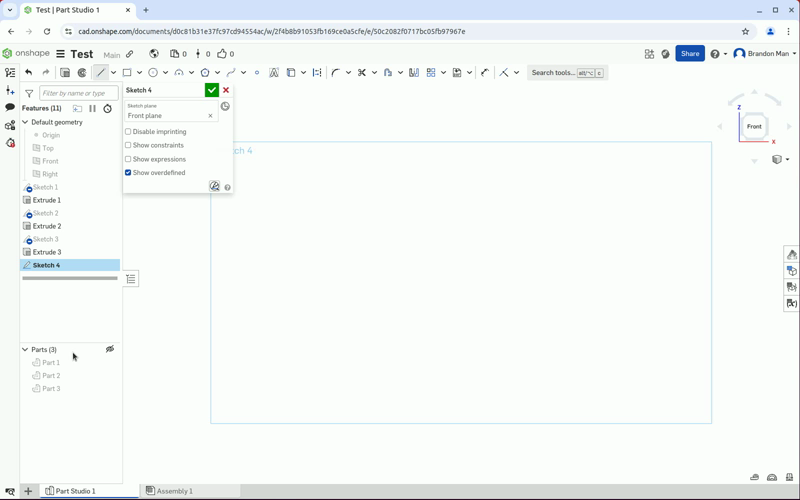
mouse_move(510, 240)
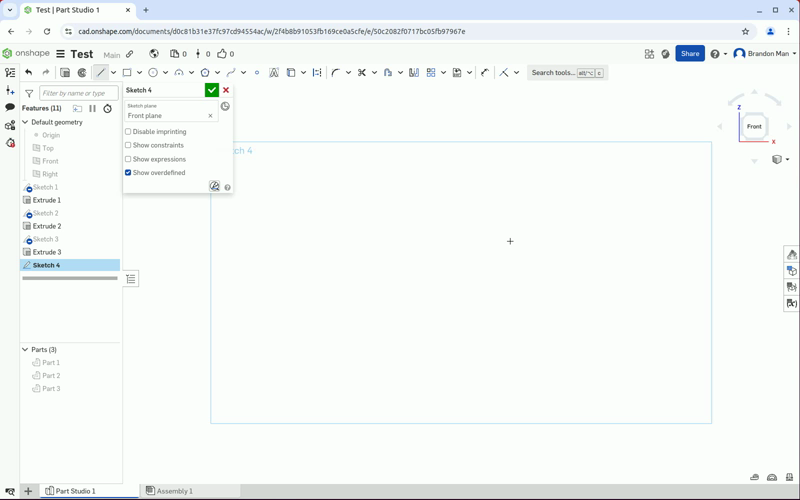
click(510, 240)
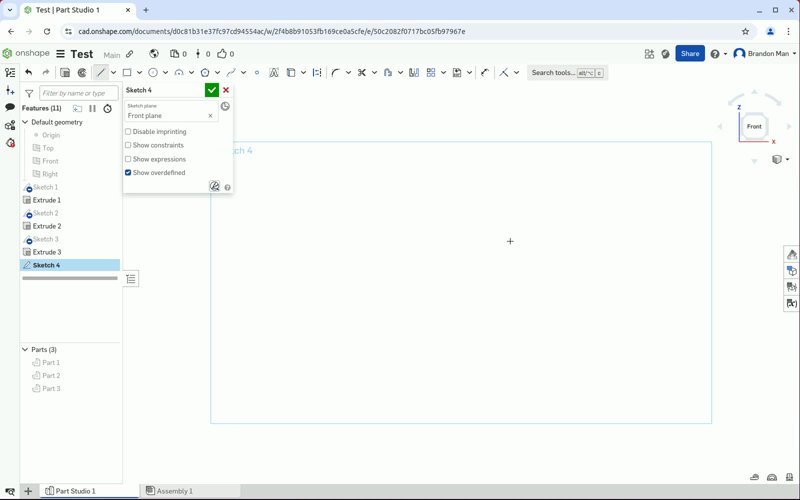
key_up(shift)
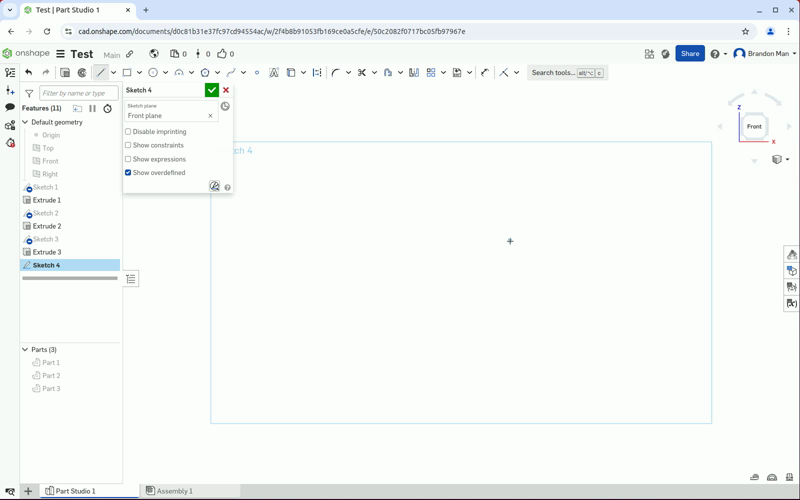
key_down(shift)
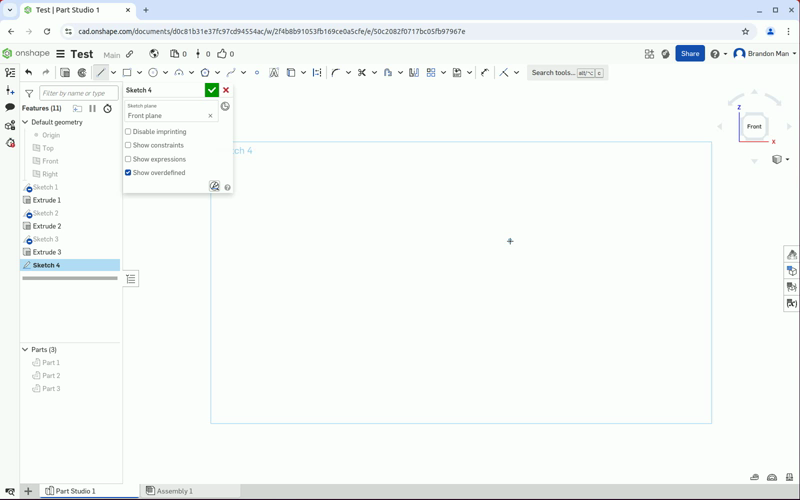
mouse_move(540, 240)
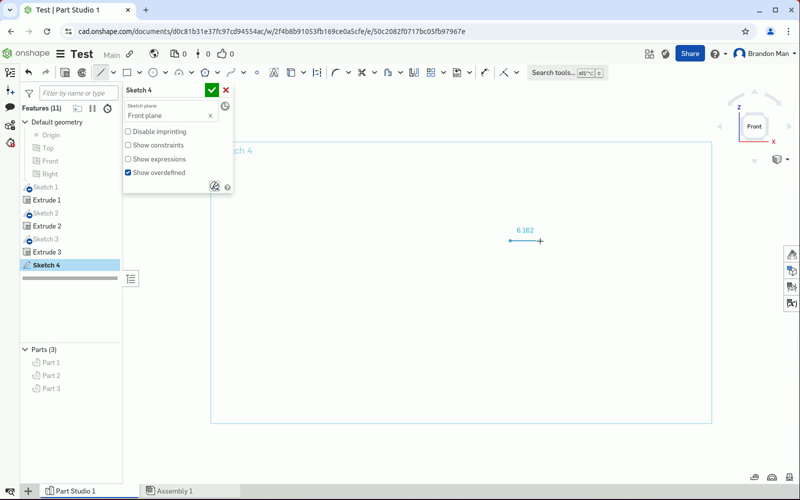
mouse_move(524, 240)
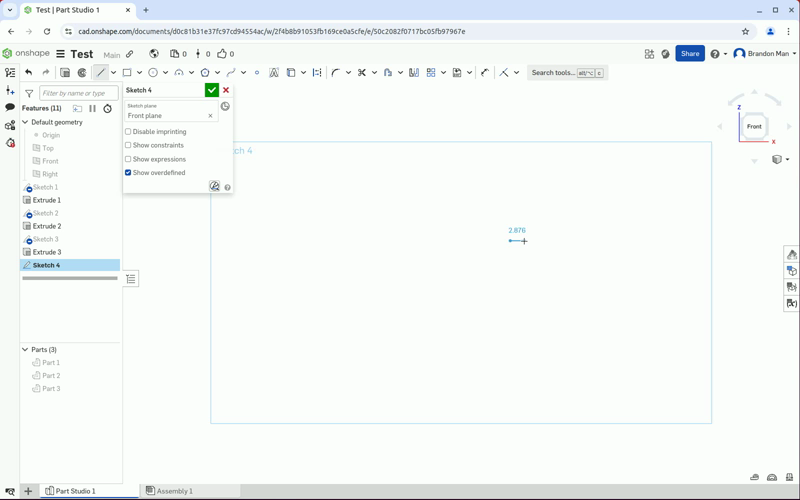
click(524, 240)
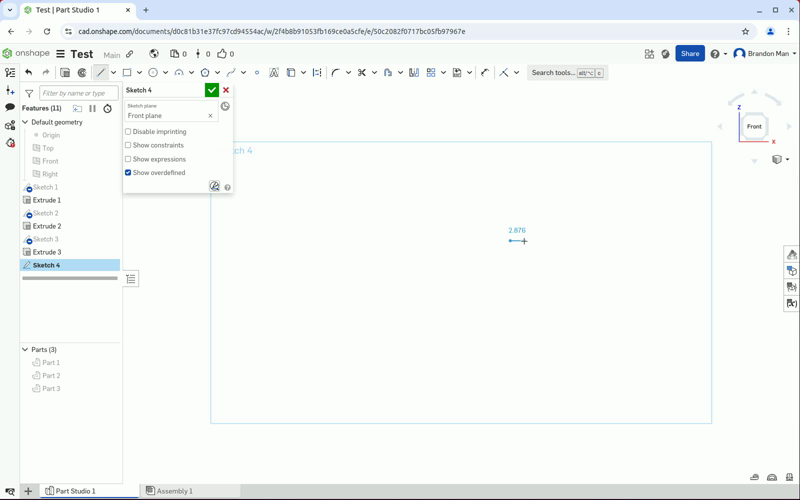
key_up(shift)
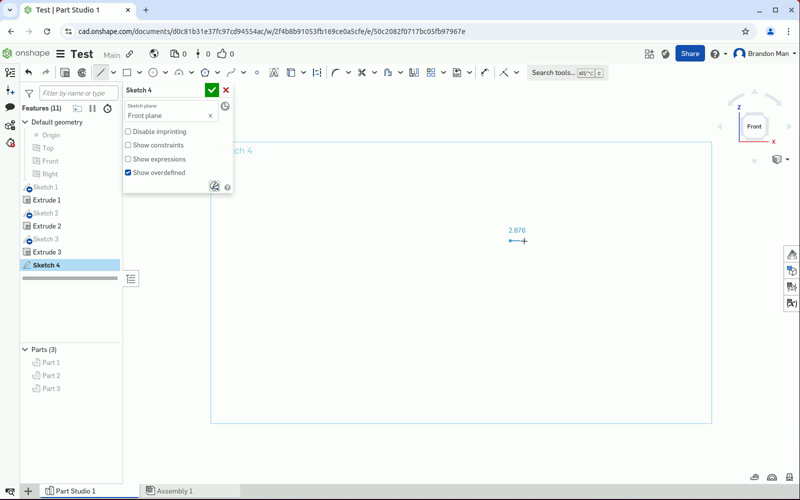
key(esc)
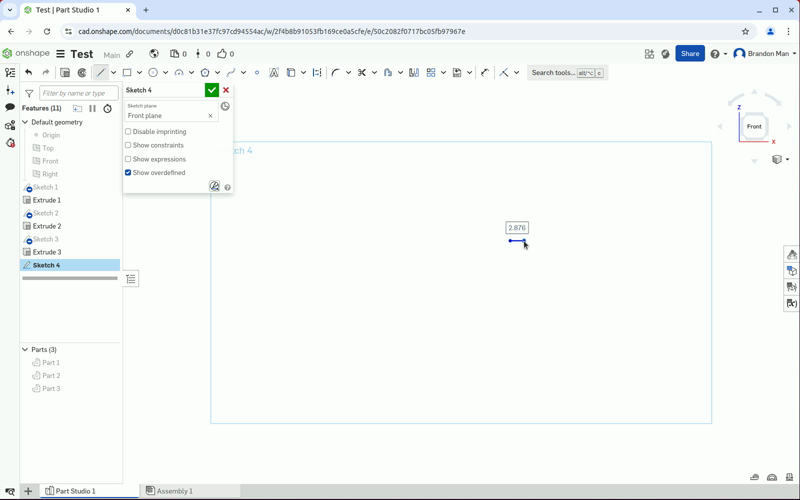
key(a)
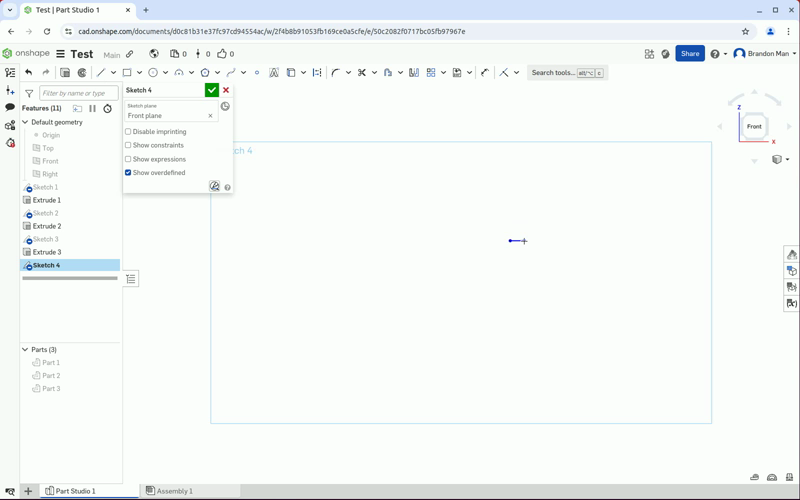
mouse_move(524, 240)
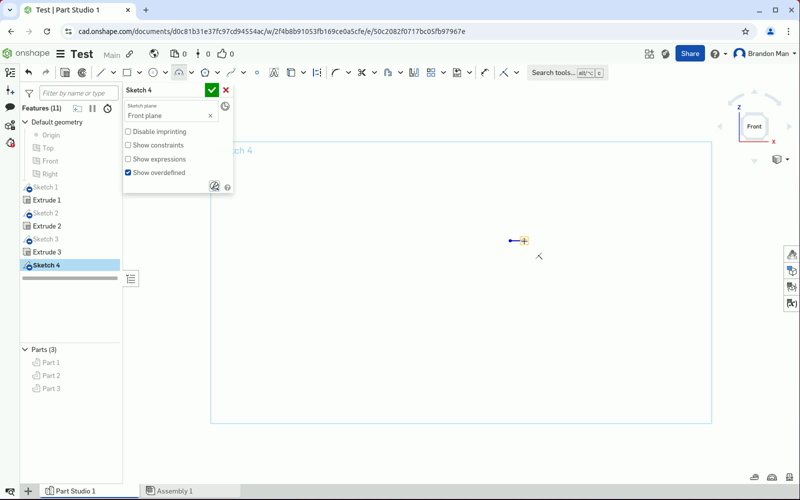
click(524, 240)
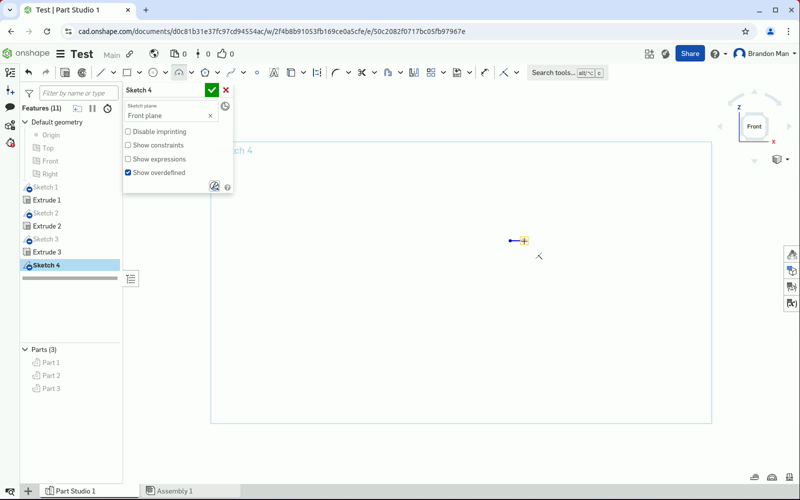
key_down(shift)
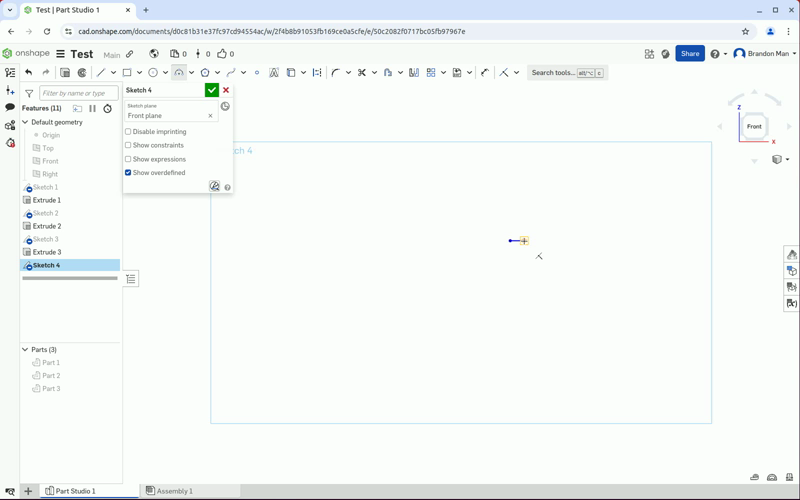
mouse_move(510, 224)
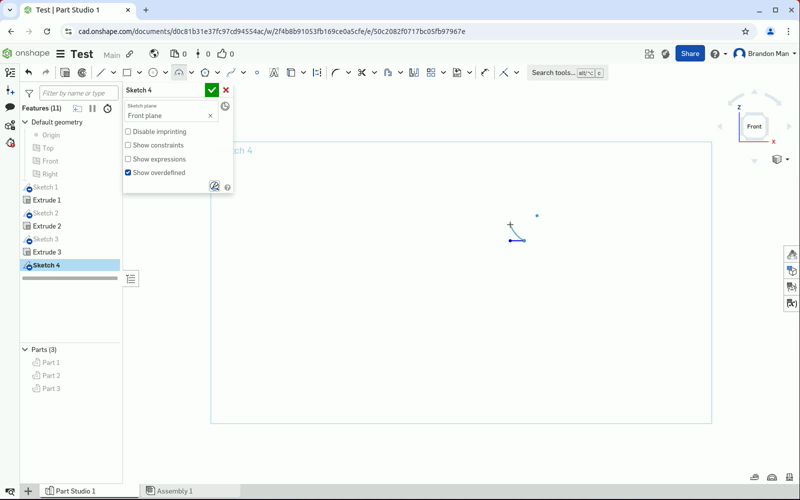
click(510, 224)
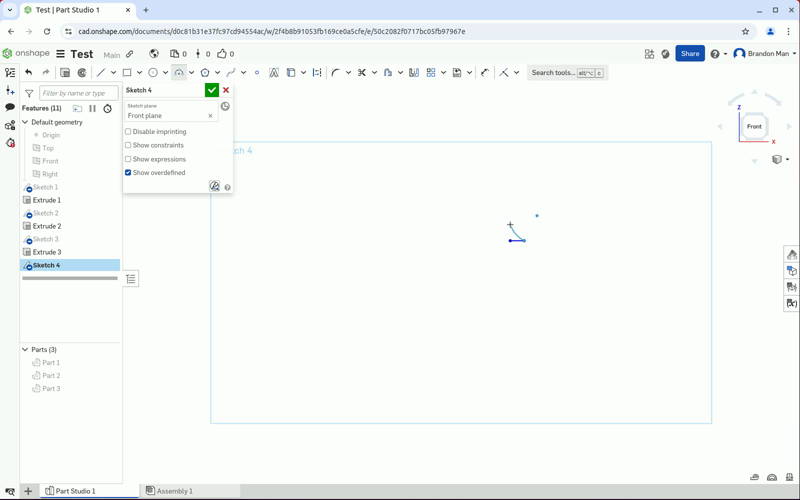
mouse_move(517, 232)
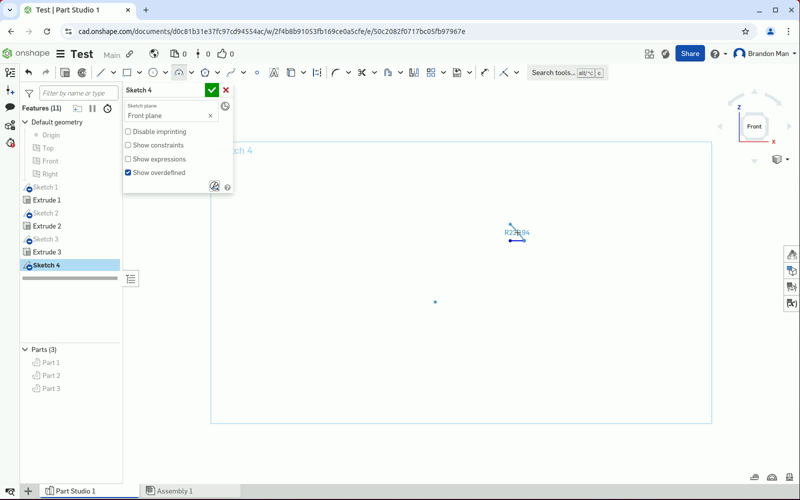
click(517, 232)
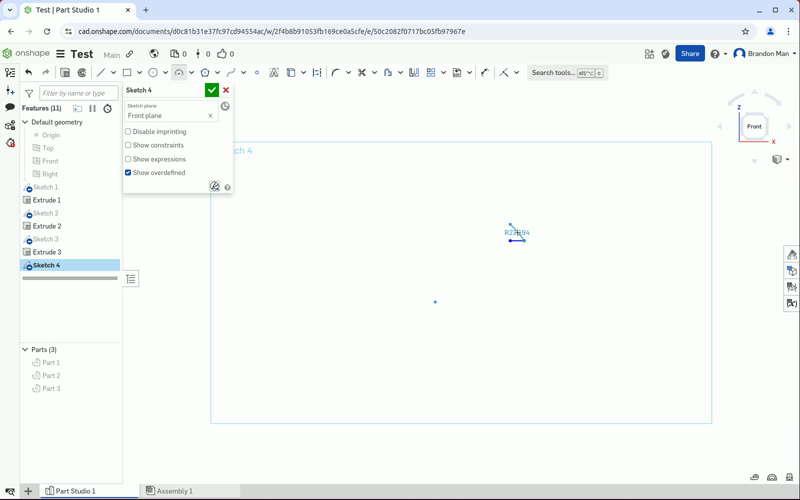
key_up(shift)
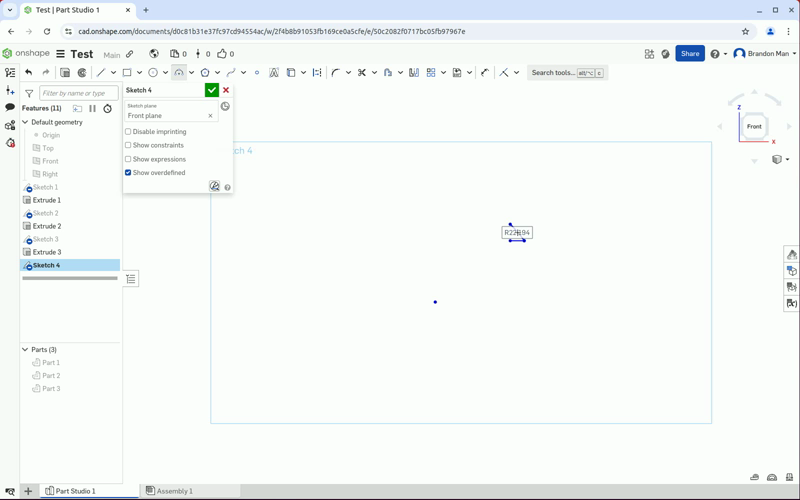
key(esc)
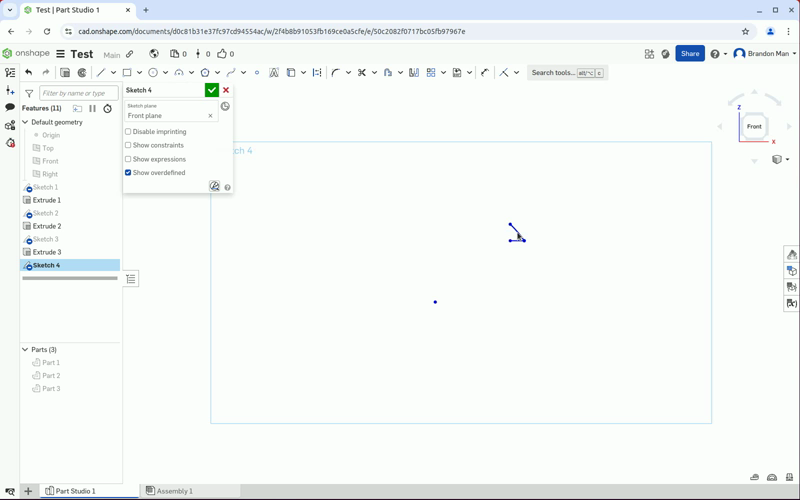
key(l)
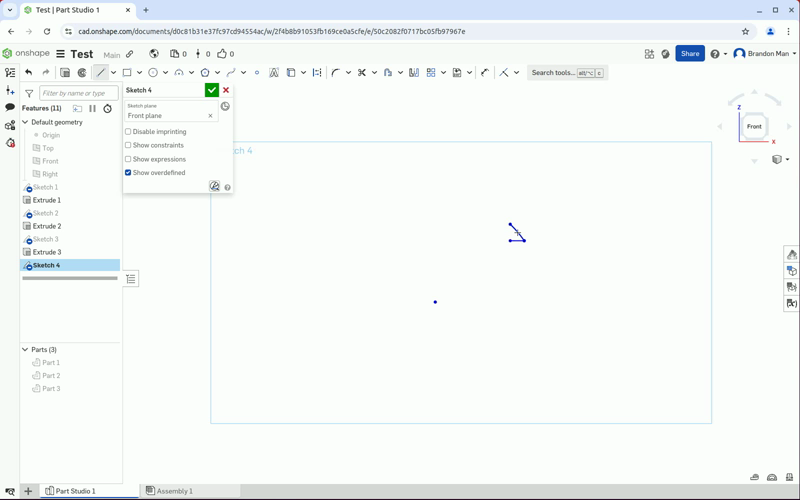
mouse_move(510, 224)
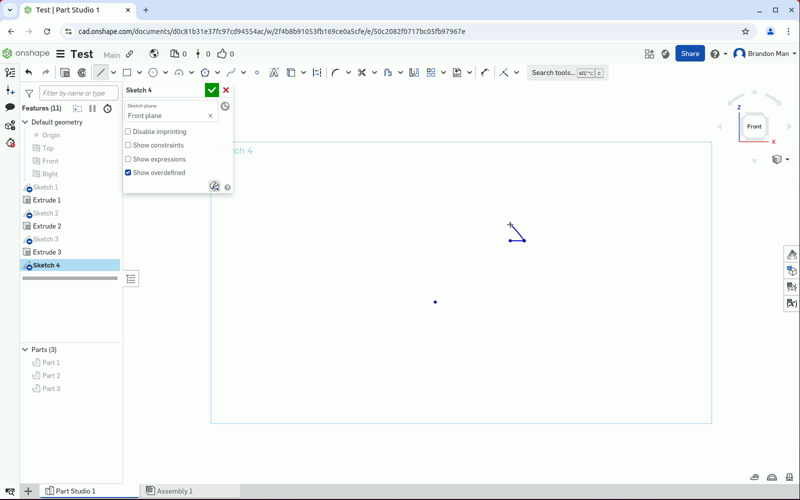
click(510, 224)
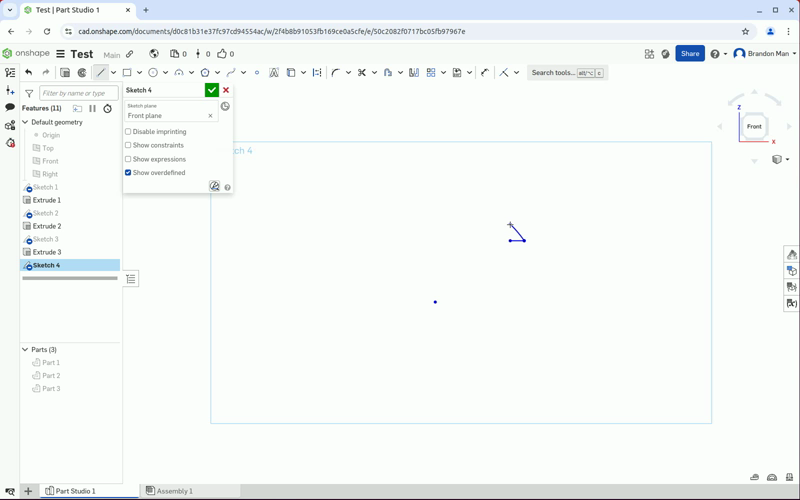
mouse_move(540, 224)
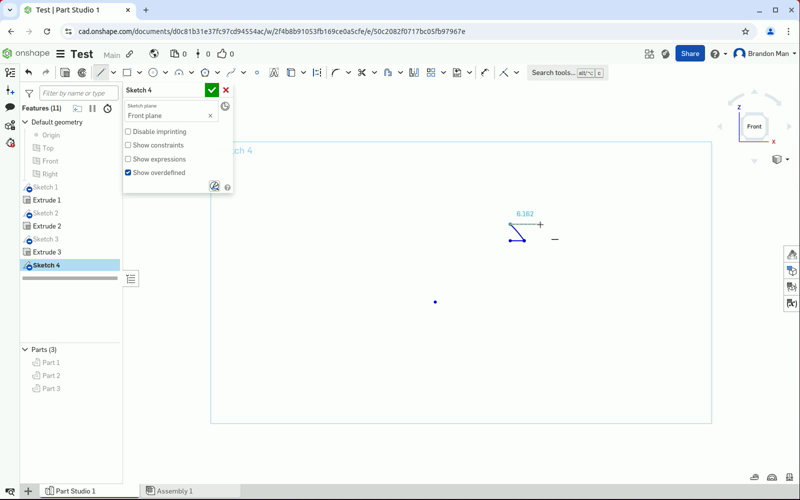
key_down(shift)
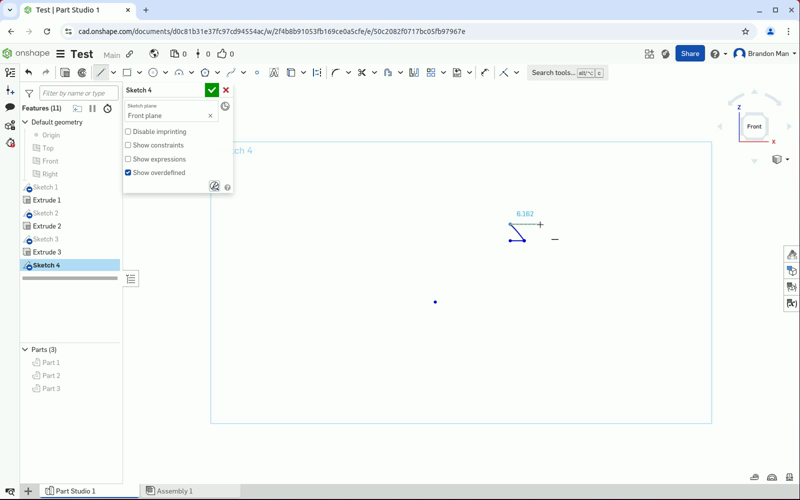
mouse_move(510, 240)
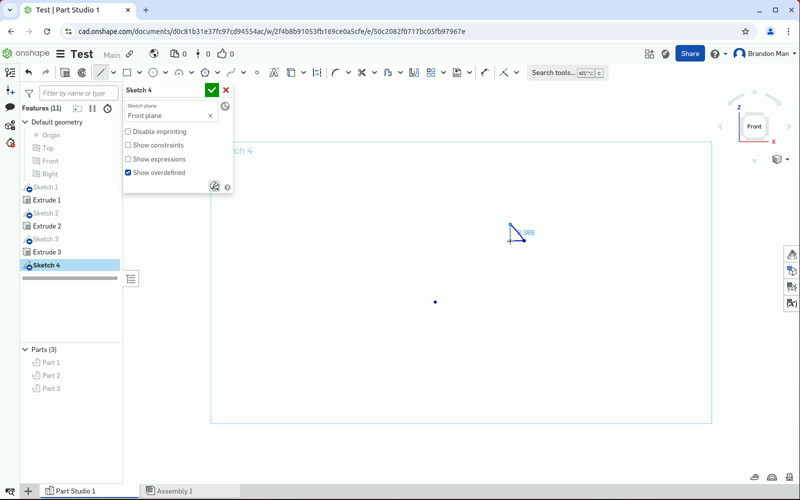
key_up(shift)
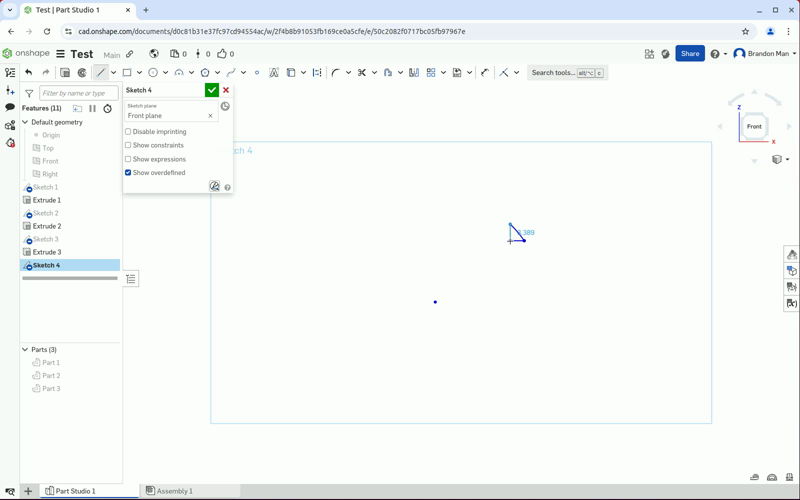
click(510, 240)
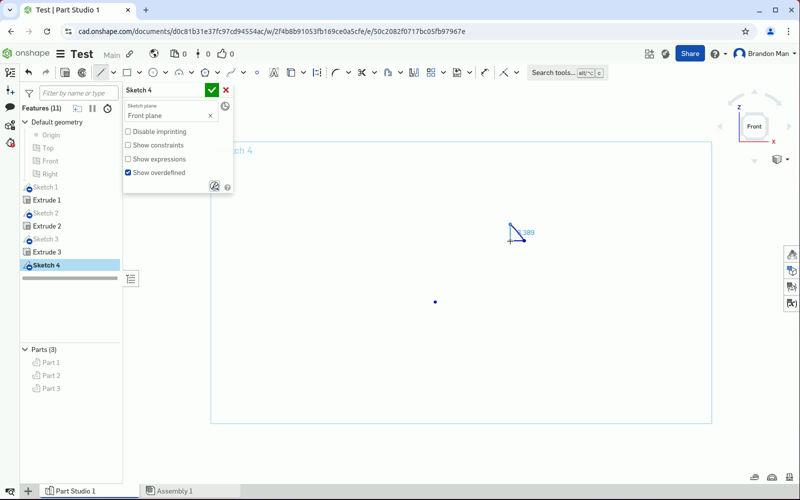
key(esc)
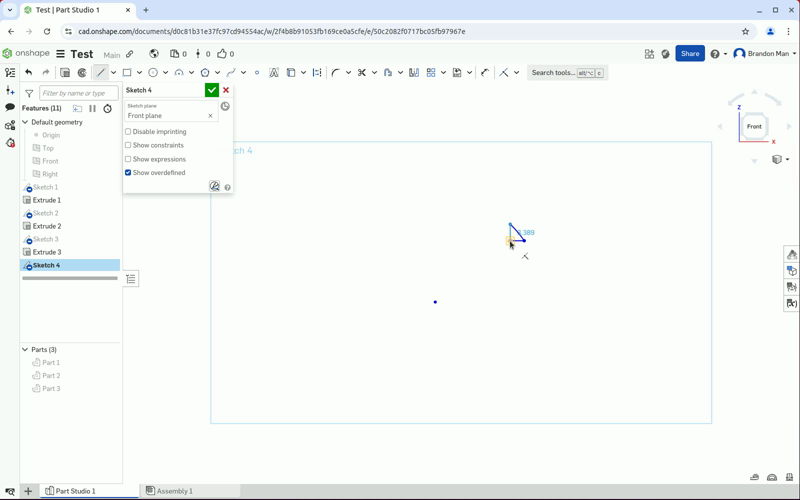
mouse_move(513, 233)
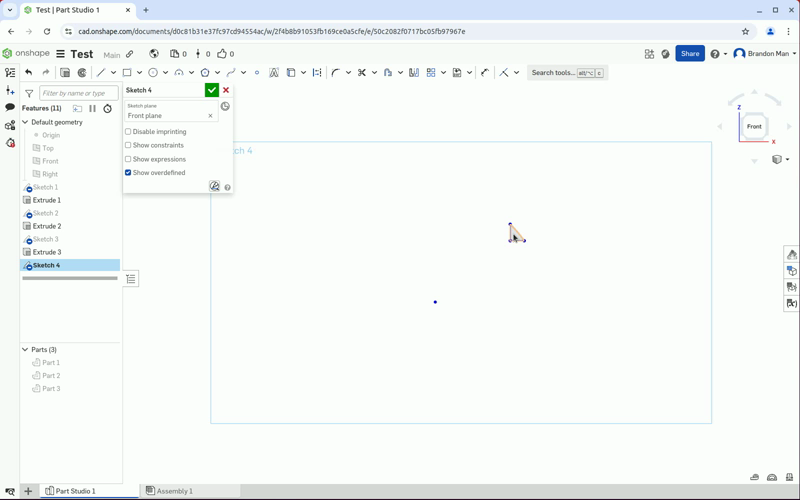
scroll(6)
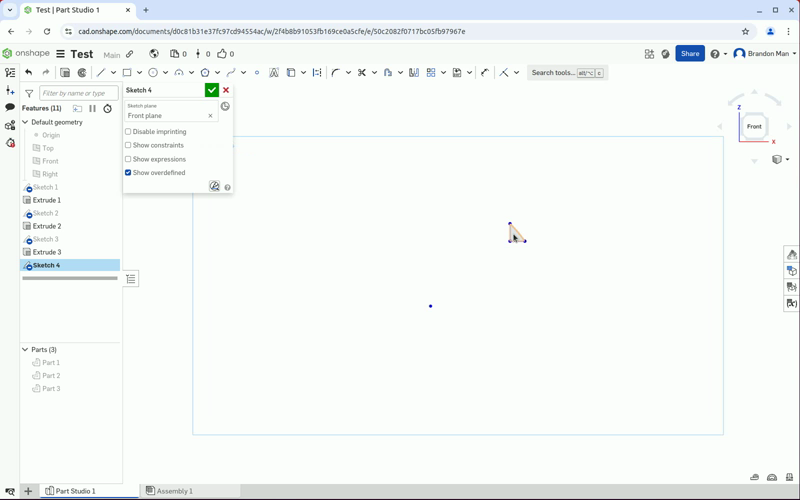
scroll(6)
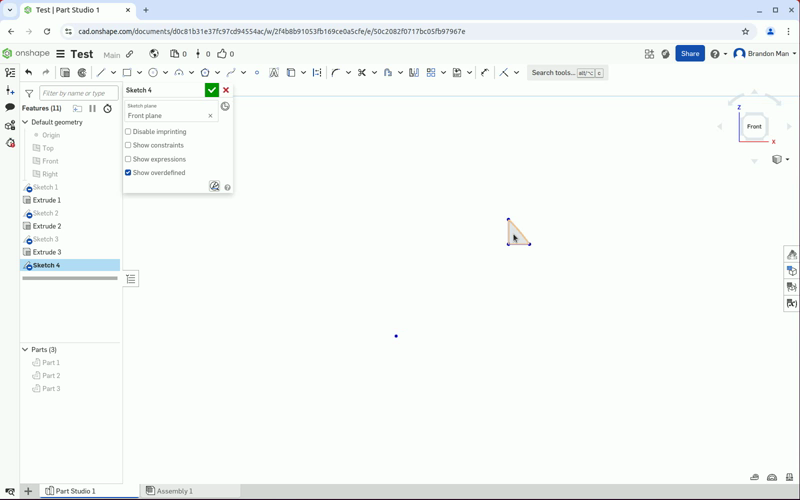
scroll(6)
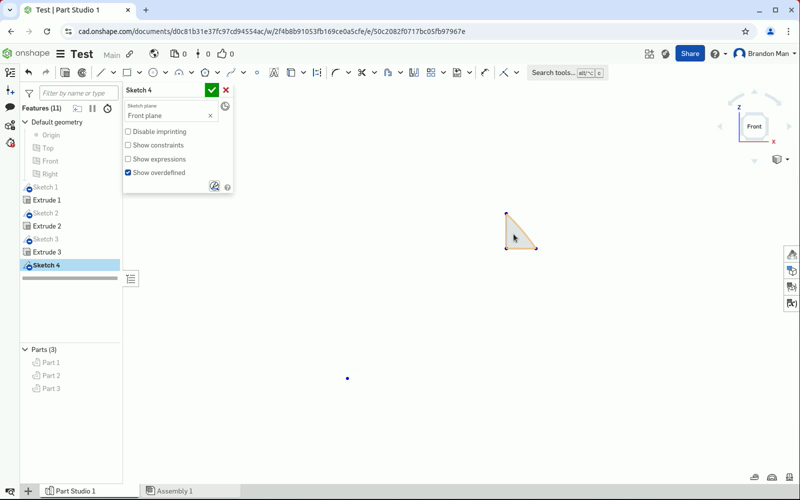
scroll(6)
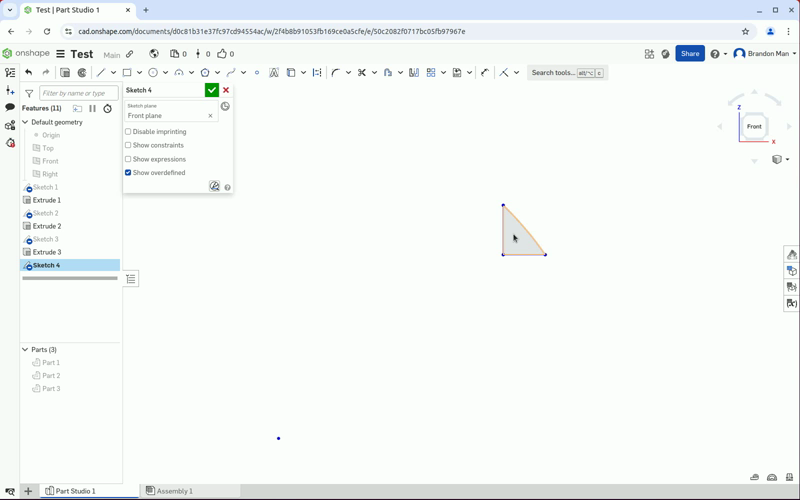
scroll(6)
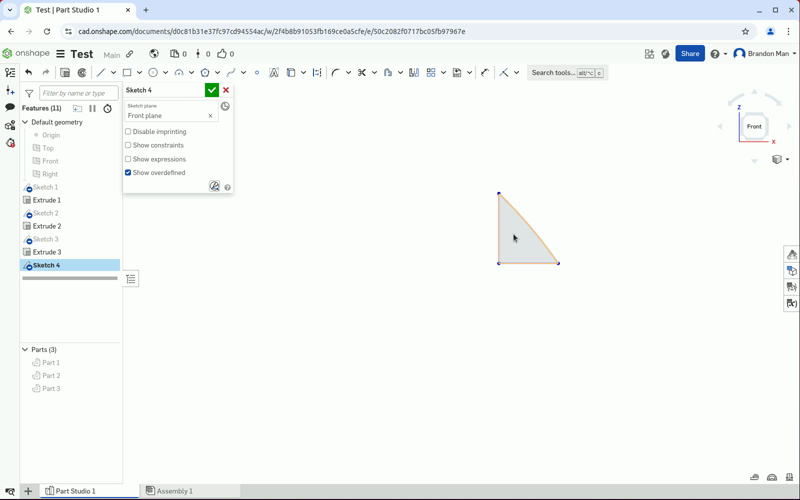
scroll(6)
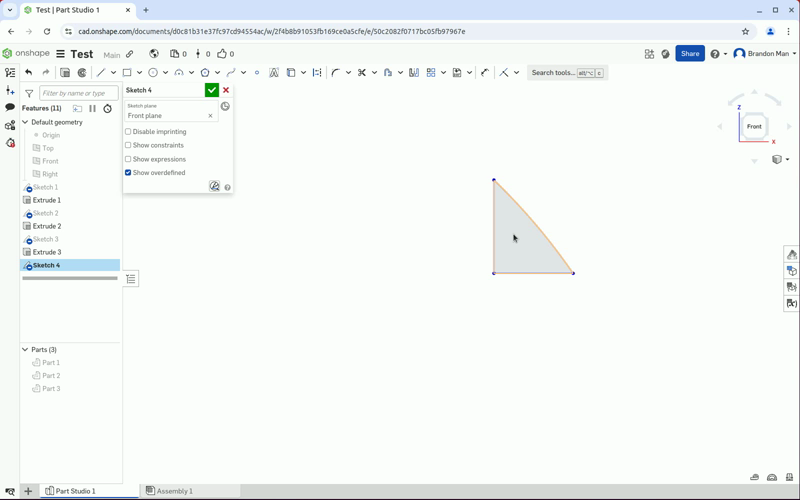
scroll(6)
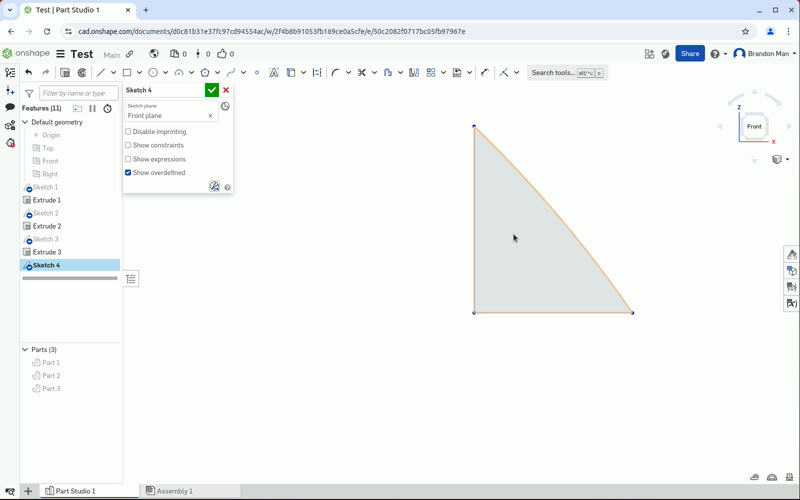
click(513, 233)
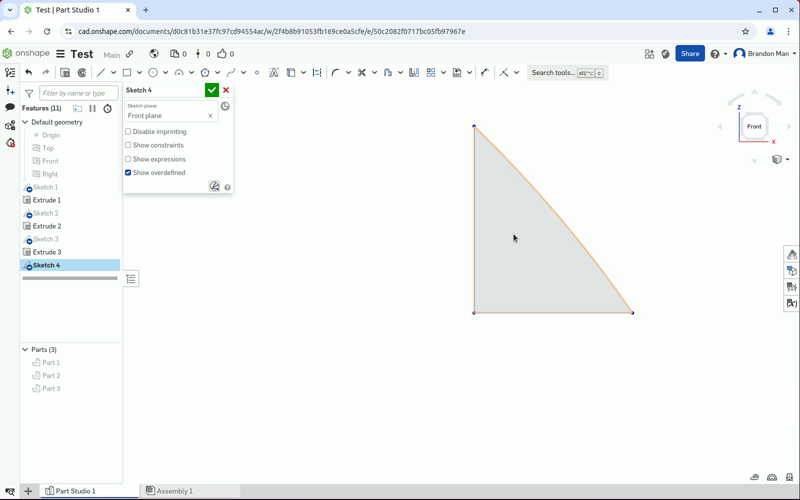
scroll(-6)
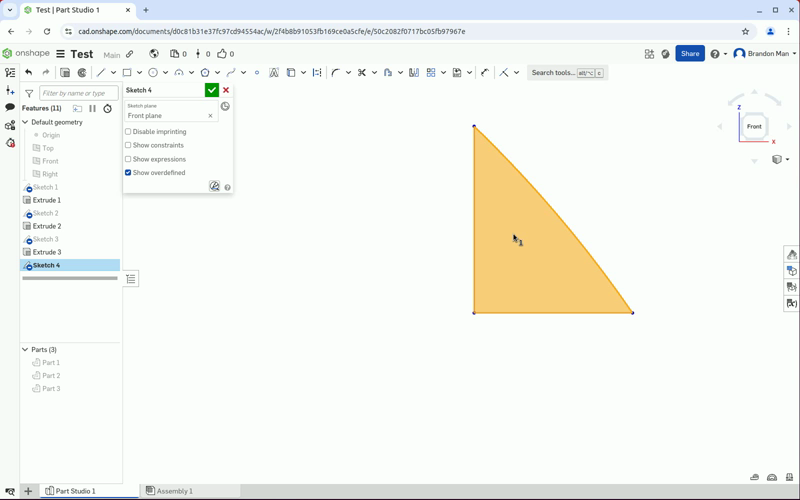
scroll(-6)
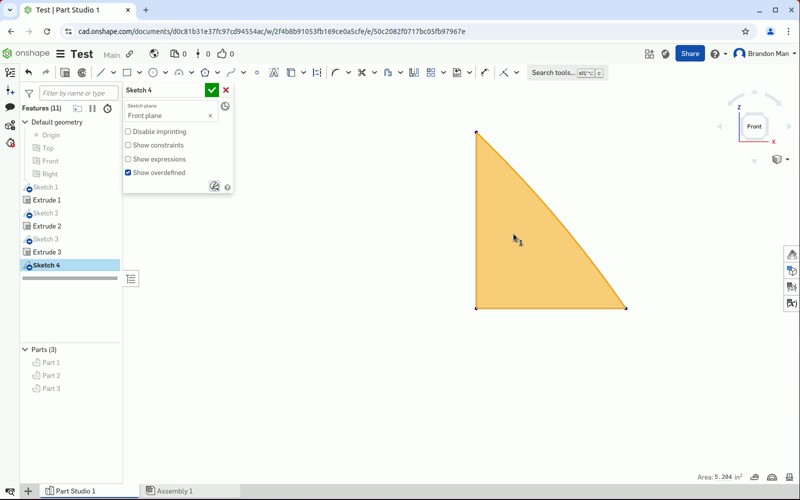
scroll(-6)
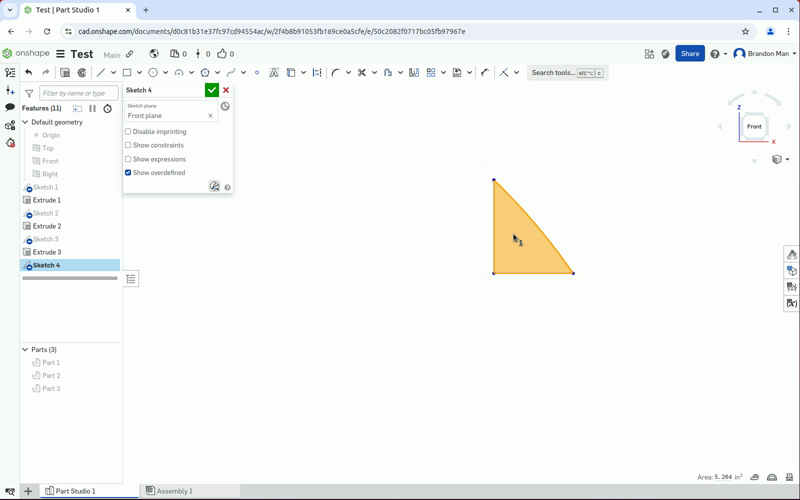
scroll(-6)
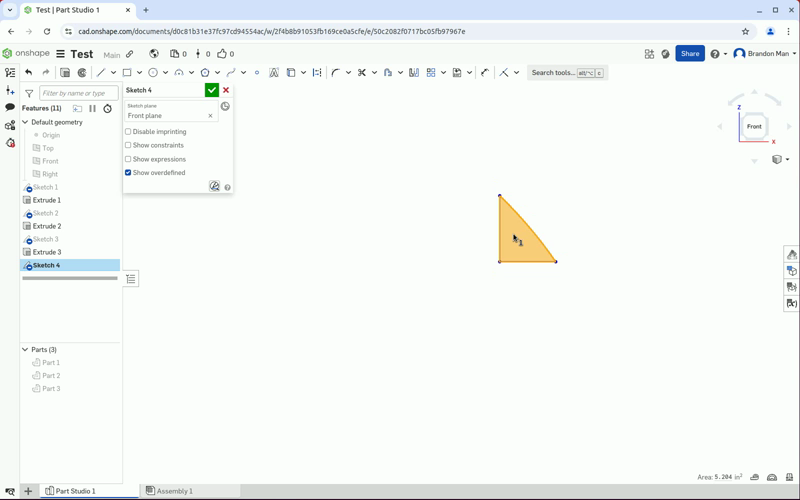
scroll(-6)
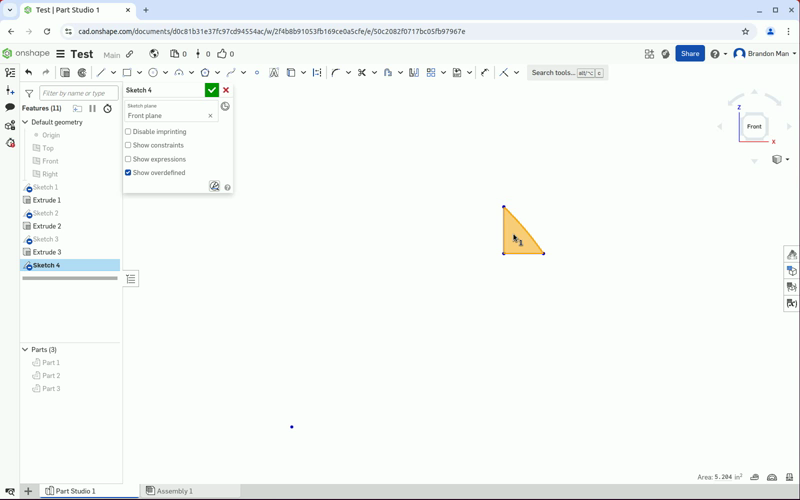
scroll(-6)
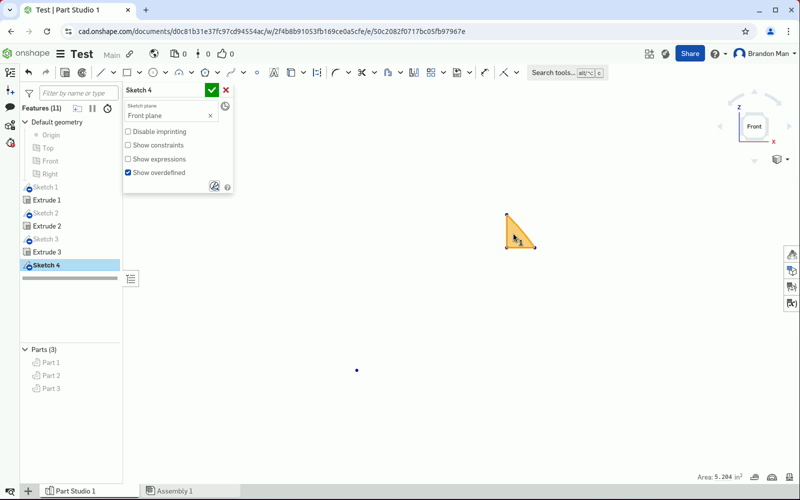
scroll(-6)
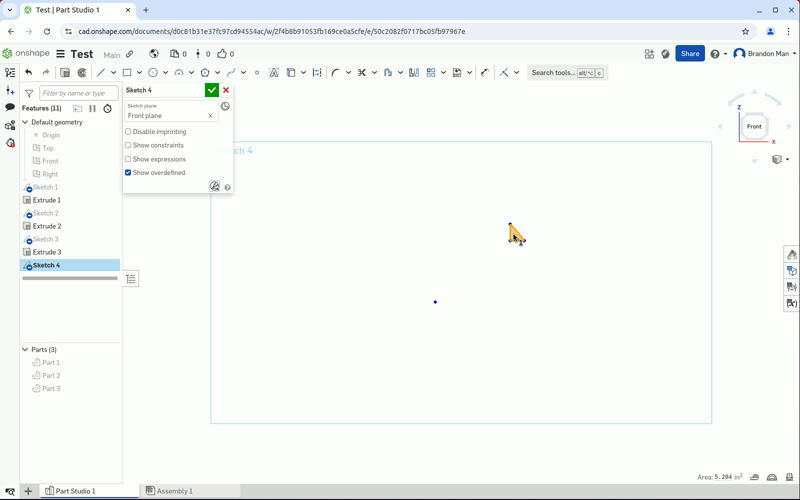
mouse_move(73, 352)
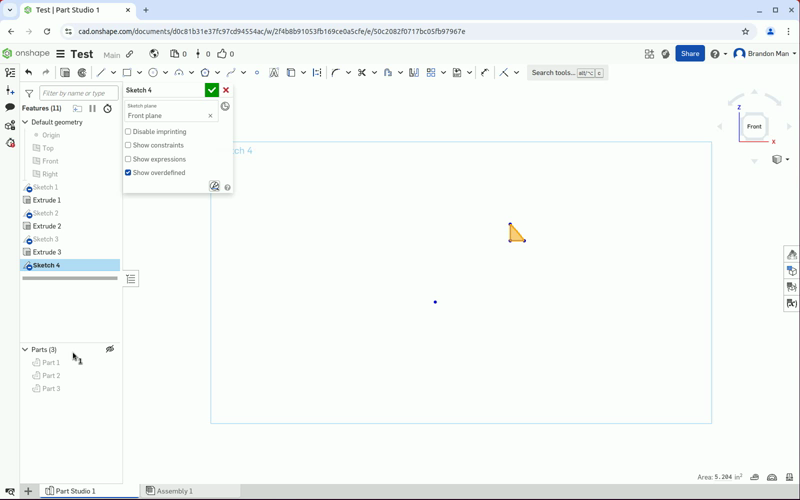
key(shift+y)
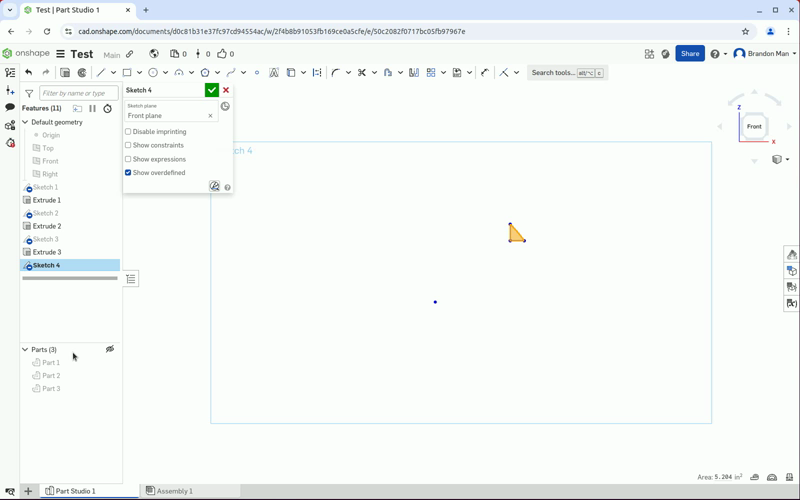
key(shift+e)
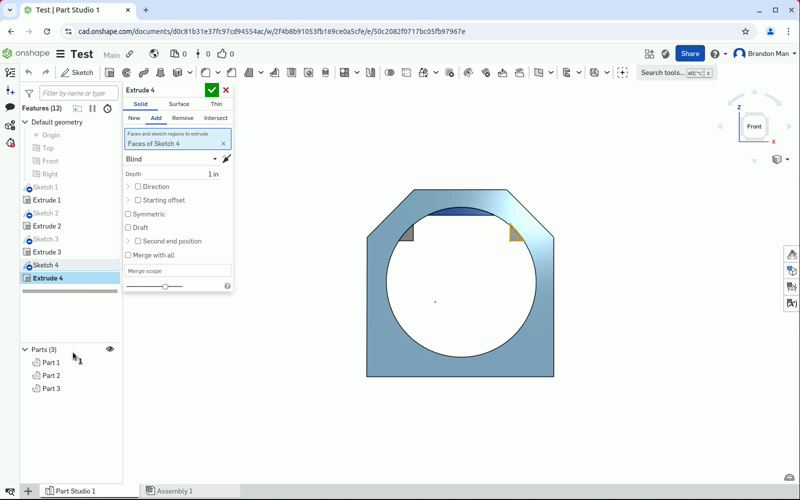
mouse_move(143, 106)
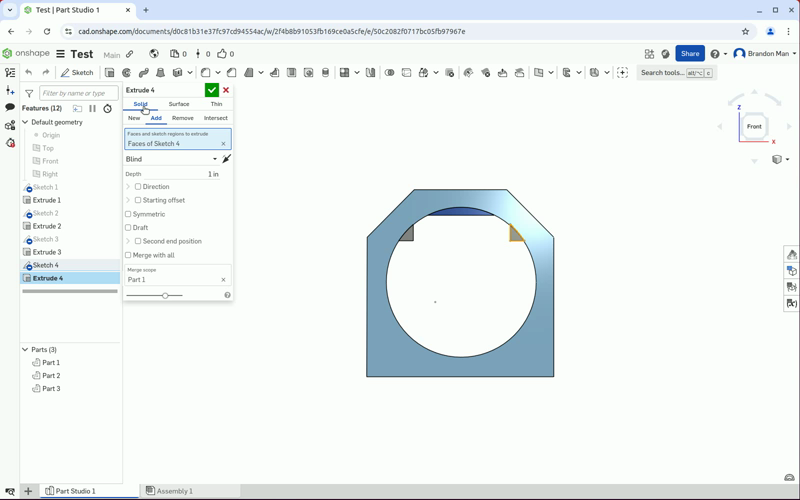
click(143, 106)
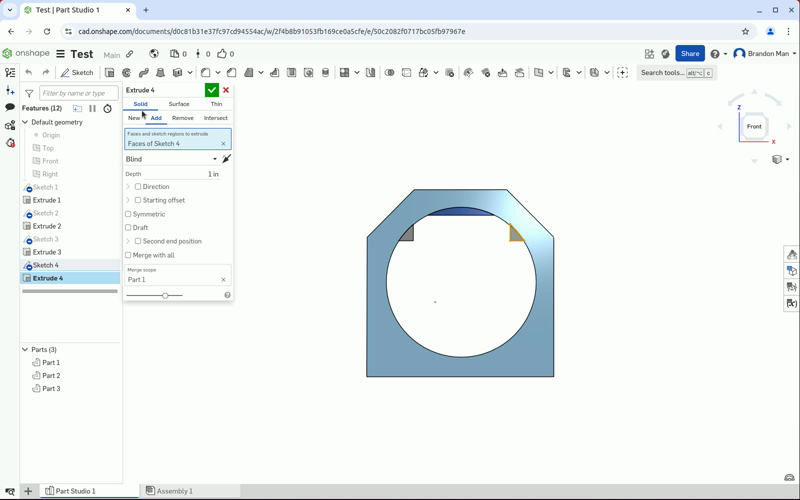
mouse_move(137, 120)
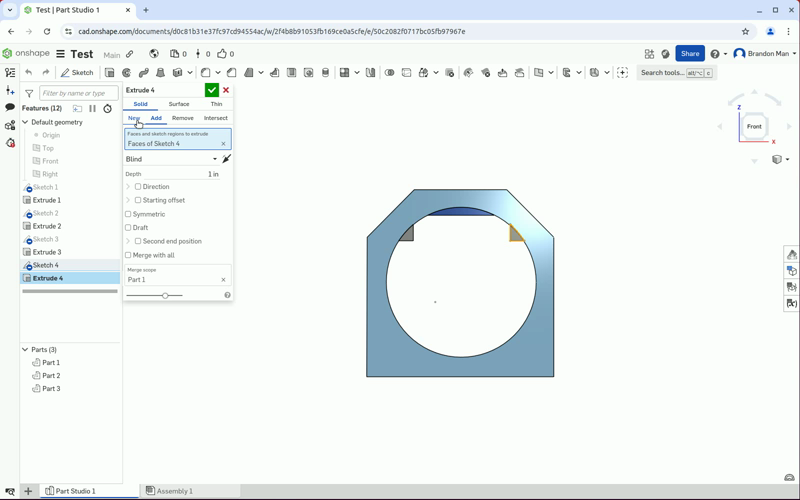
click(137, 120)
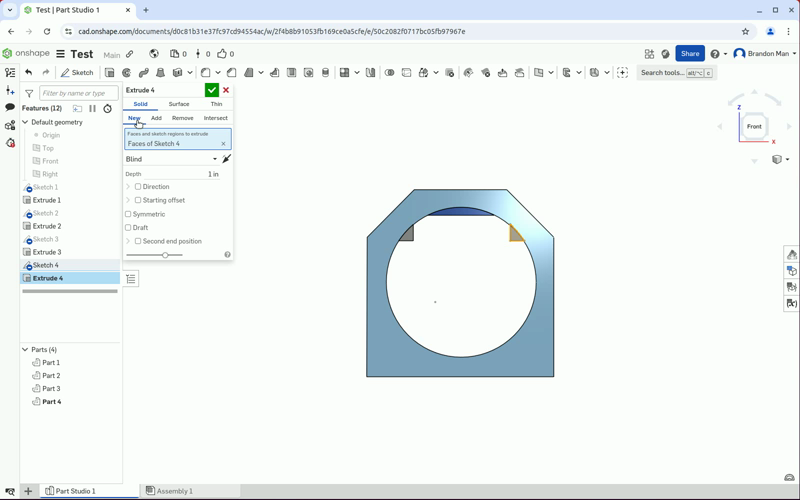
key(tab, 4)
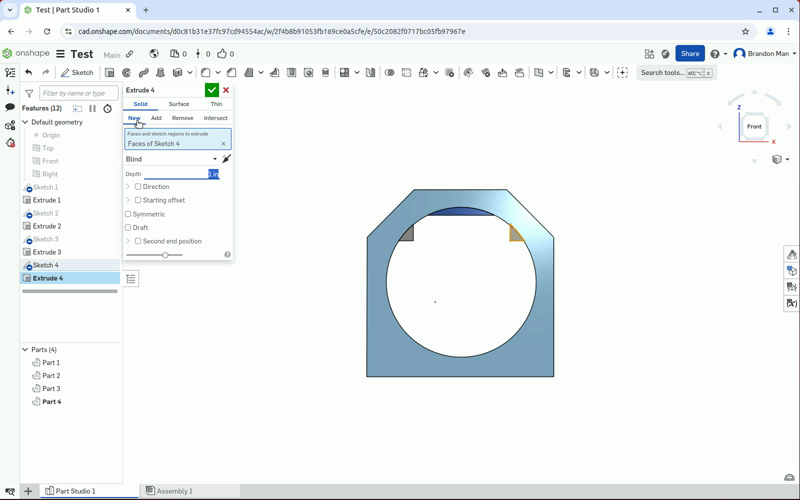
text(23.108)
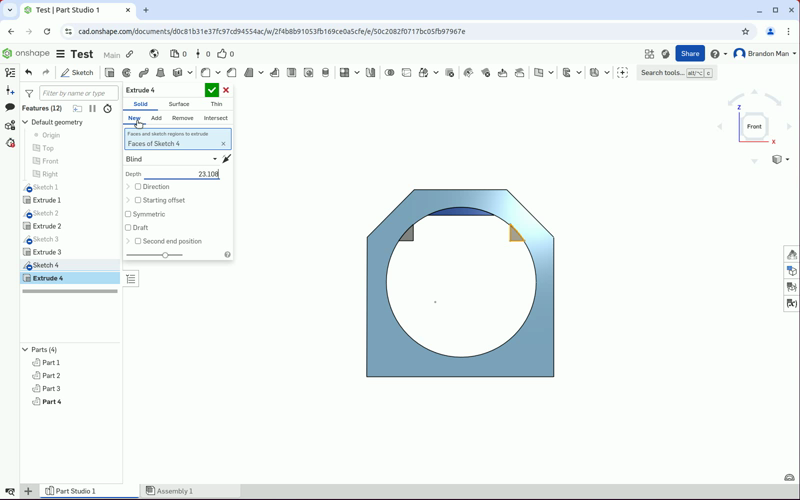
key(enter)
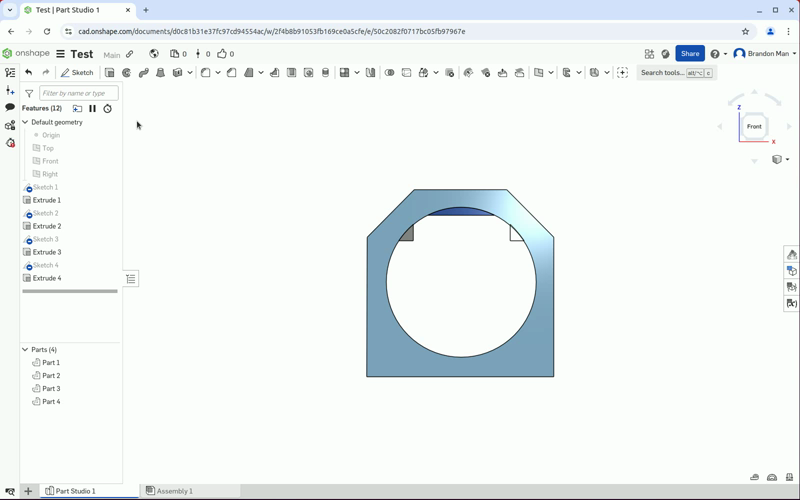
key(shift+h)
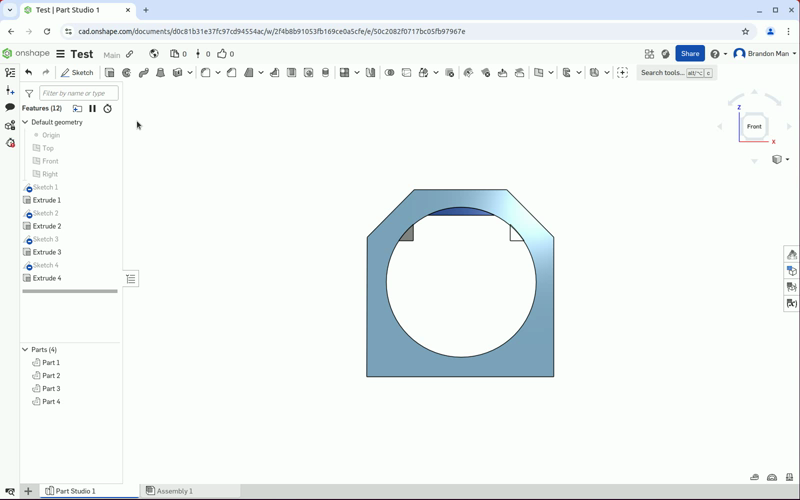
key(shift+h)
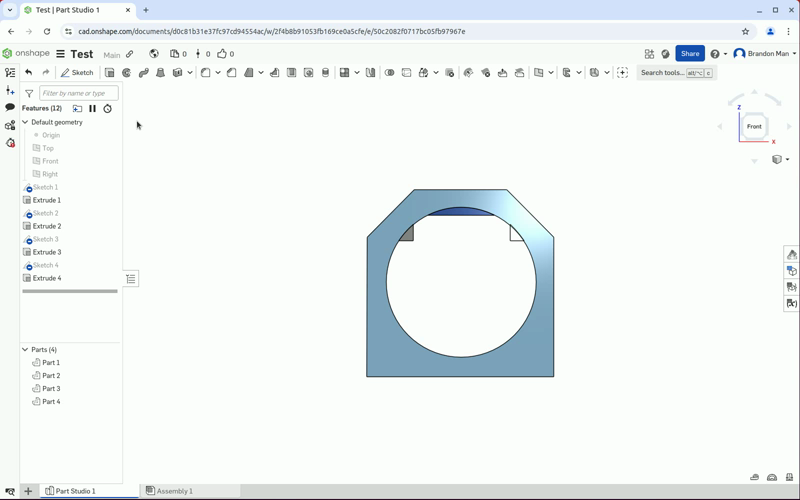
mouse_move(73, 189)
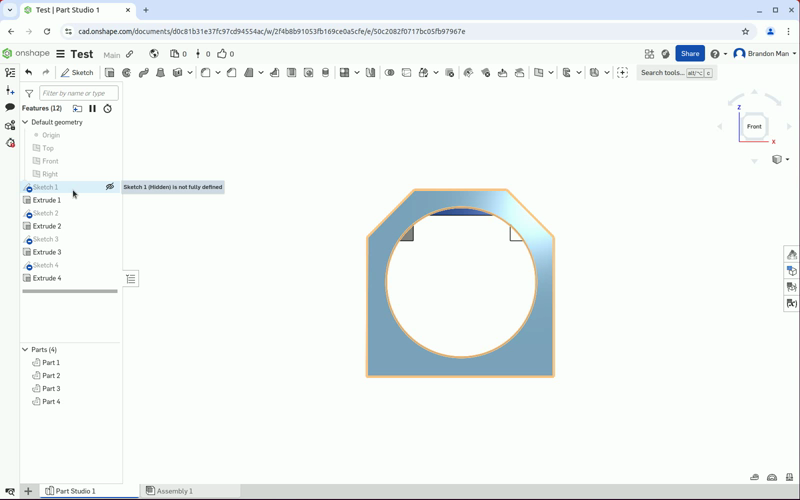
click(73, 189)
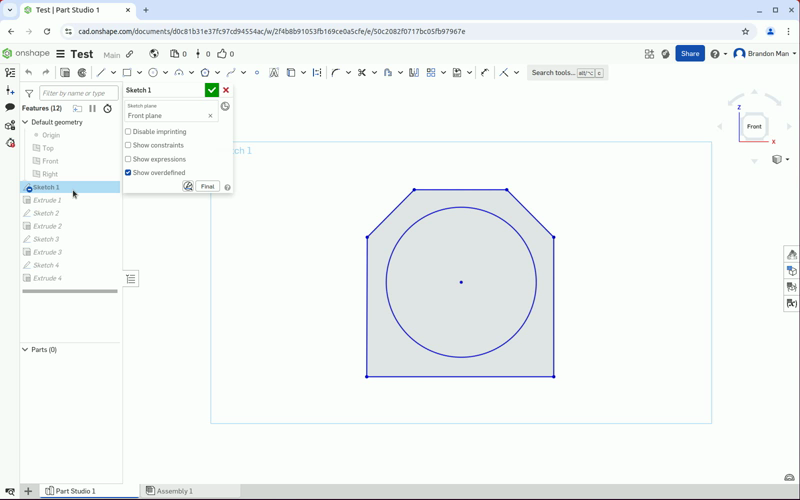
mouse_move(229, 92)
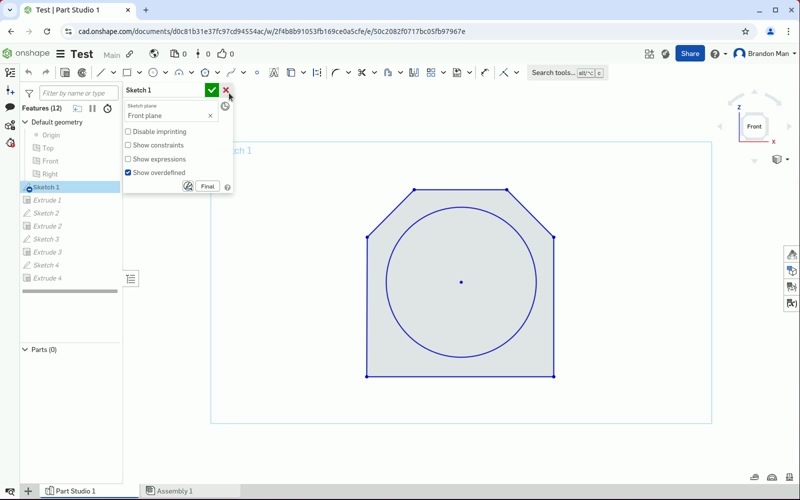
click(229, 92)
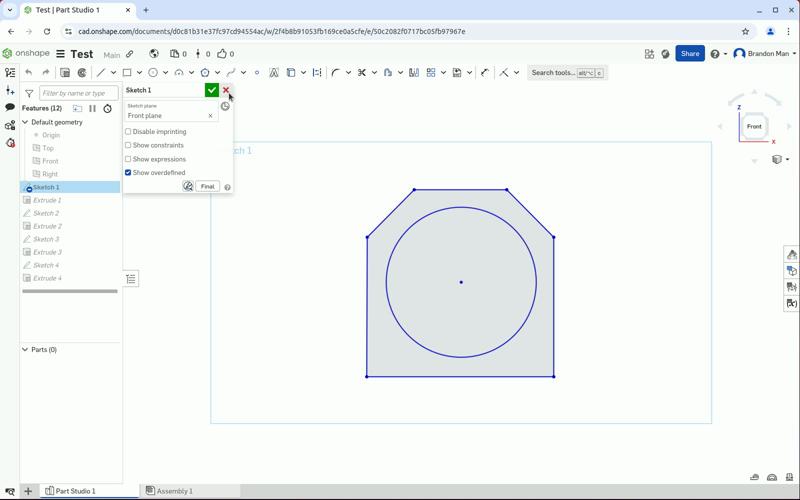
key(shift+s)
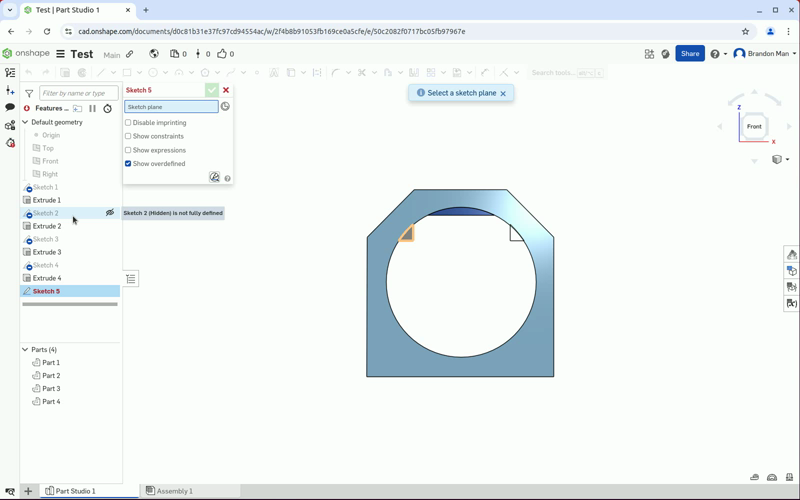
scroll(3)
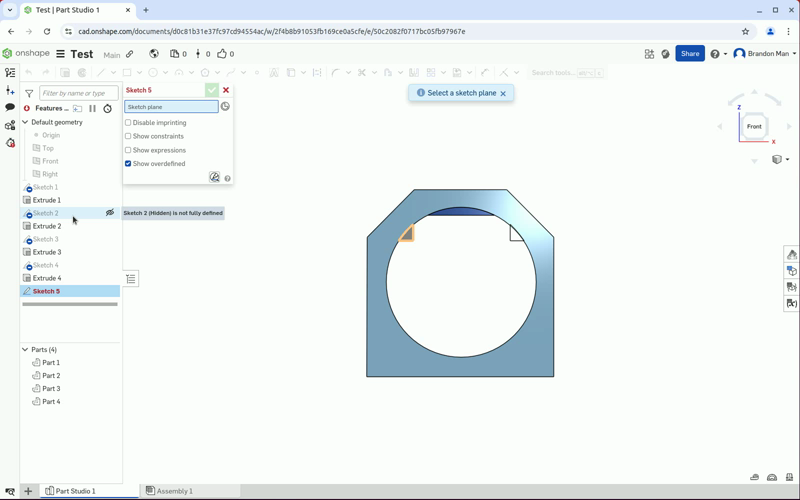
mouse_move(73, 163)
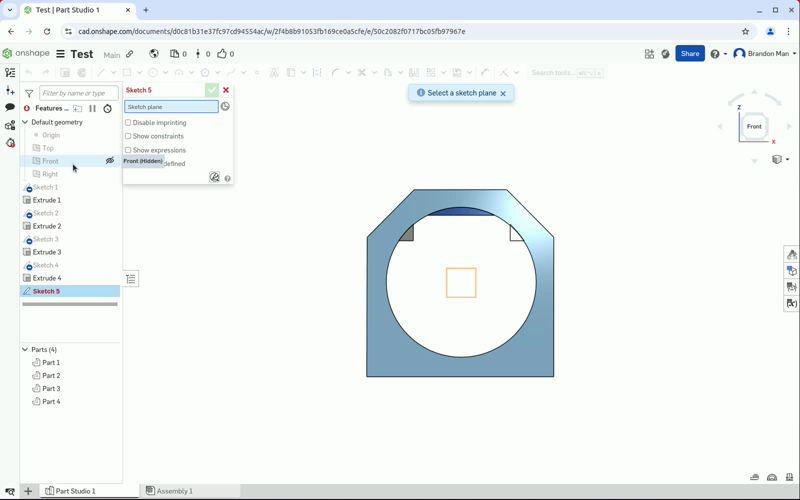
click(73, 163)
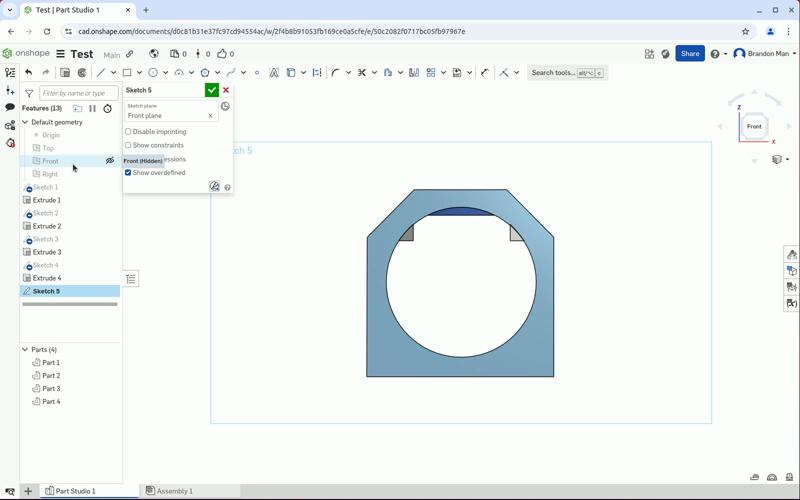
mouse_move(73, 352)
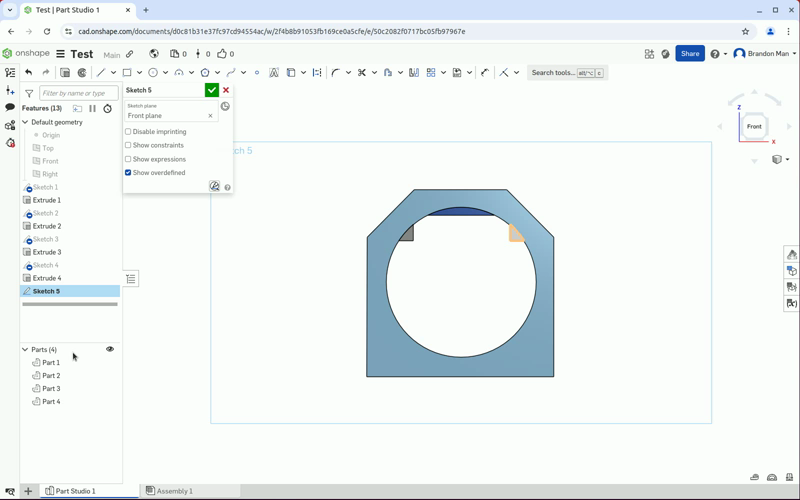
key(y)
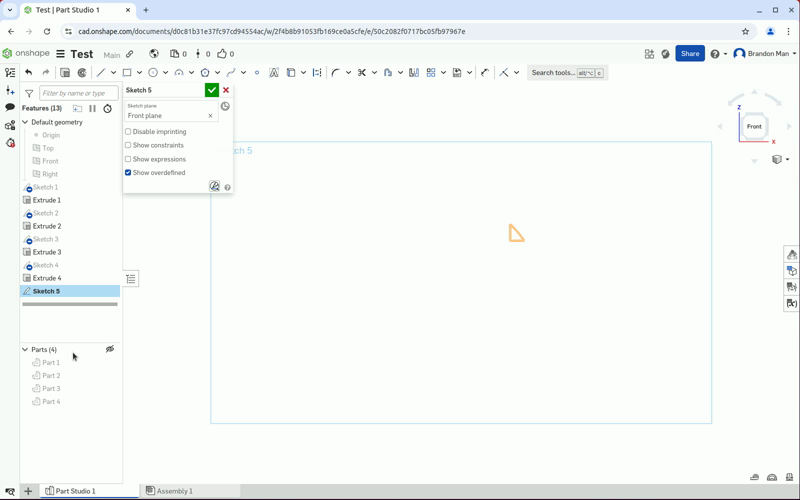
key(a)
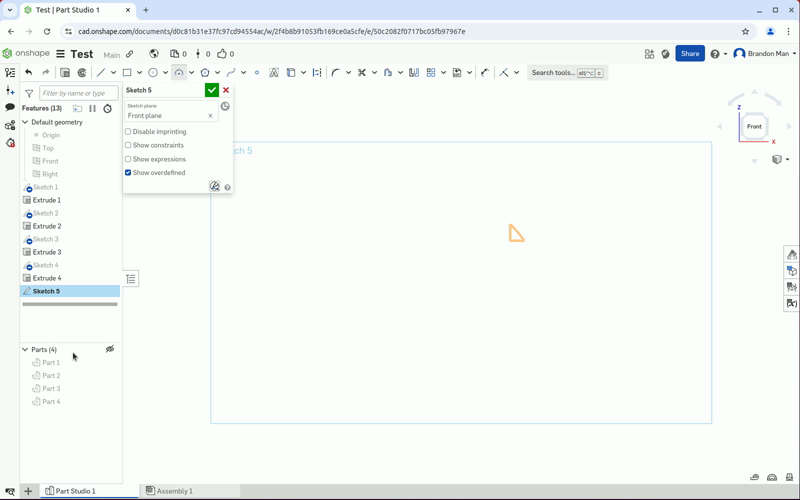
key_down(shift)
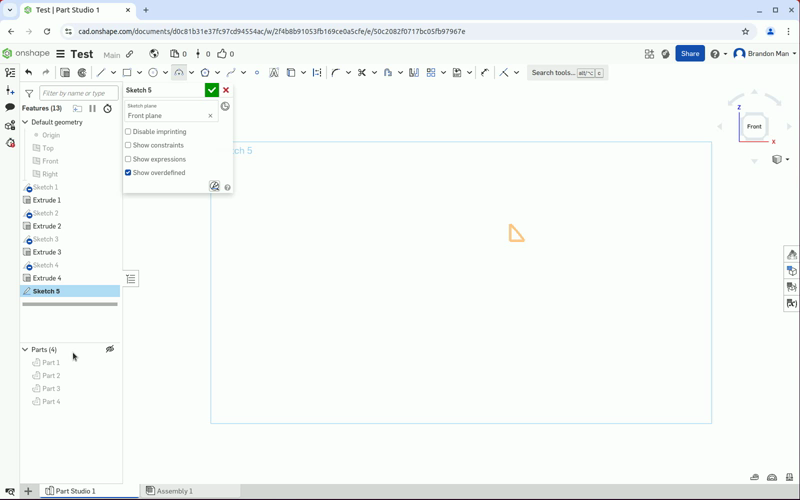
mouse_move(510, 340)
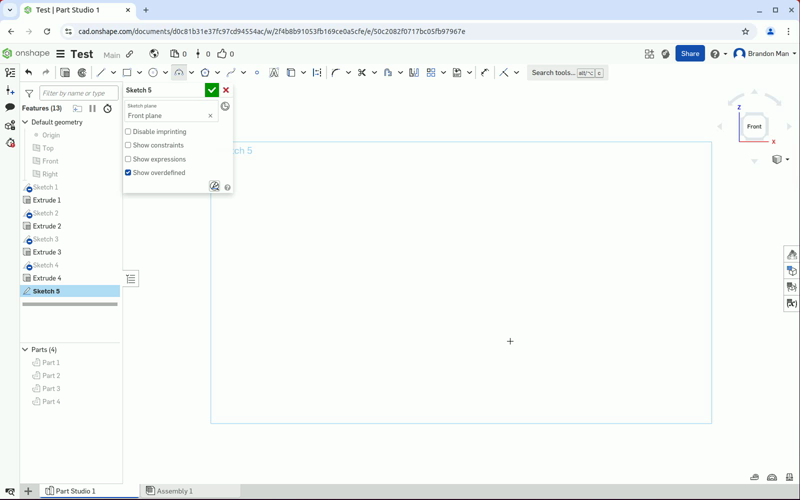
click(510, 340)
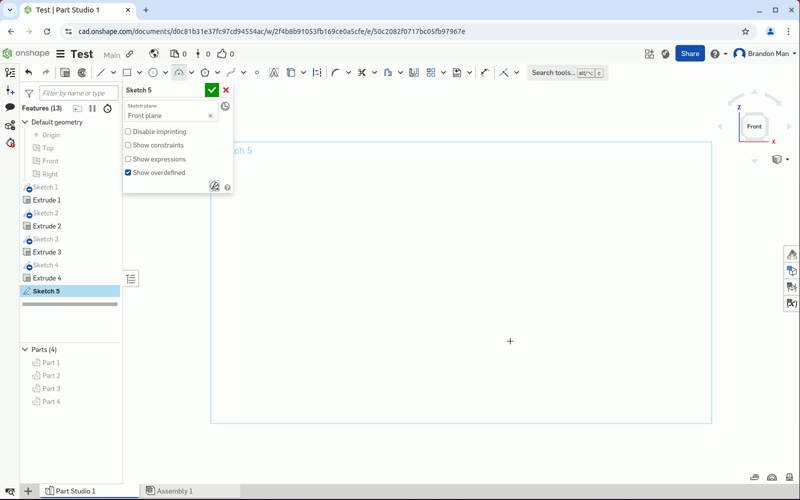
key_up(shift)
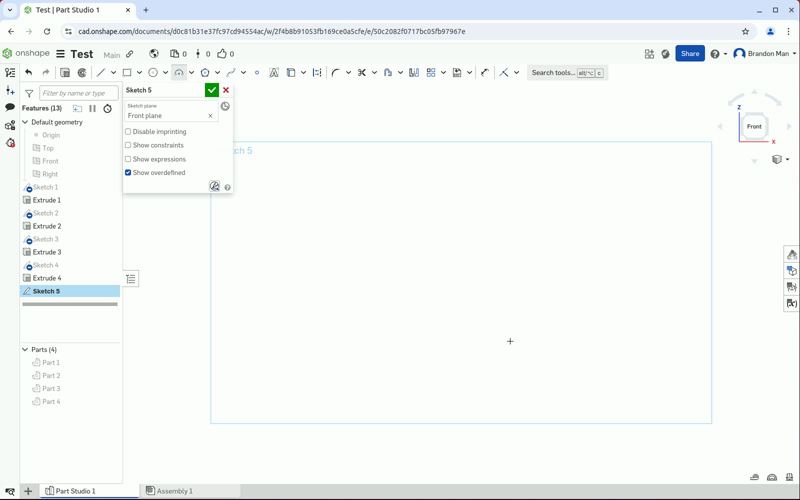
key_down(shift)
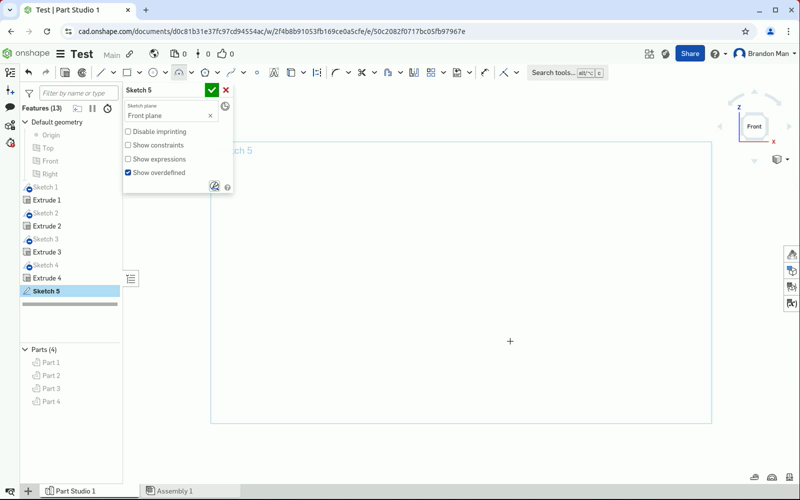
mouse_move(524, 324)
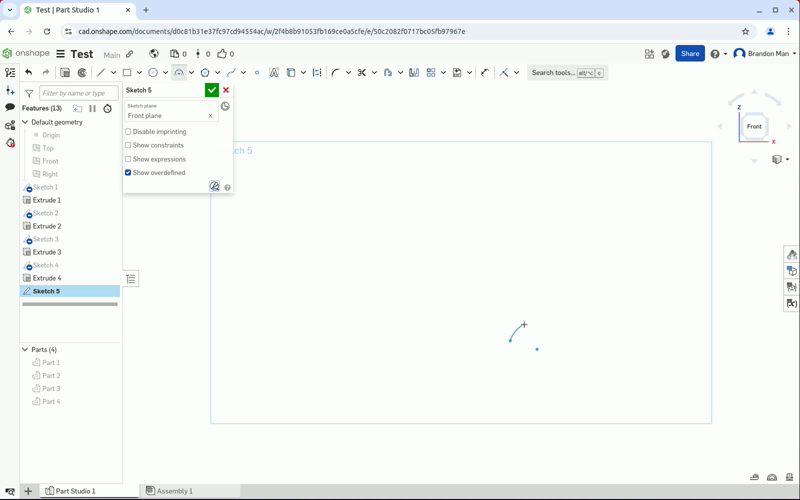
click(524, 324)
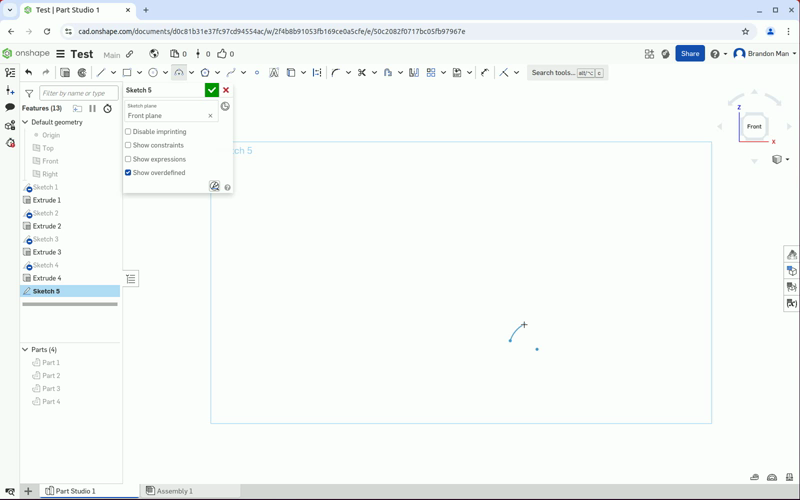
mouse_move(517, 332)
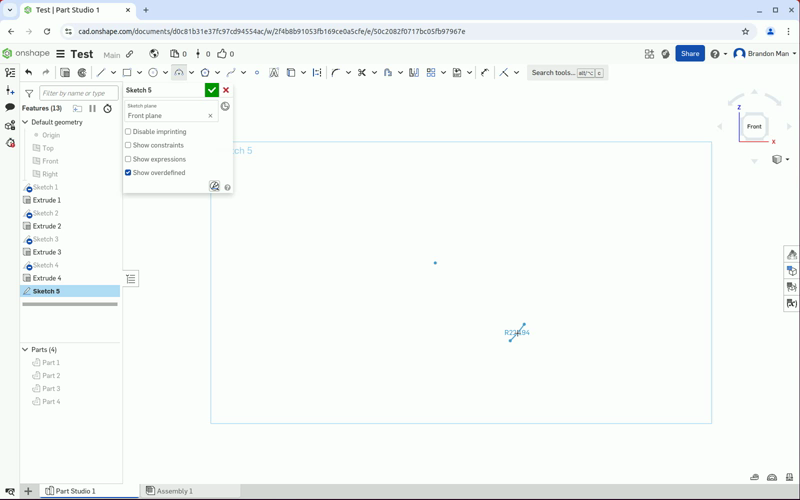
click(517, 332)
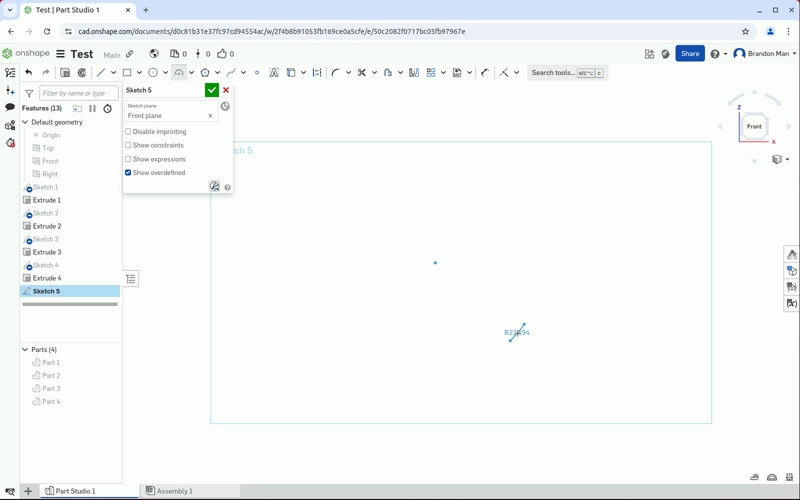
key_up(shift)
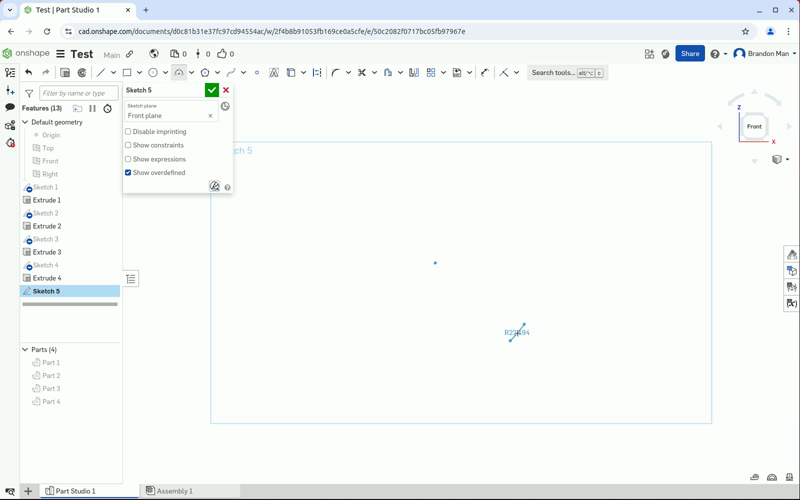
key(esc)
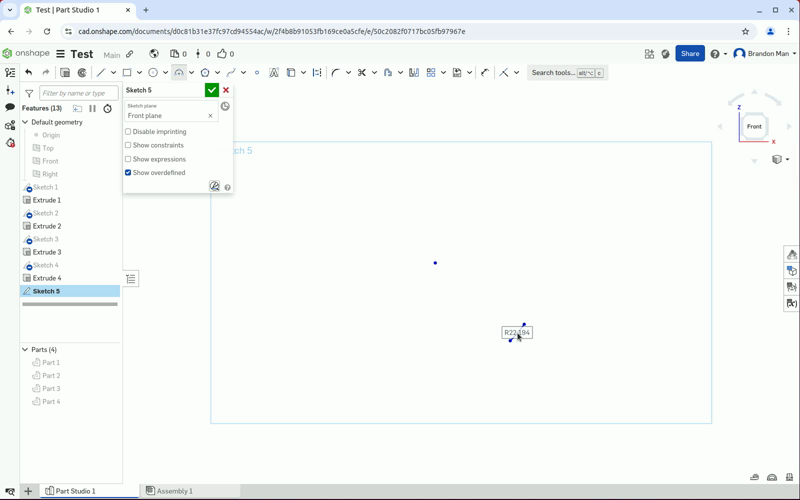
key(l)
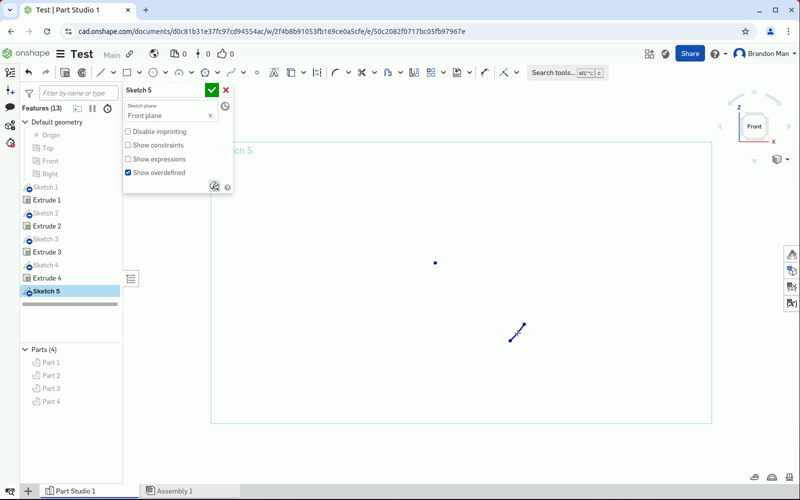
mouse_move(524, 324)
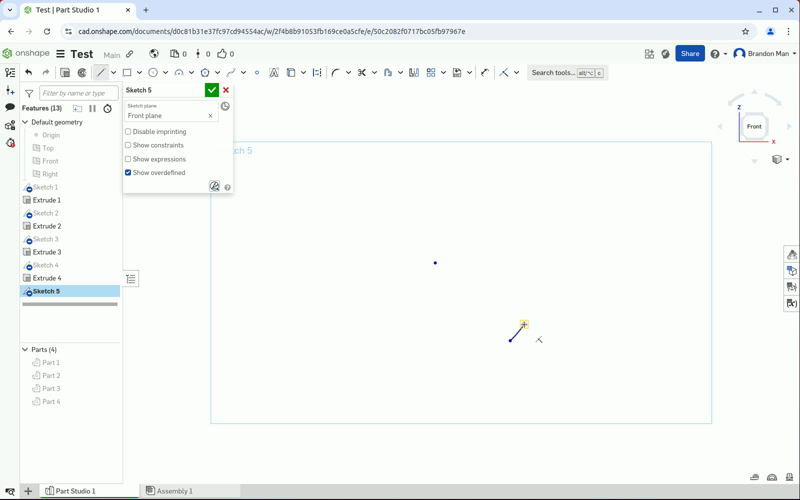
click(524, 324)
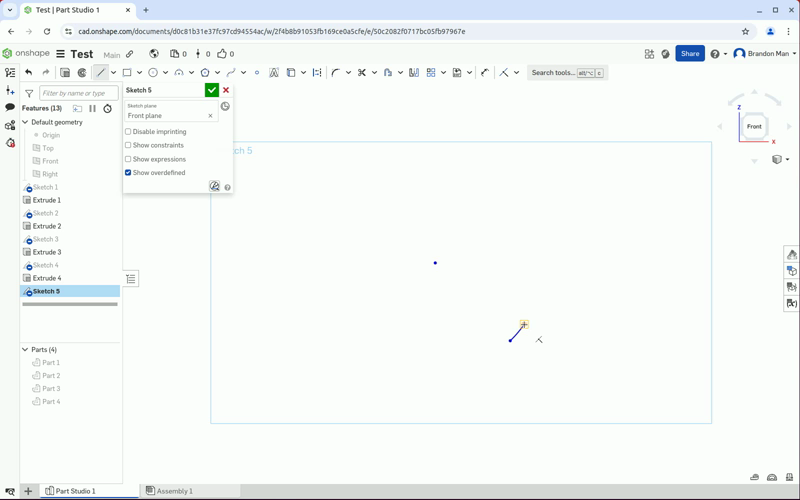
key_down(shift)
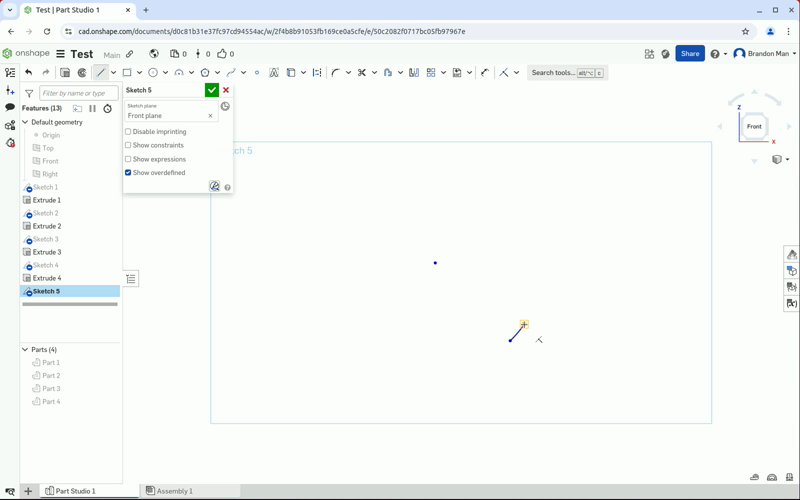
mouse_move(554, 324)
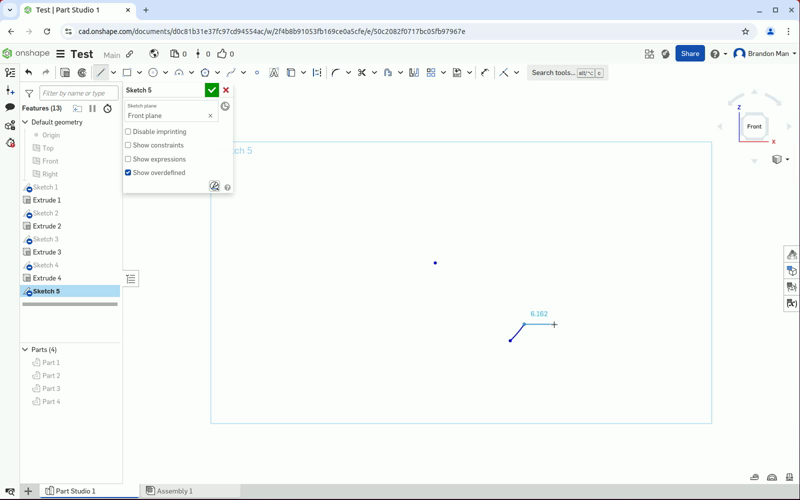
mouse_move(510, 324)
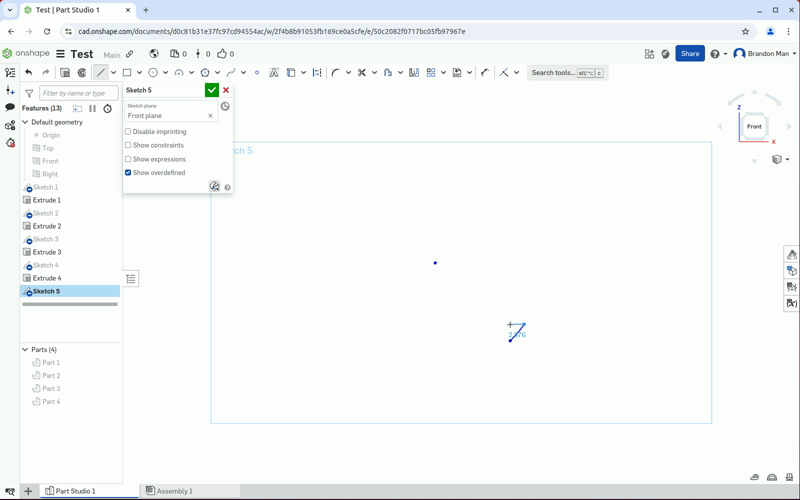
click(510, 324)
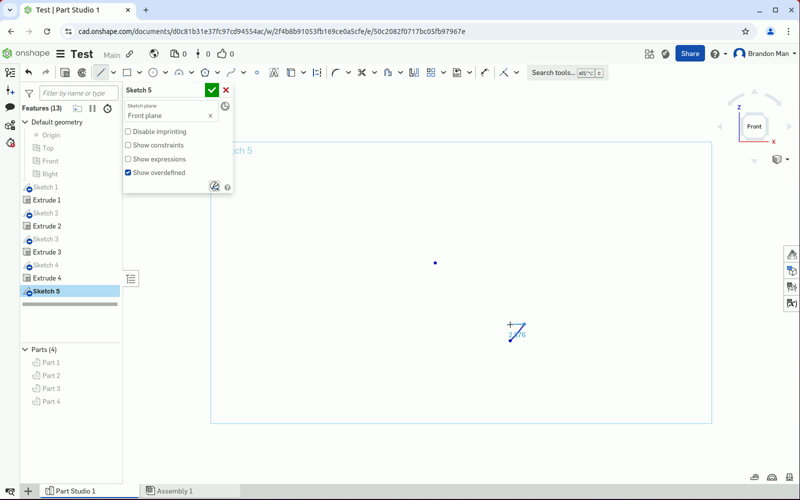
key_up(shift)
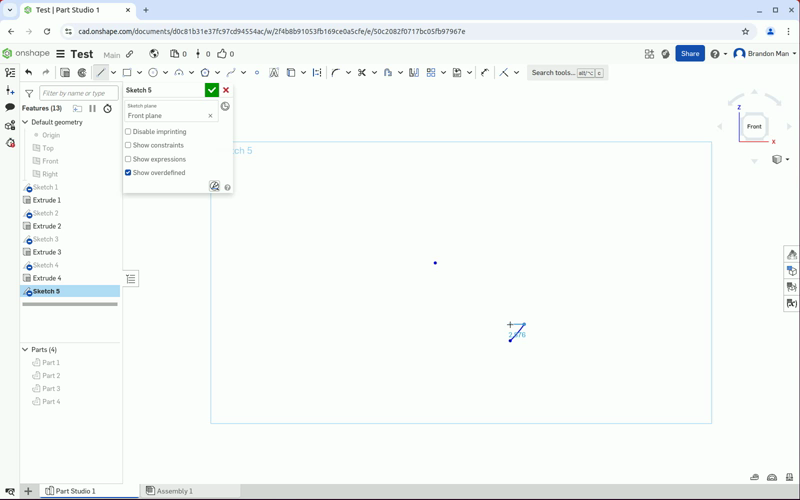
mouse_move(540, 324)
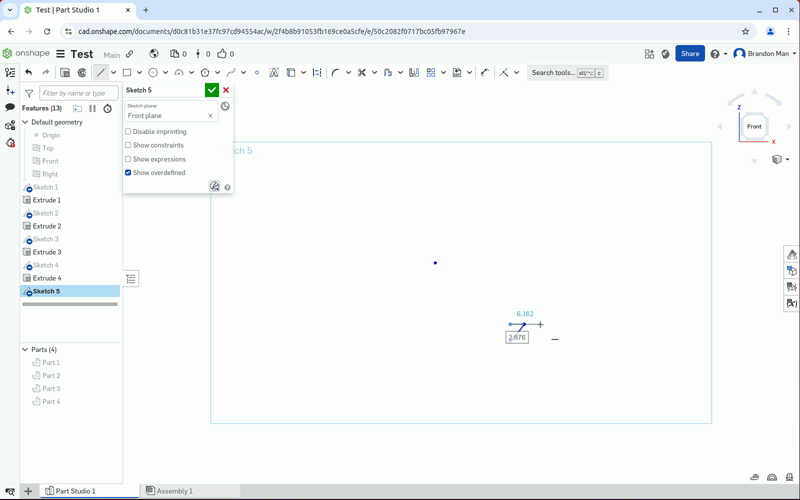
key_down(shift)
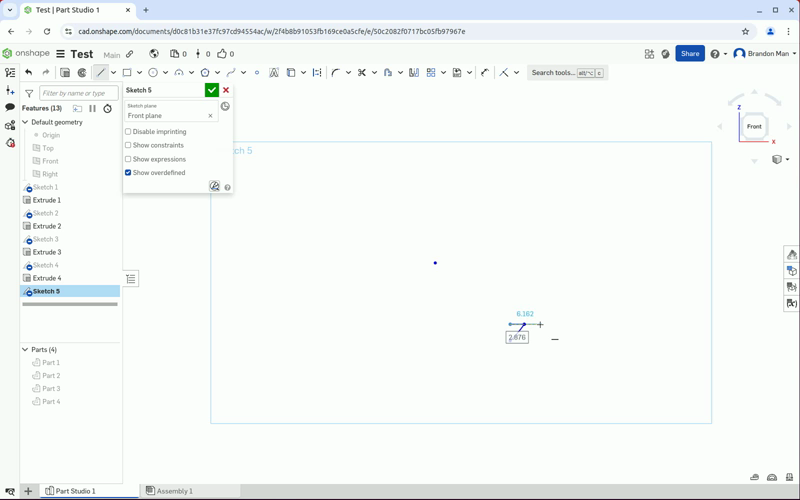
mouse_move(510, 340)
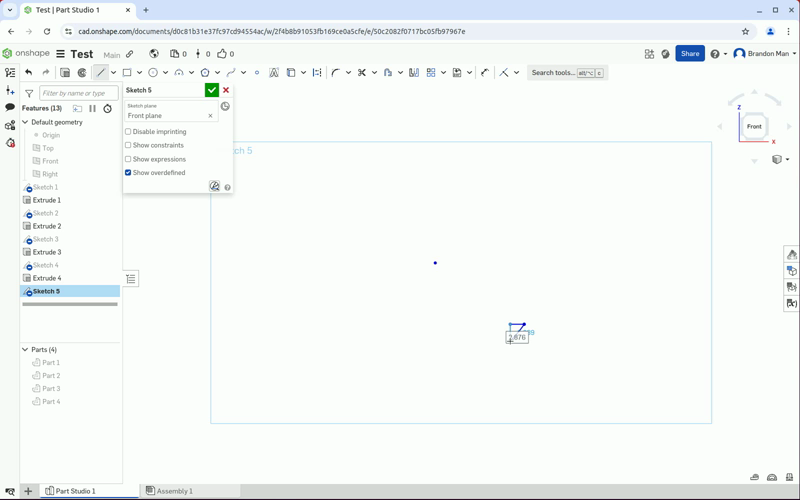
key_up(shift)
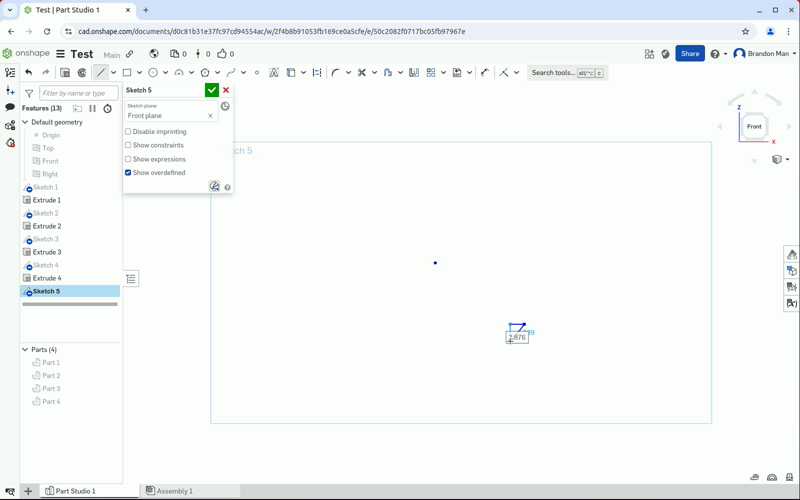
click(510, 340)
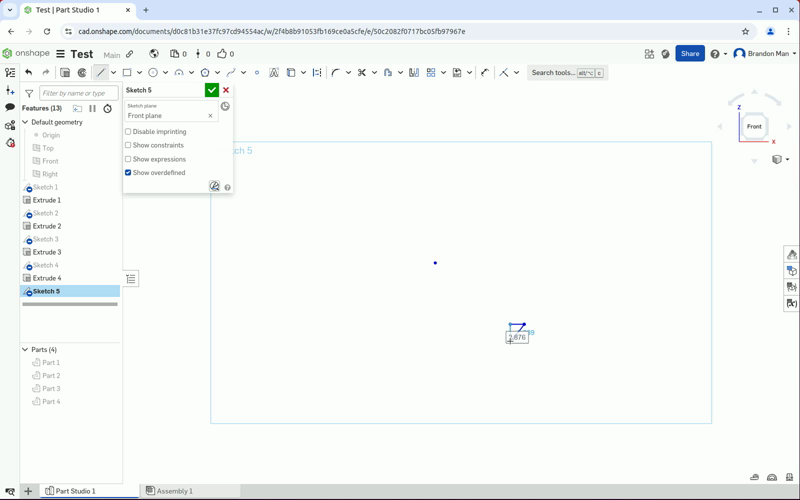
key(esc)
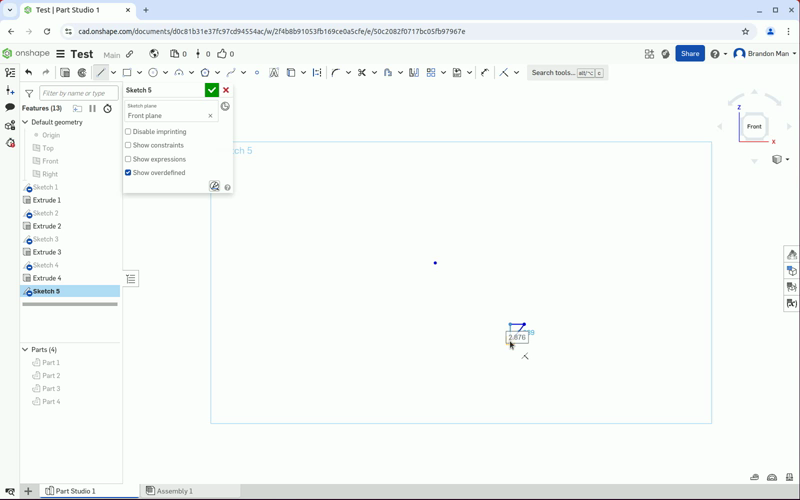
mouse_move(515, 325)
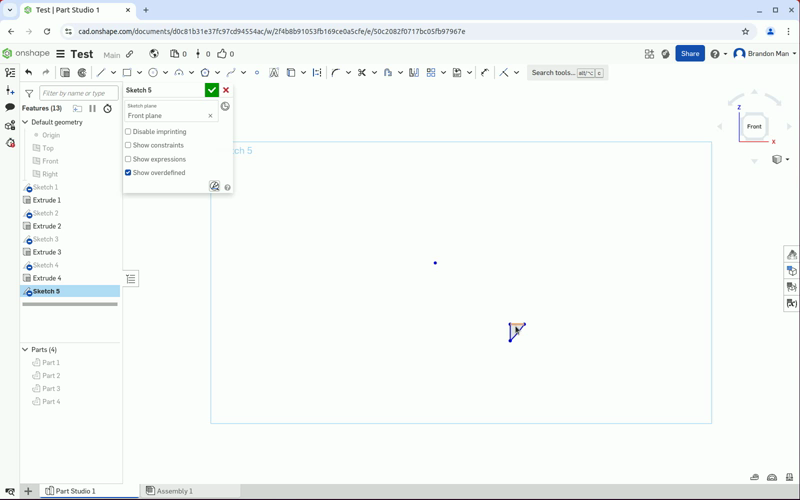
scroll(6)
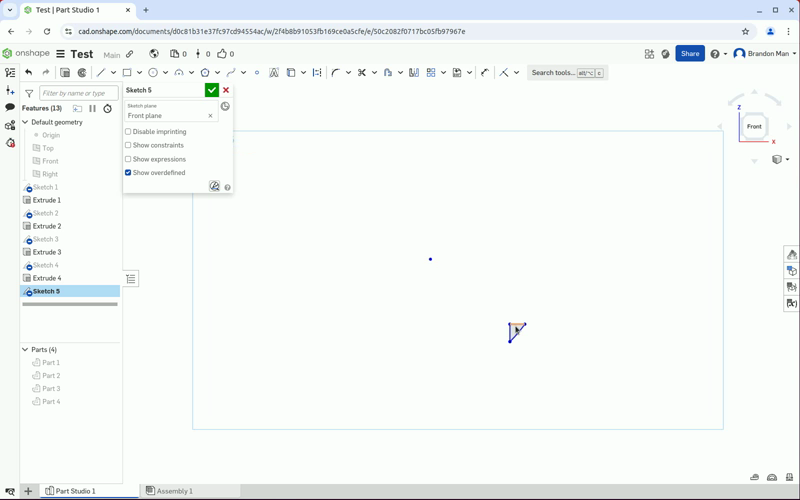
scroll(6)
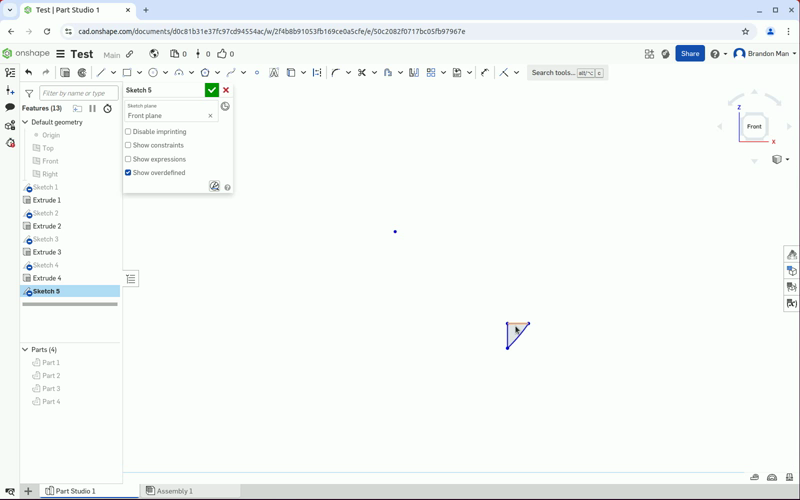
scroll(6)
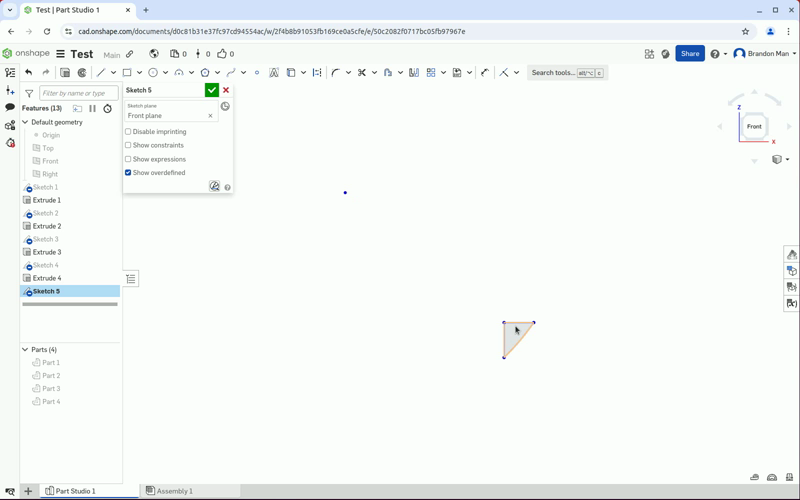
scroll(6)
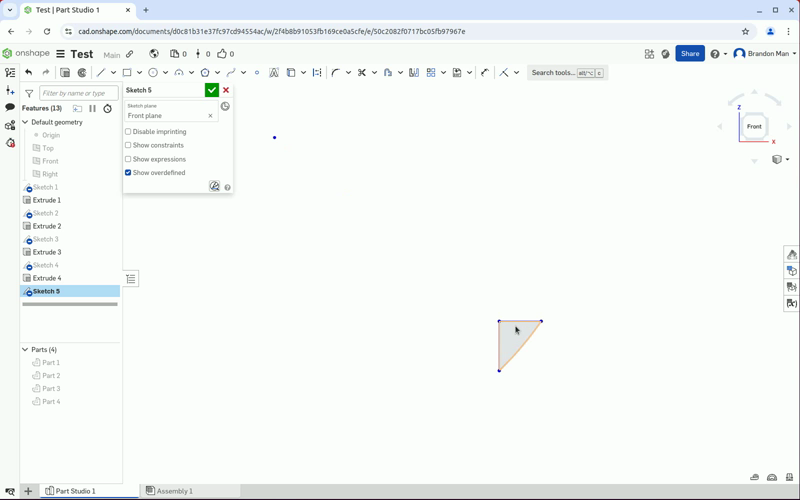
scroll(6)
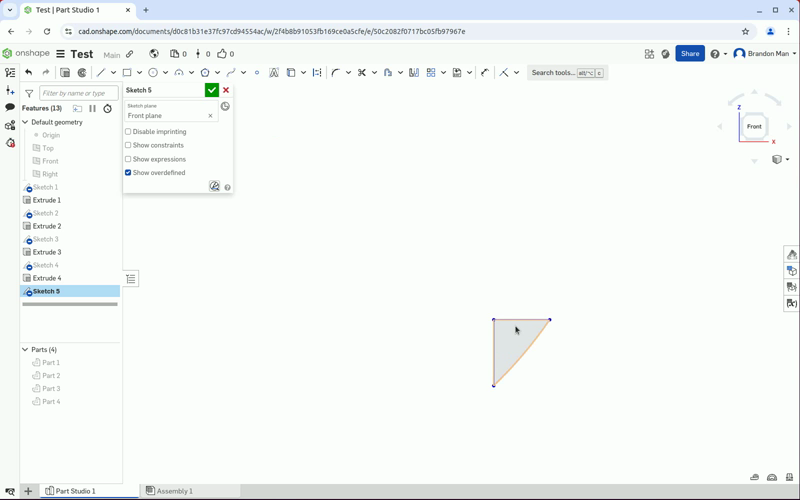
scroll(6)
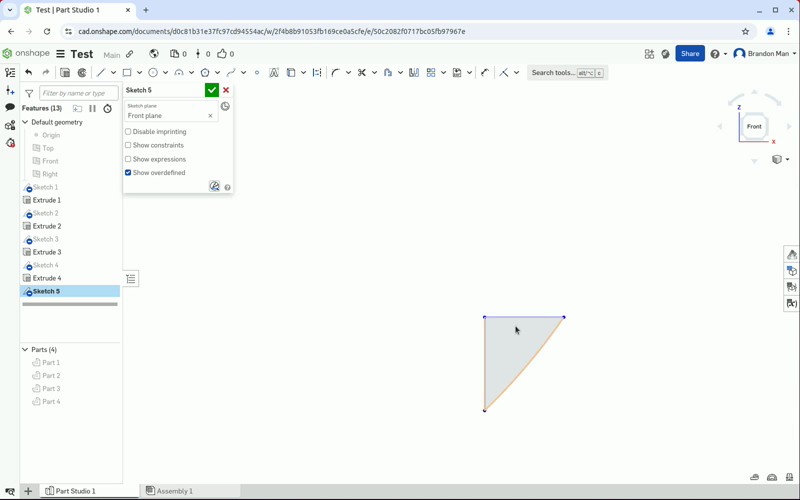
scroll(6)
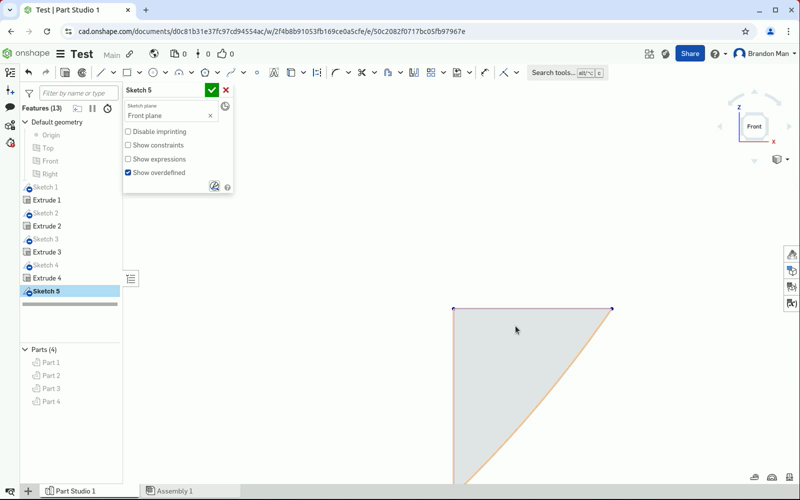
click(515, 325)
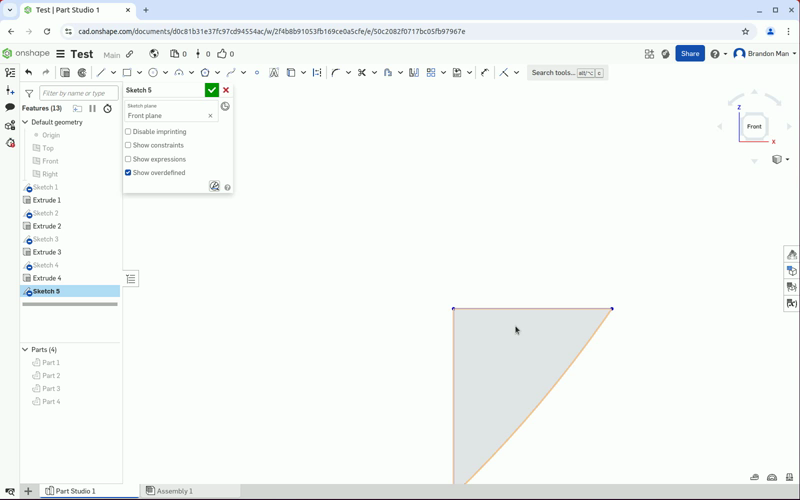
scroll(-6)
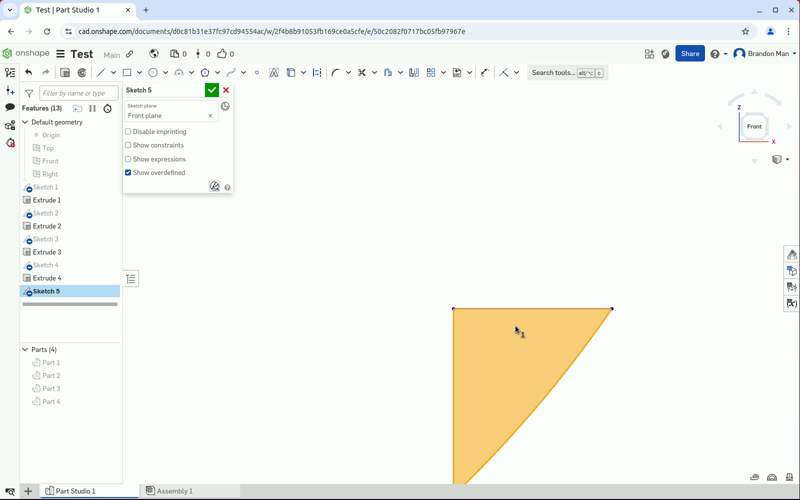
scroll(-6)
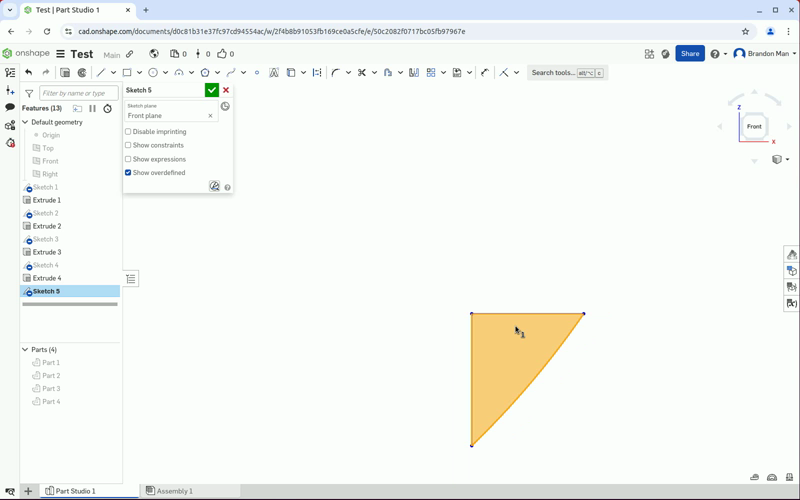
scroll(-6)
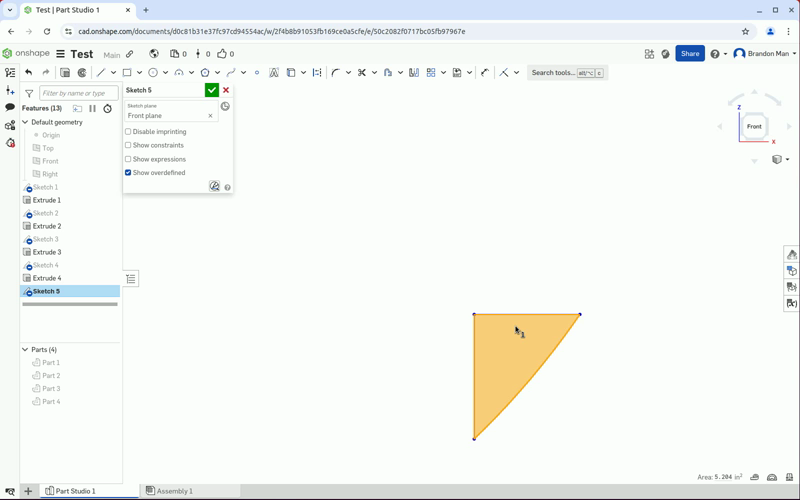
scroll(-6)
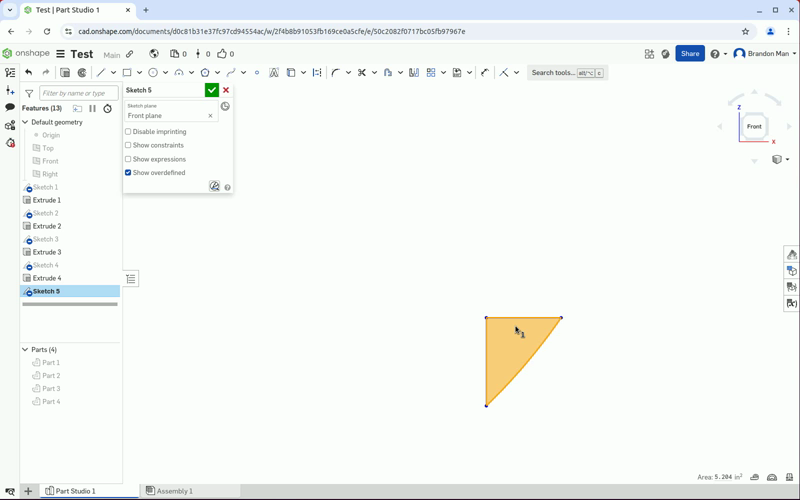
scroll(-6)
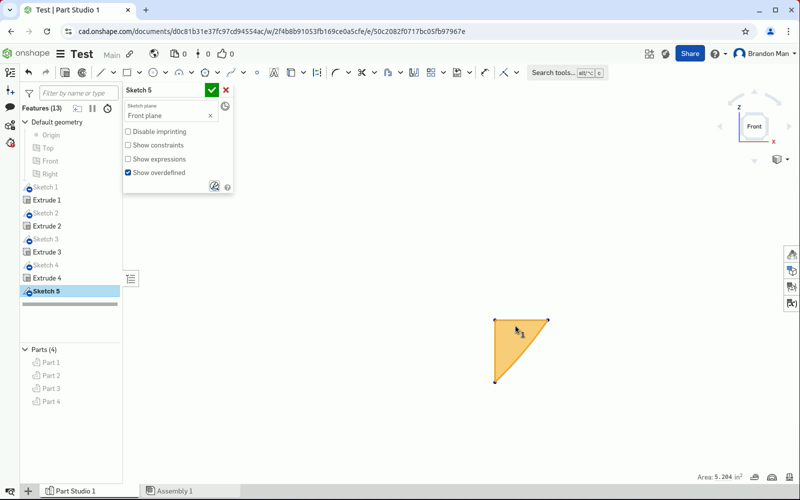
scroll(-6)
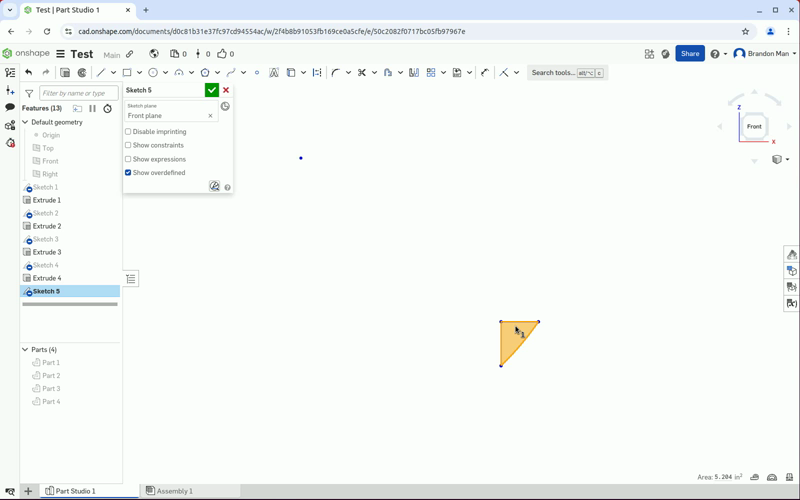
scroll(-6)
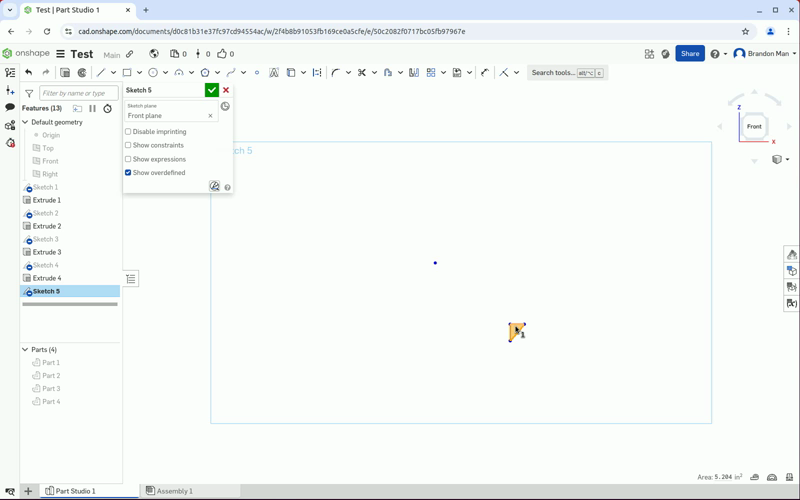
mouse_move(73, 352)
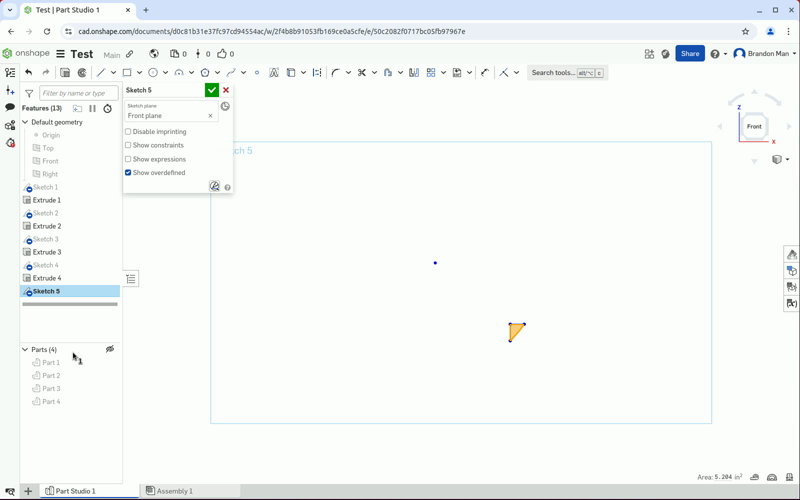
key(shift+y)
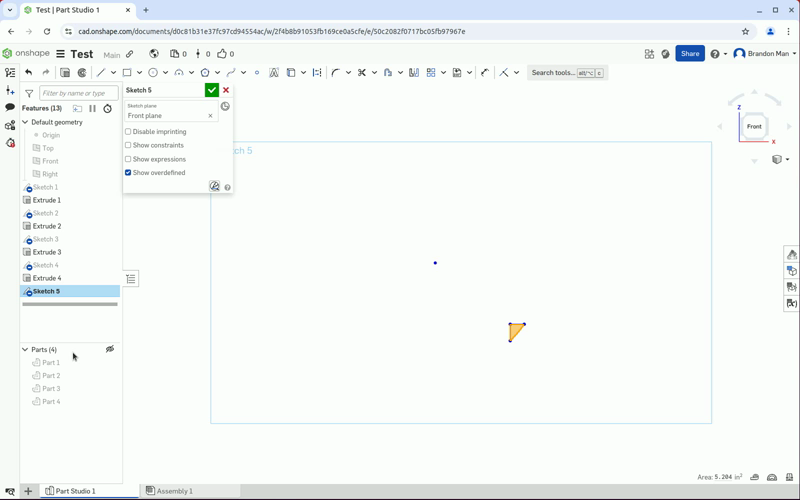
key(shift+e)
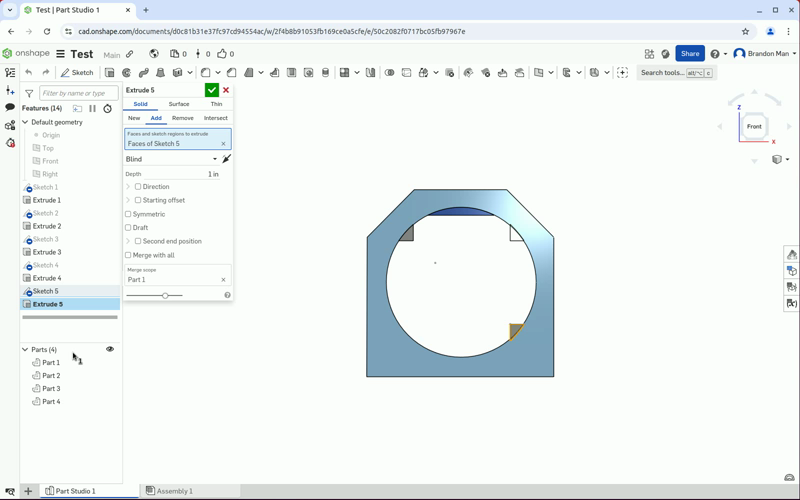
mouse_move(143, 106)
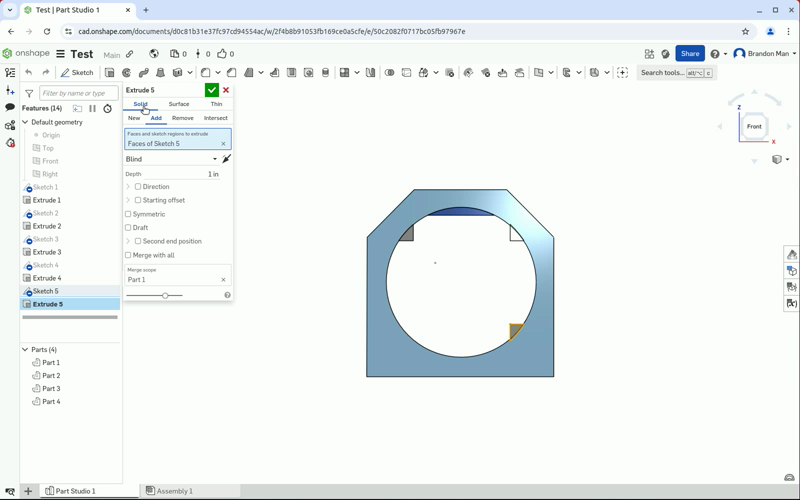
click(143, 106)
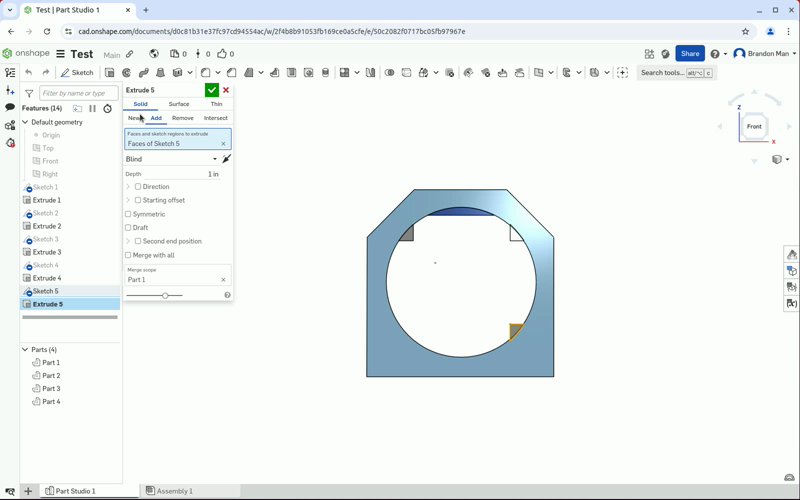
mouse_move(137, 120)
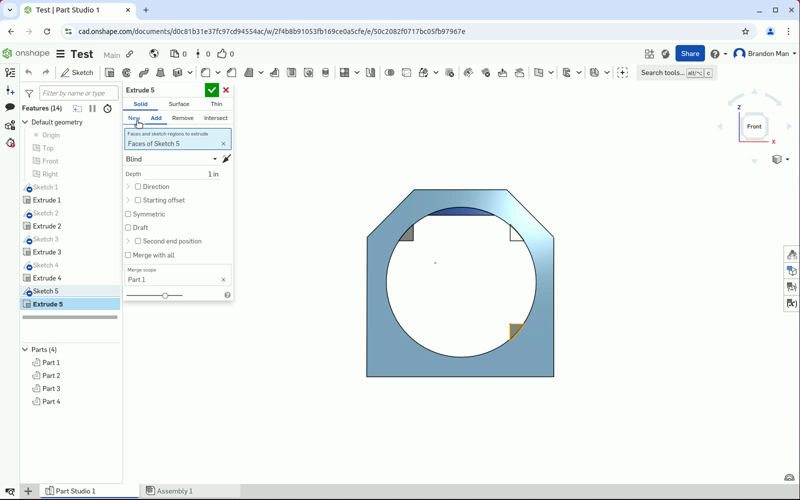
click(137, 120)
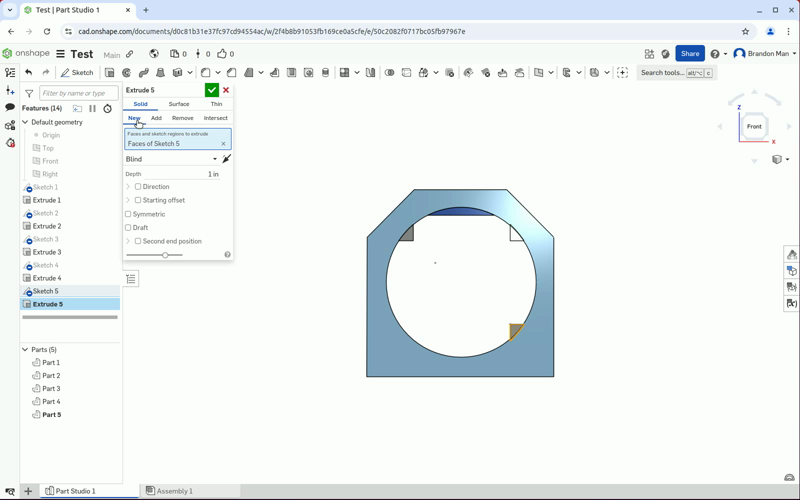
key(tab, 4)
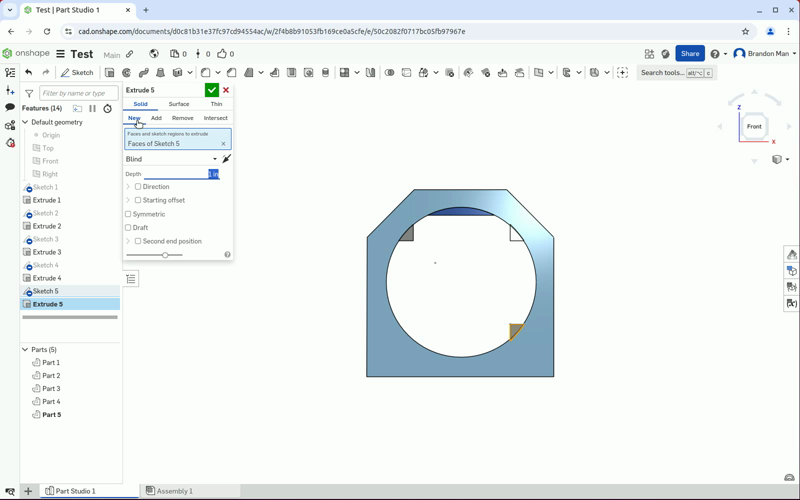
text(23.108)
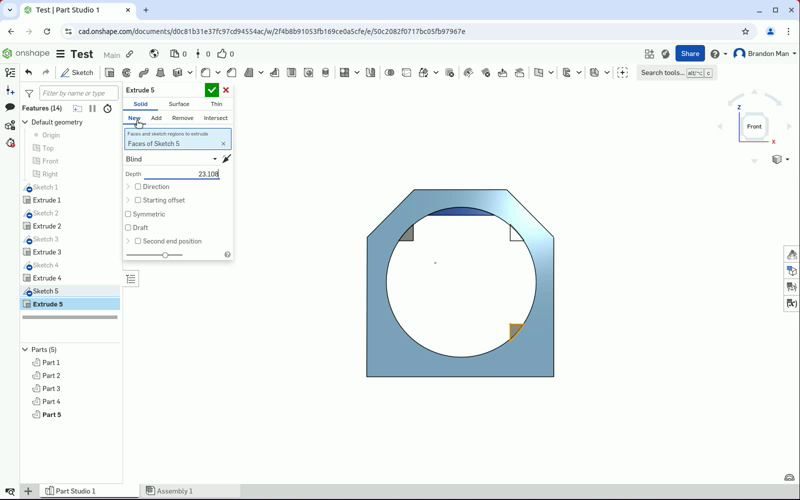
key(enter)
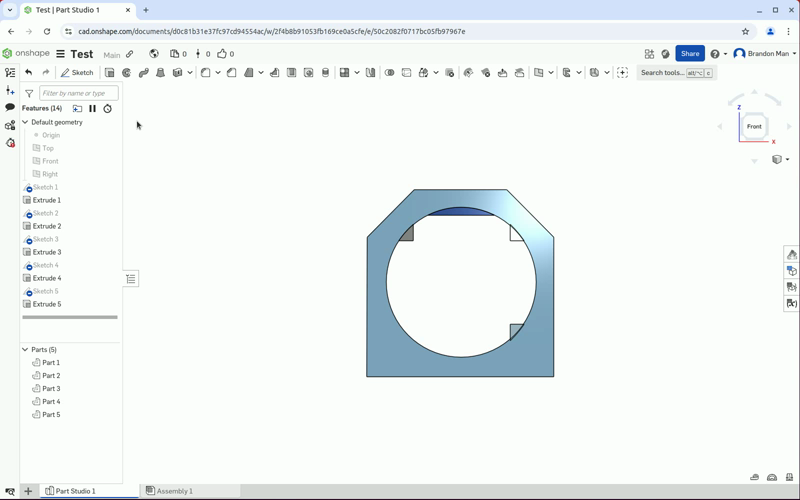
key(shift+h)
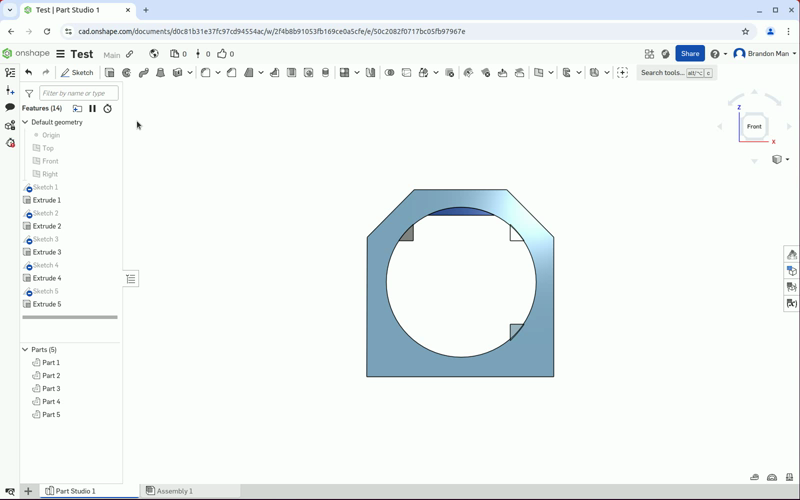
key(shift+h)
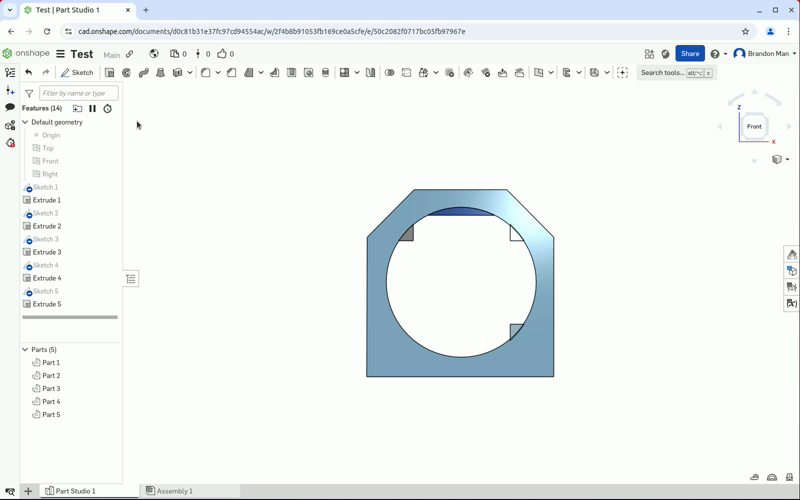
mouse_move(73, 189)
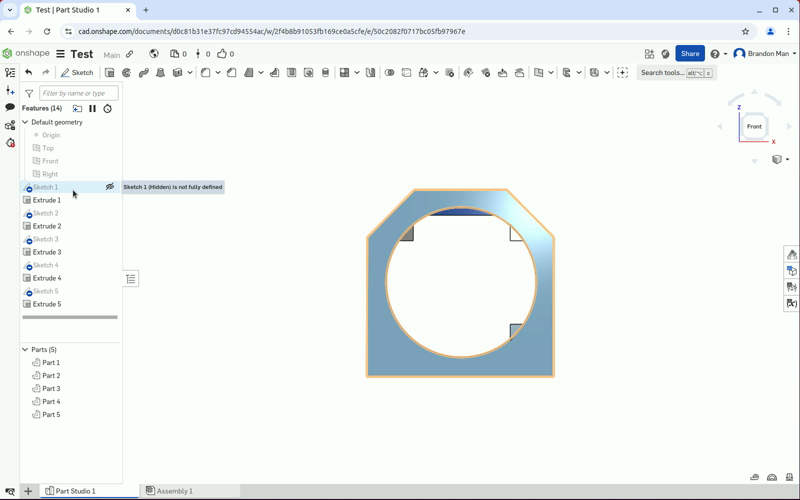
click(73, 189)
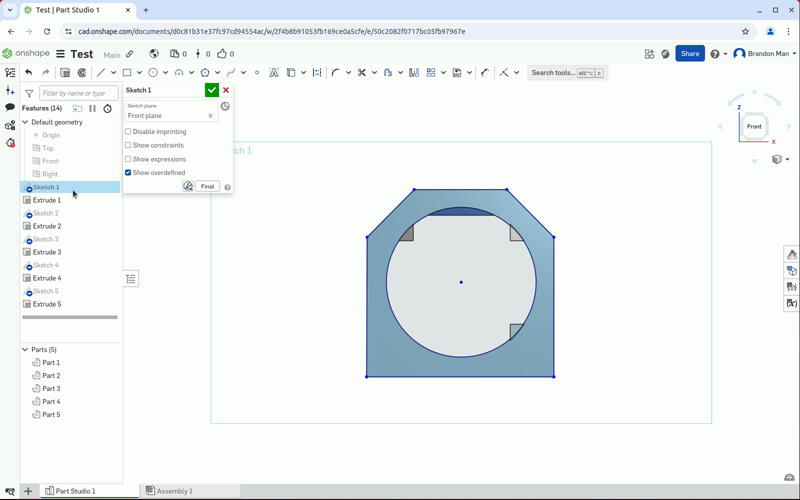
mouse_move(229, 92)
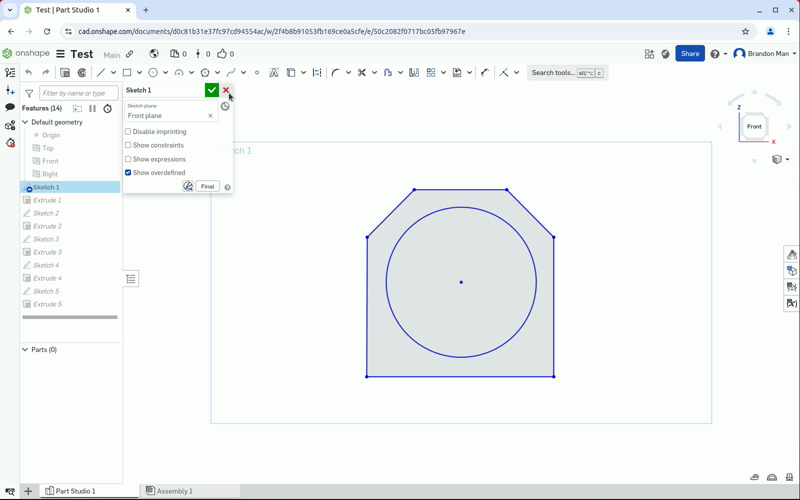
click(229, 92)
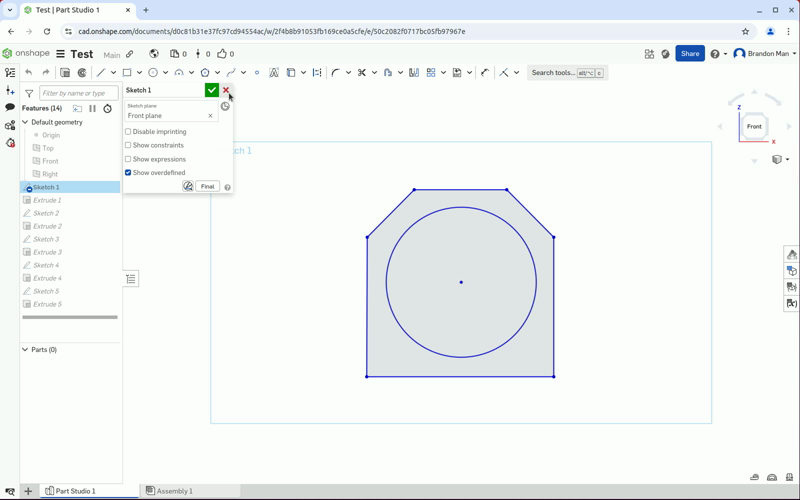
key(shift+s)
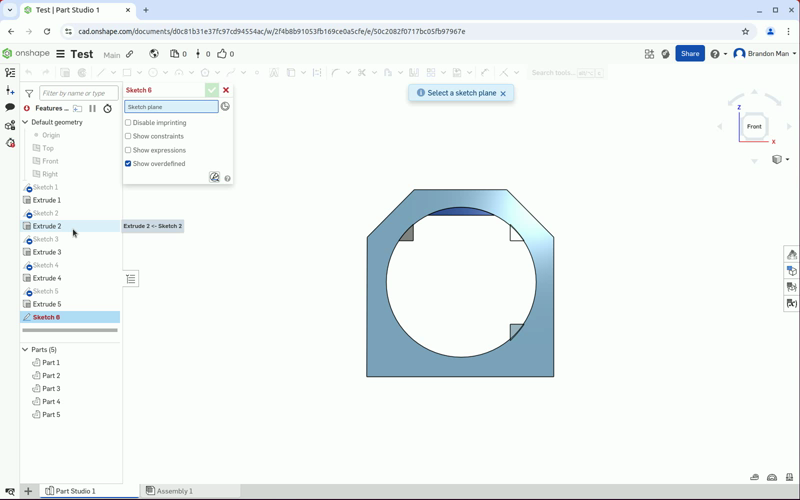
scroll(3)
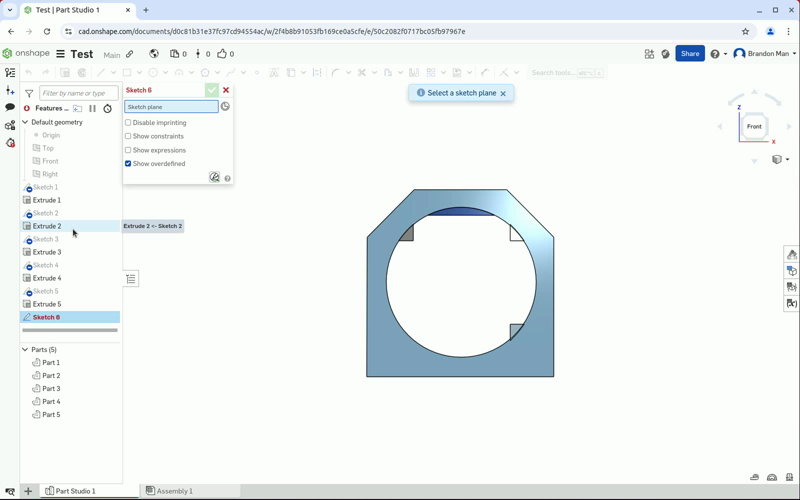
mouse_move(73, 163)
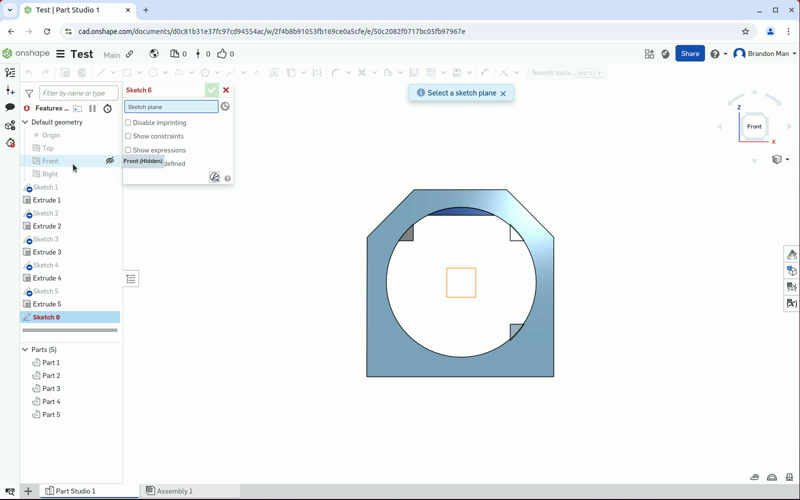
click(73, 163)
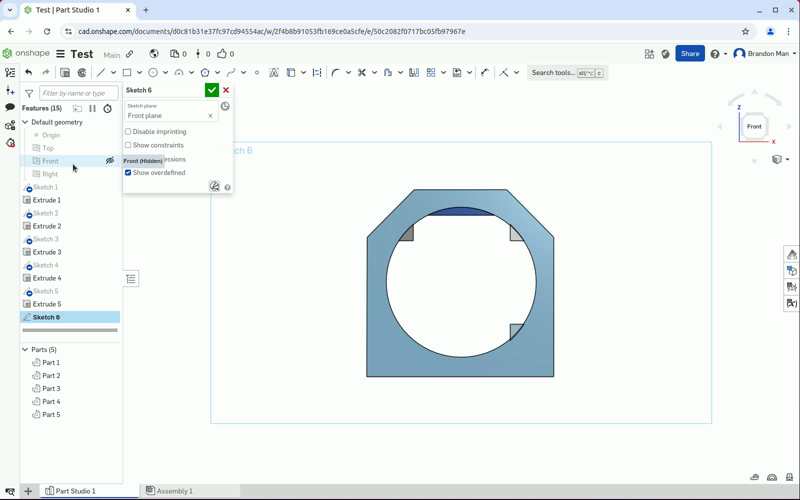
mouse_move(73, 352)
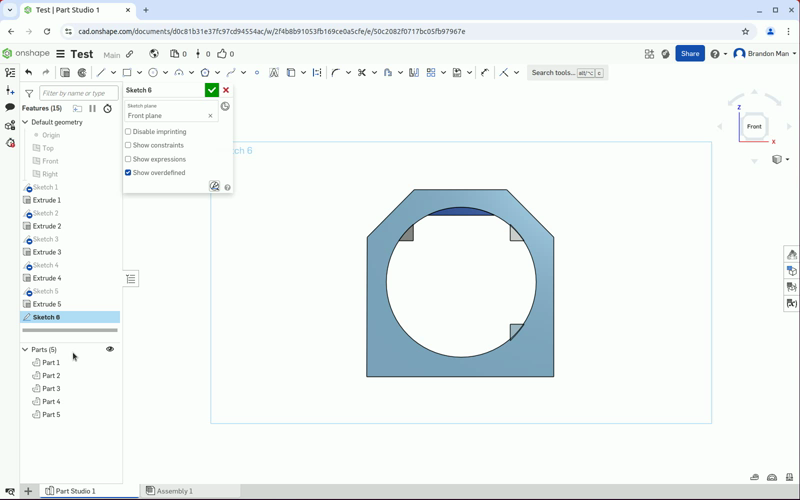
key(y)
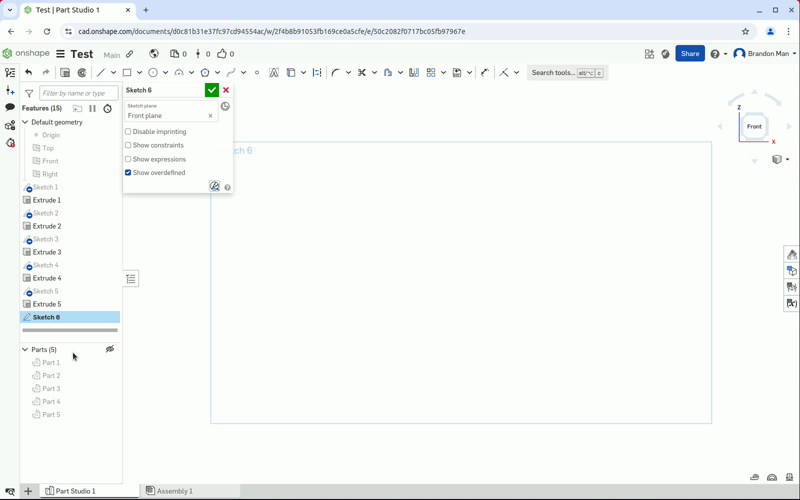
key(a)
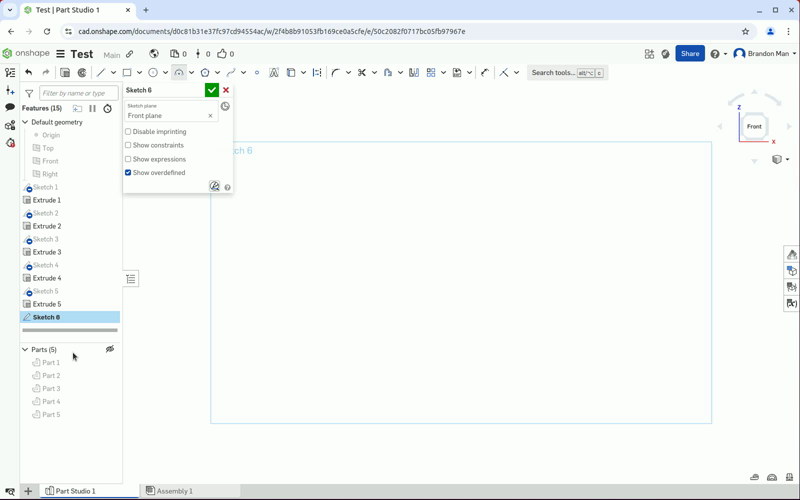
key_down(shift)
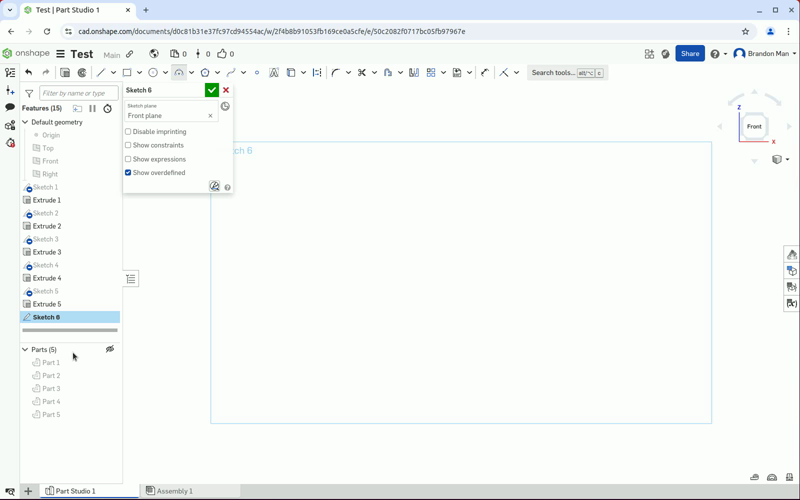
mouse_move(427, 351)
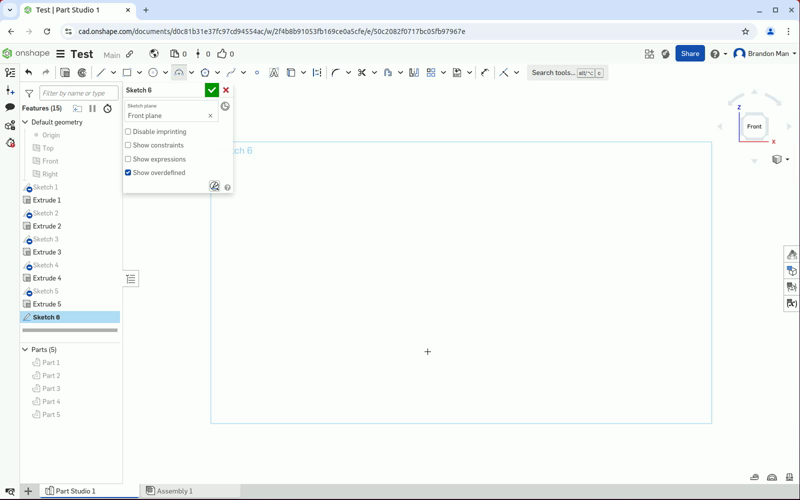
click(427, 351)
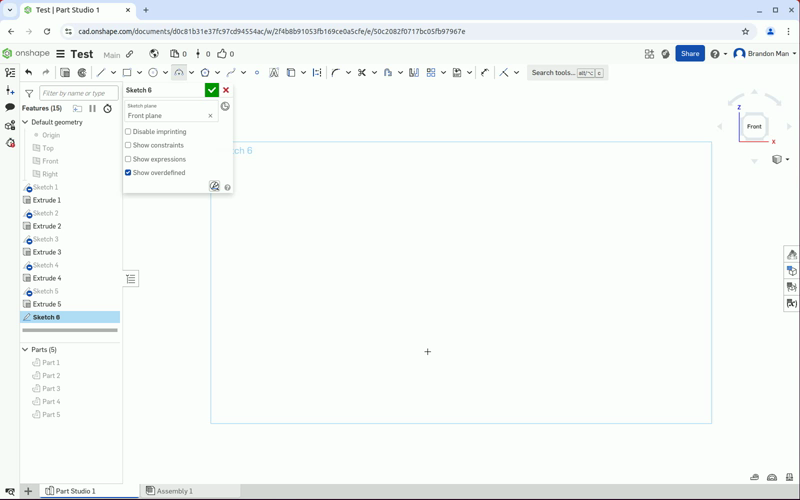
key_up(shift)
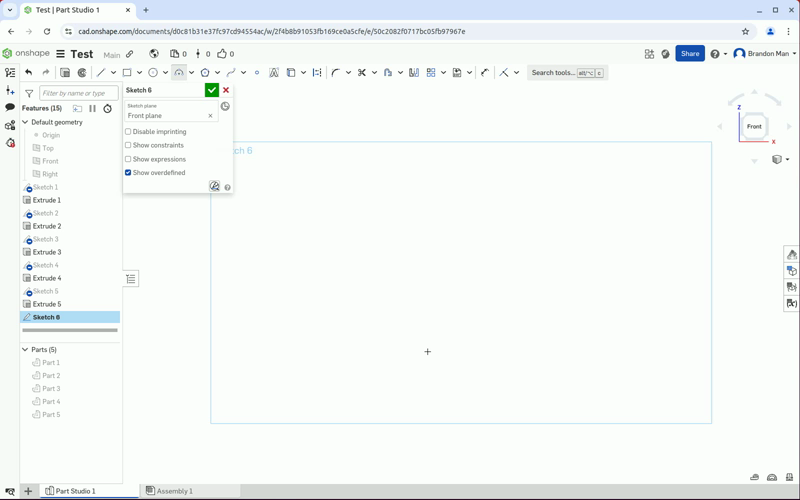
key_down(shift)
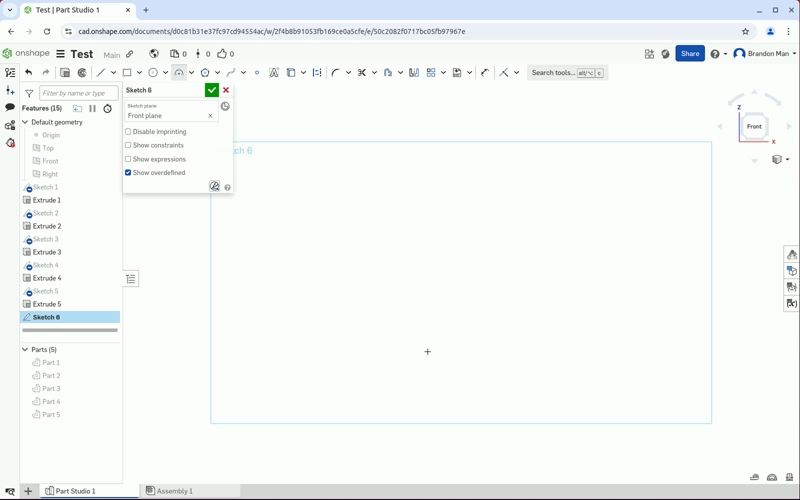
mouse_move(494, 351)
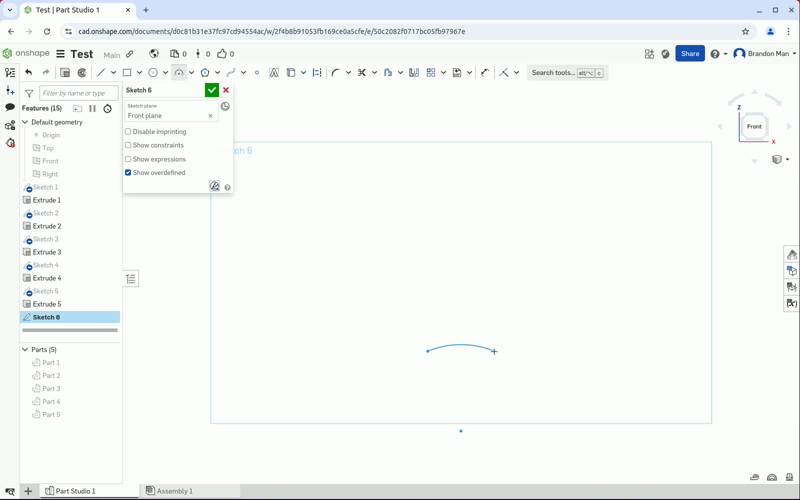
click(494, 351)
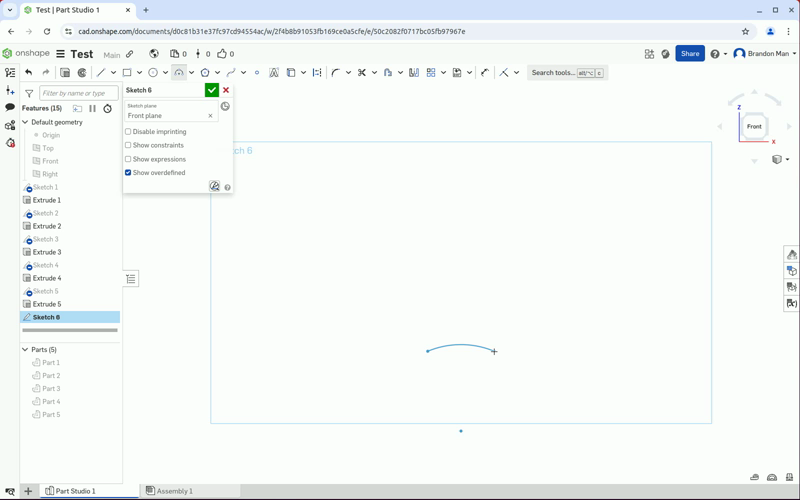
mouse_move(461, 358)
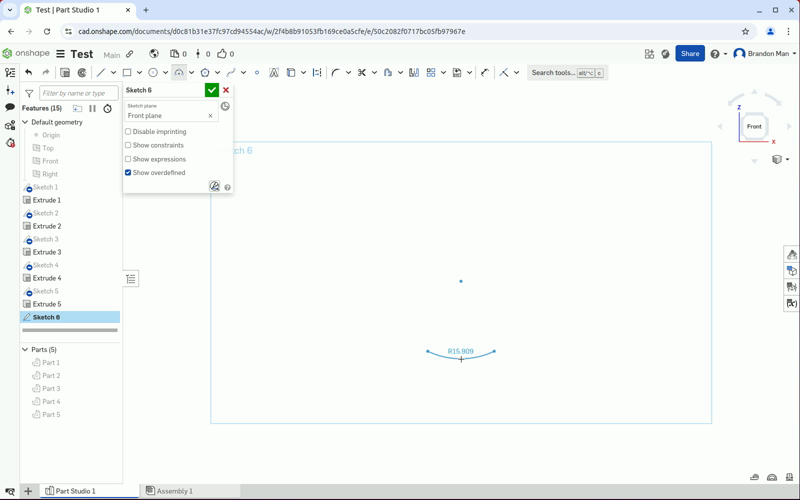
click(461, 358)
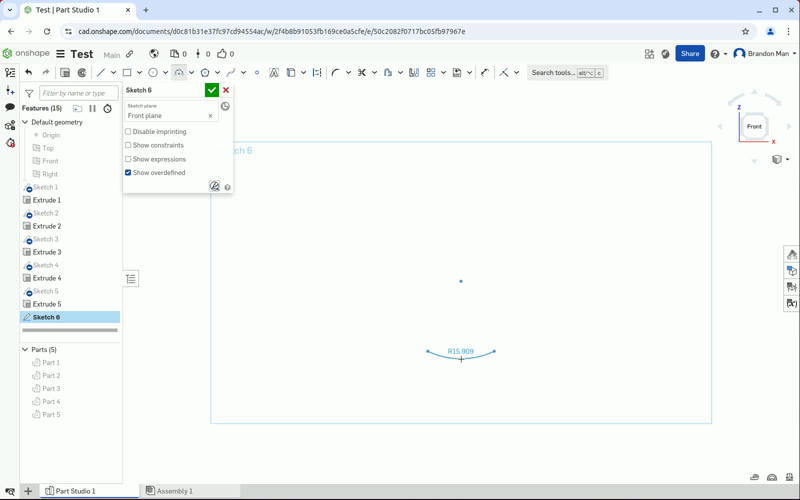
key_up(shift)
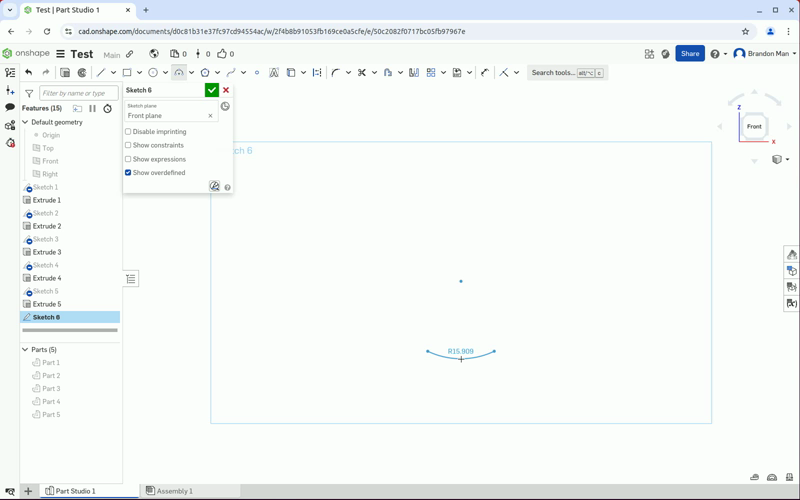
key(esc)
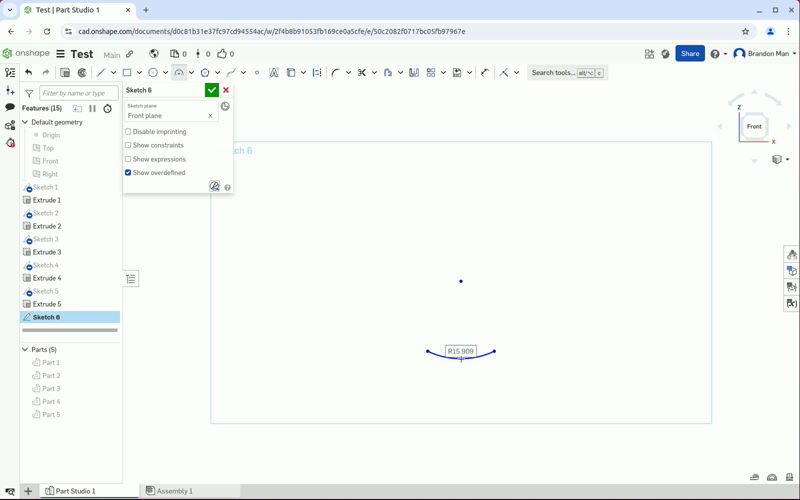
key(l)
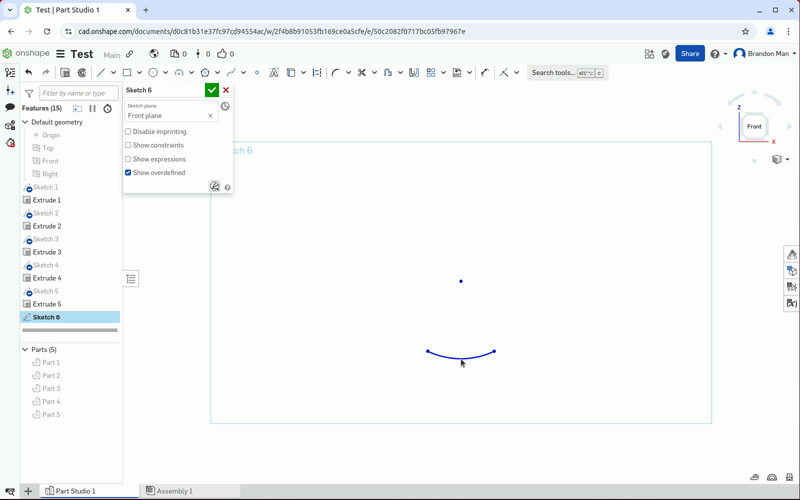
mouse_move(494, 351)
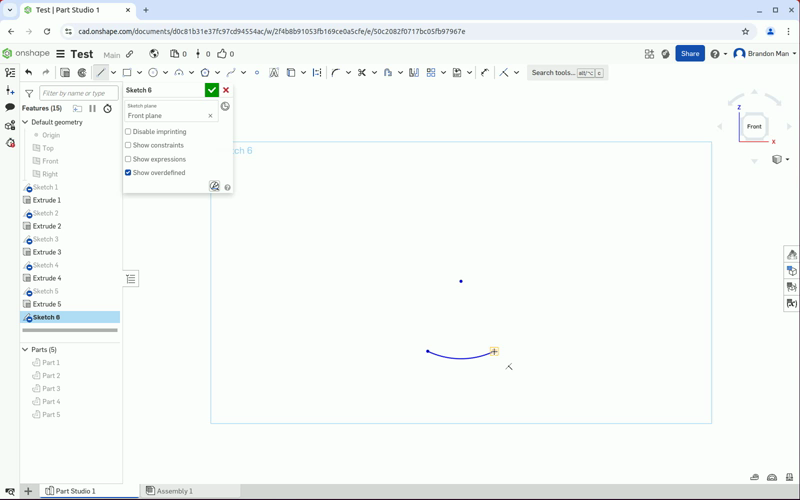
click(494, 351)
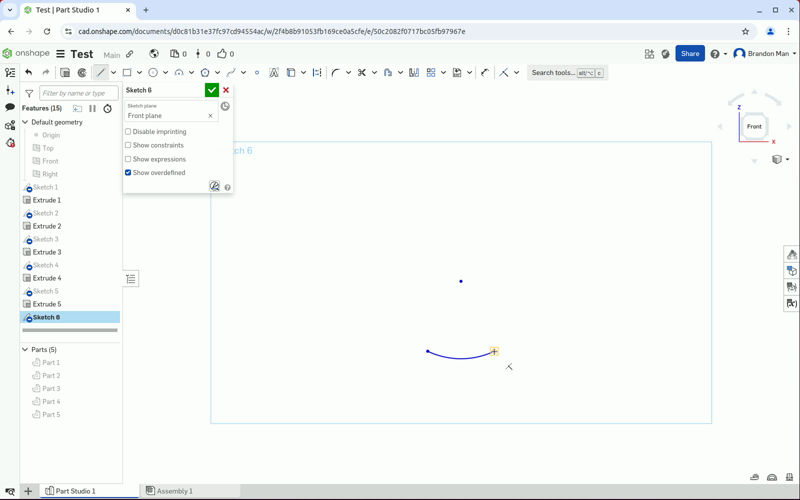
key_down(shift)
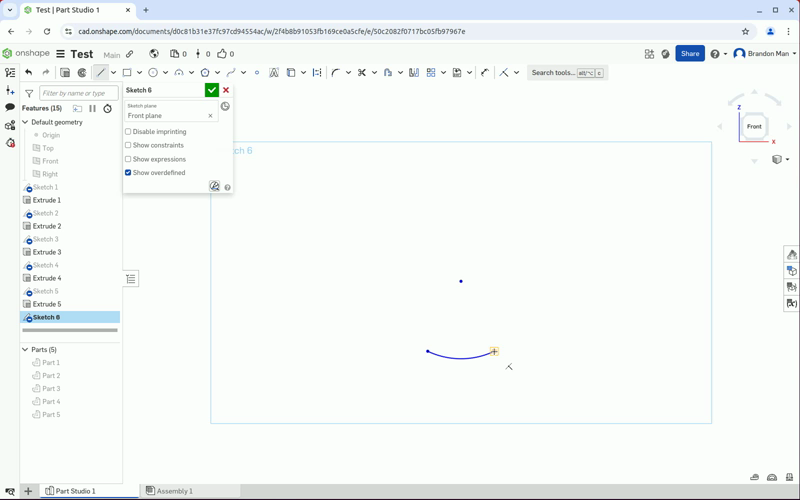
mouse_move(427, 351)
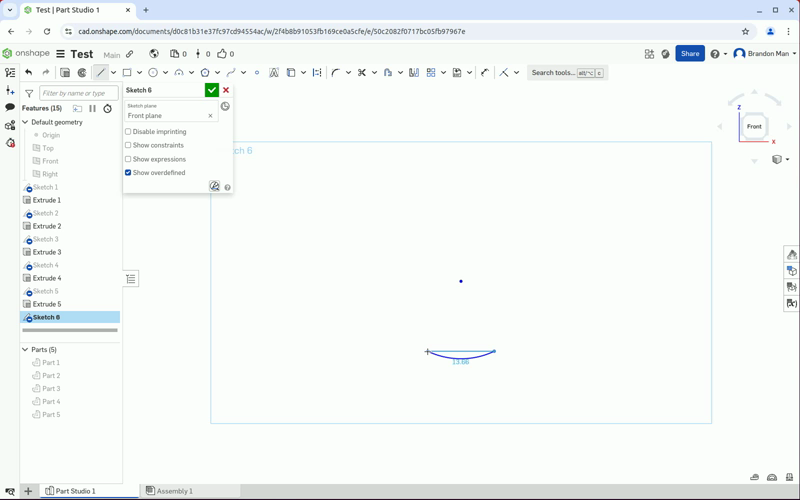
key_up(shift)
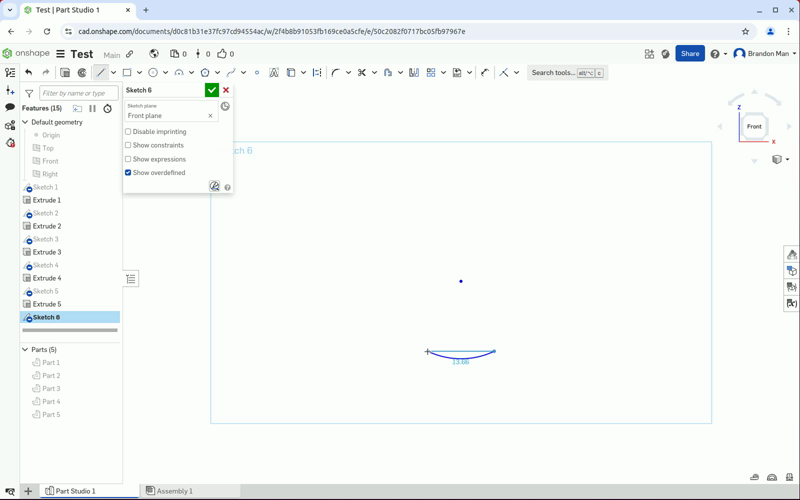
click(427, 351)
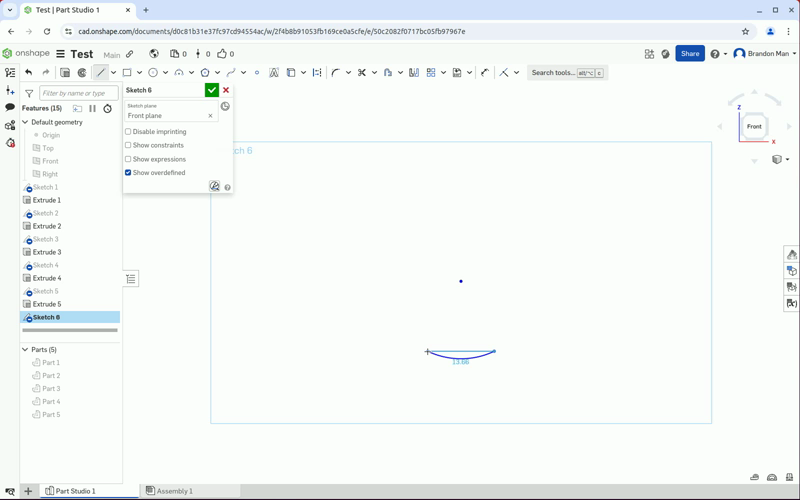
key(esc)
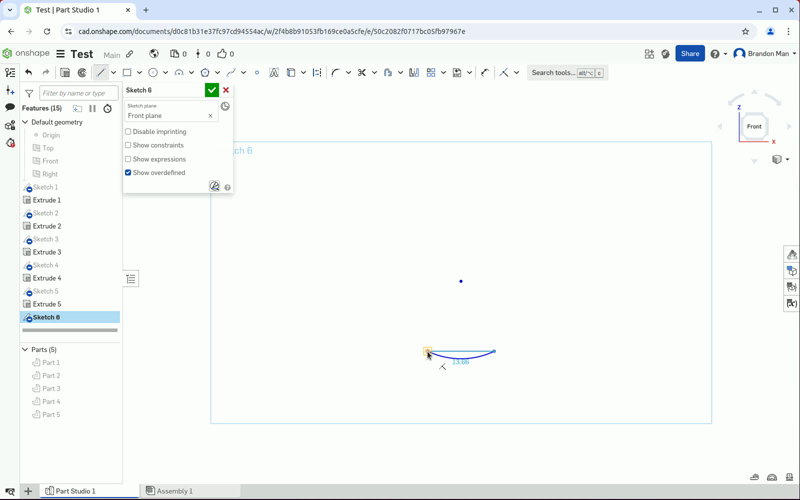
mouse_move(484, 353)
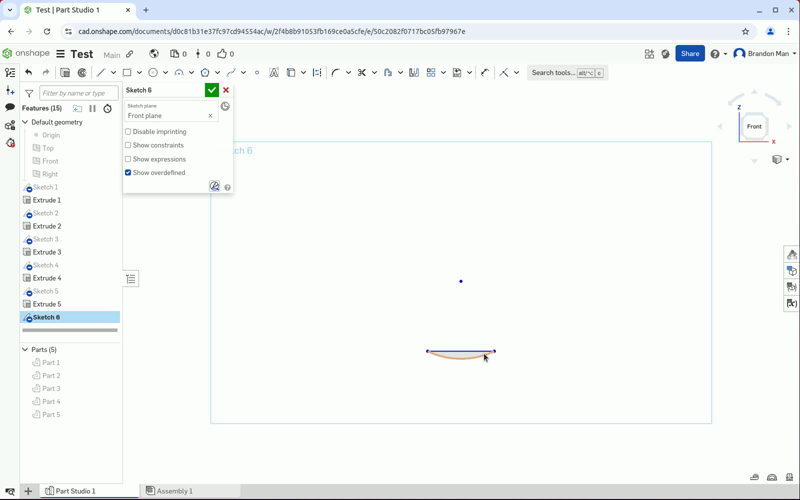
scroll(6)
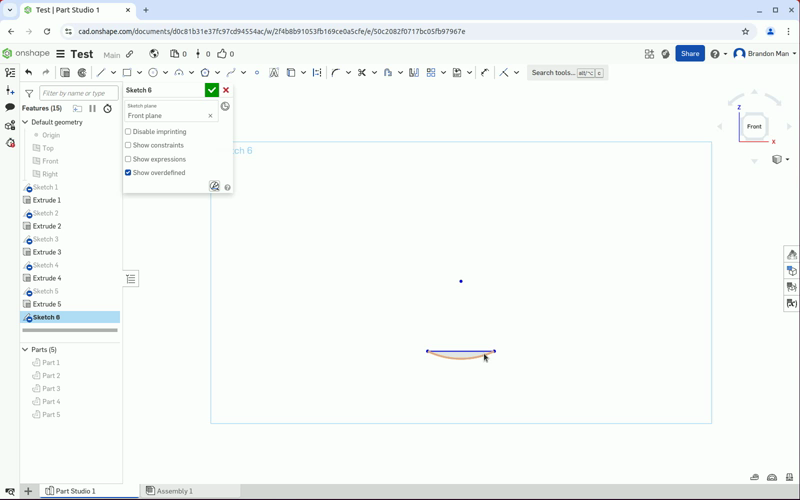
scroll(6)
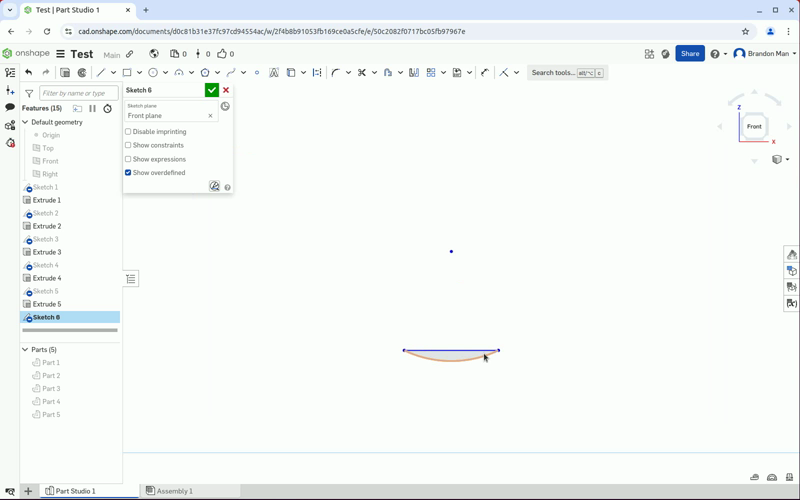
scroll(6)
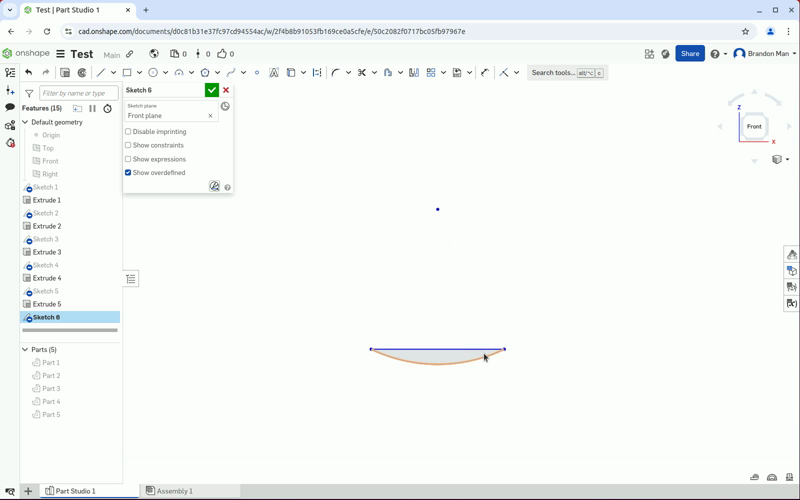
scroll(6)
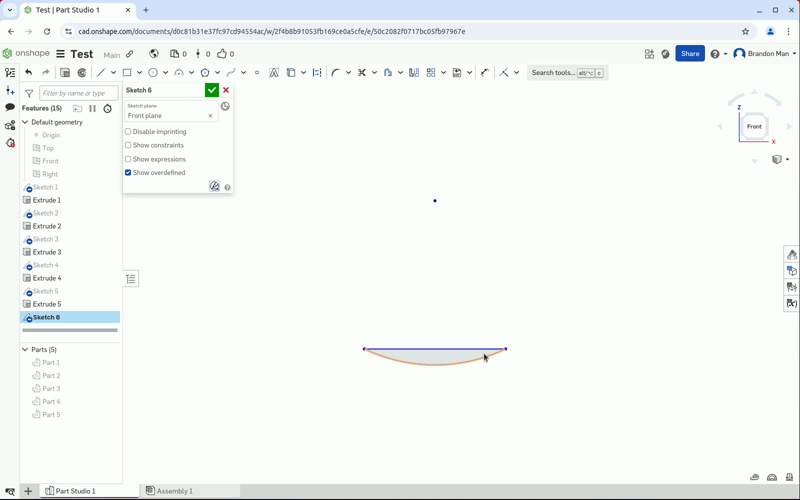
scroll(6)
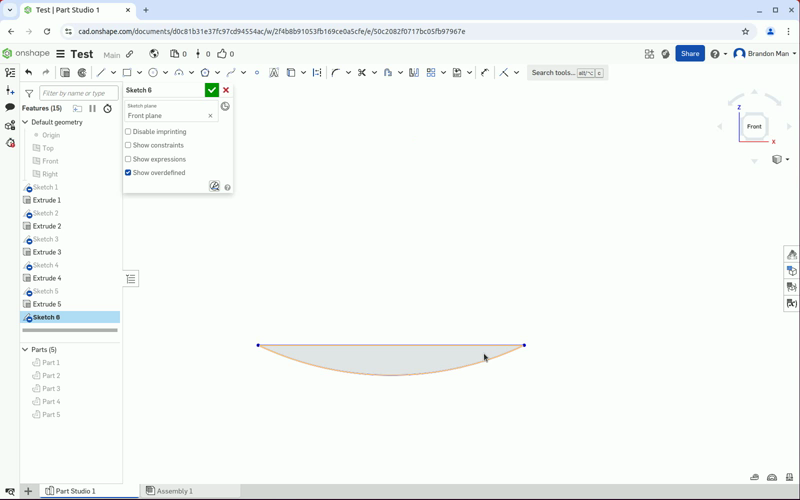
scroll(6)
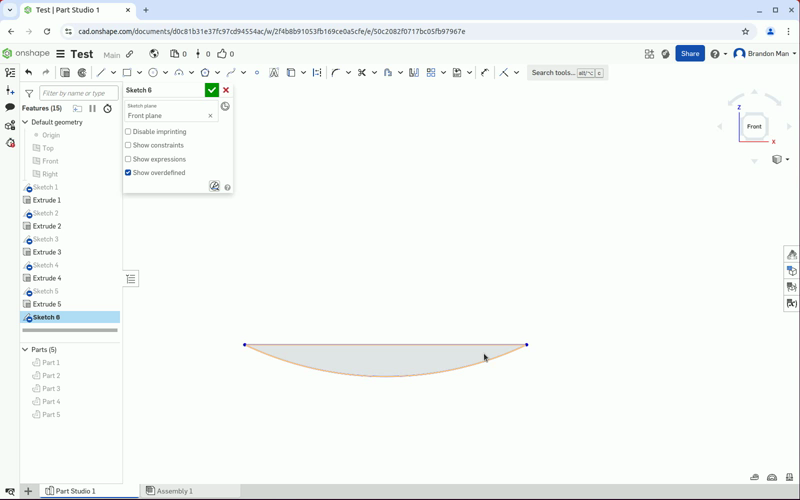
scroll(6)
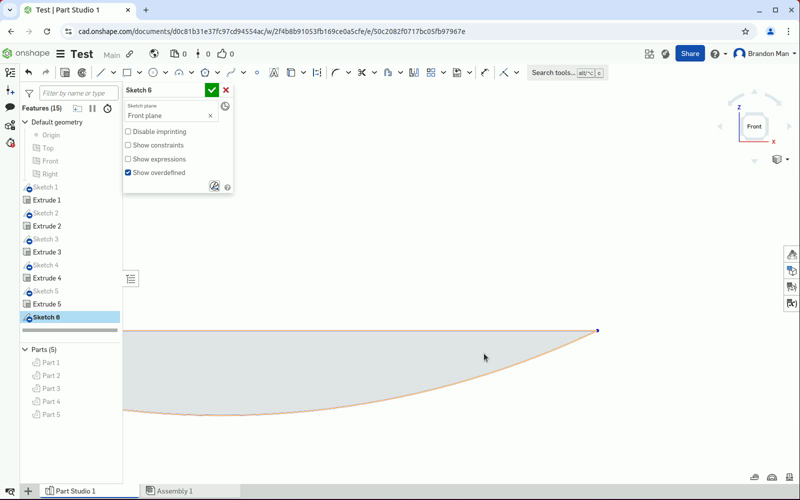
click(484, 353)
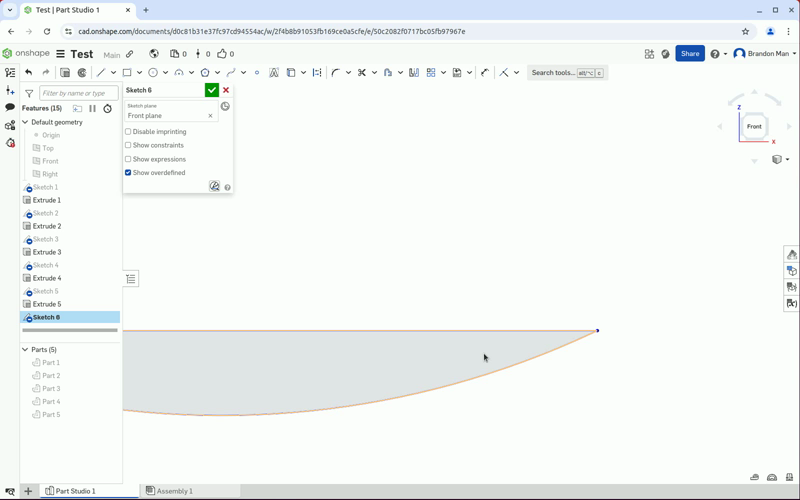
scroll(-6)
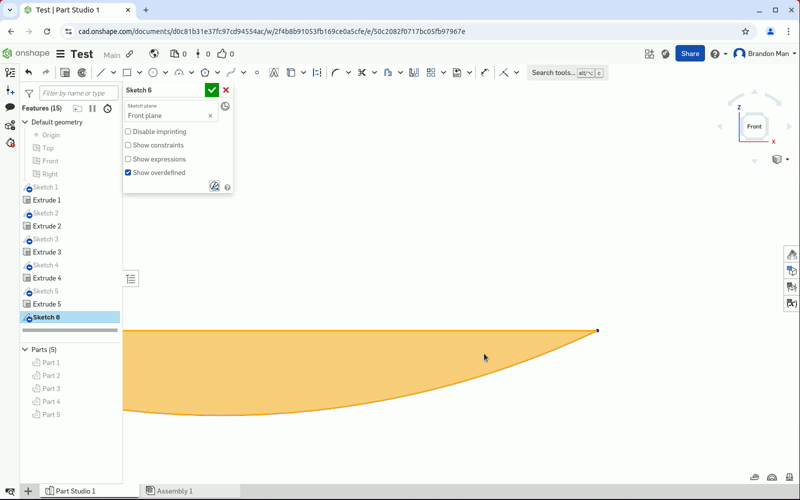
scroll(-6)
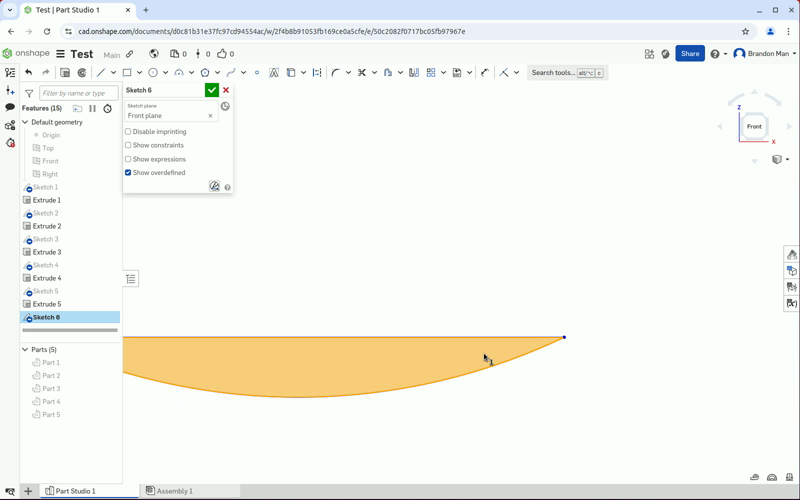
scroll(-6)
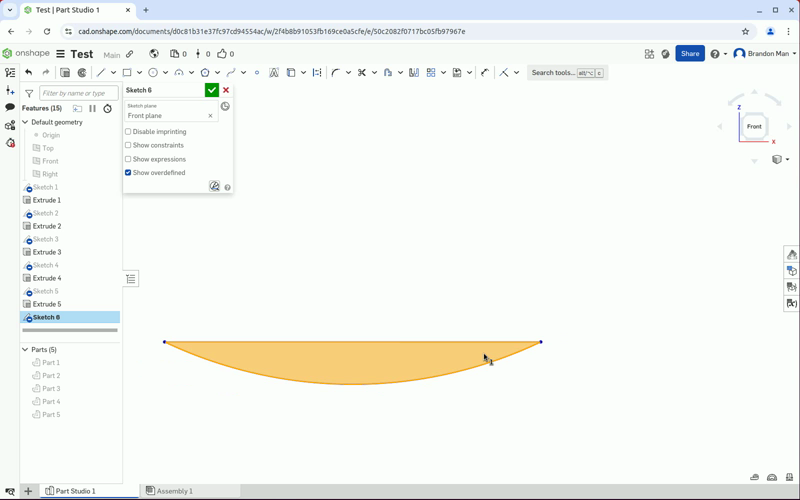
scroll(-6)
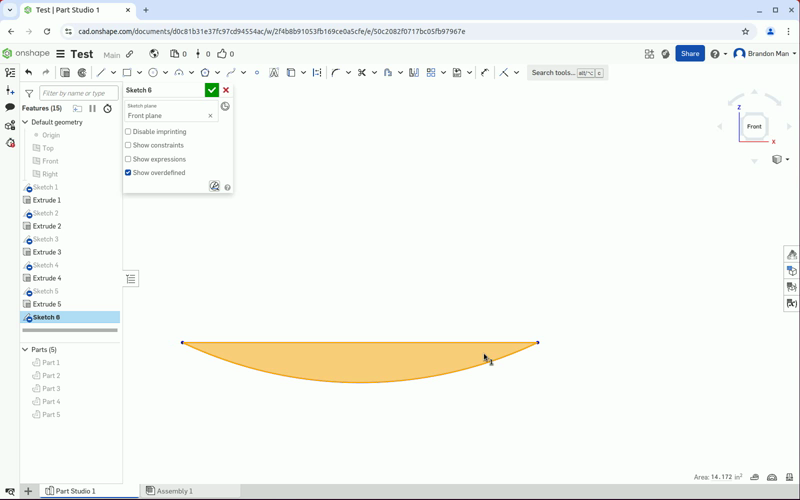
scroll(-6)
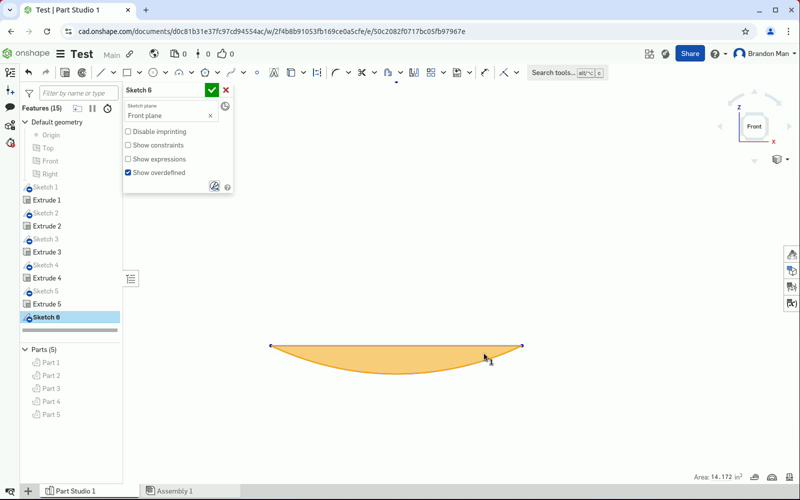
scroll(-6)
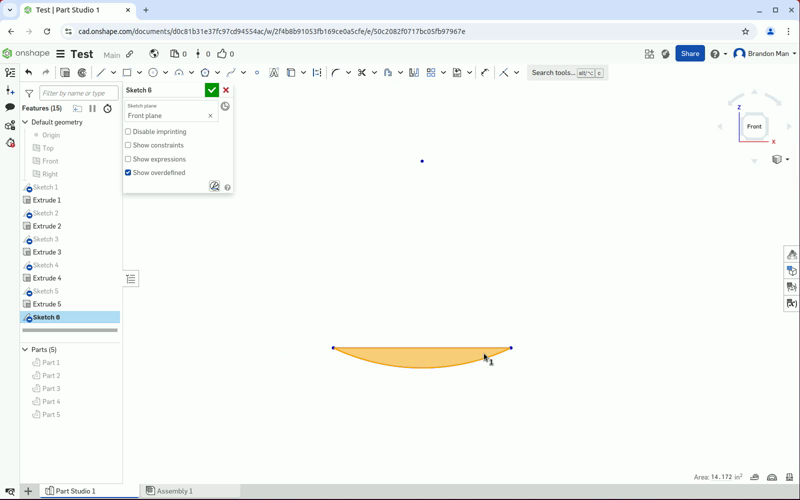
scroll(-6)
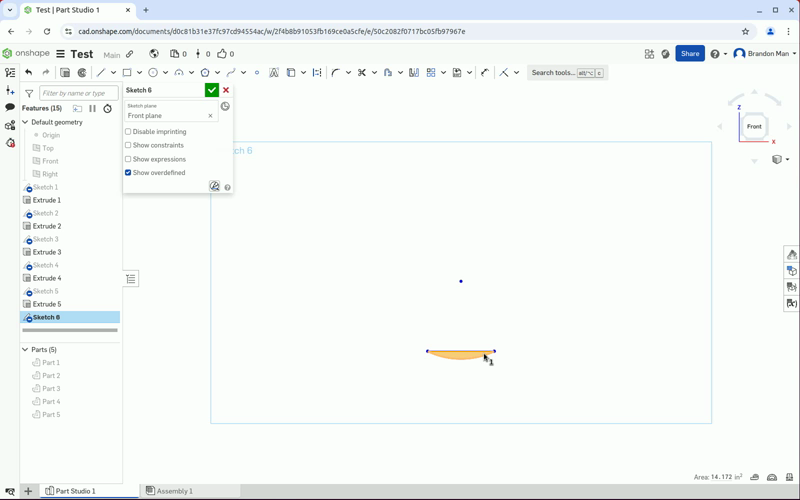
mouse_move(73, 352)
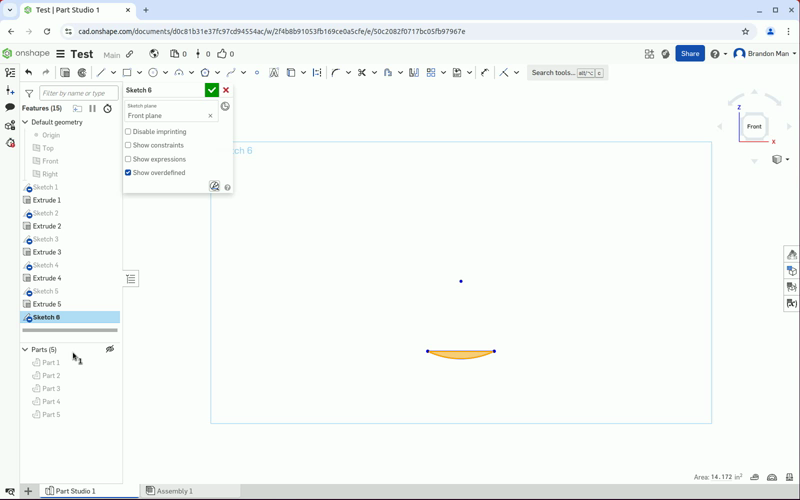
key(shift+y)
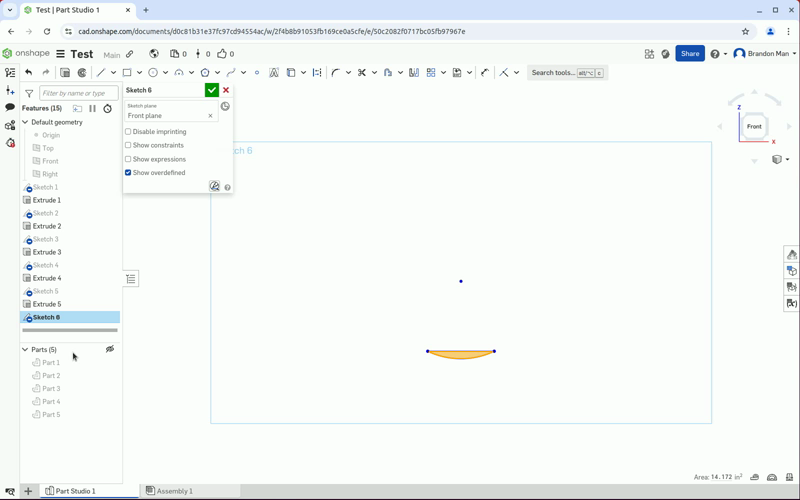
key(shift+e)
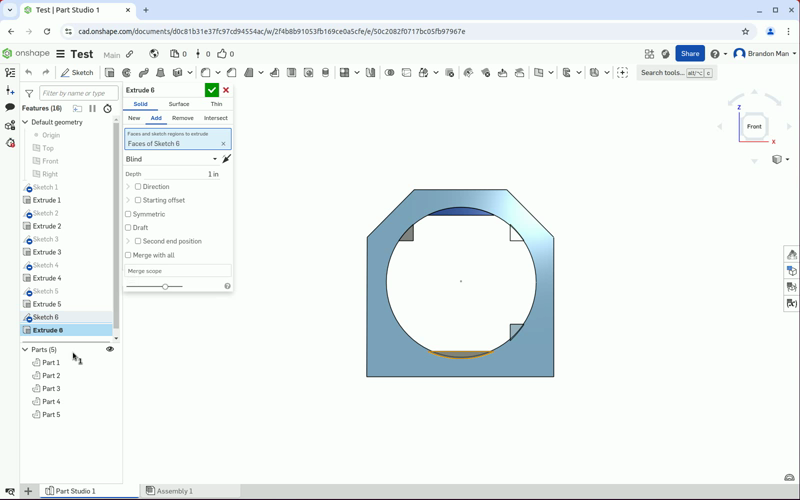
mouse_move(143, 106)
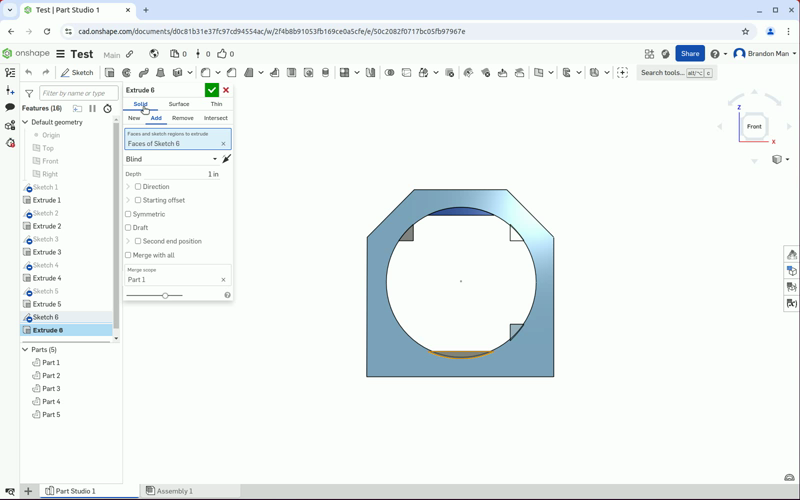
click(143, 106)
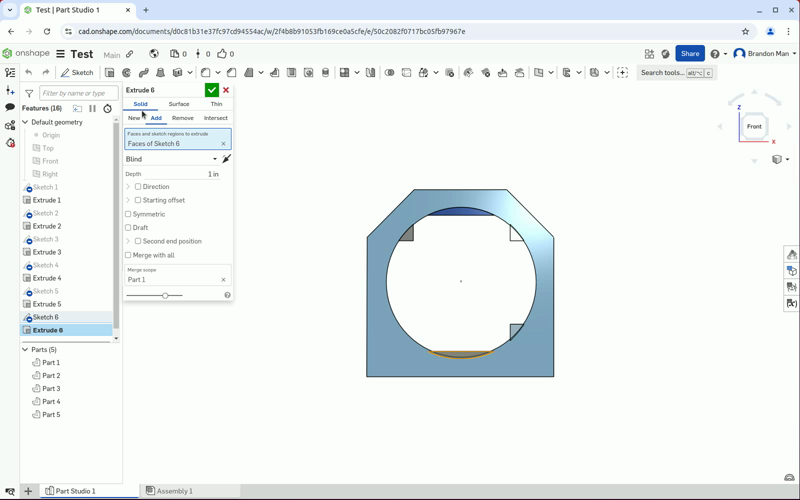
mouse_move(137, 120)
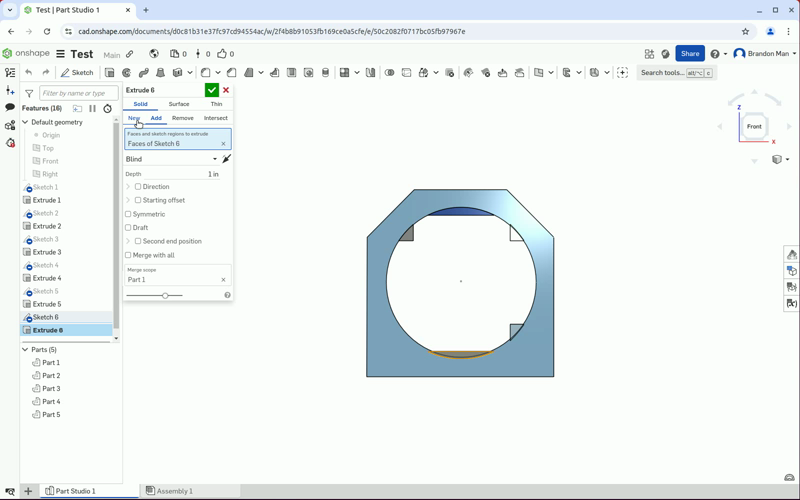
click(137, 120)
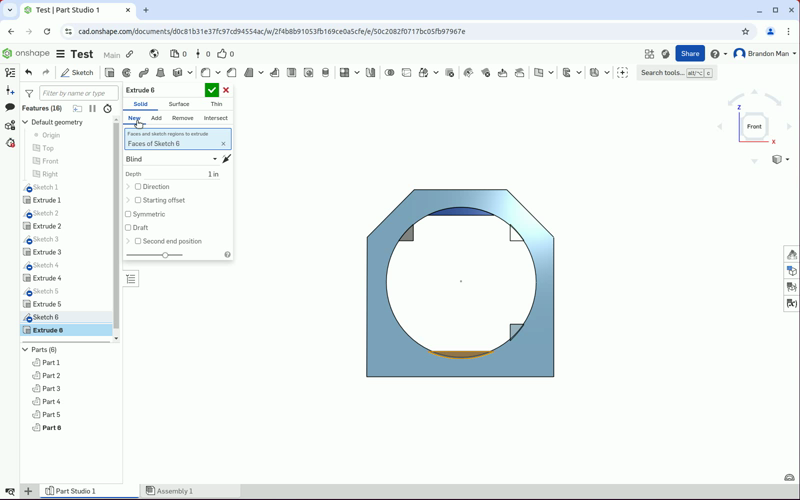
key(tab, 4)
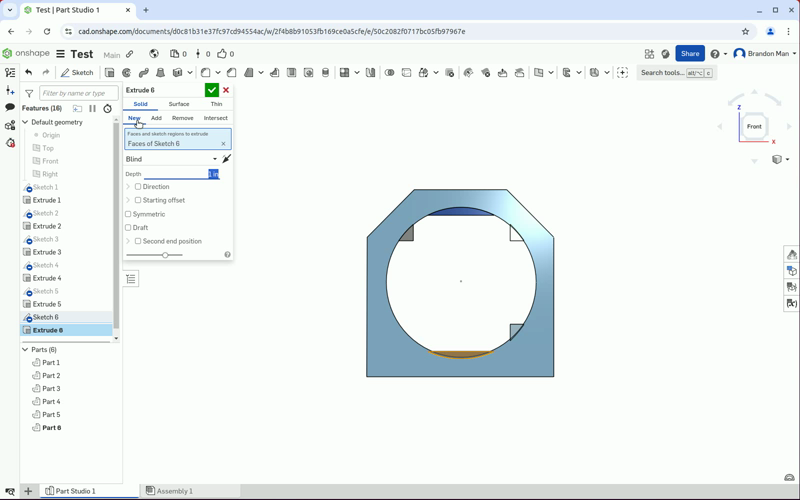
text(23.108)
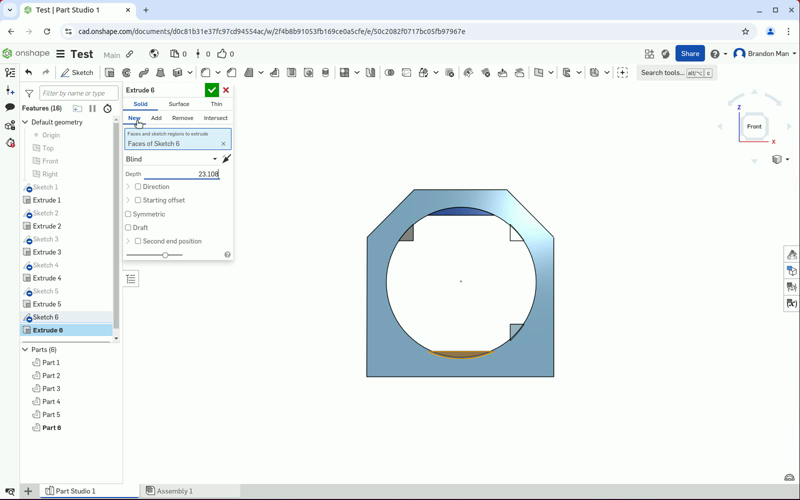
key(enter)
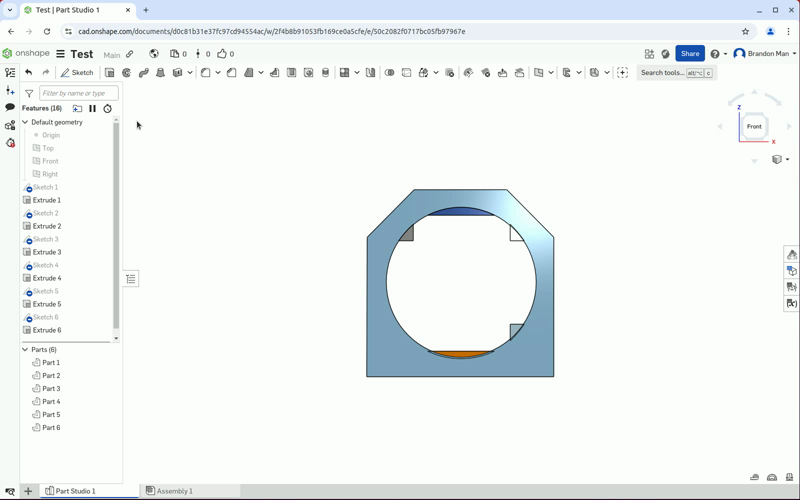
key(shift+h)
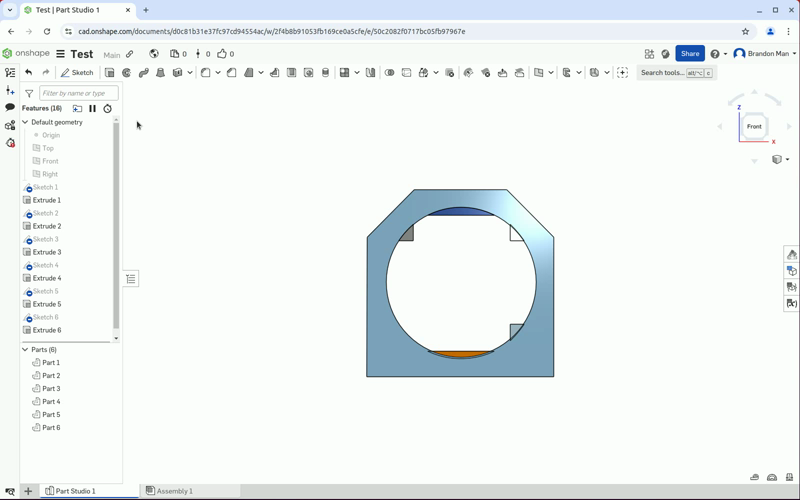
key(shift+h)
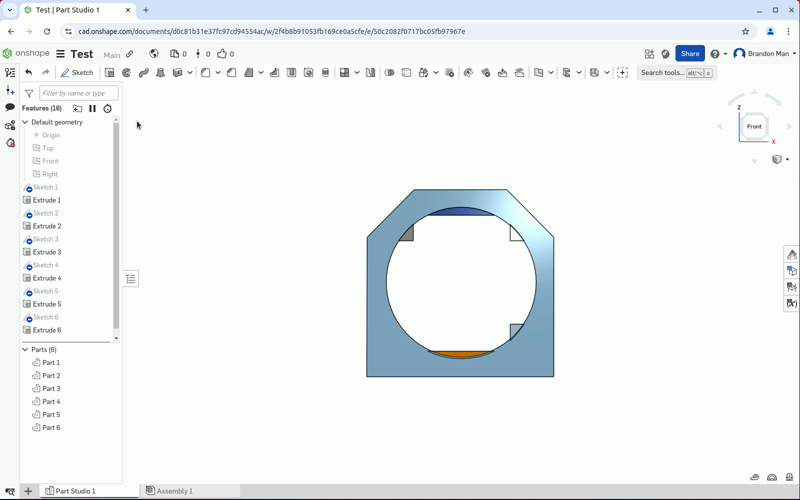
mouse_move(69, 189)
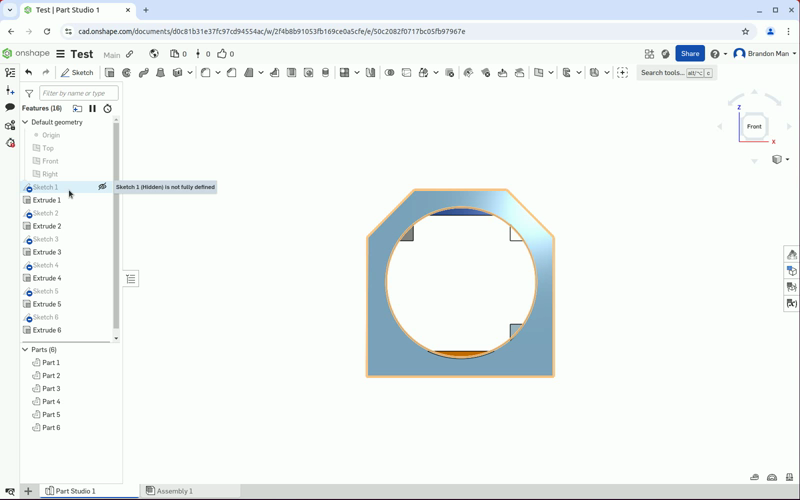
click(69, 189)
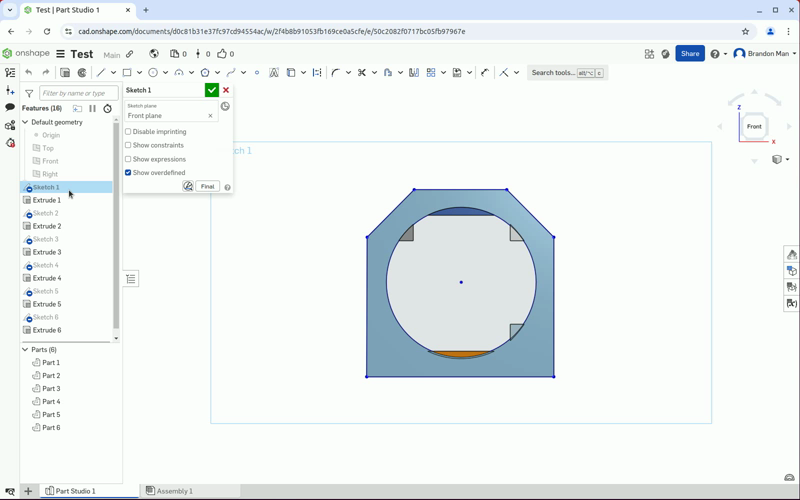
mouse_move(229, 92)
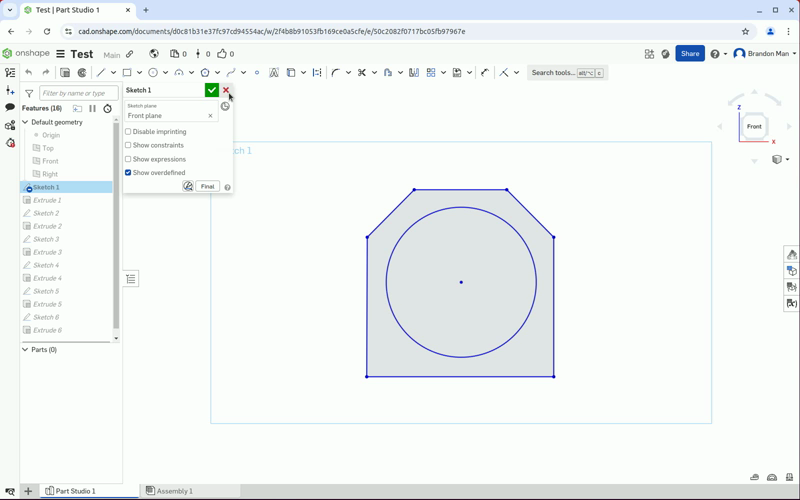
click(229, 92)
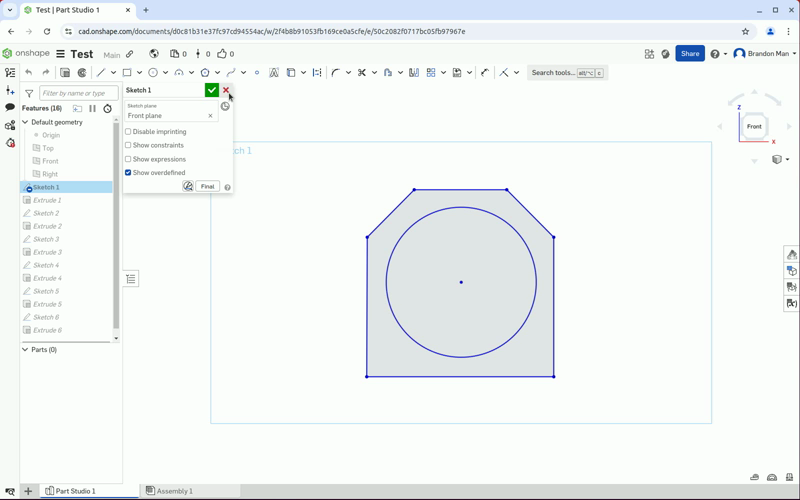
key(shift+s)
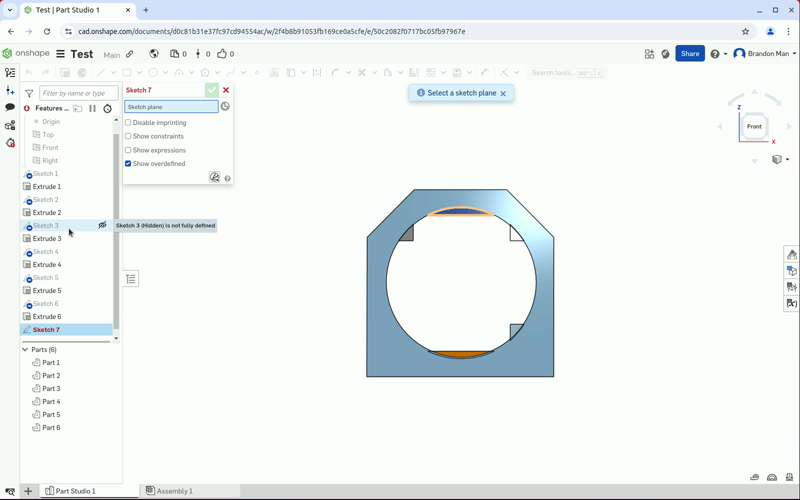
scroll(3)
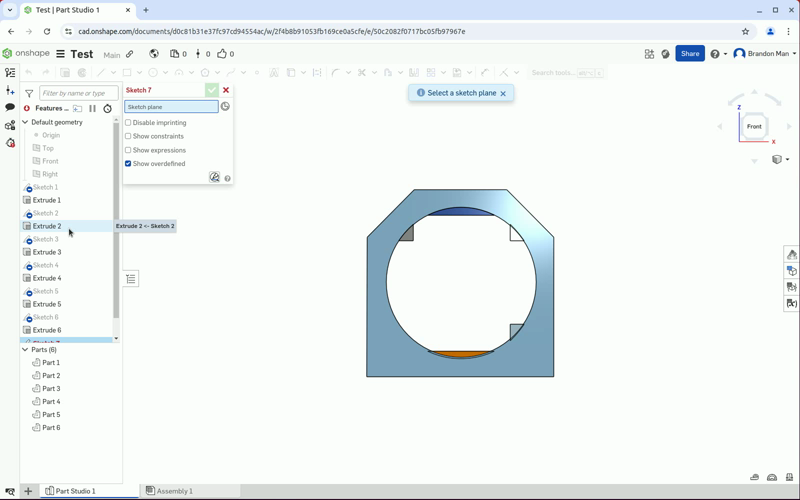
mouse_move(69, 163)
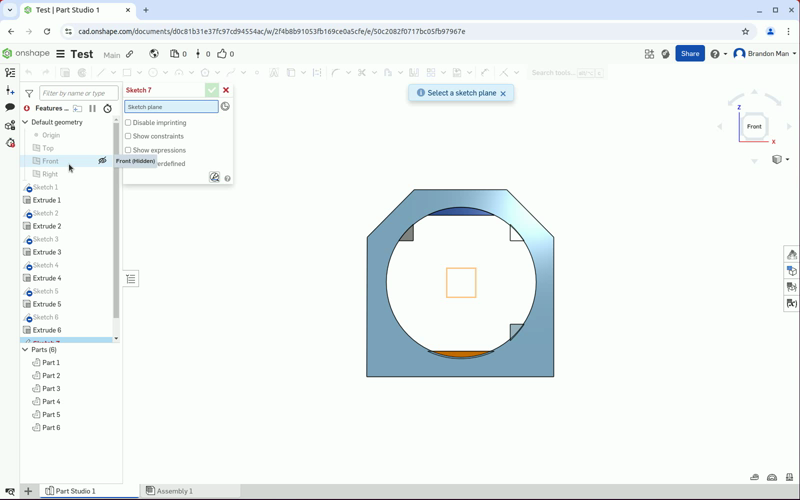
click(69, 163)
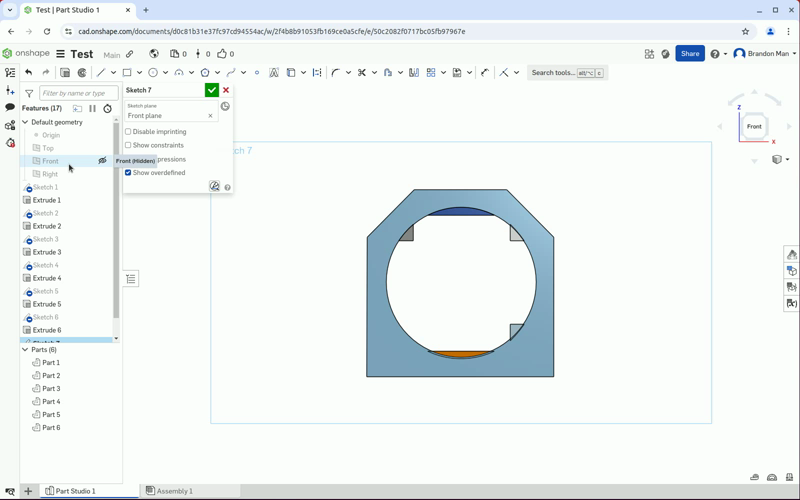
mouse_move(73, 352)
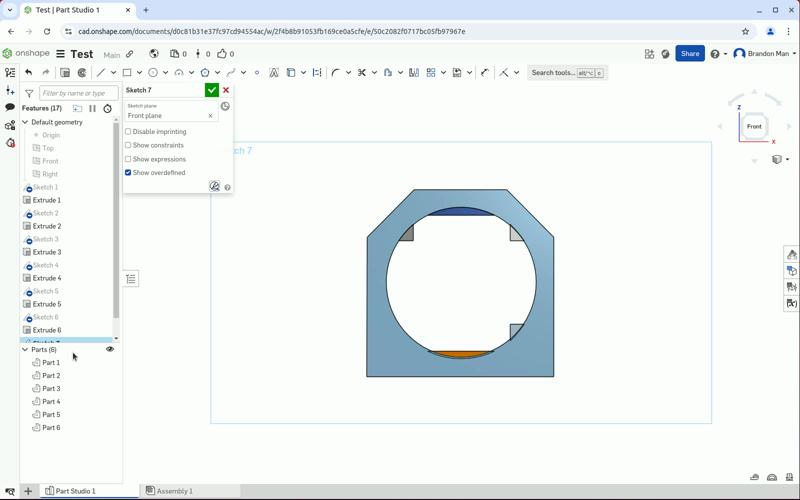
key(y)
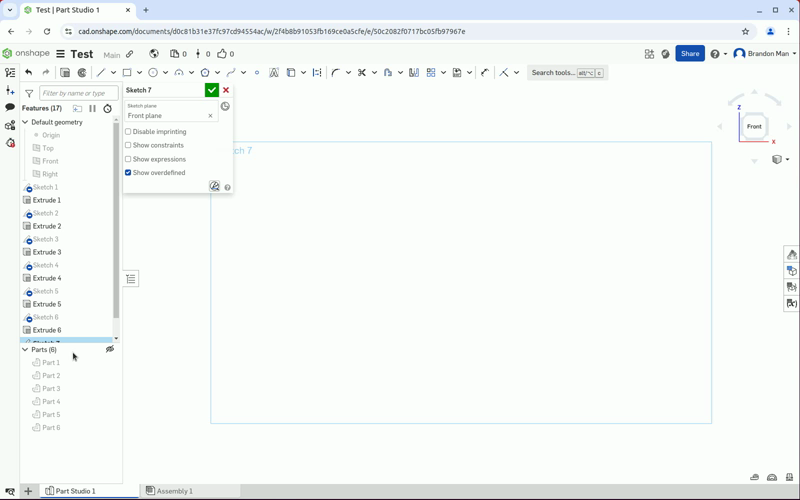
key(a)
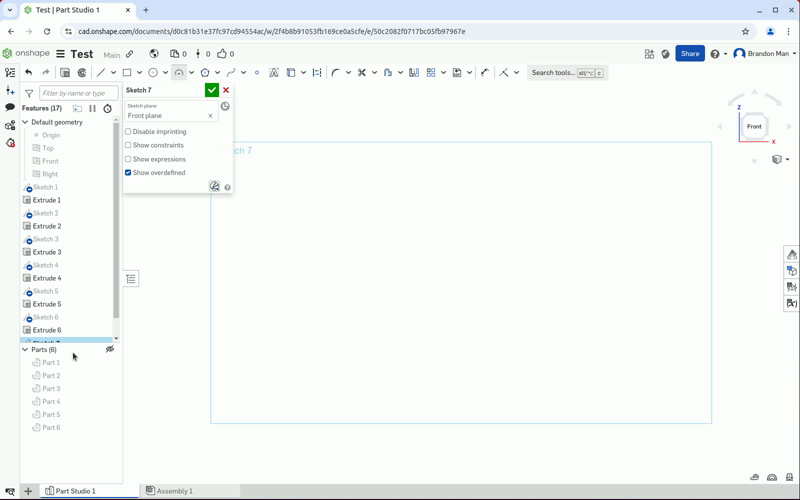
key_down(shift)
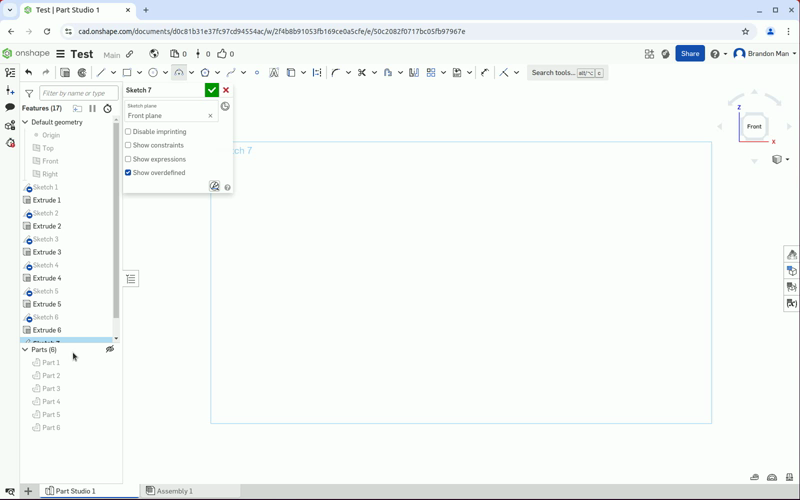
mouse_move(398, 325)
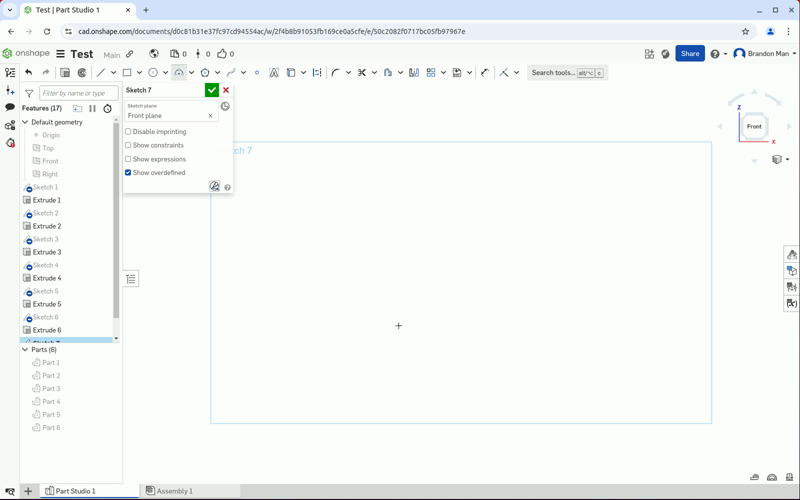
click(398, 325)
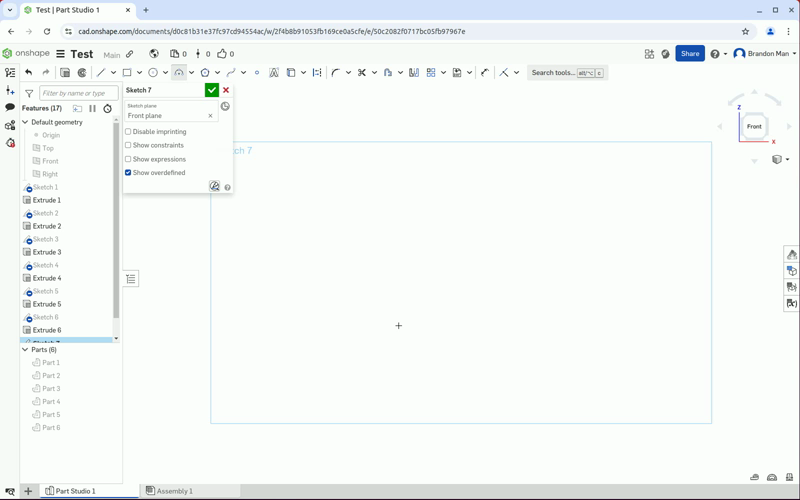
key_up(shift)
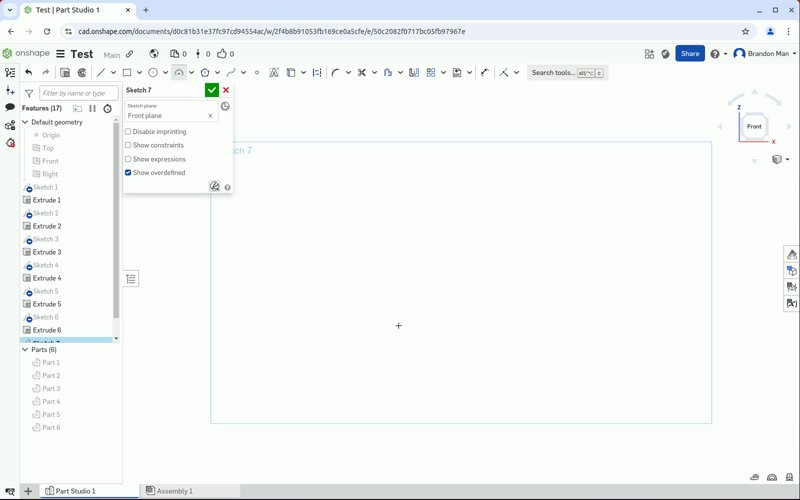
key_down(shift)
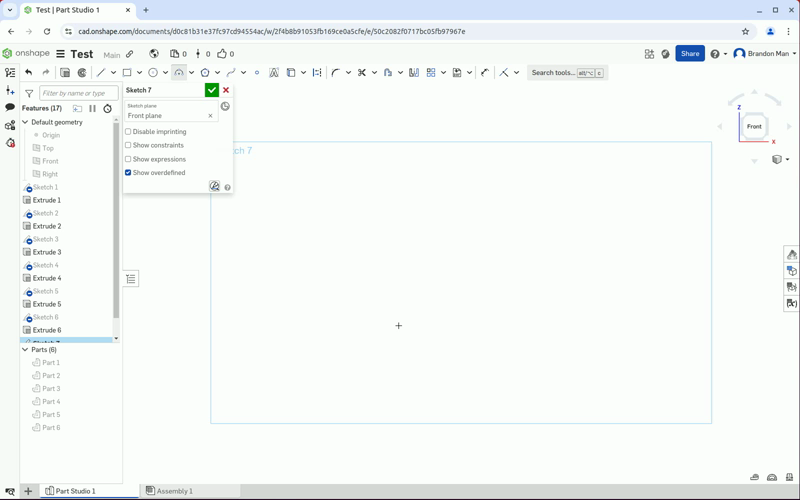
mouse_move(413, 341)
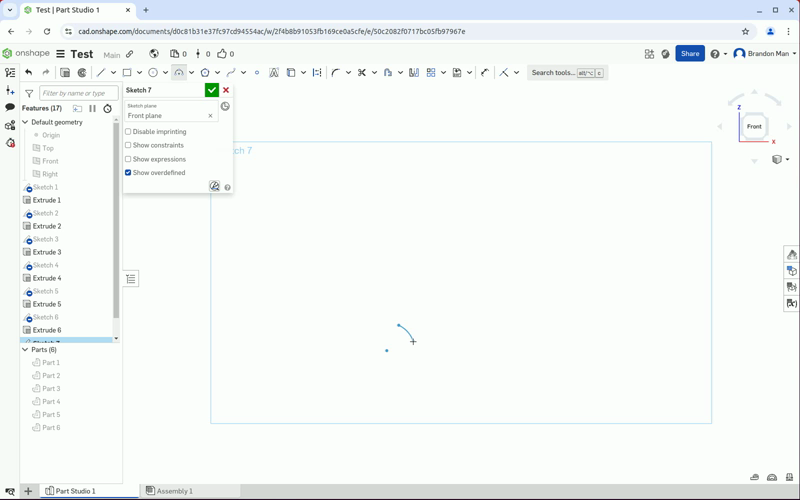
click(413, 341)
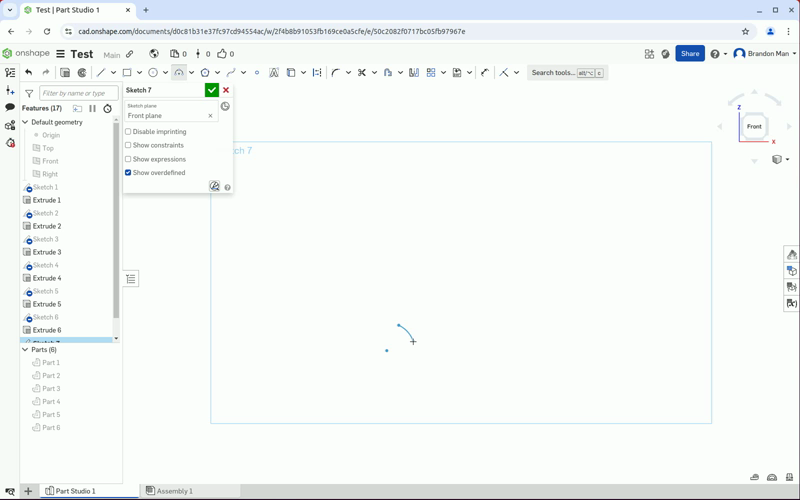
mouse_move(405, 333)
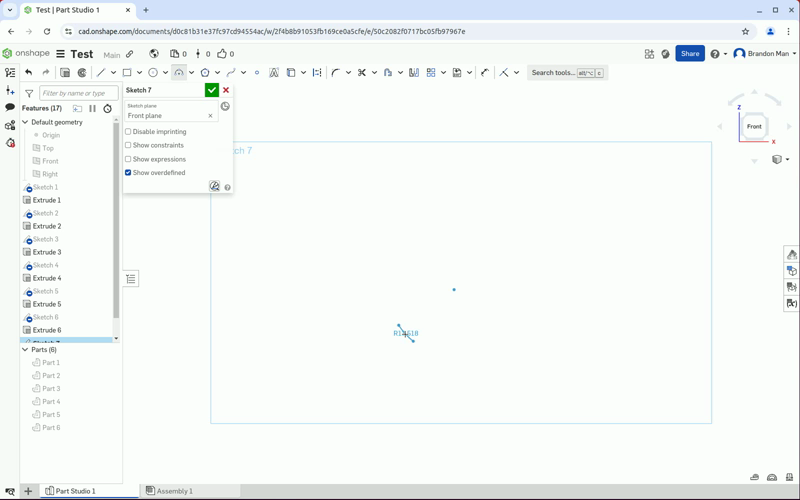
click(405, 333)
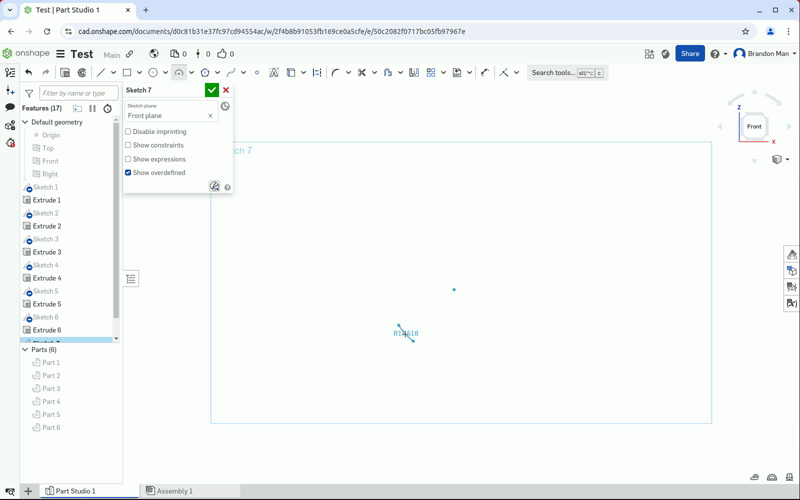
key_up(shift)
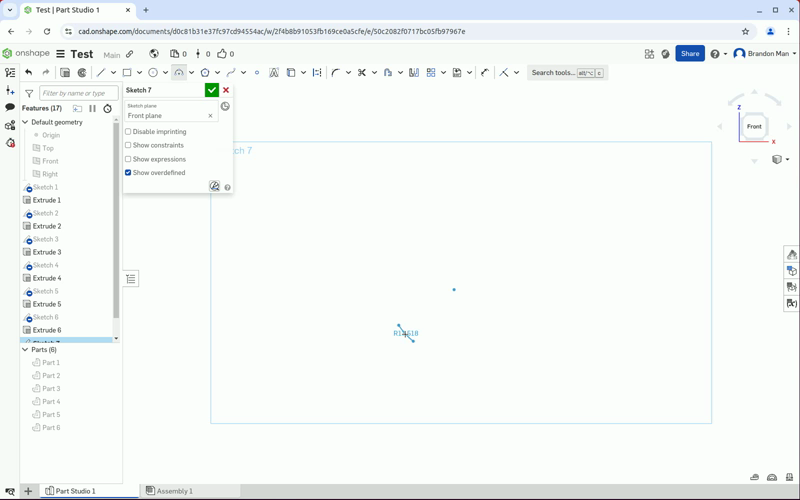
key(esc)
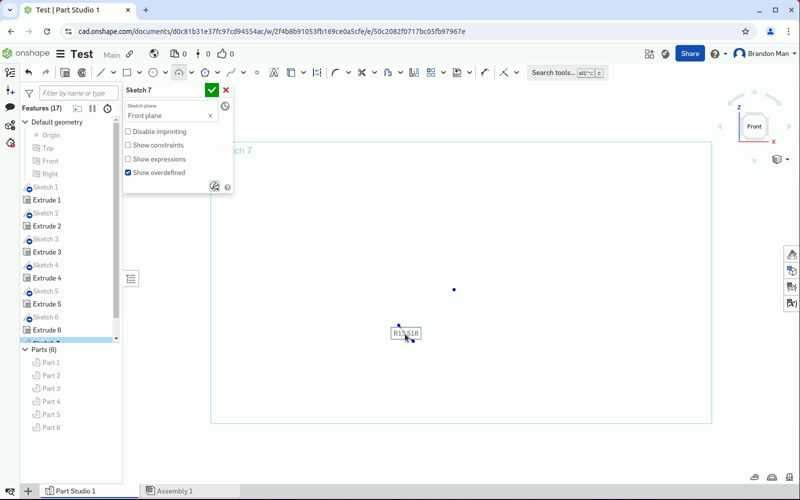
key(l)
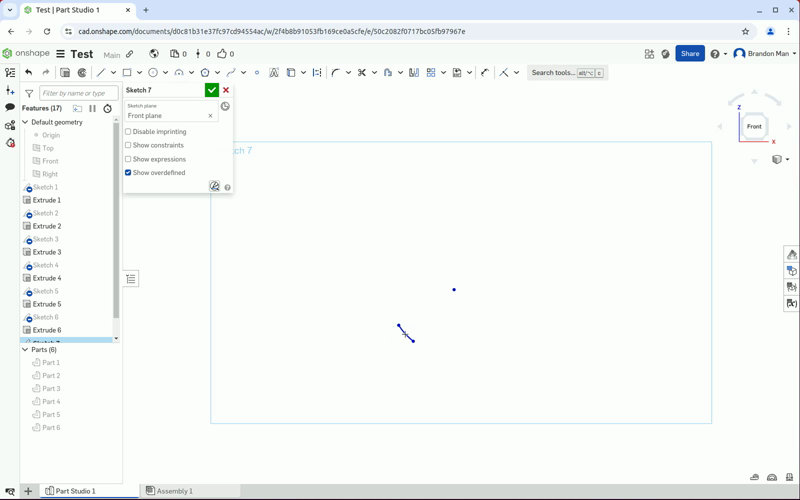
mouse_move(413, 341)
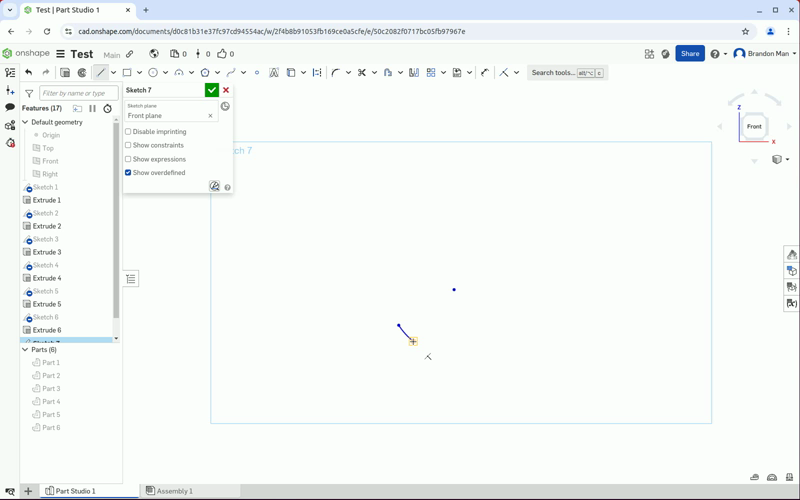
click(413, 341)
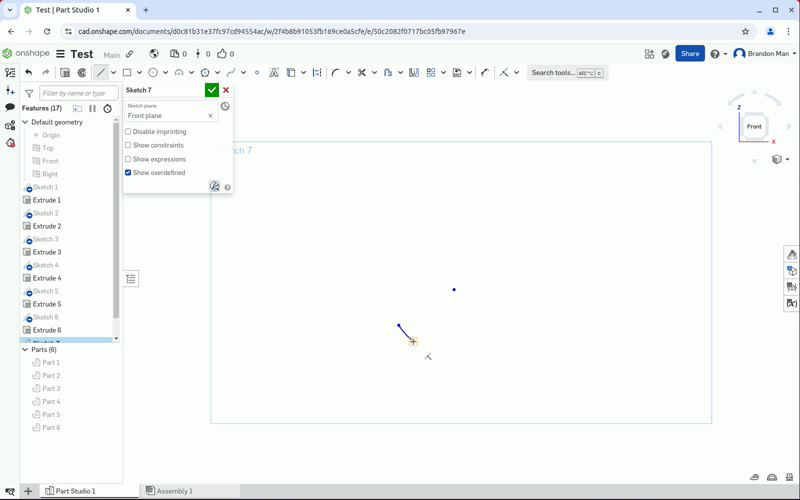
key_down(shift)
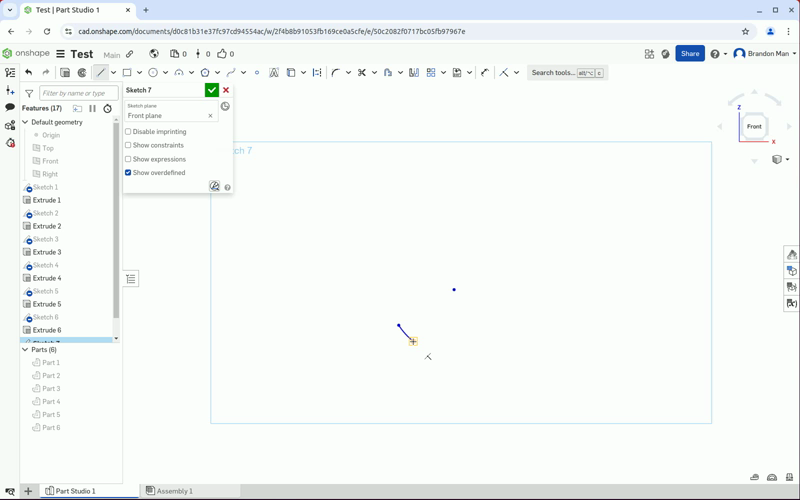
mouse_move(443, 341)
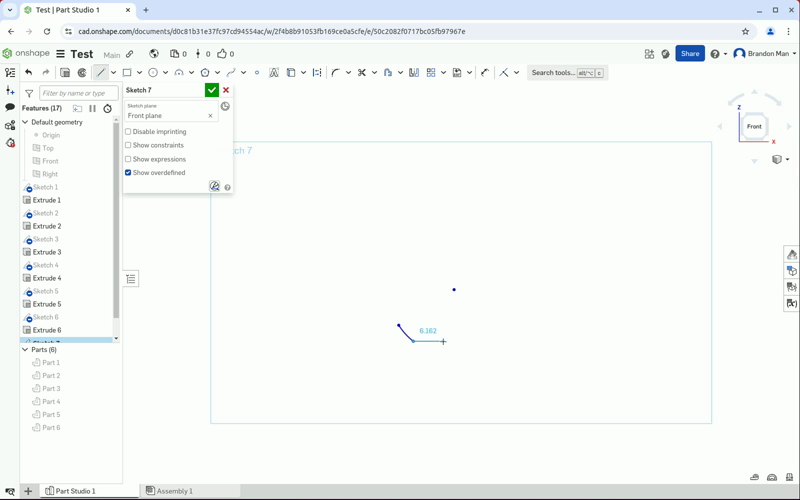
mouse_move(413, 325)
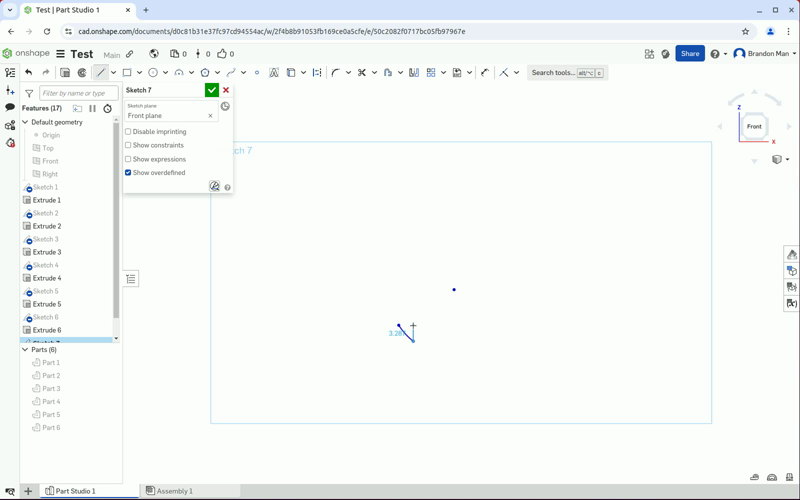
click(413, 325)
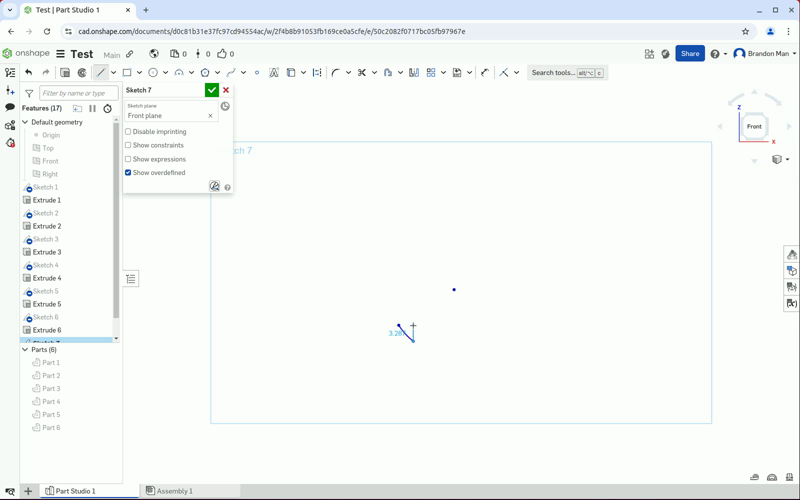
key_up(shift)
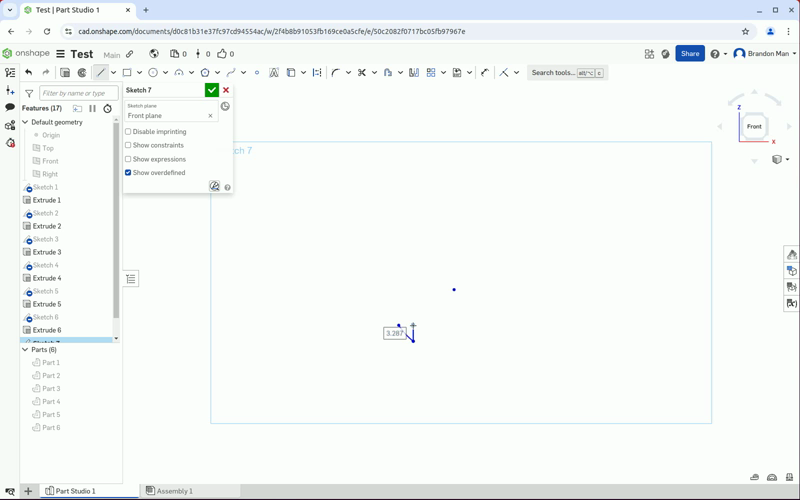
mouse_move(443, 325)
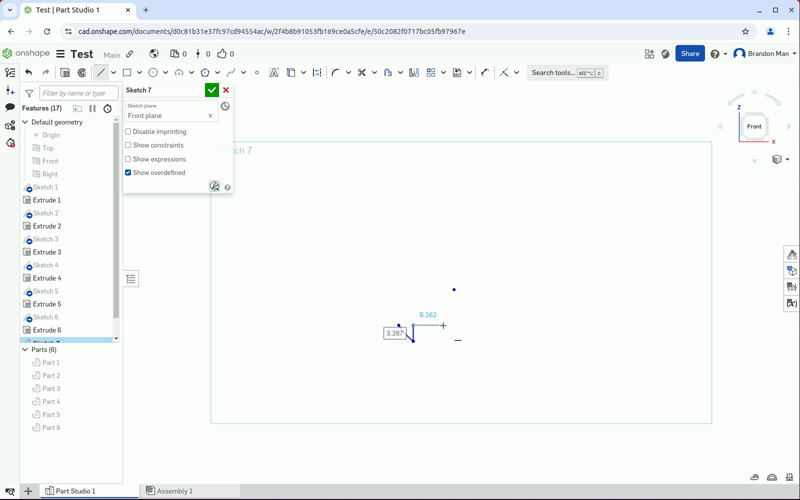
key_down(shift)
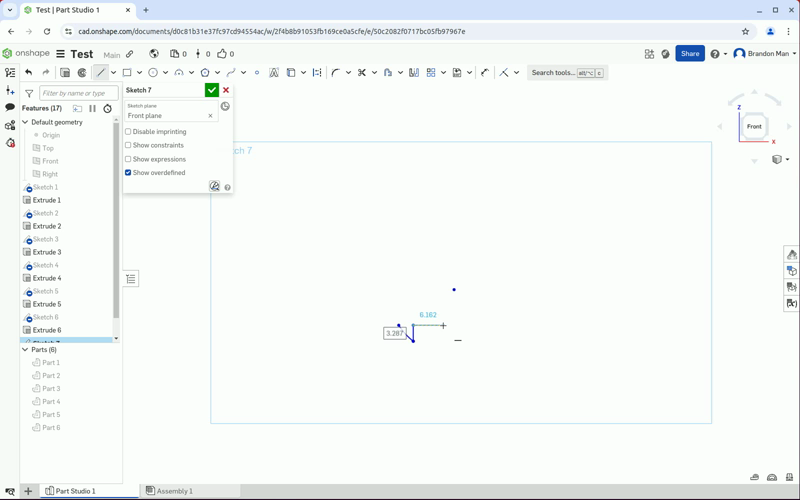
mouse_move(398, 325)
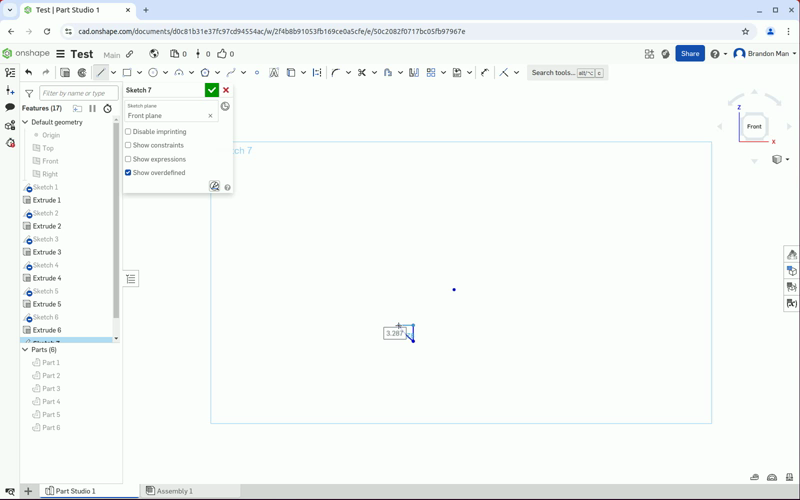
key_up(shift)
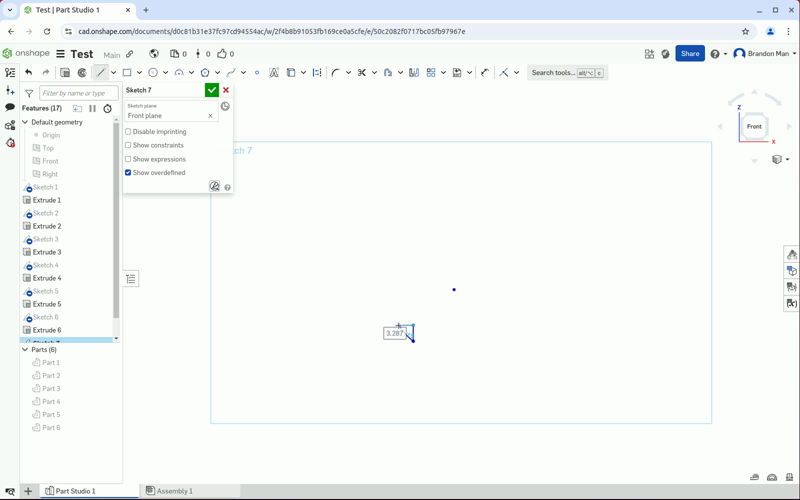
click(398, 325)
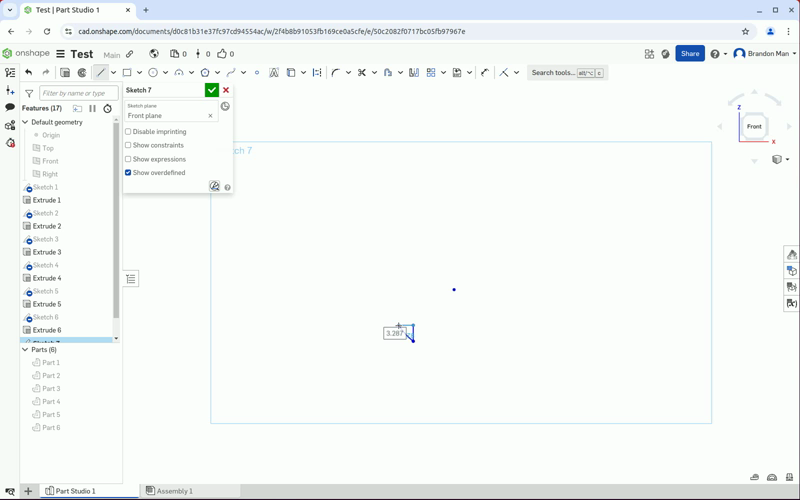
key(esc)
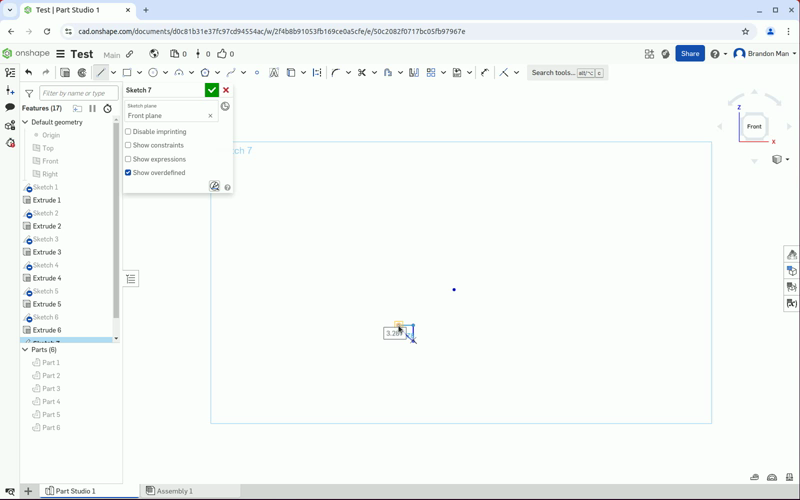
mouse_move(412, 329)
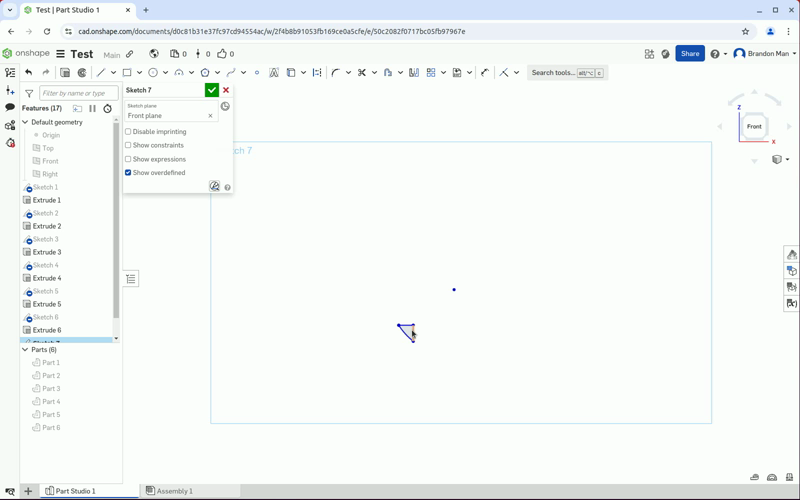
scroll(6)
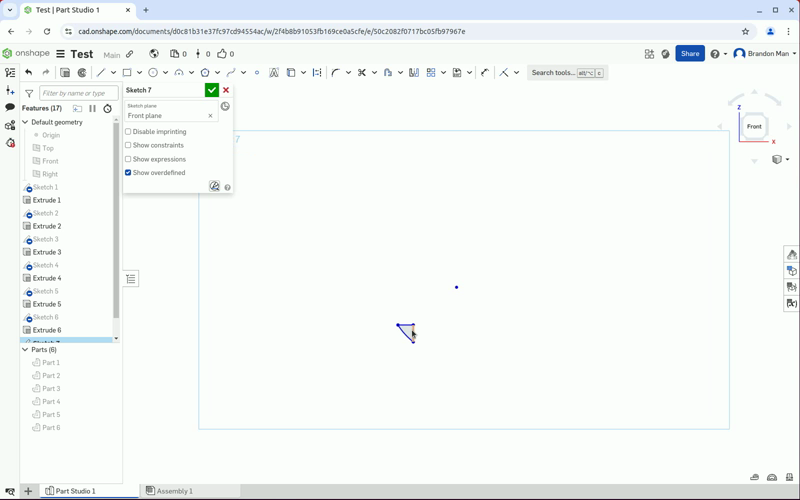
scroll(6)
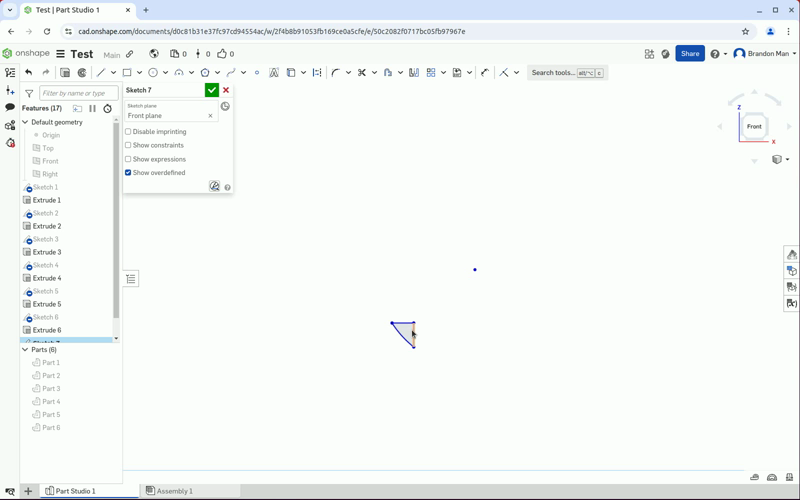
scroll(6)
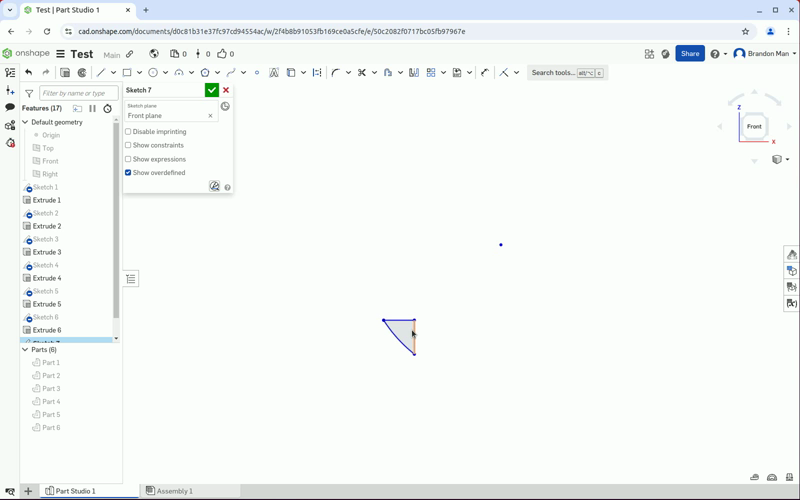
scroll(6)
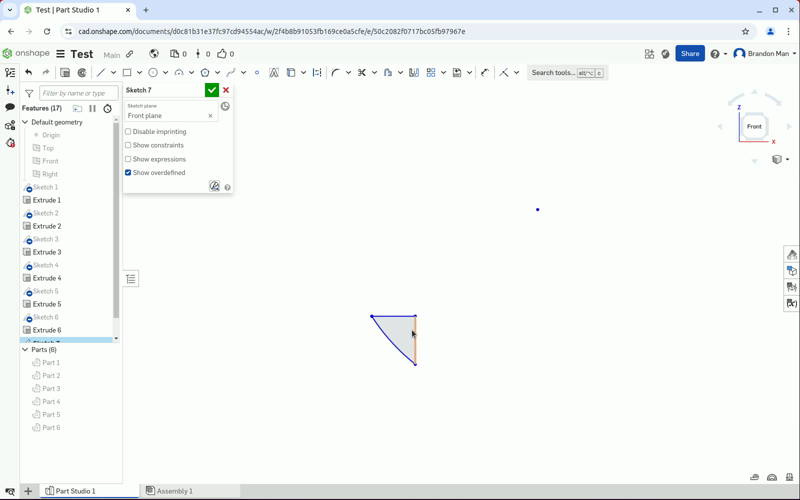
scroll(6)
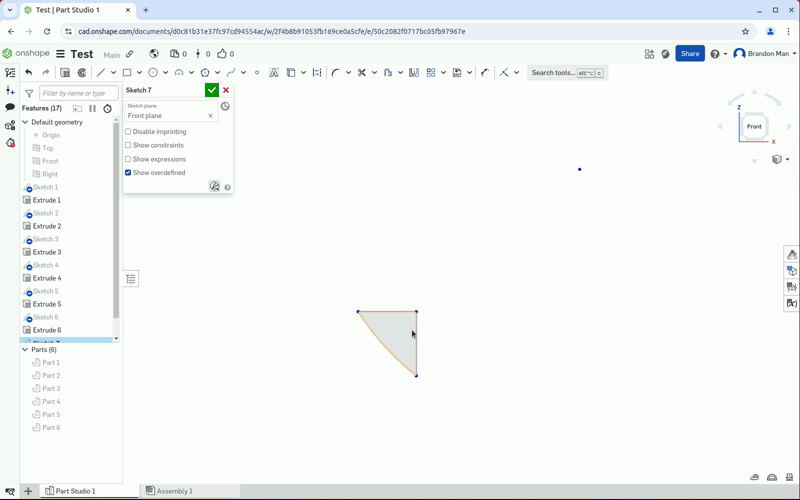
scroll(6)
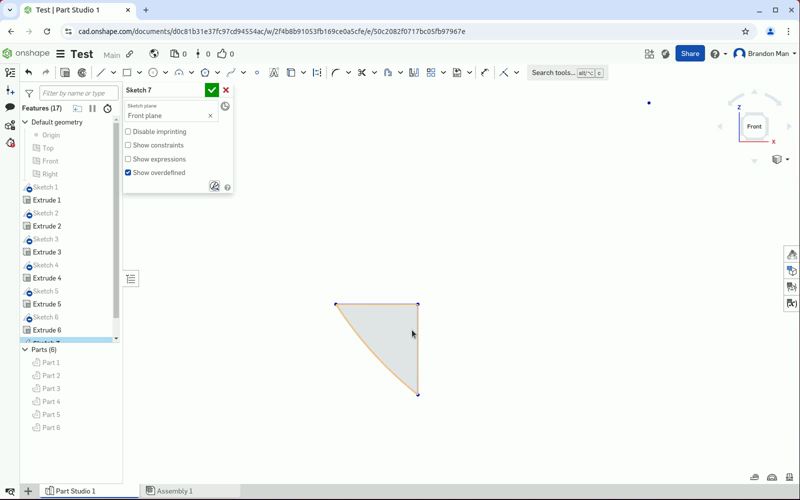
scroll(6)
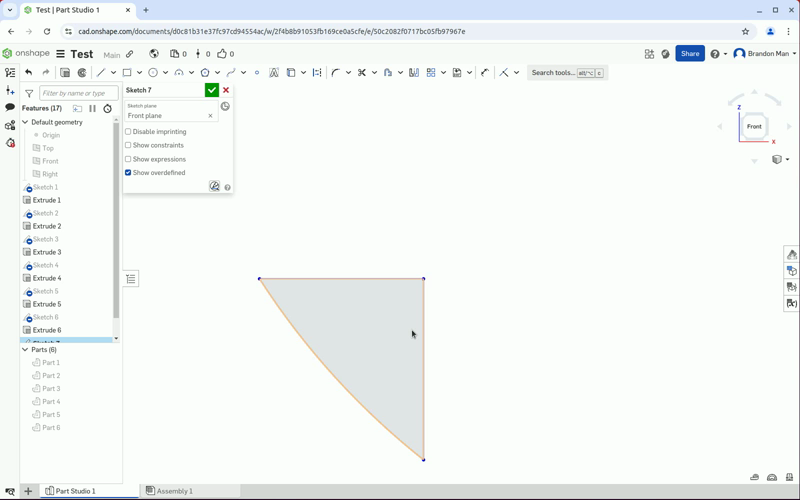
click(412, 329)
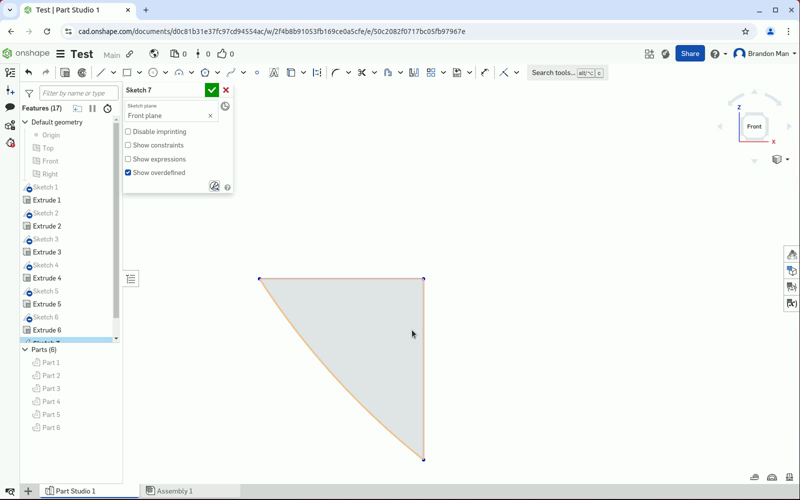
scroll(-6)
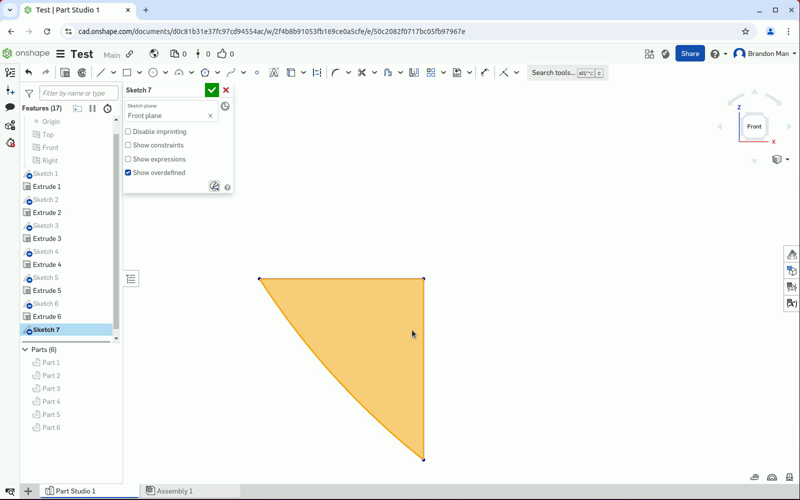
scroll(-6)
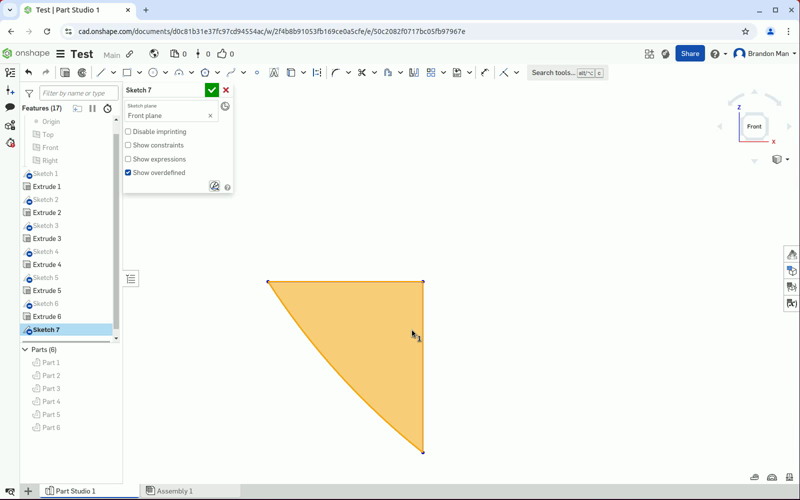
scroll(-6)
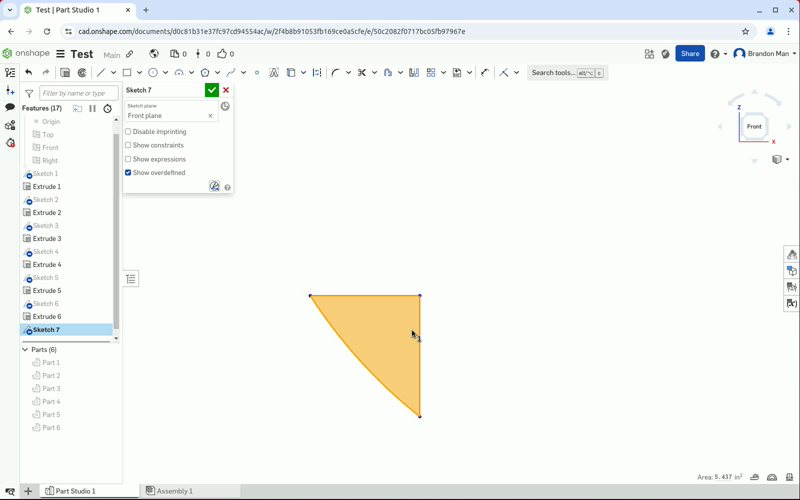
scroll(-6)
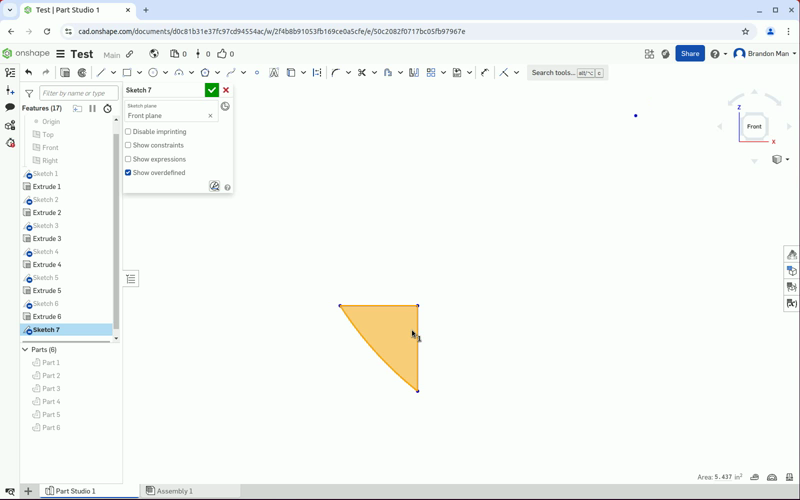
scroll(-6)
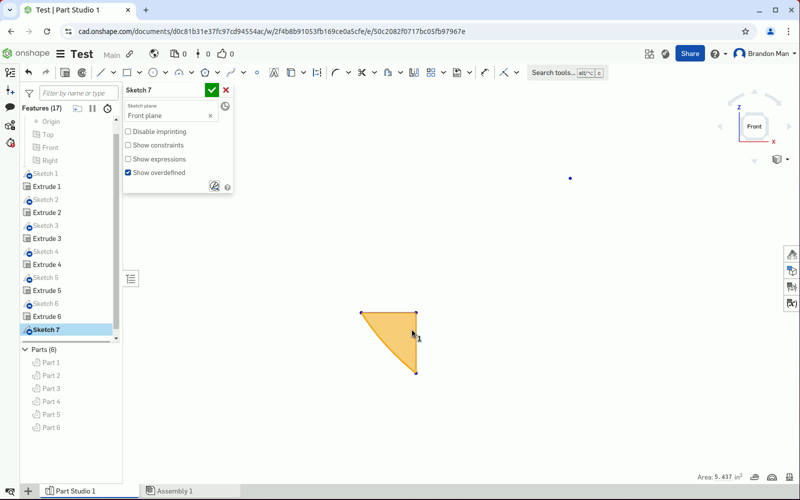
scroll(-6)
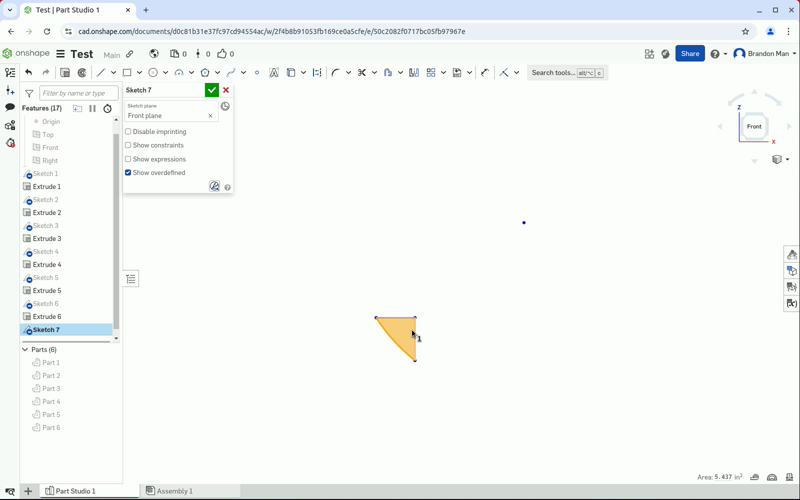
scroll(-6)
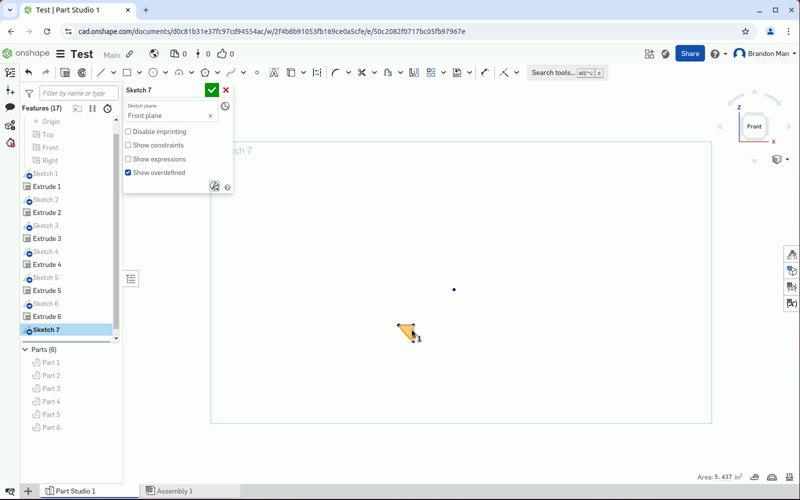
mouse_move(73, 352)
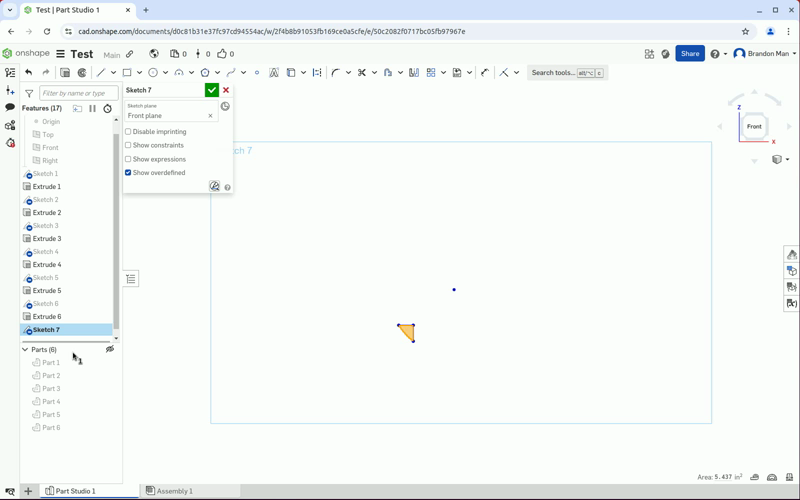
key(shift+y)
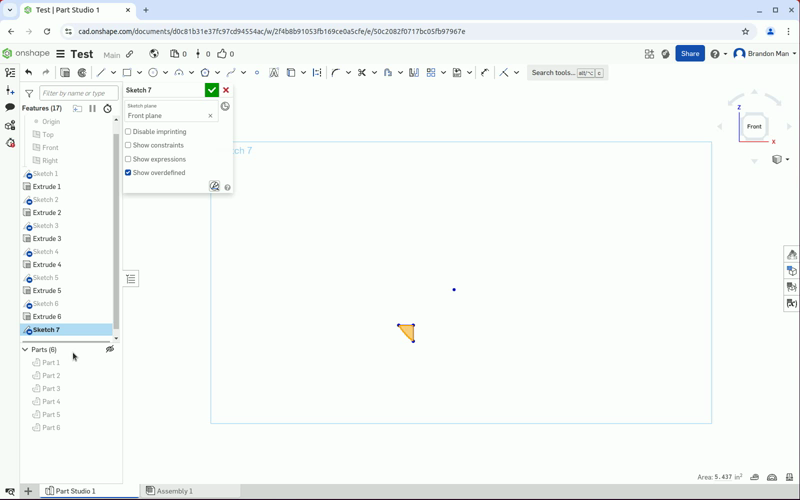
key(shift+e)
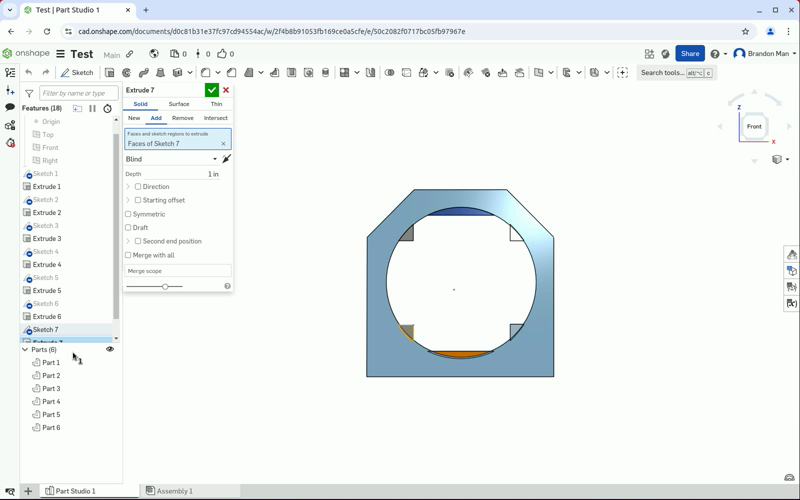
mouse_move(143, 106)
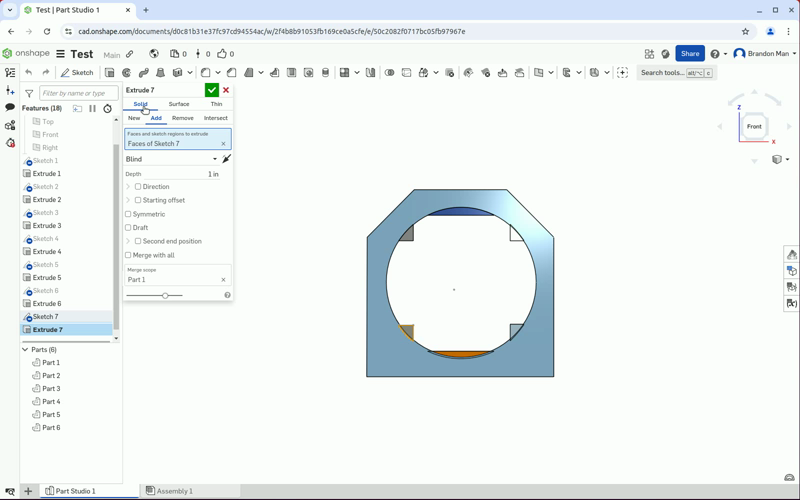
click(143, 106)
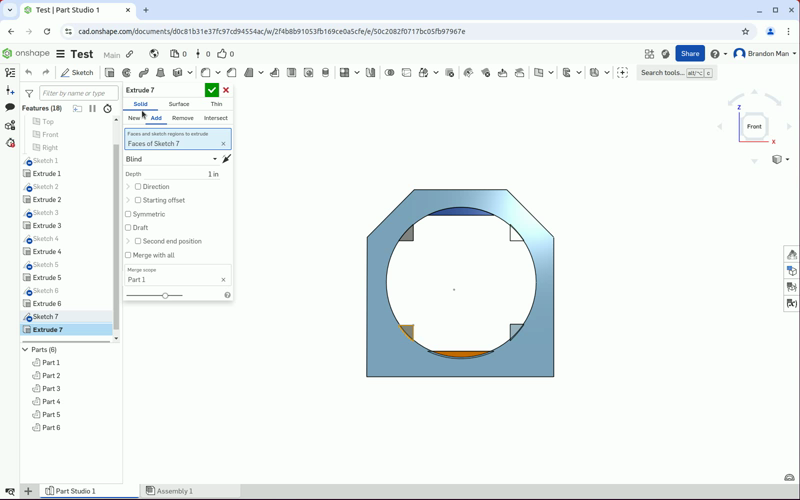
mouse_move(137, 120)
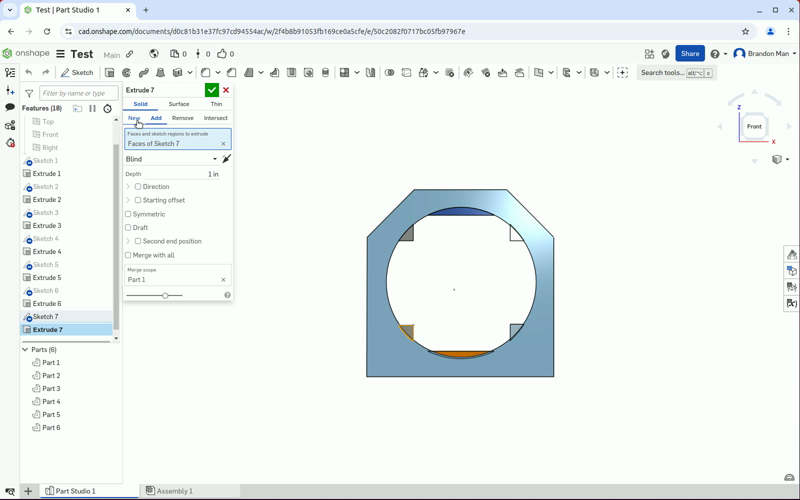
click(137, 120)
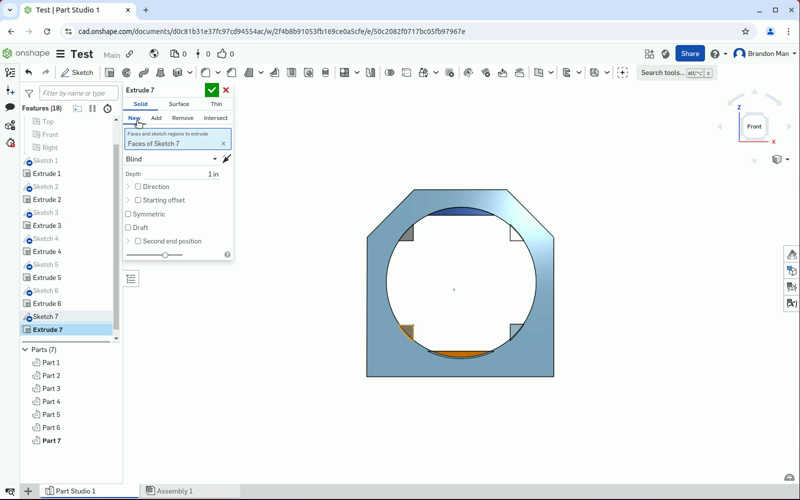
key(tab, 4)
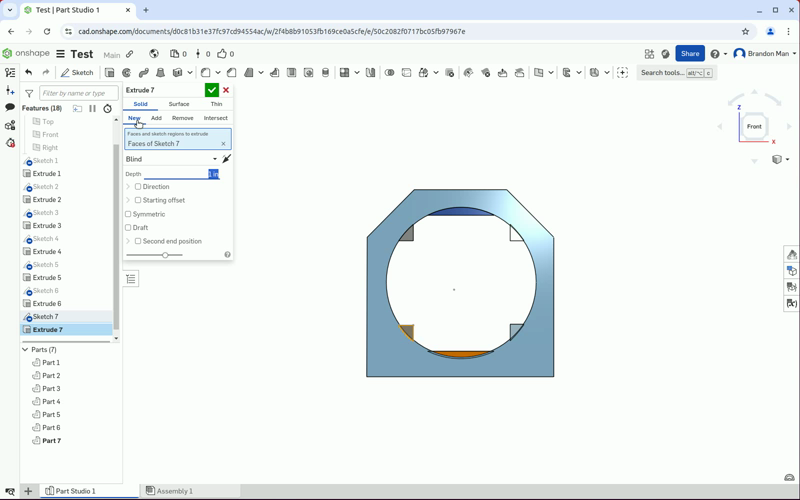
text(23.108)
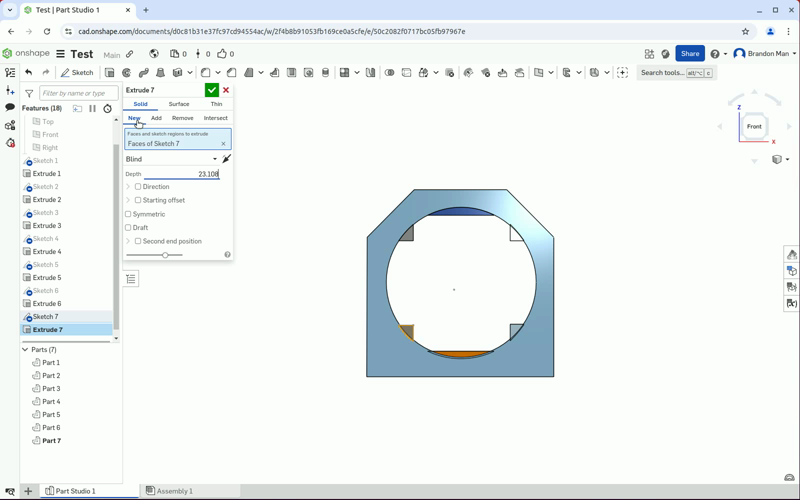
key(enter)
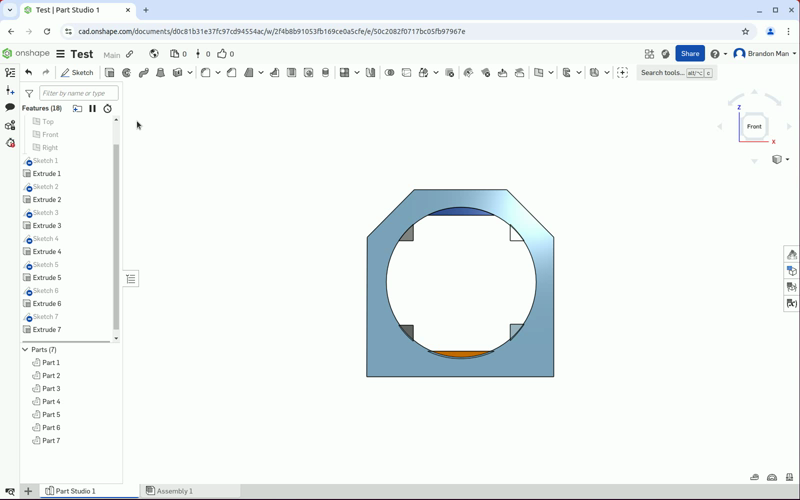
key(shift+h)
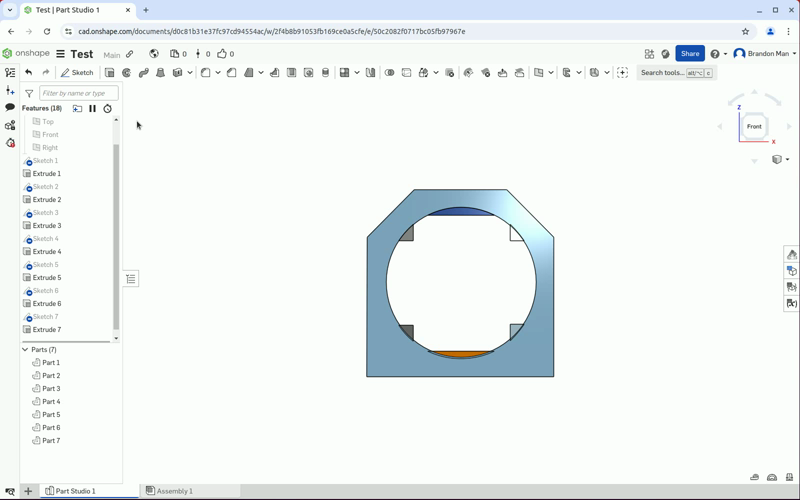
key(shift+h)
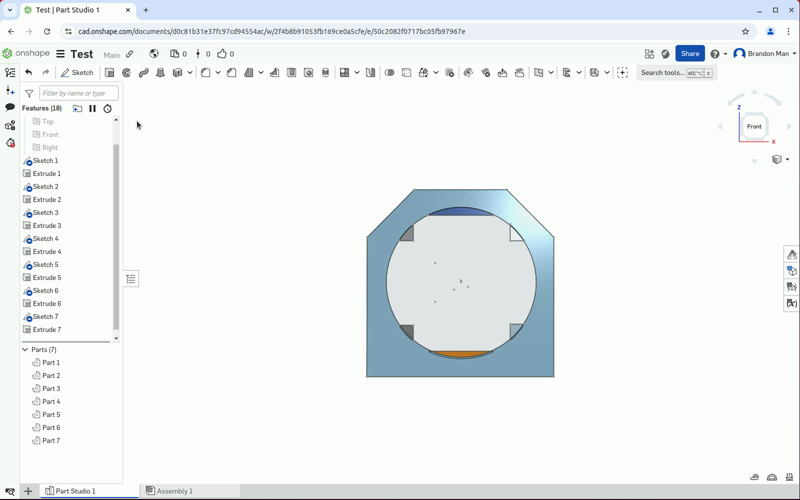
key(shift+7)
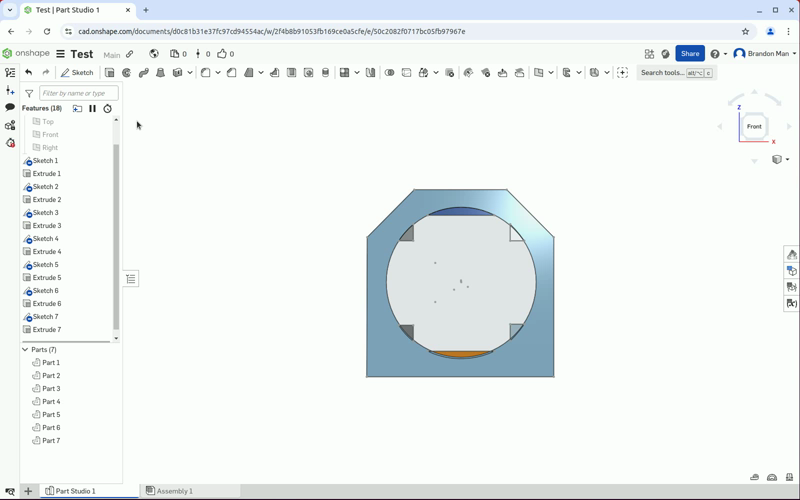
key(left, 2)
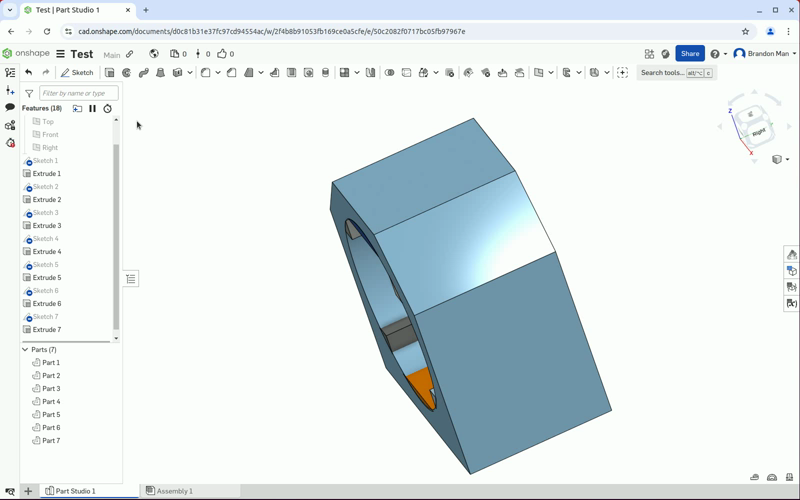
key(down, 2)
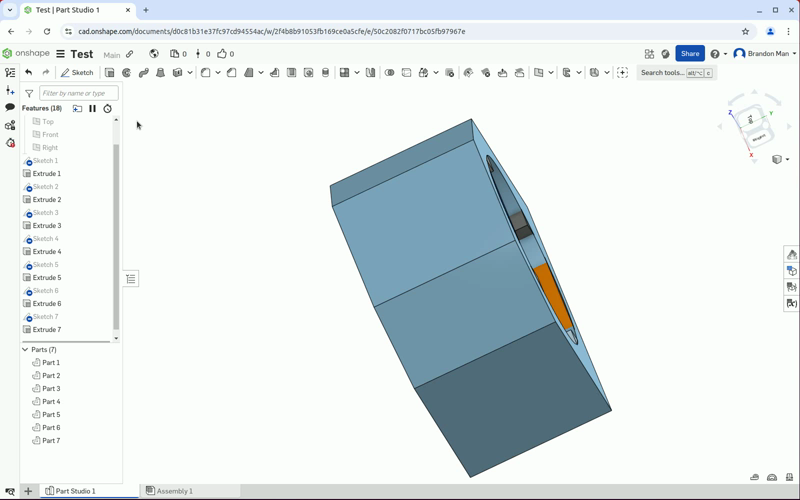
key(up, 2)
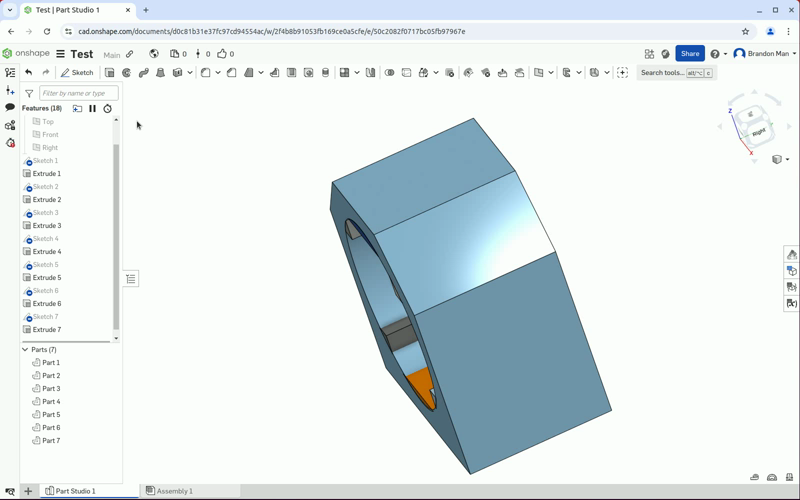
key(right, 2)
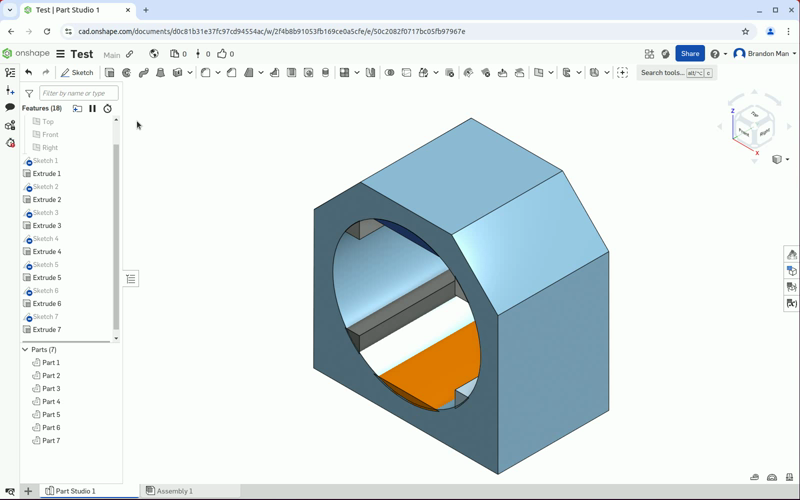
mouse_move(69, 163)
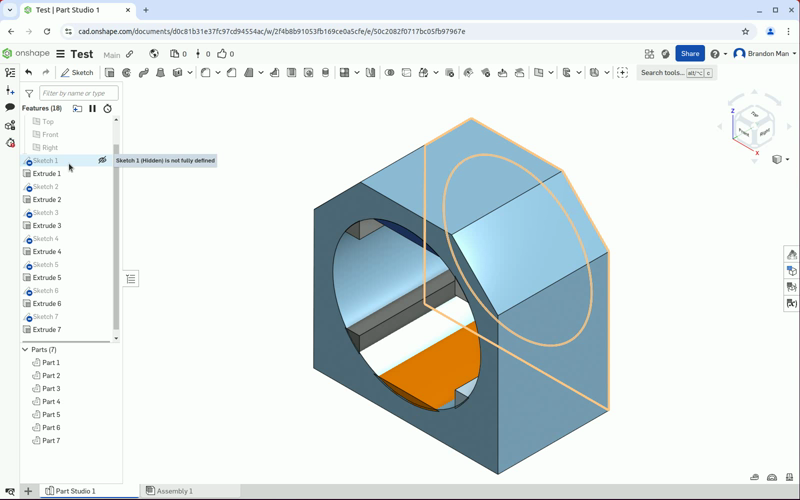
click(69, 163)